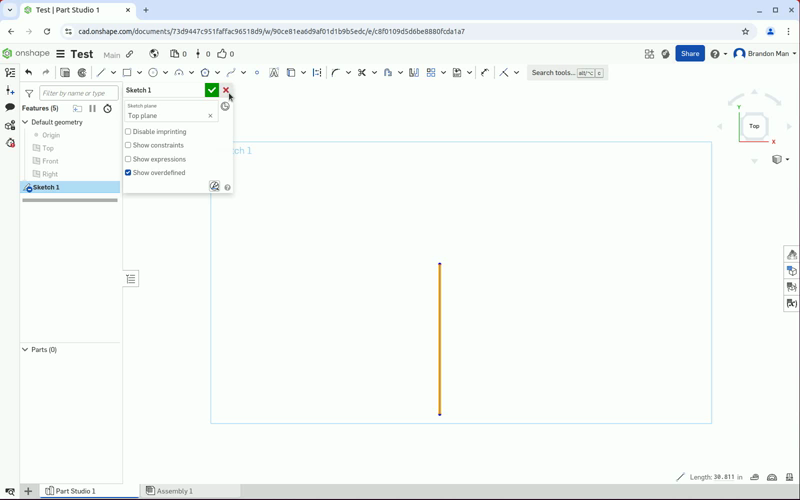
key(shift+h)
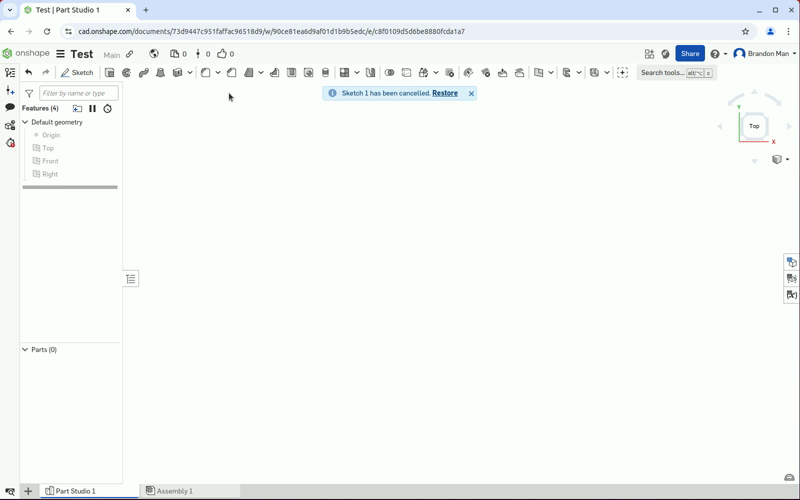
mouse_move(73, 352)
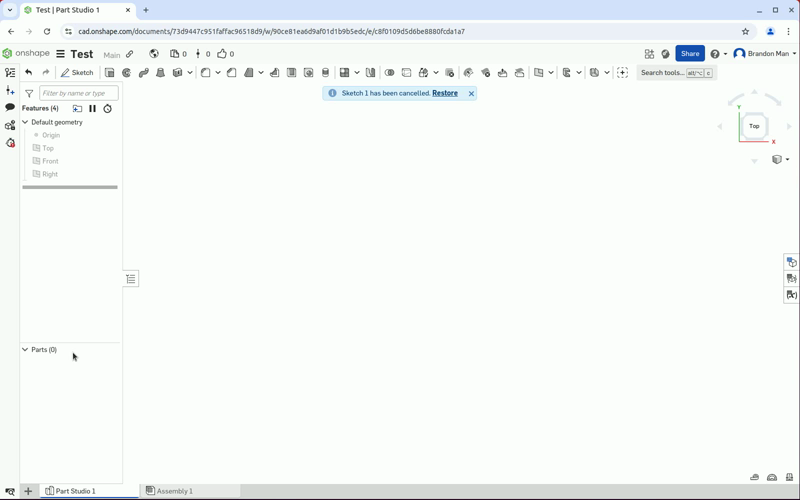
key(y)
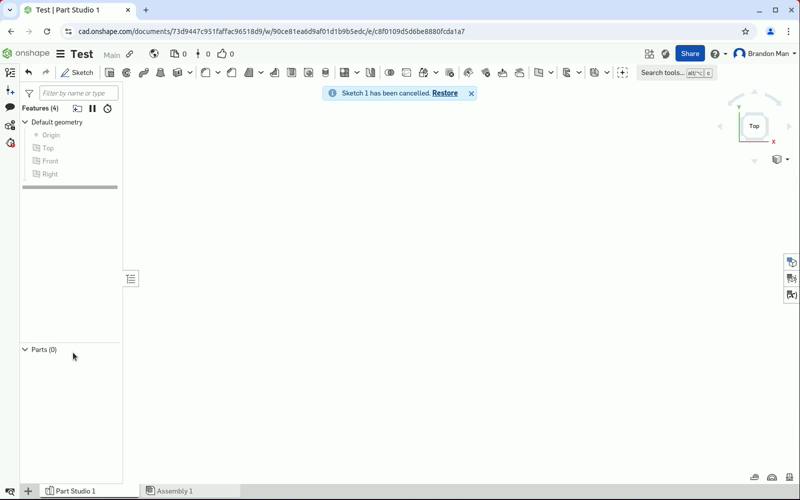
key(shift+p)
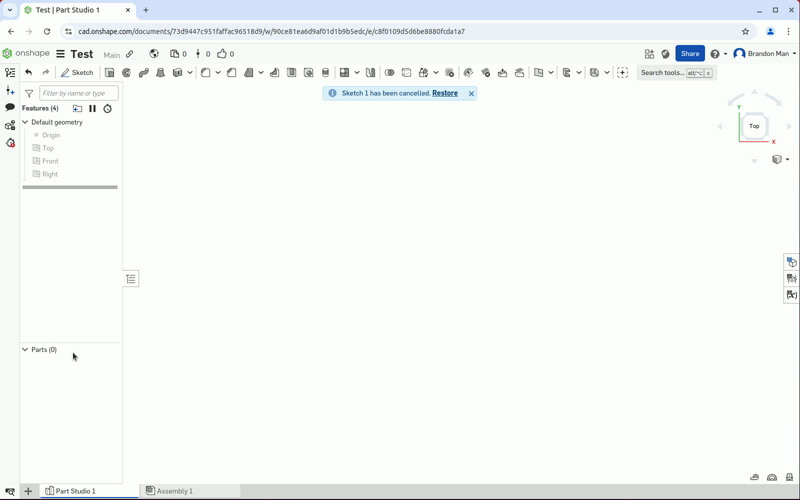
key(space)
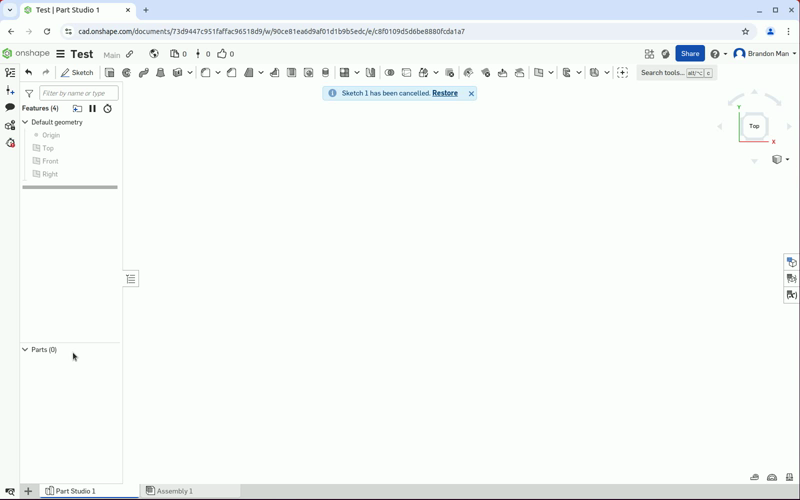
key_down(shift)
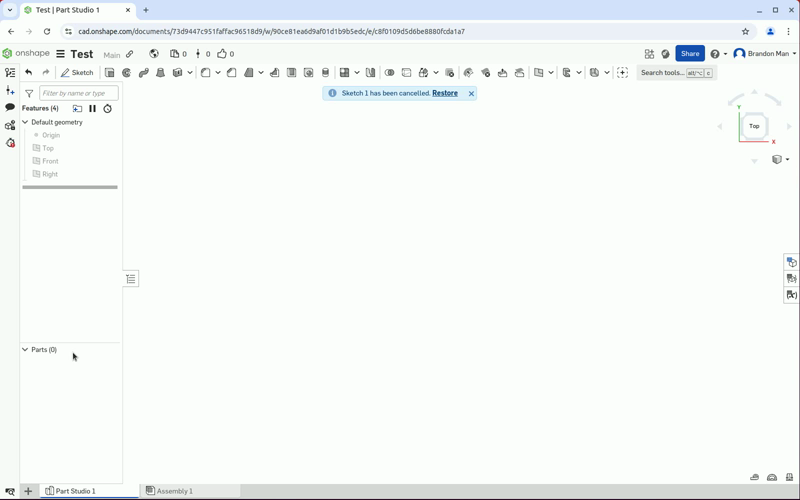
key(up)
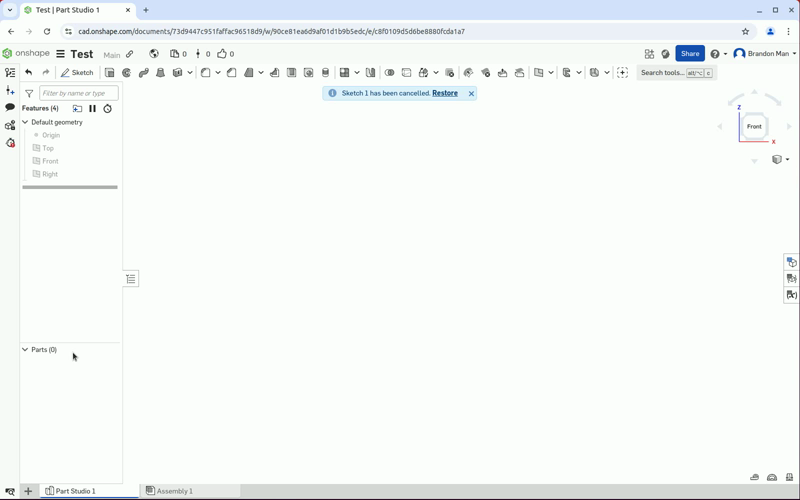
key_up(shift)
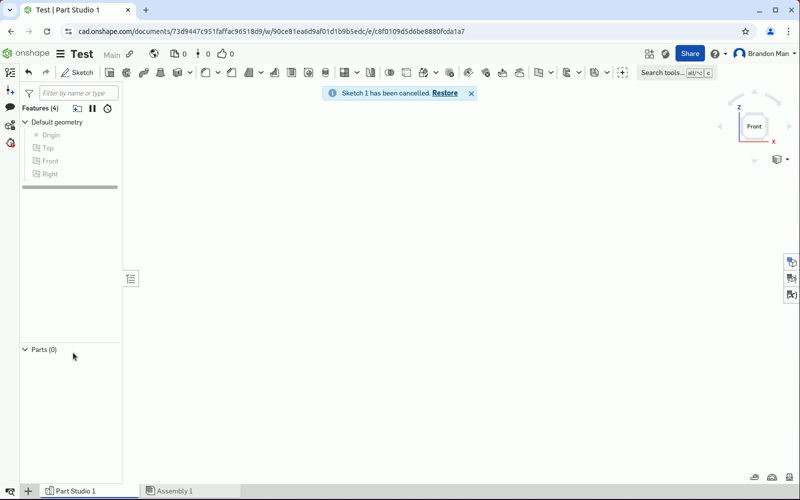
mouse_move(73, 352)
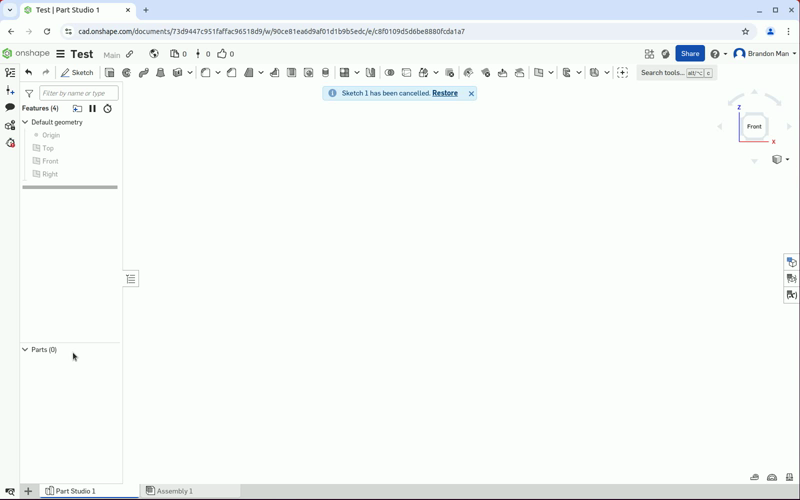
key(shift+y)
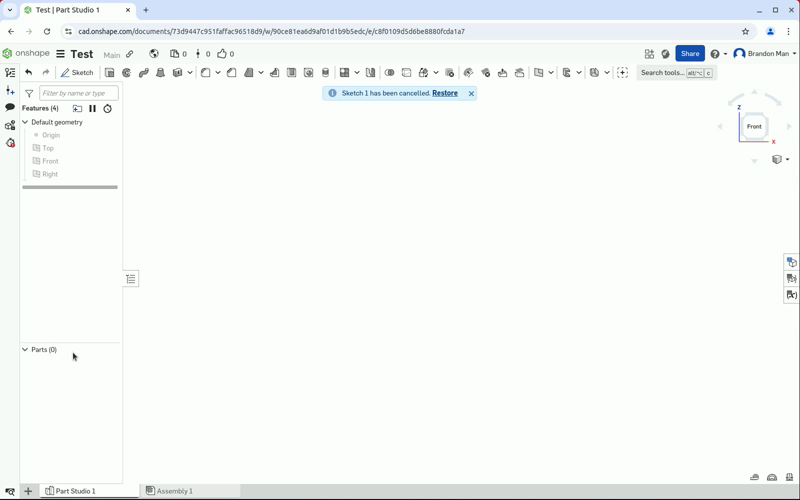
key(shift+s)
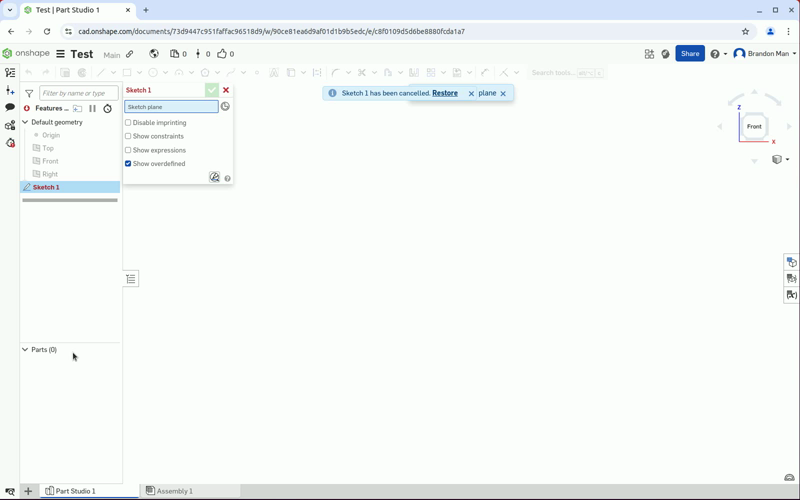
mouse_move(73, 163)
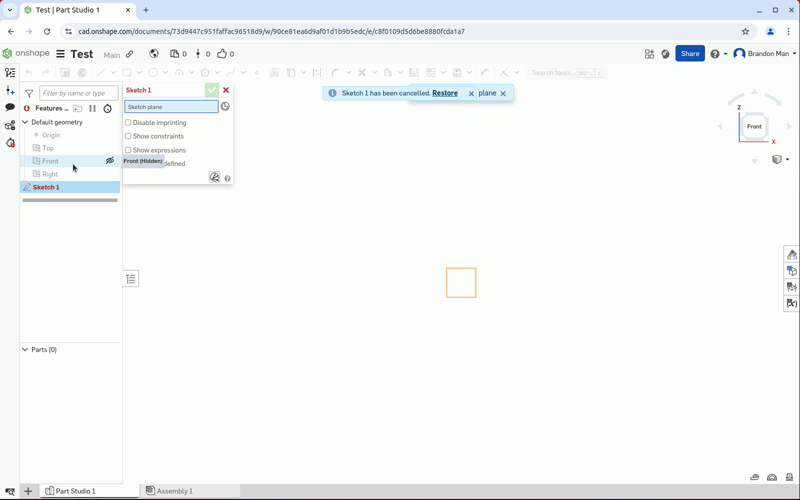
click(73, 163)
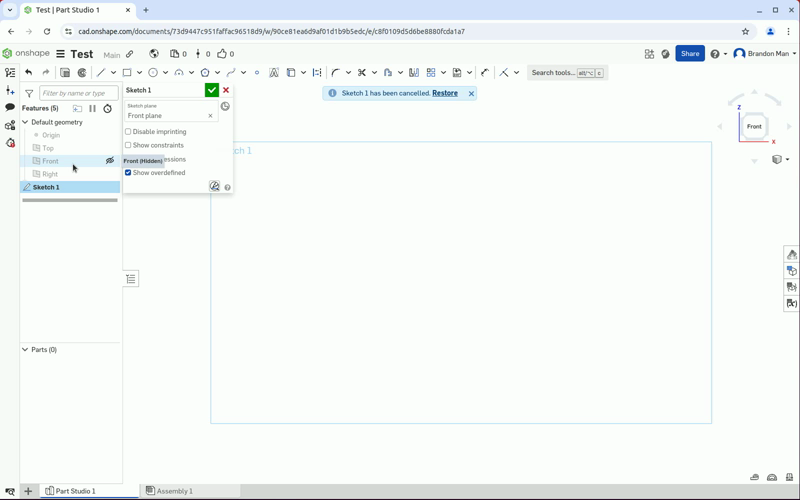
mouse_move(73, 352)
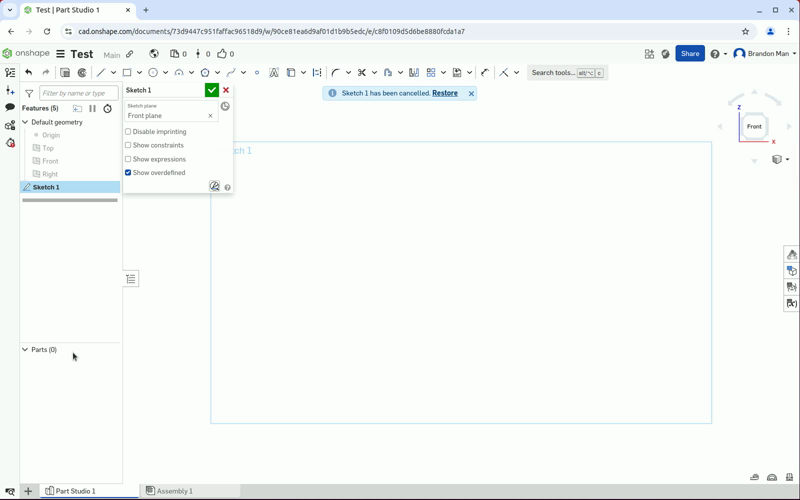
key(y)
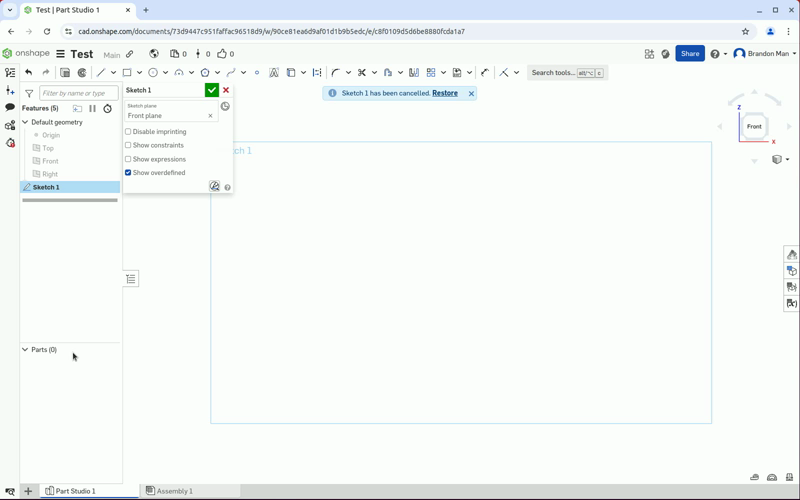
key(l)
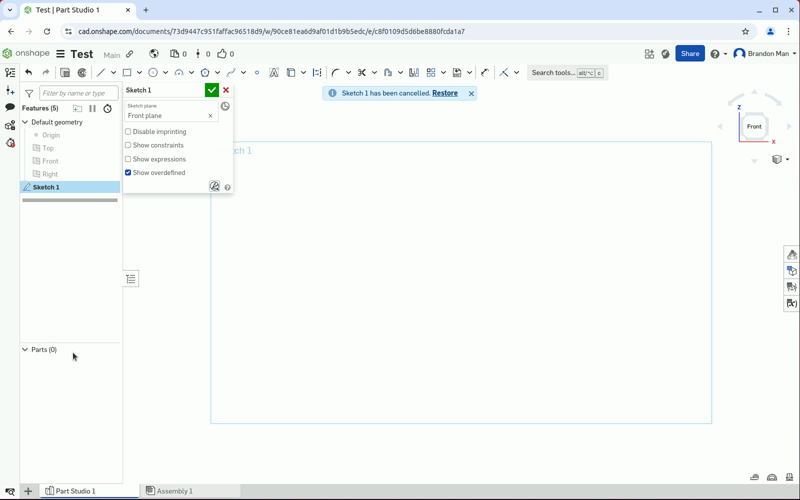
key_down(shift)
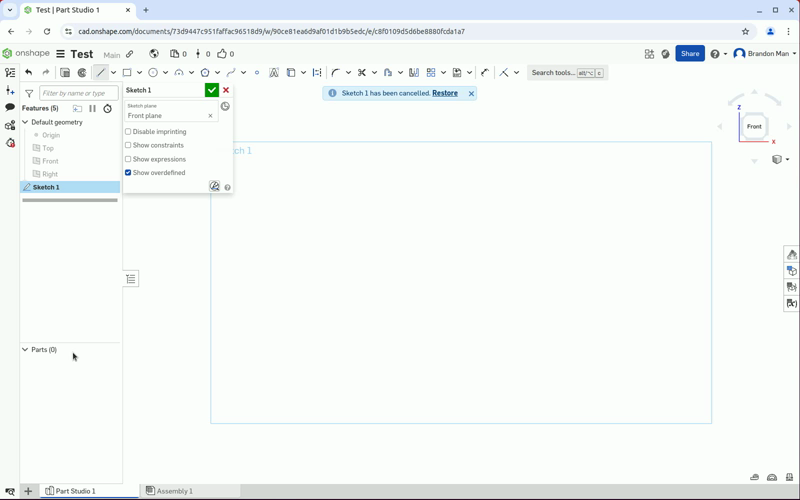
mouse_move(449, 301)
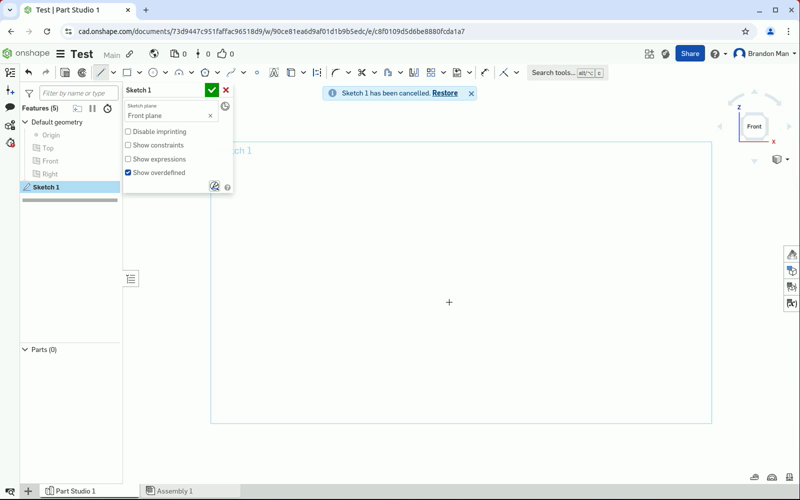
click(449, 301)
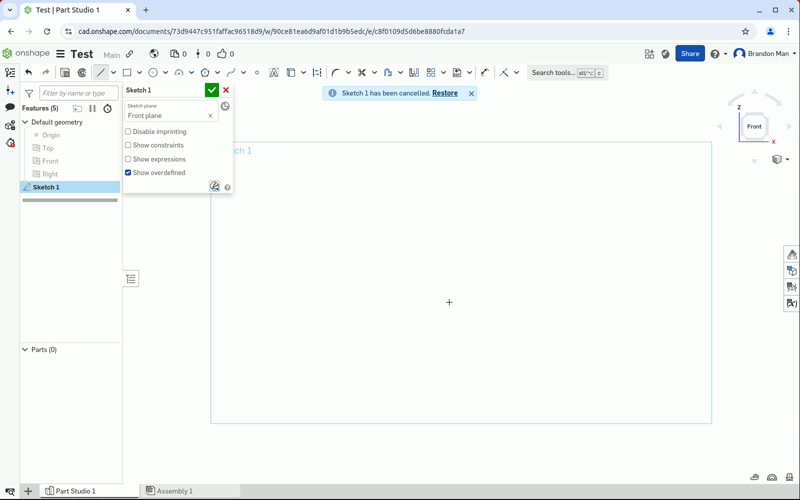
key_up(shift)
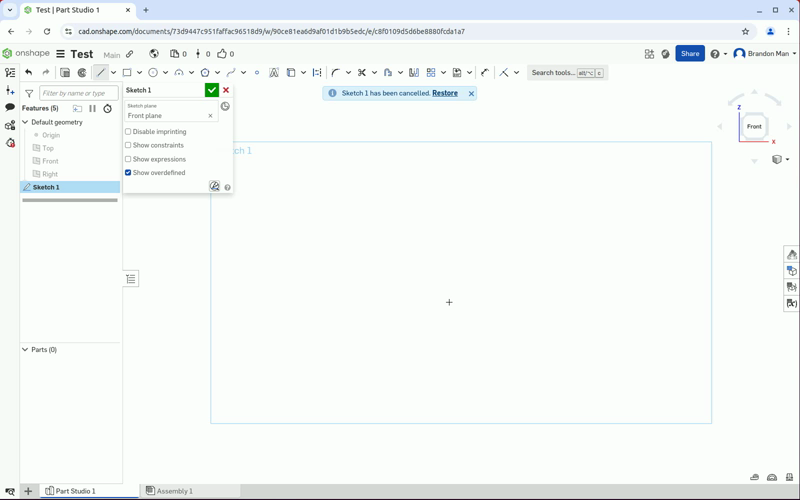
key_down(shift)
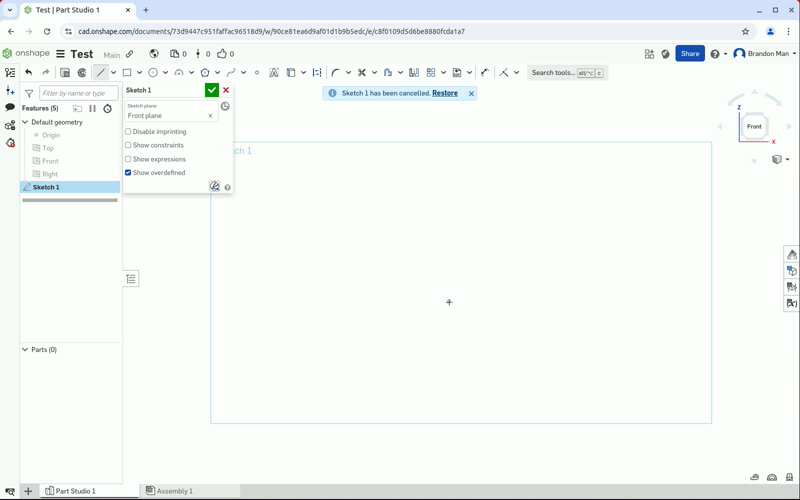
mouse_move(479, 301)
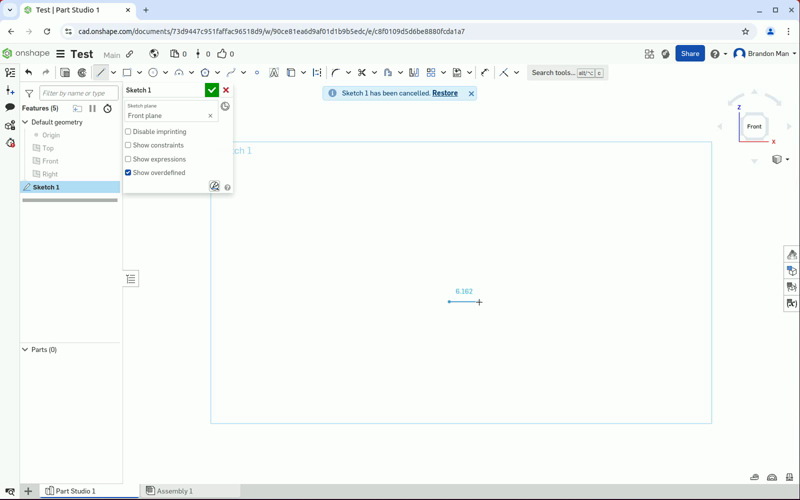
mouse_move(466, 301)
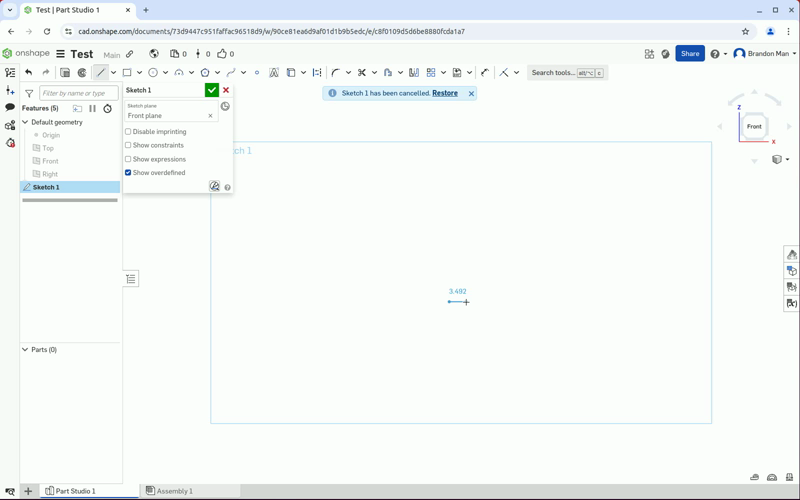
click(466, 301)
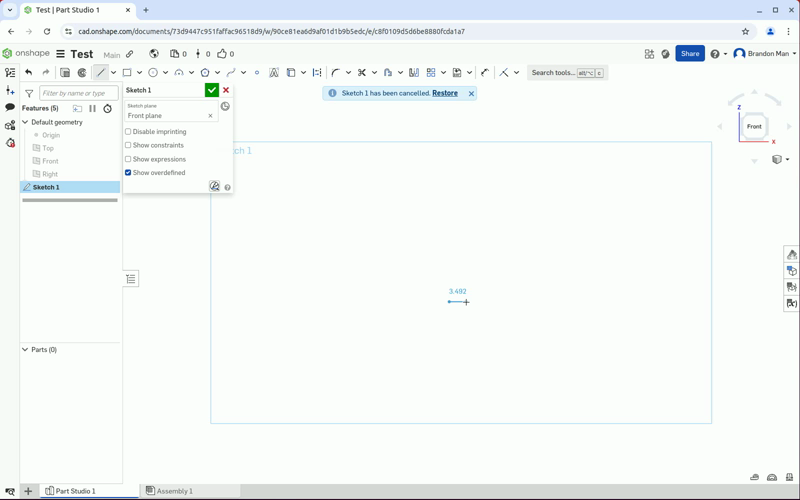
key_up(shift)
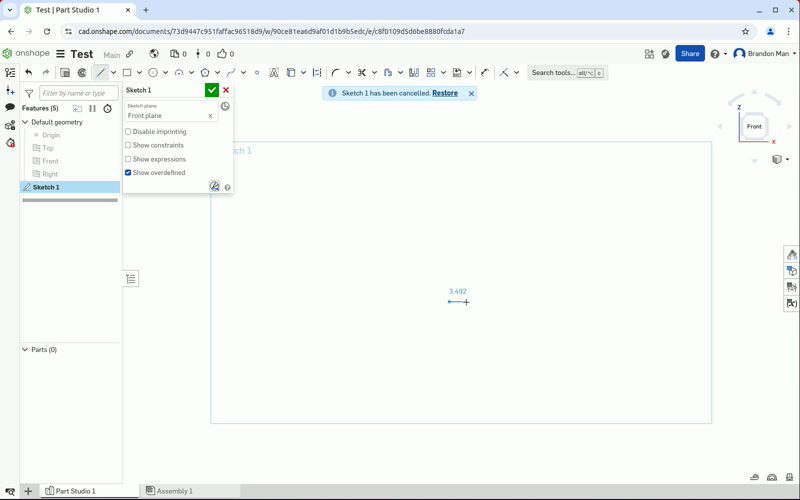
key_down(shift)
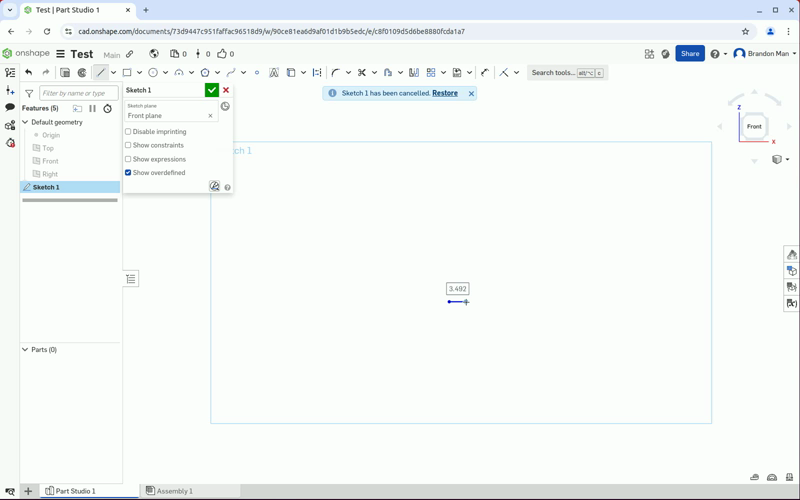
mouse_move(496, 301)
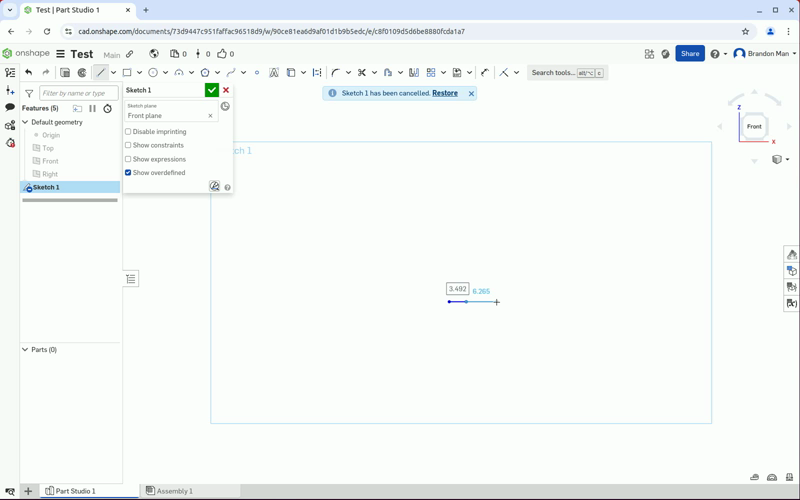
mouse_move(466, 285)
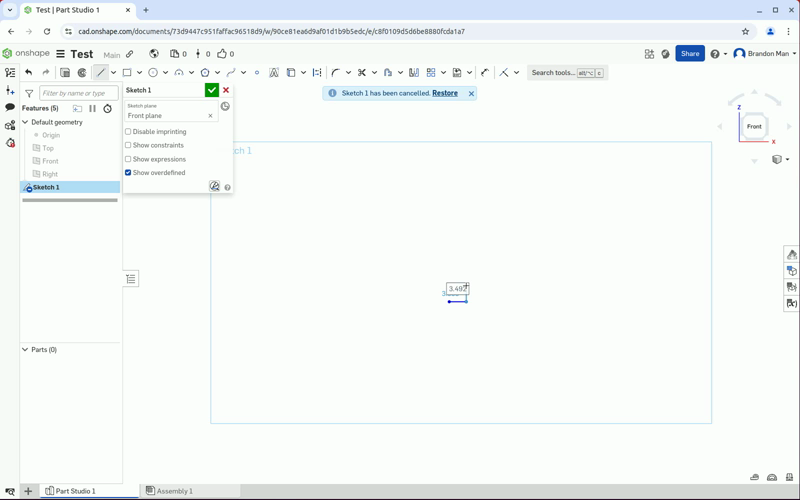
click(466, 285)
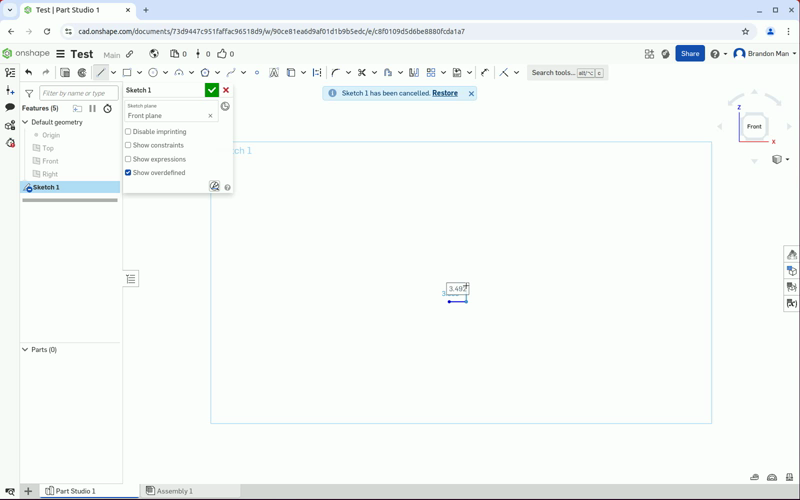
key_up(shift)
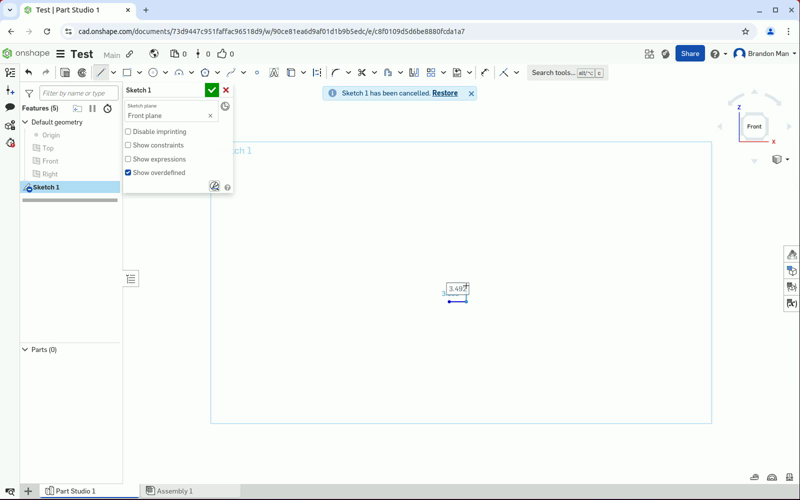
key_down(shift)
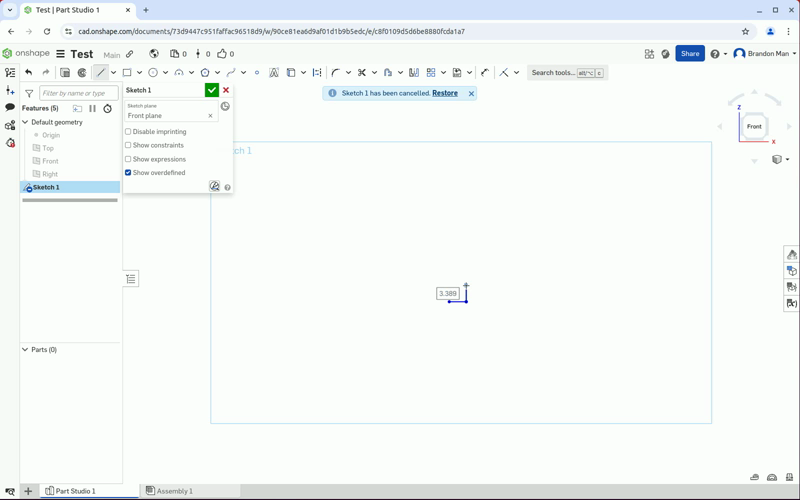
mouse_move(496, 285)
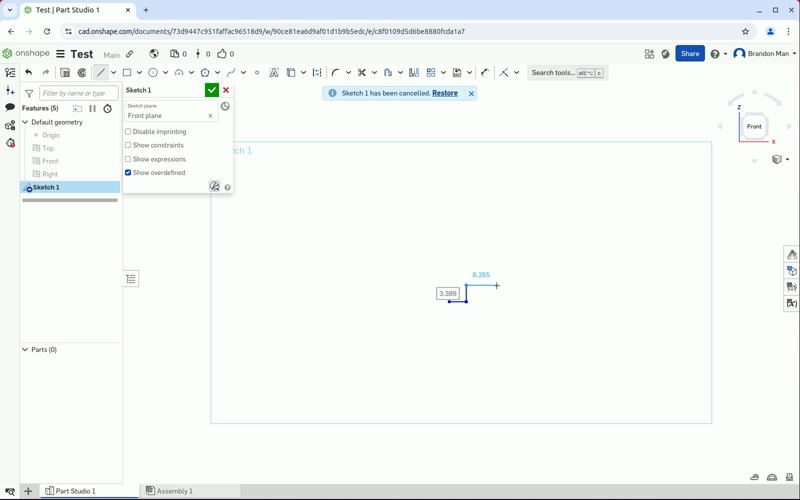
mouse_move(449, 285)
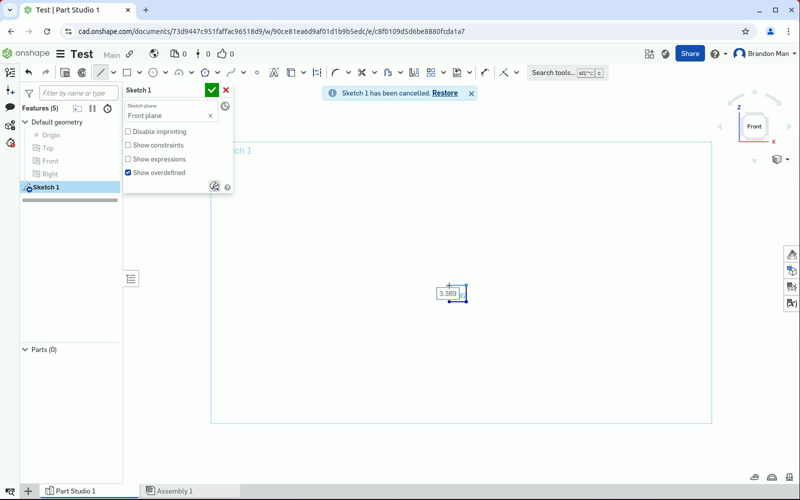
click(449, 285)
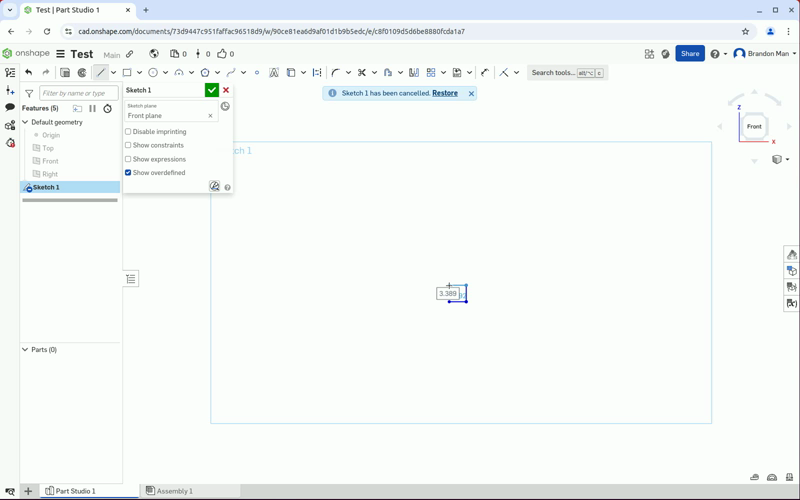
key_up(shift)
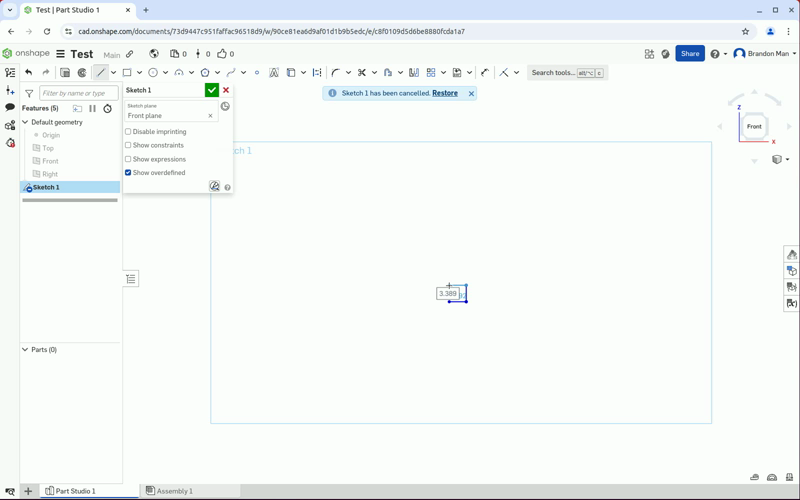
mouse_move(479, 285)
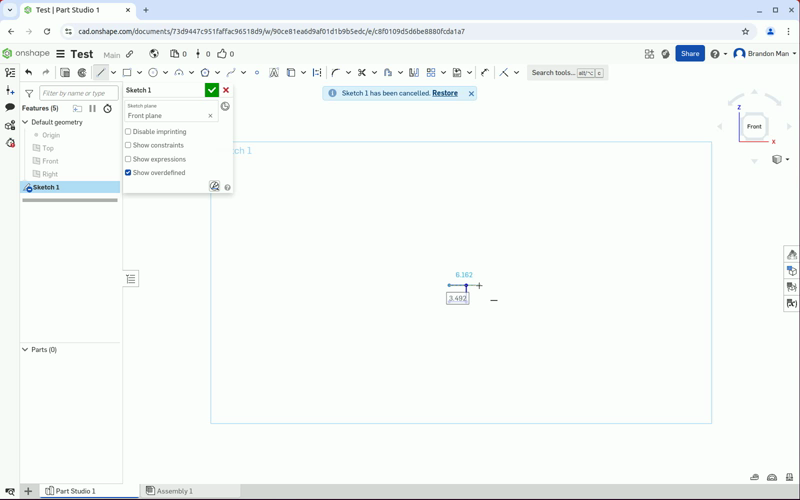
key_down(shift)
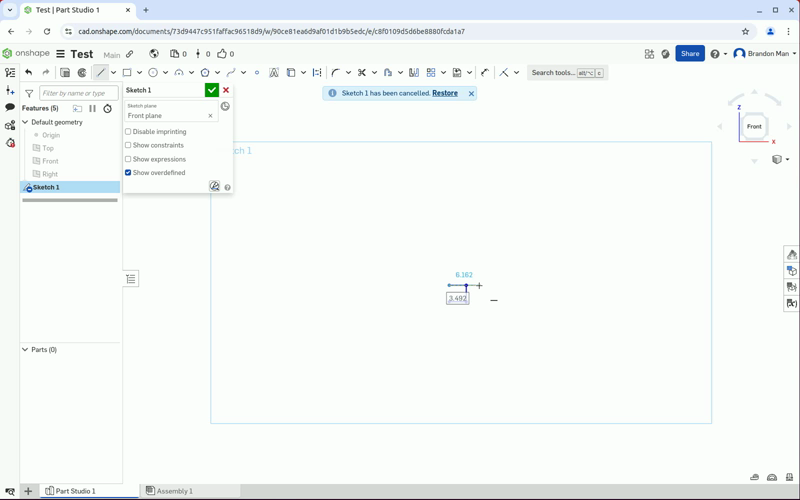
mouse_move(449, 301)
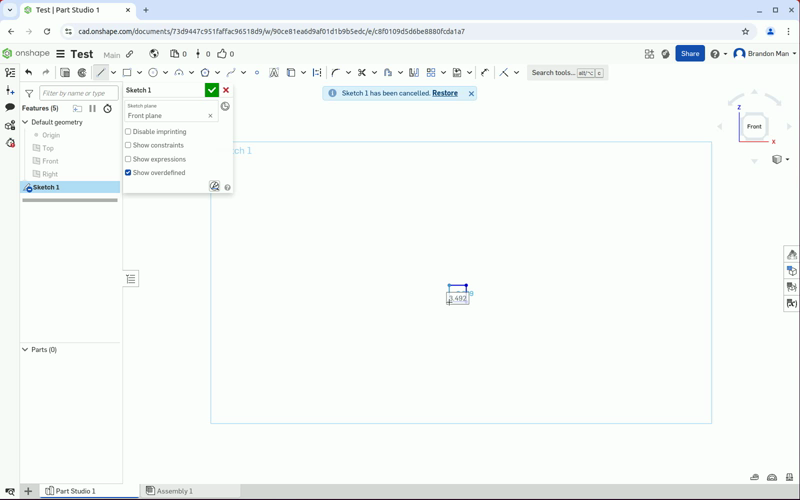
key_up(shift)
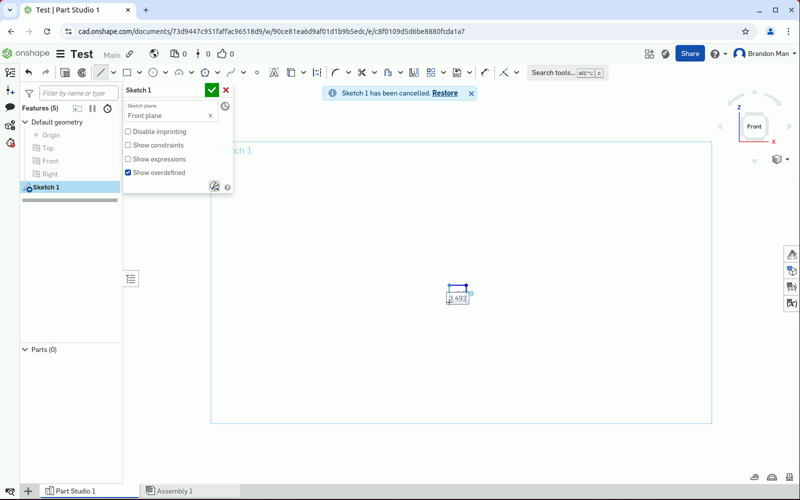
click(449, 301)
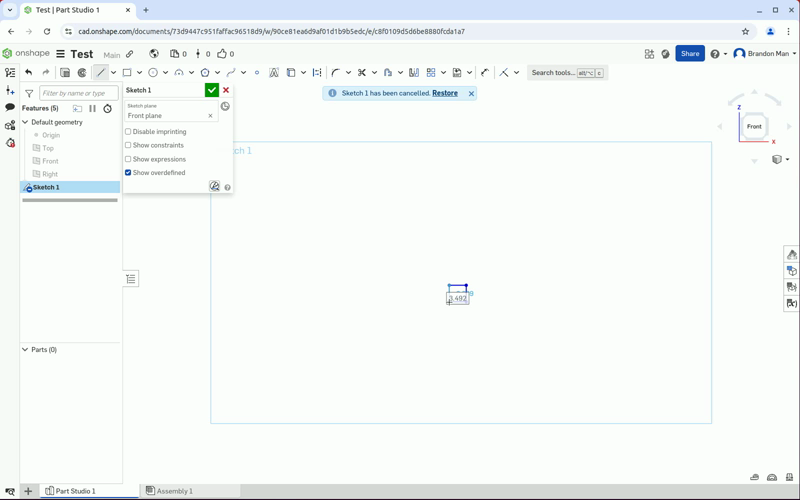
key(esc)
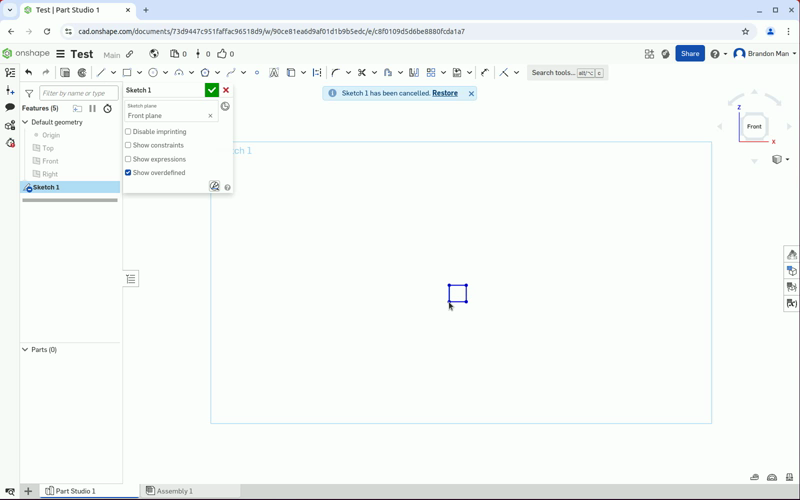
mouse_move(464, 294)
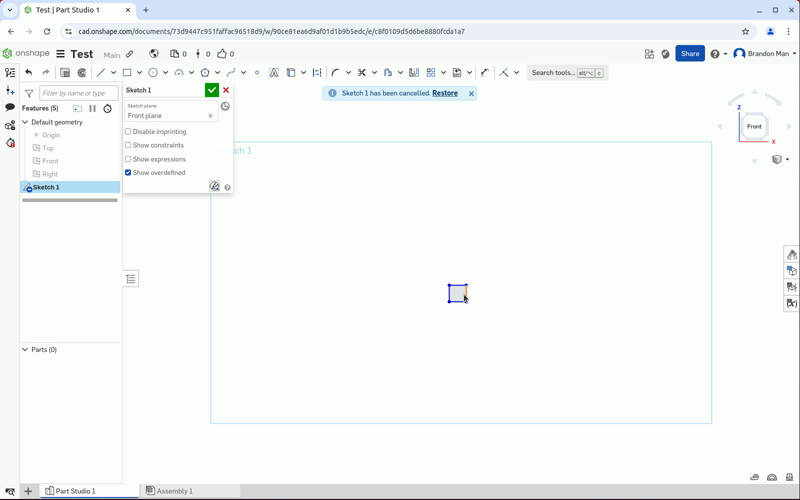
scroll(6)
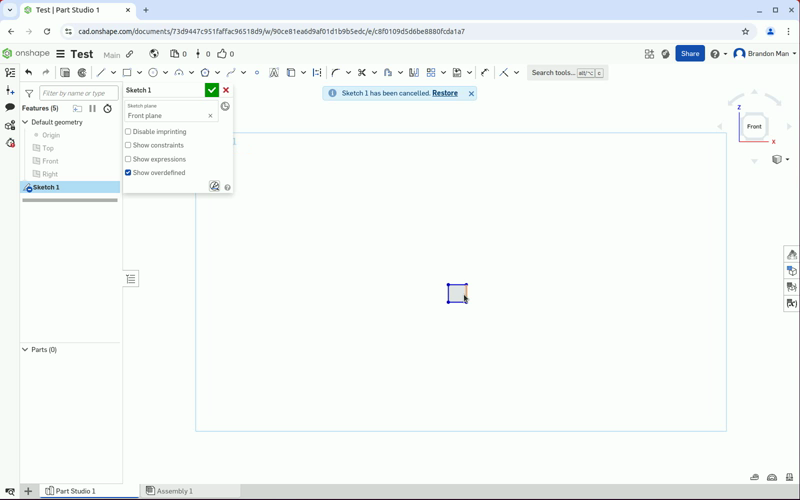
scroll(6)
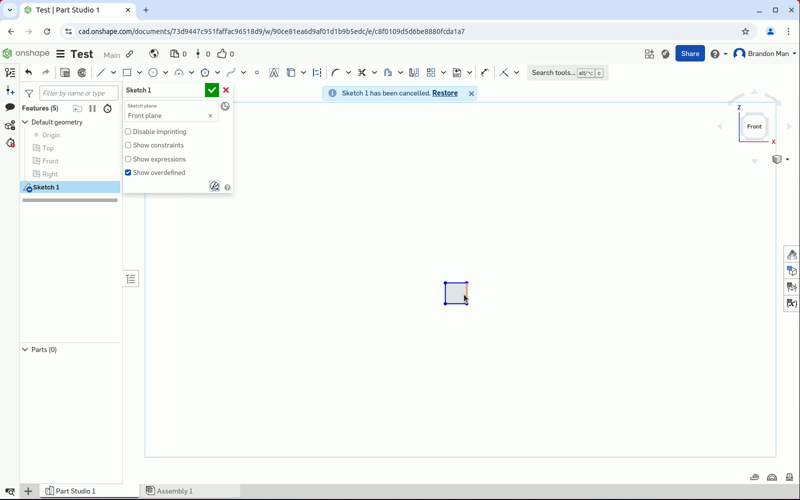
scroll(6)
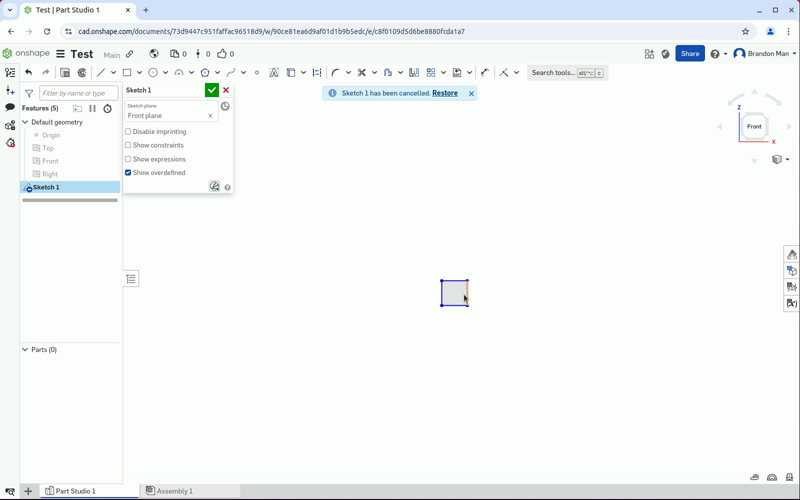
scroll(6)
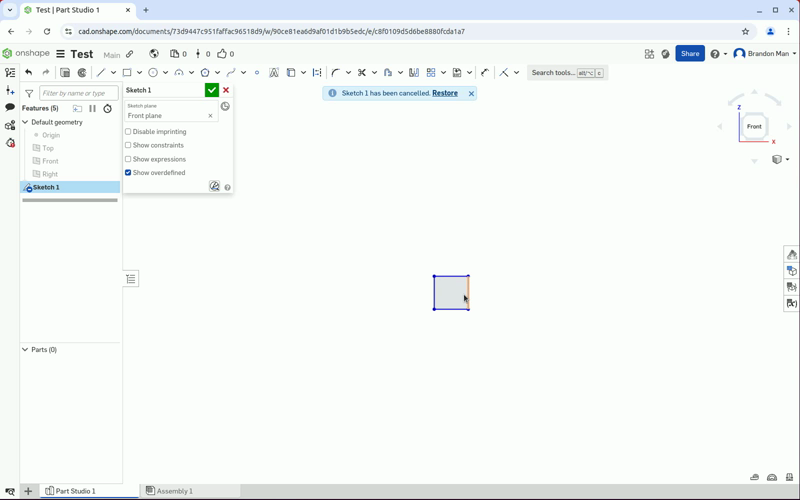
scroll(6)
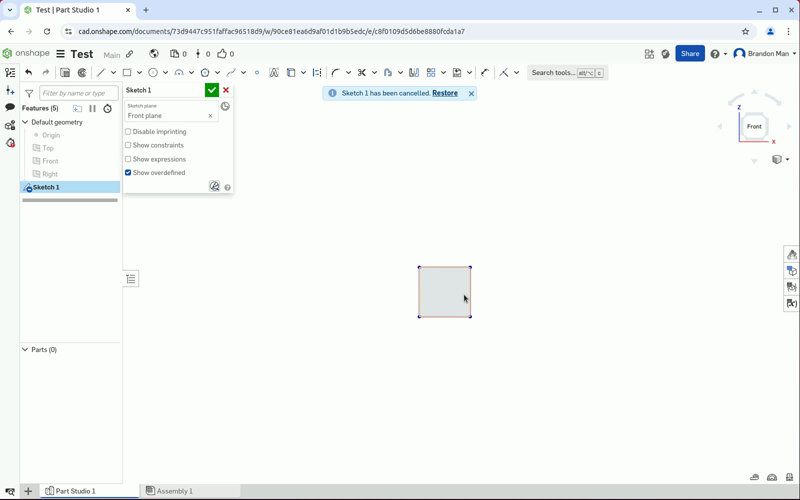
scroll(6)
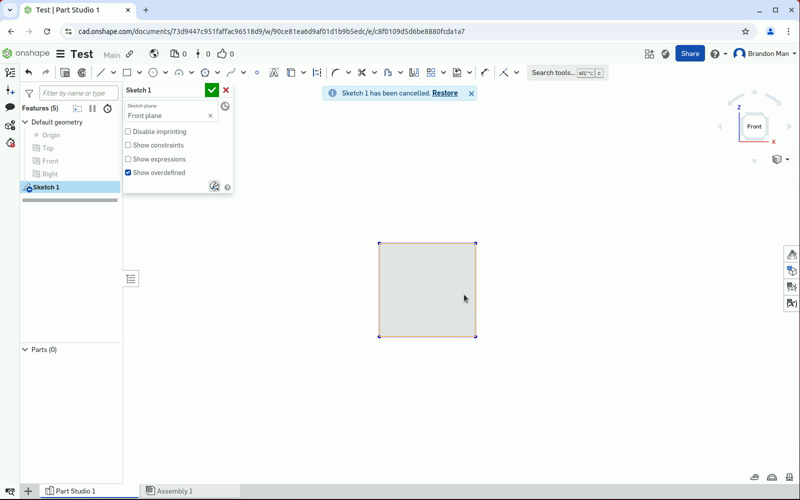
scroll(6)
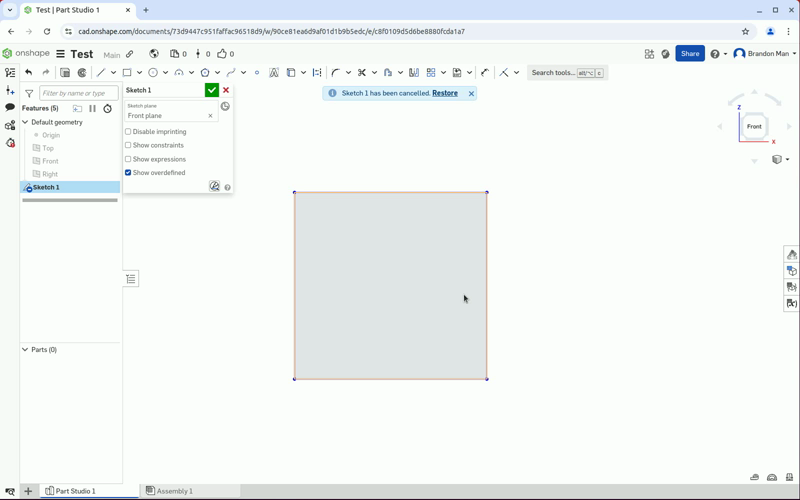
click(464, 294)
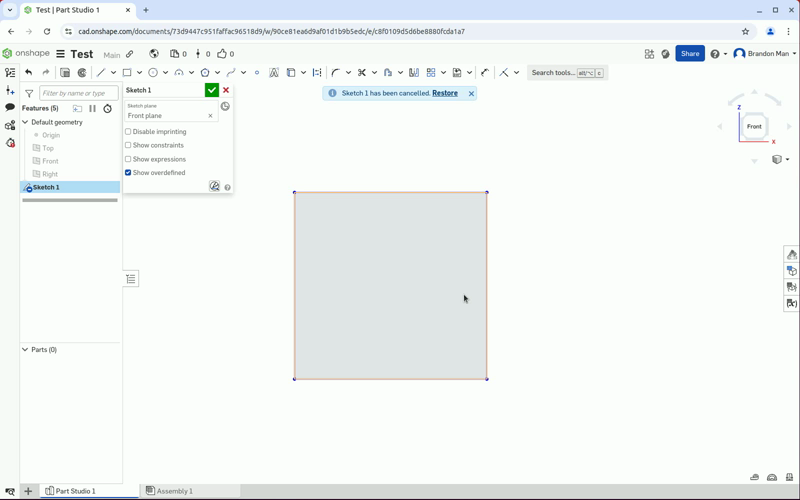
scroll(-6)
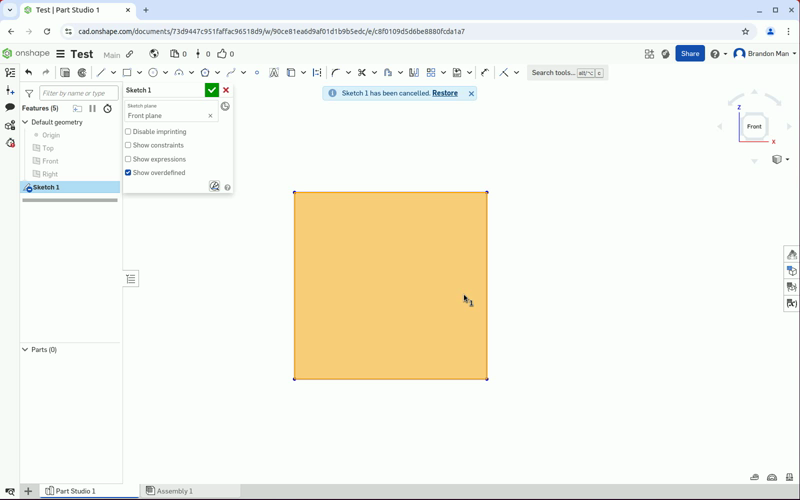
scroll(-6)
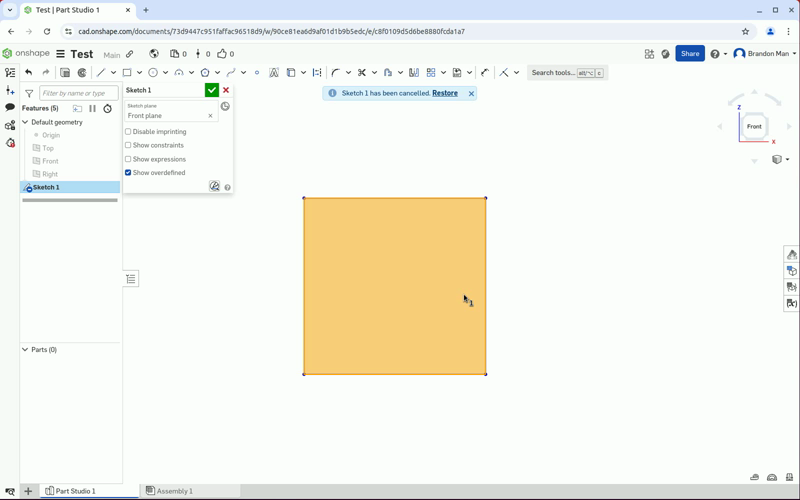
scroll(-6)
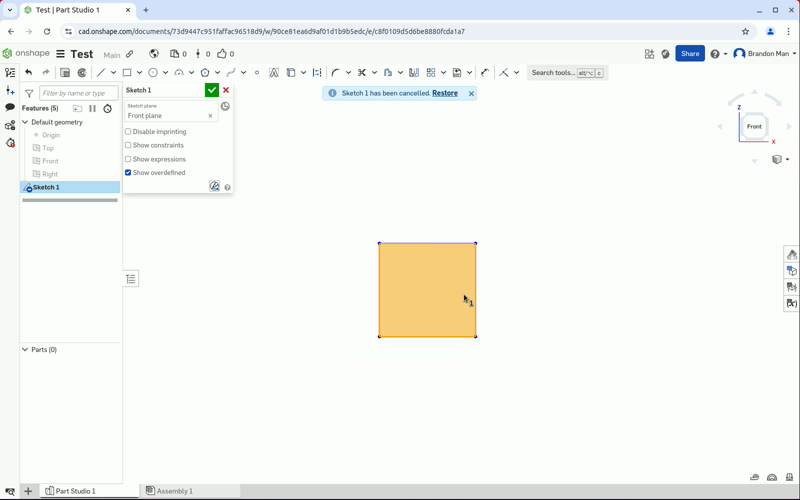
scroll(-6)
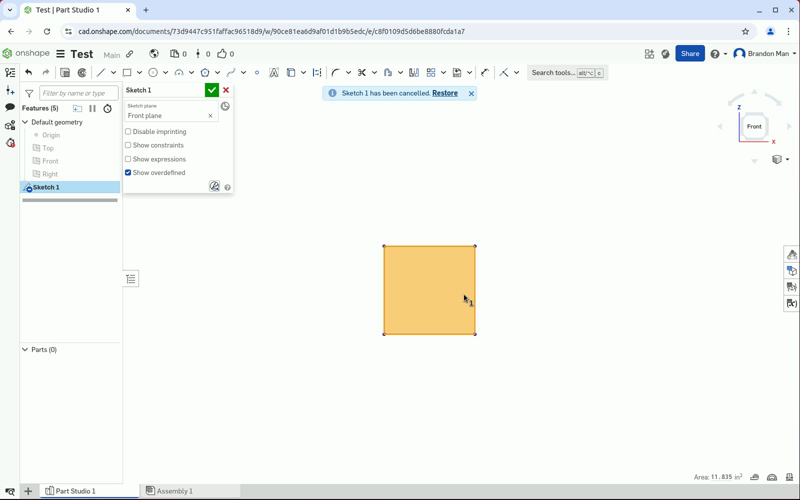
scroll(-6)
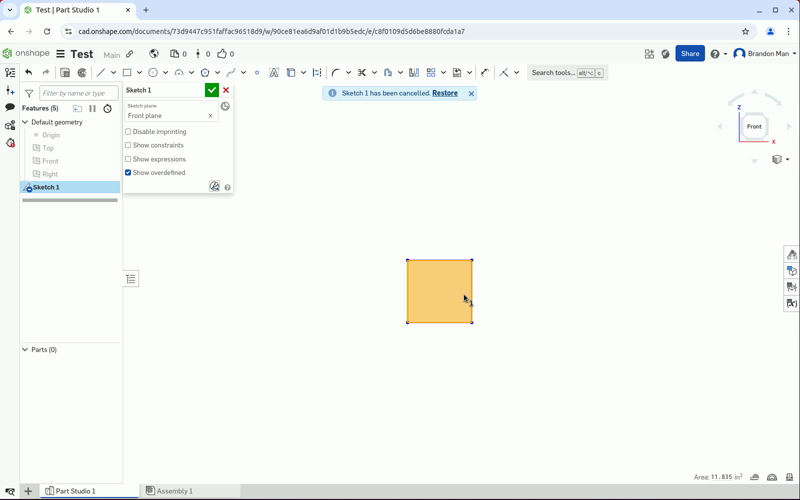
scroll(-6)
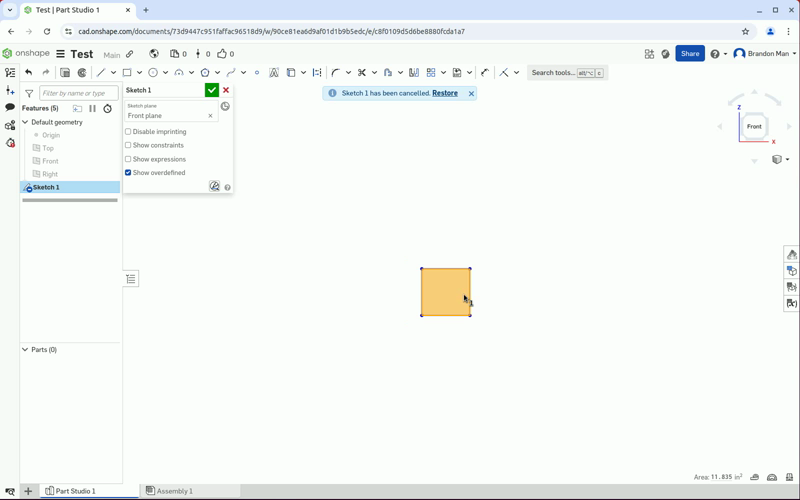
scroll(-6)
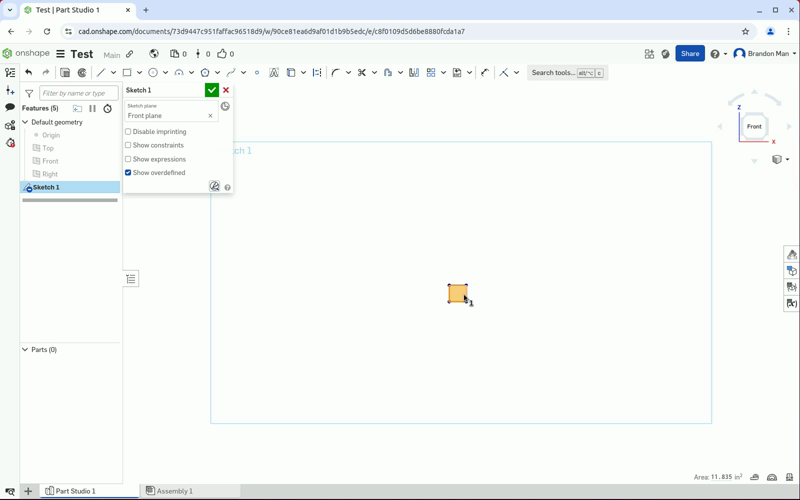
mouse_move(73, 352)
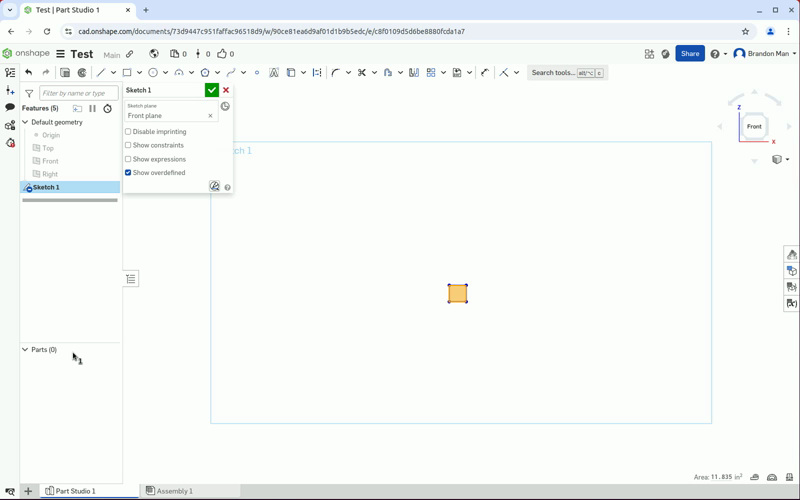
key(shift+y)
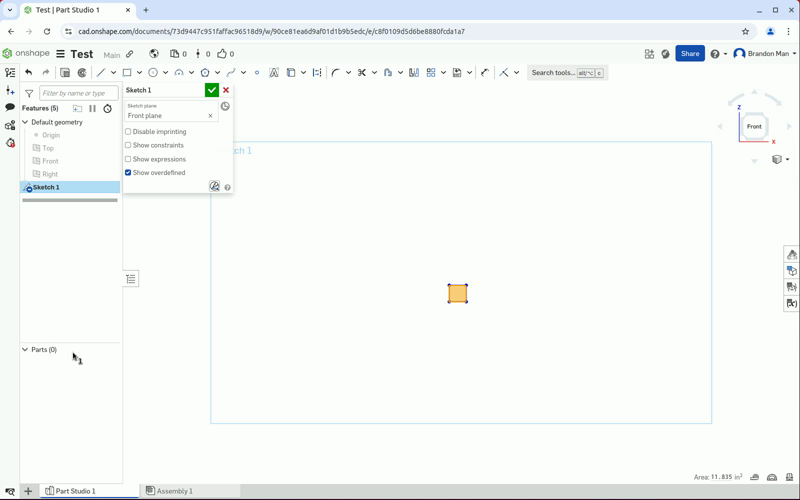
key(shift+e)
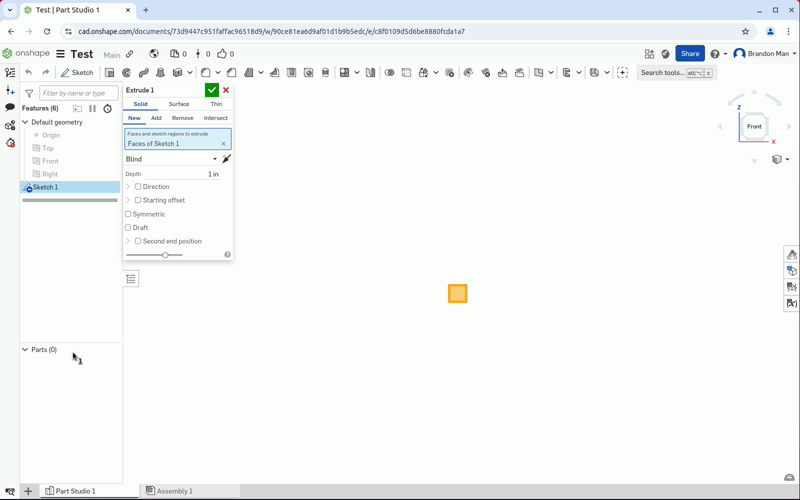
mouse_move(143, 106)
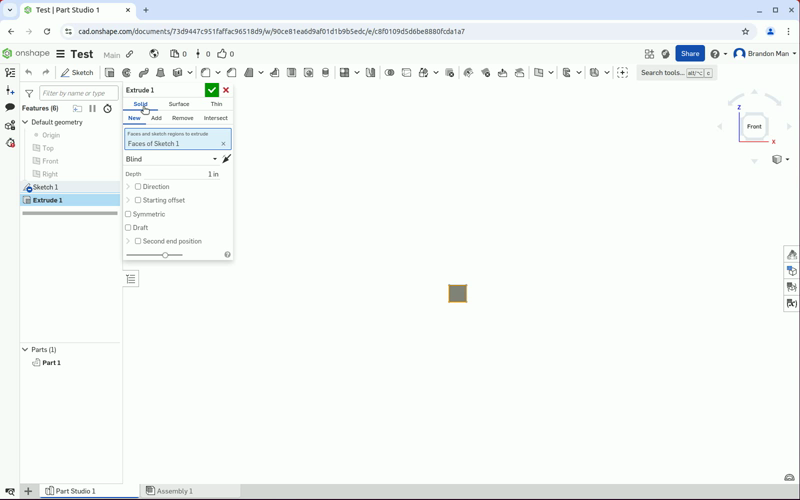
click(143, 106)
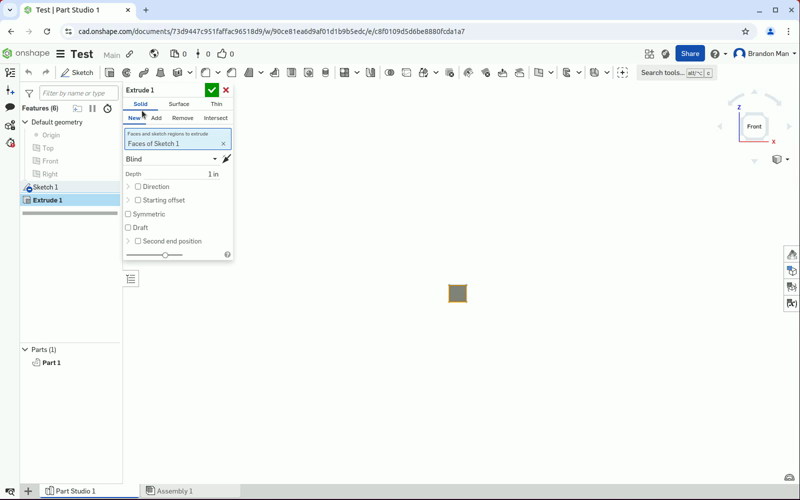
mouse_move(137, 120)
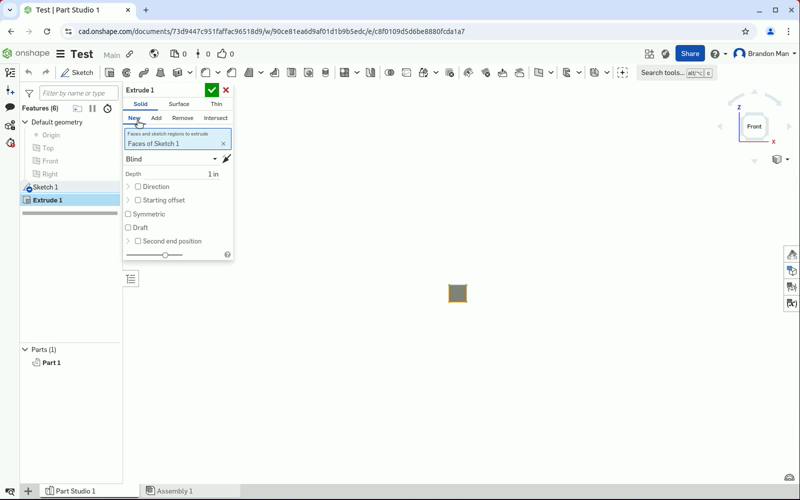
click(137, 120)
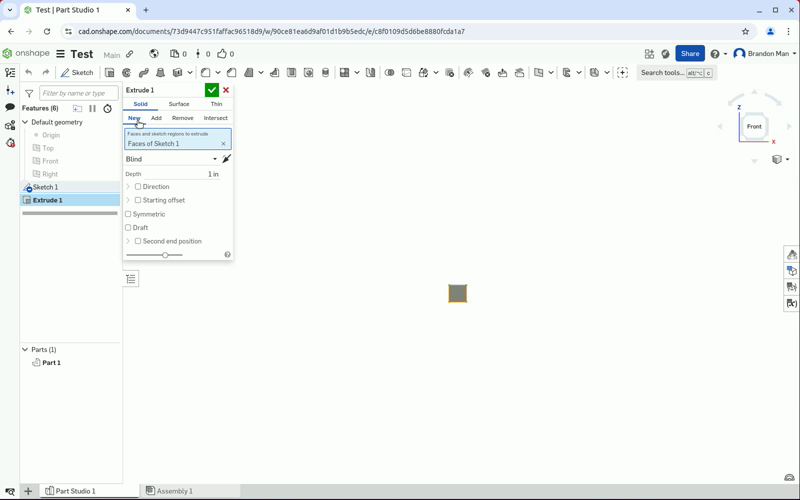
key(tab, 4)
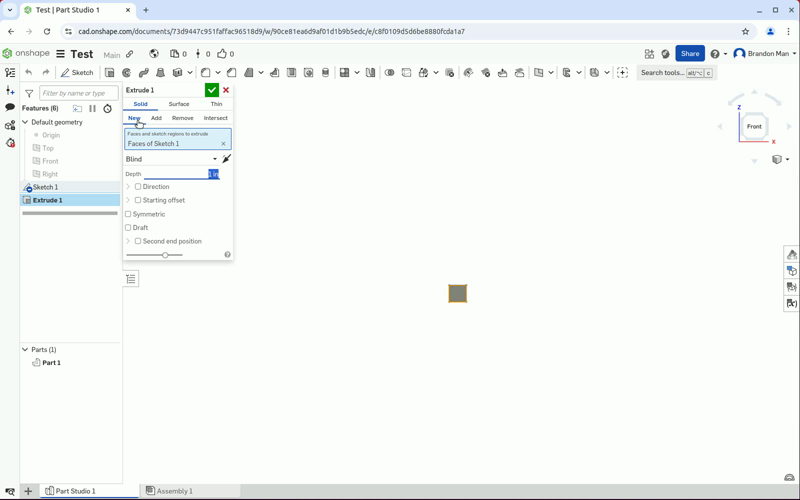
text(-5.296)
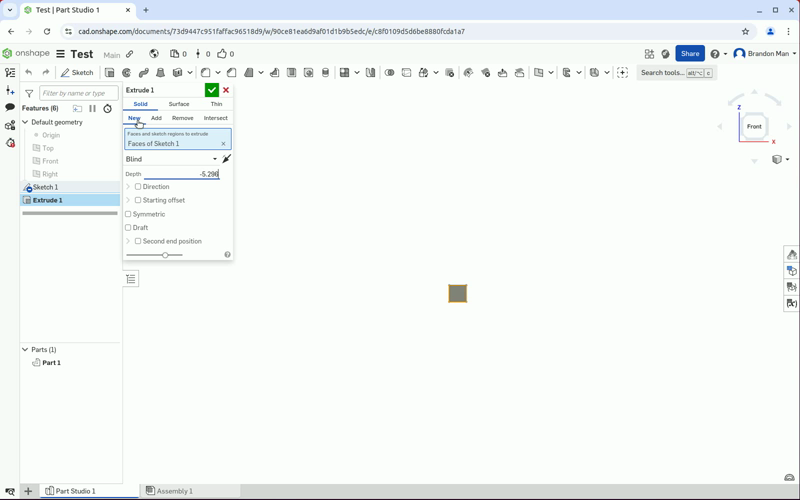
key(enter)
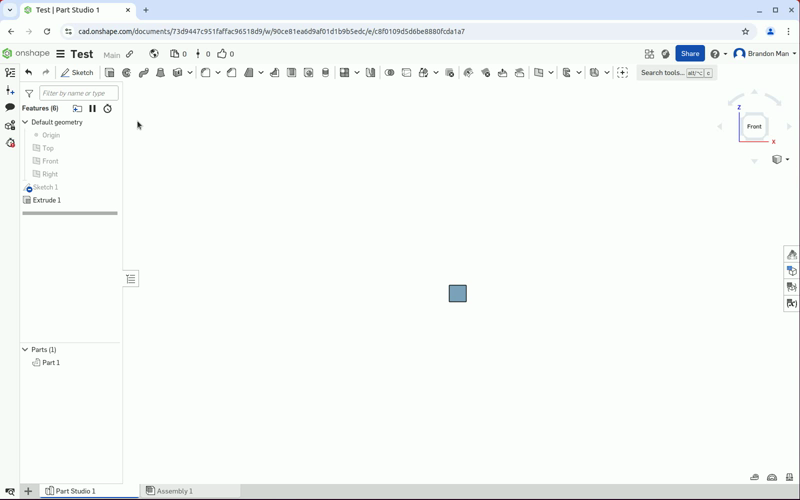
key(shift+h)
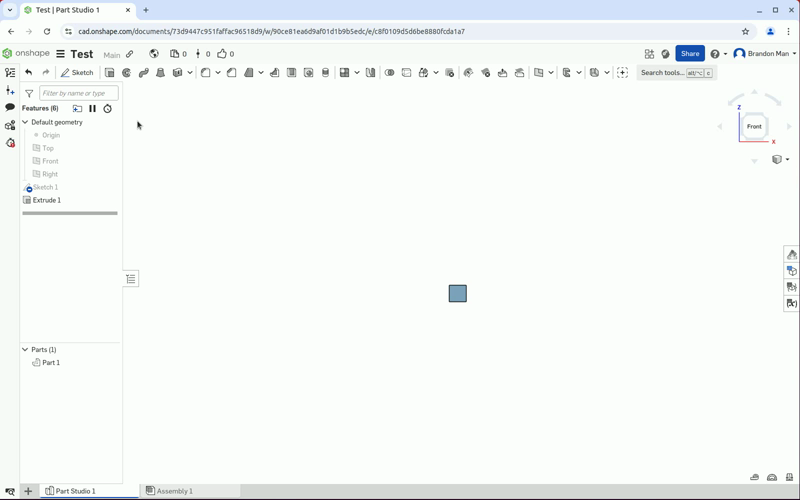
key(shift+h)
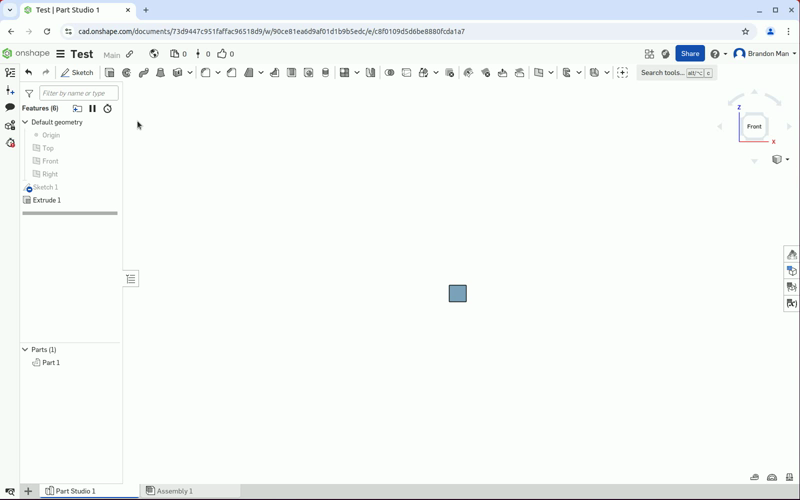
mouse_move(73, 189)
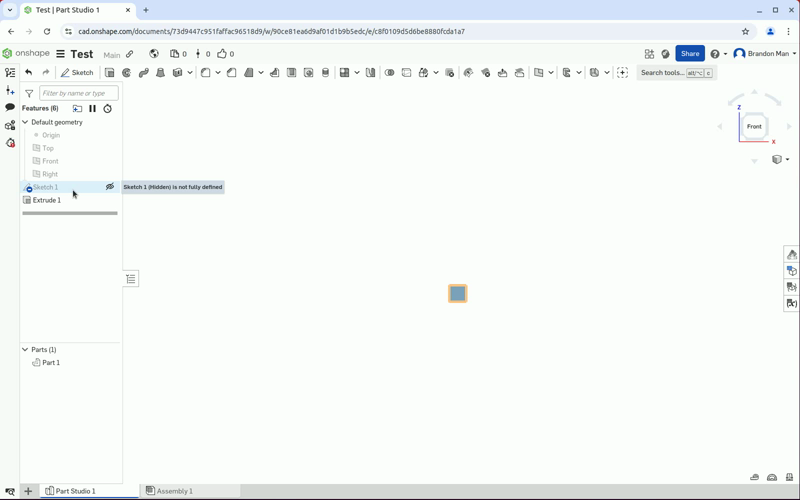
click(73, 189)
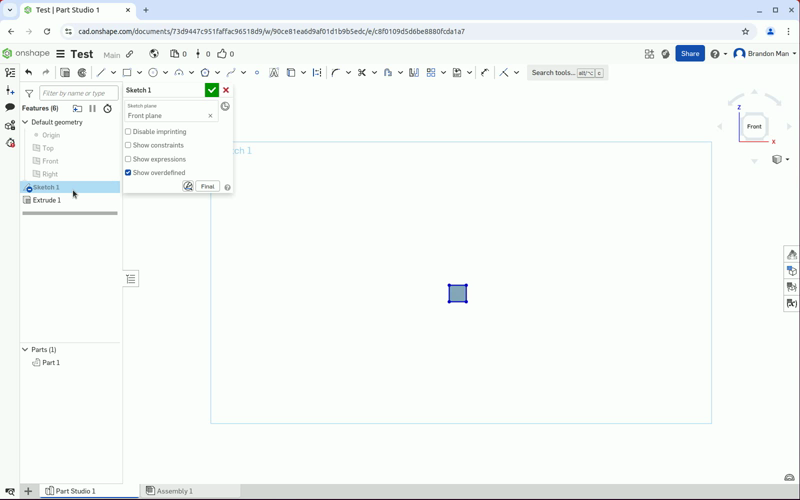
mouse_move(229, 92)
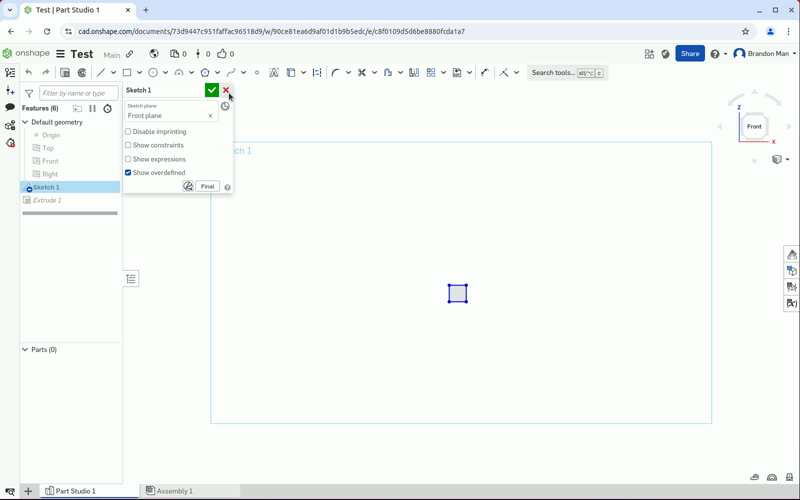
click(229, 92)
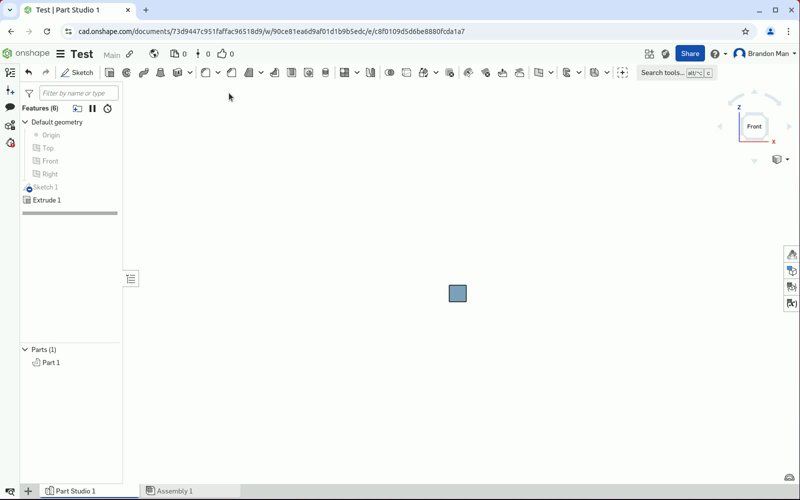
mouse_move(73, 352)
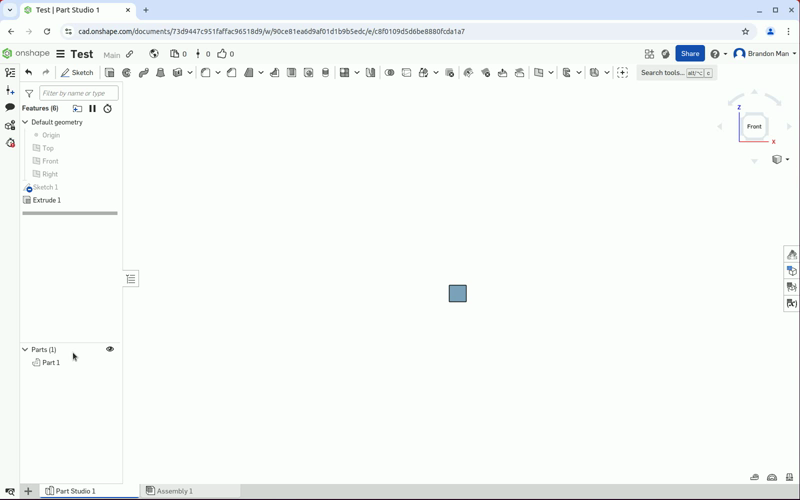
key(y)
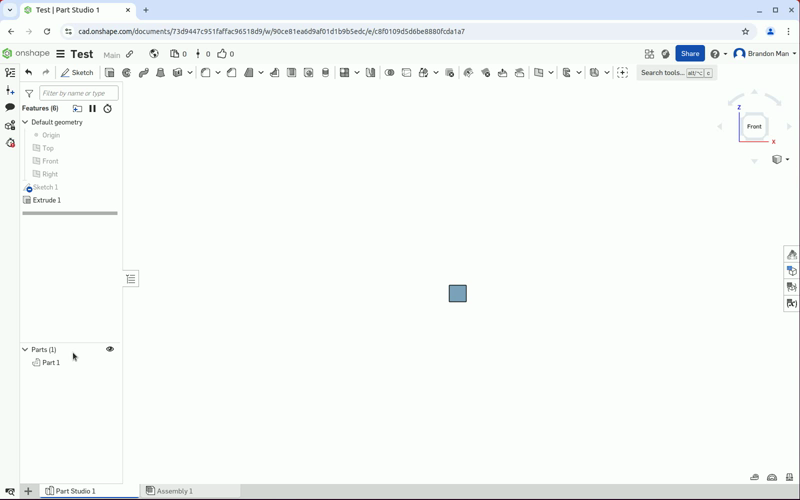
key(shift+p)
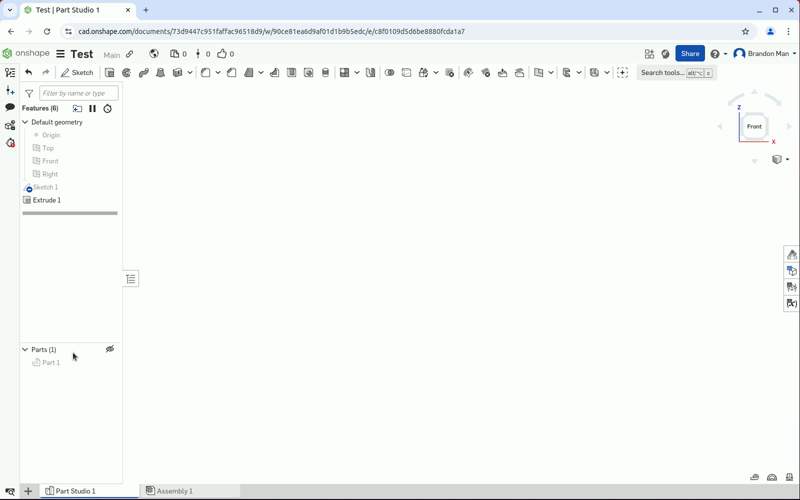
key(space)
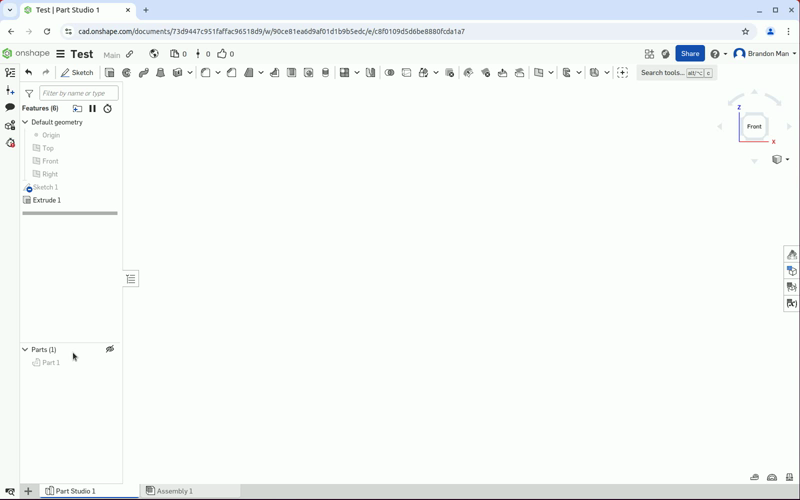
key_down(shift)
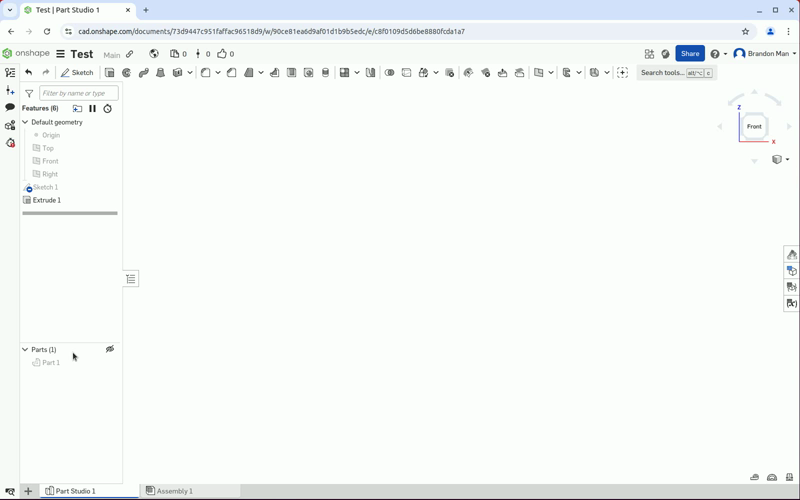
key(down)
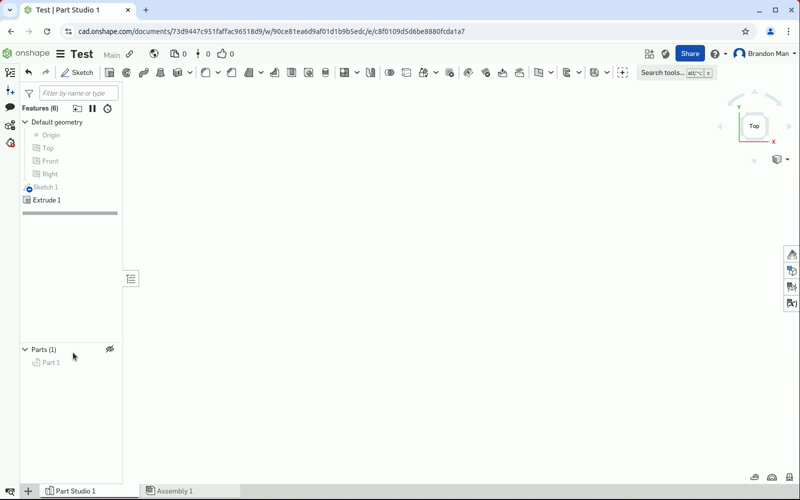
key_up(shift)
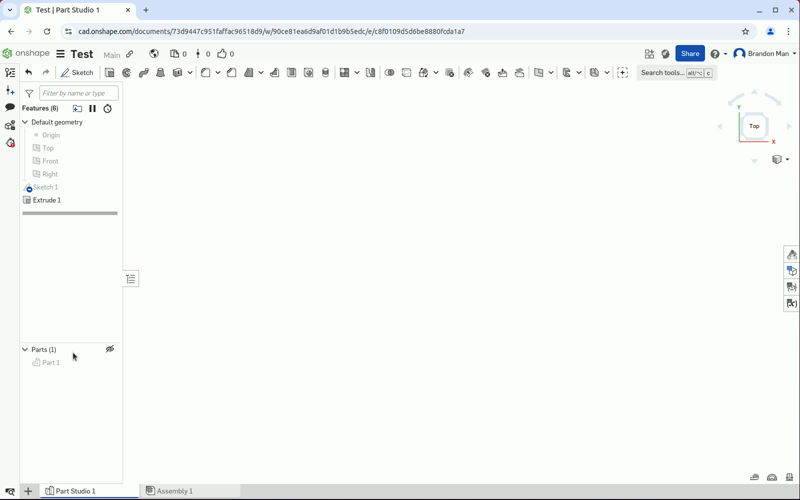
mouse_move(73, 352)
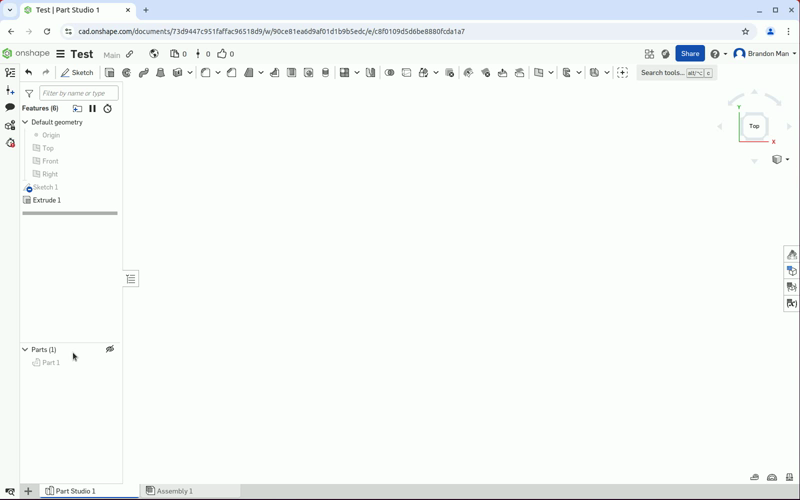
key(shift+y)
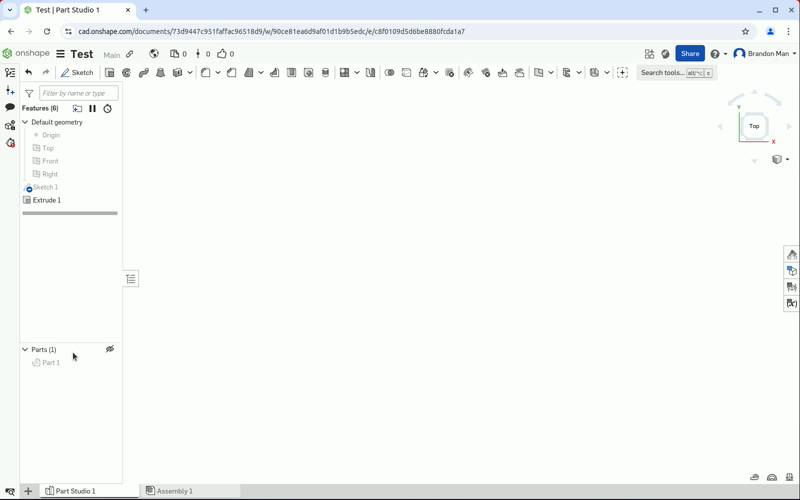
key(shift+s)
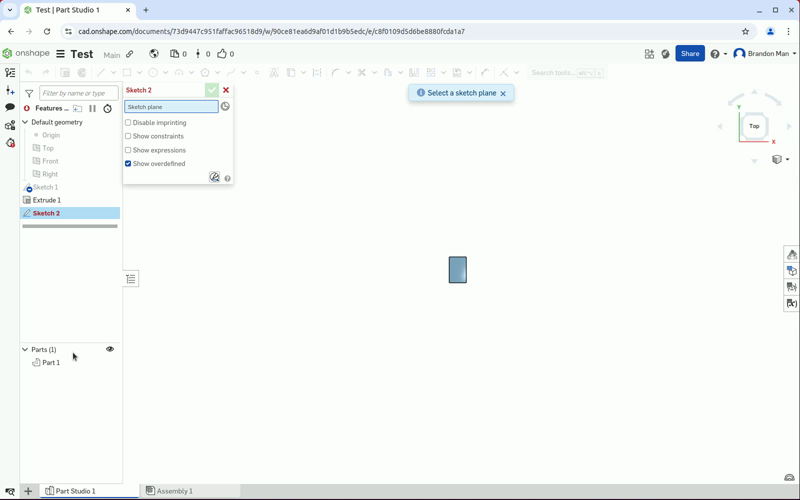
mouse_move(73, 150)
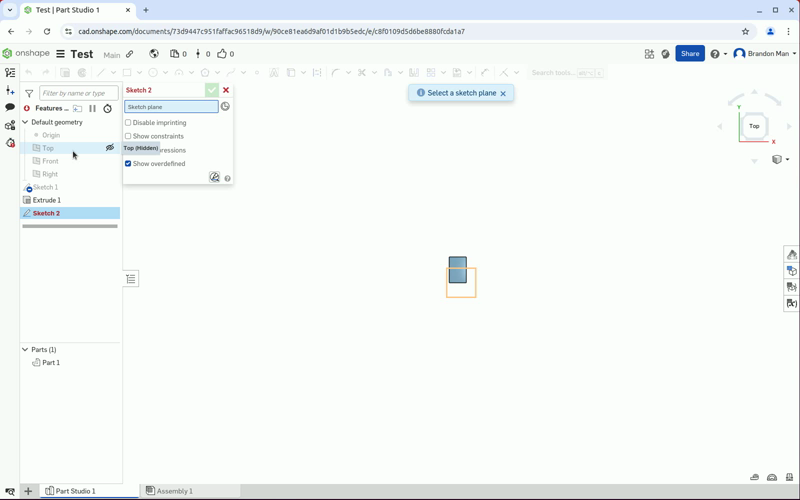
click(73, 150)
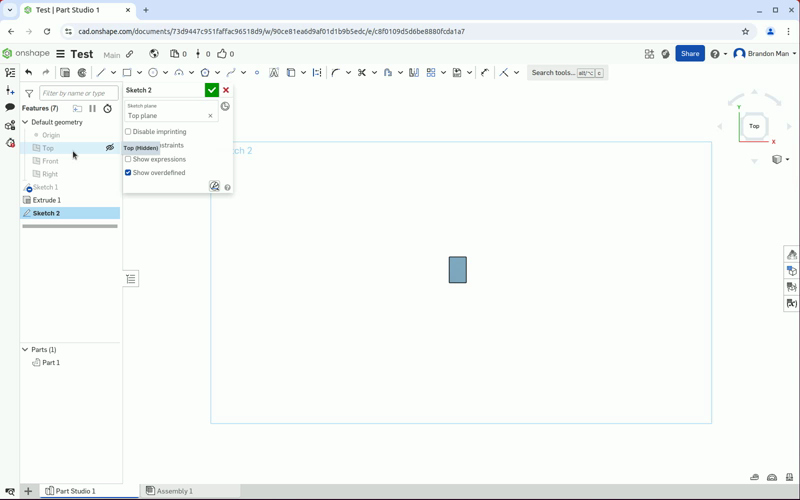
mouse_move(73, 352)
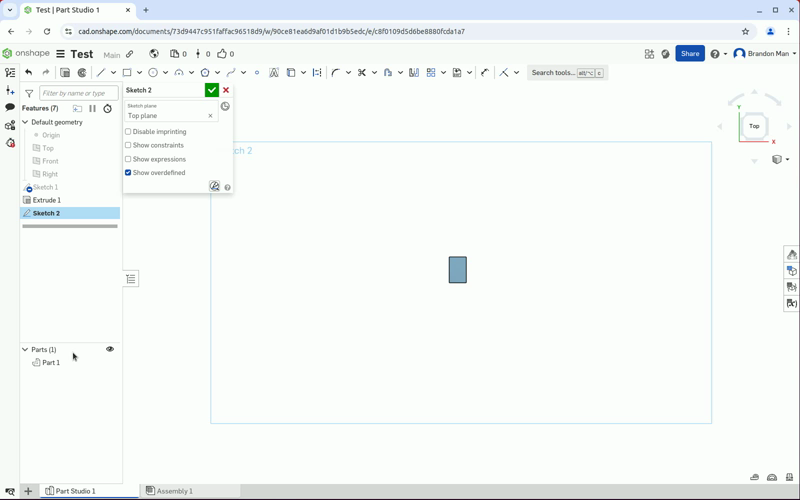
key(y)
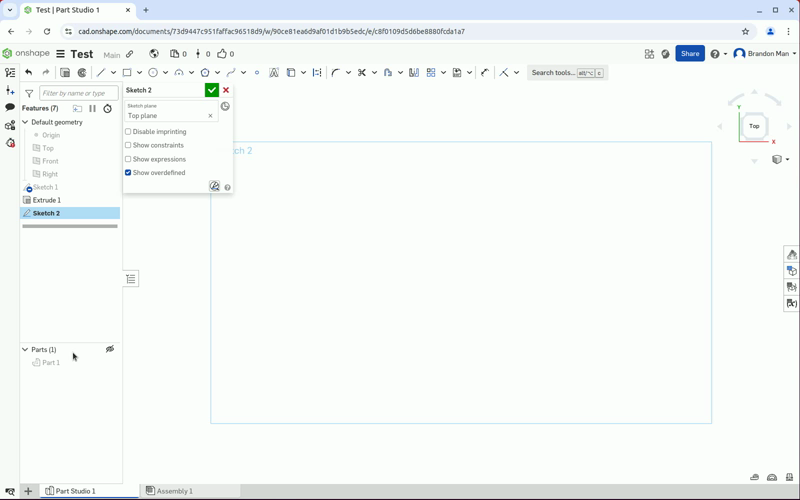
key(c)
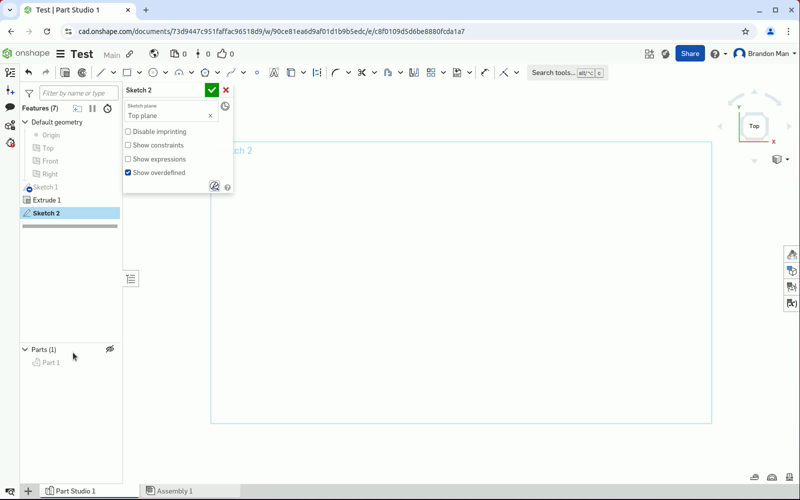
key_down(shift)
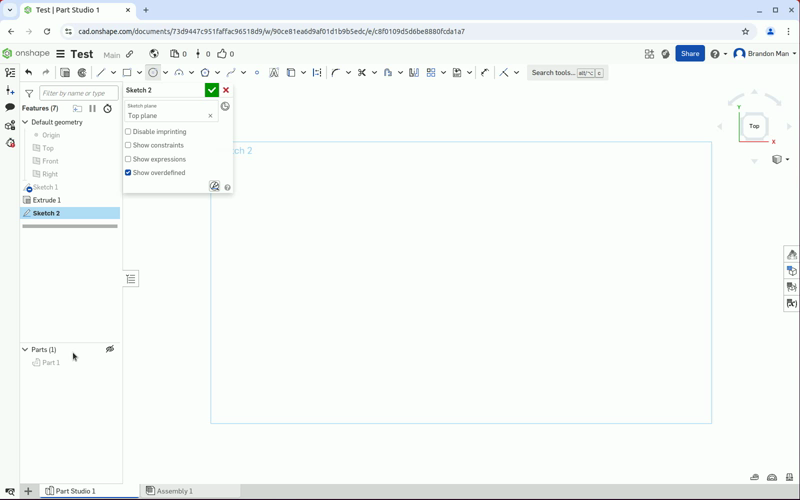
mouse_move(439, 294)
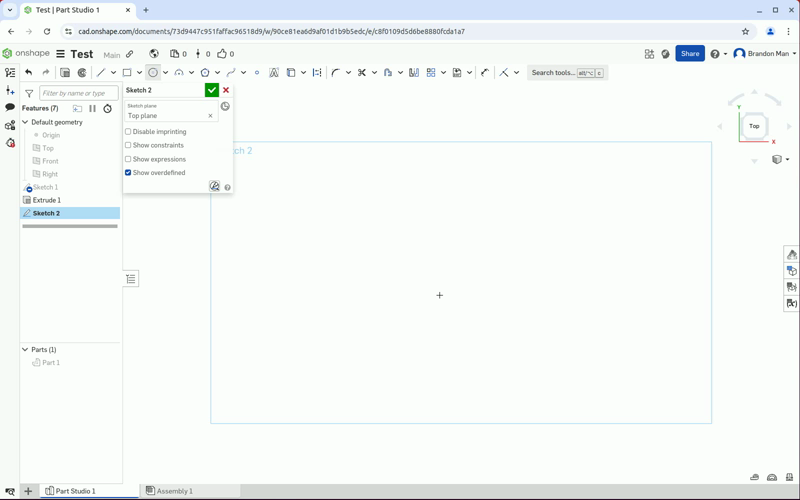
click(439, 294)
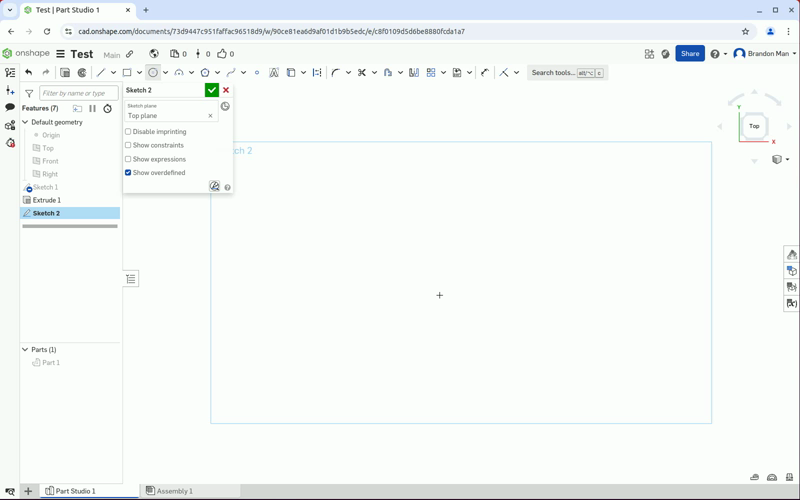
key_up(shift)
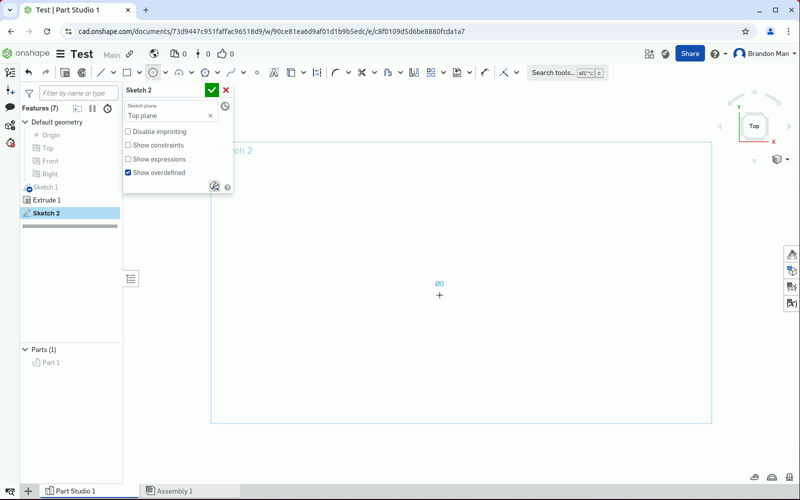
mouse_move(450, 294)
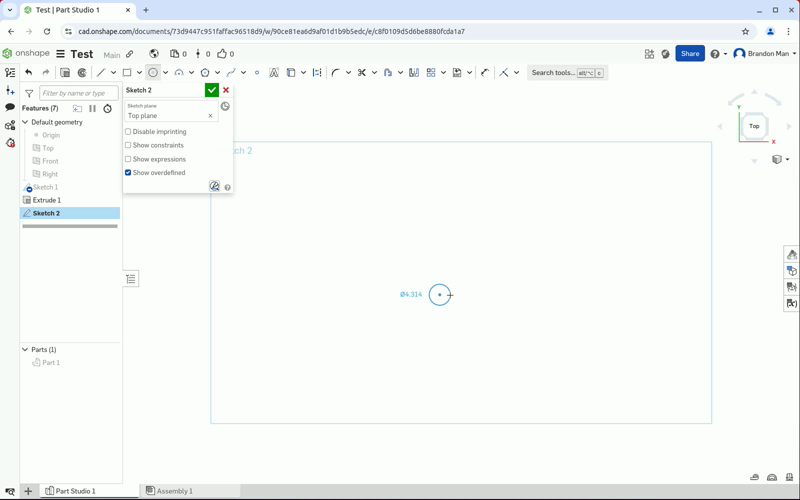
click(450, 294)
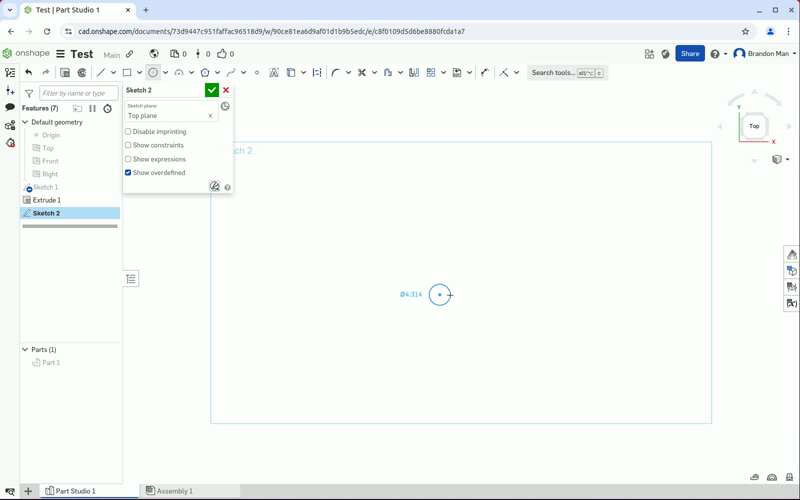
key(esc)
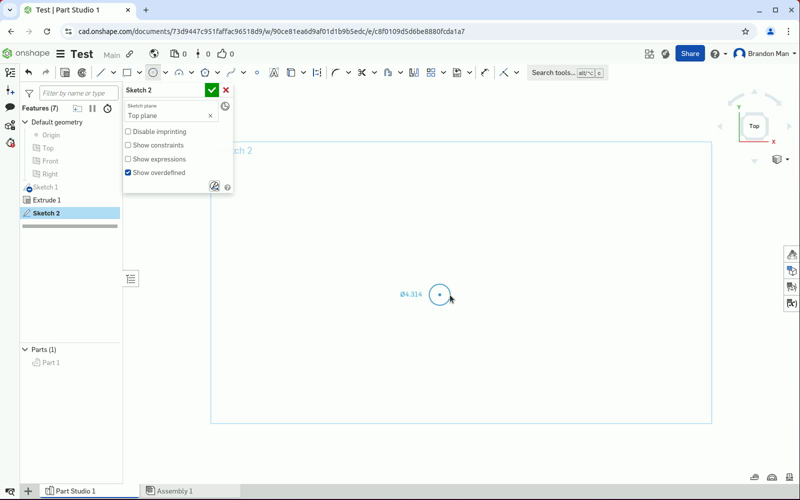
mouse_move(440, 300)
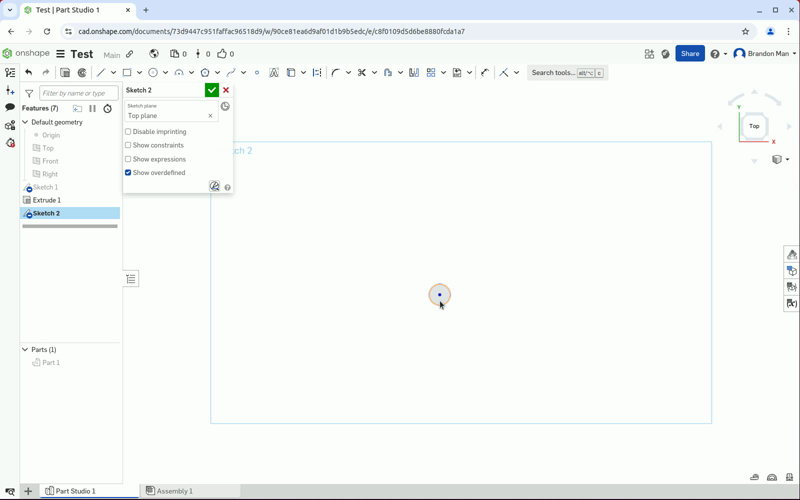
scroll(6)
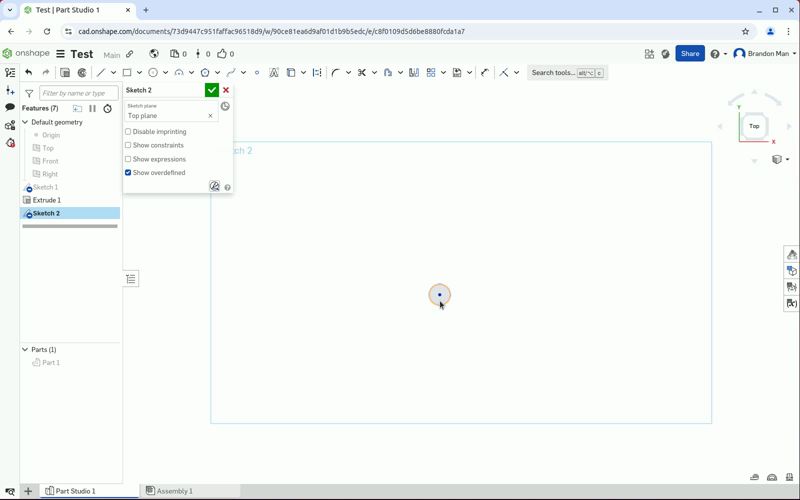
scroll(6)
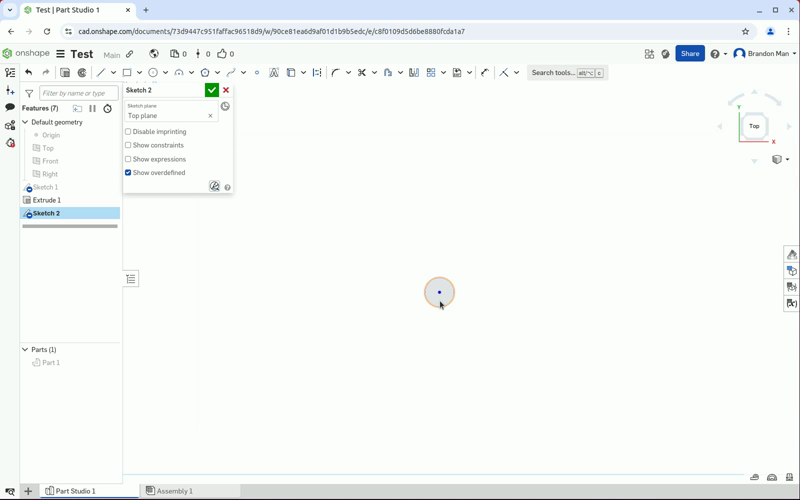
scroll(6)
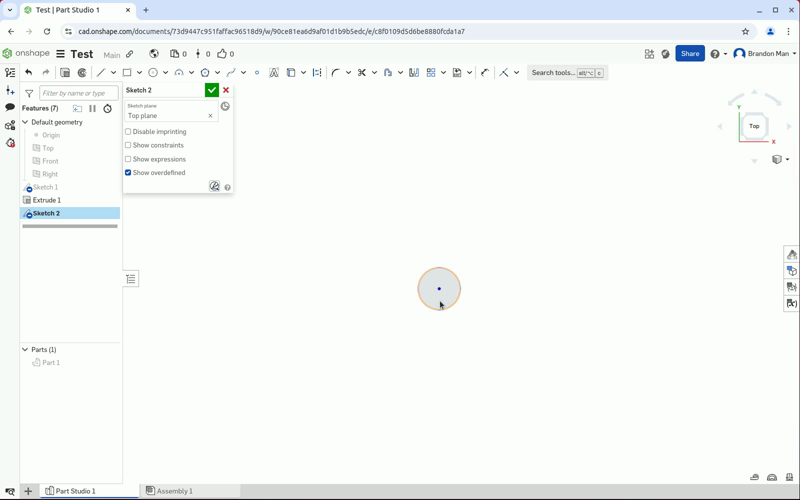
scroll(6)
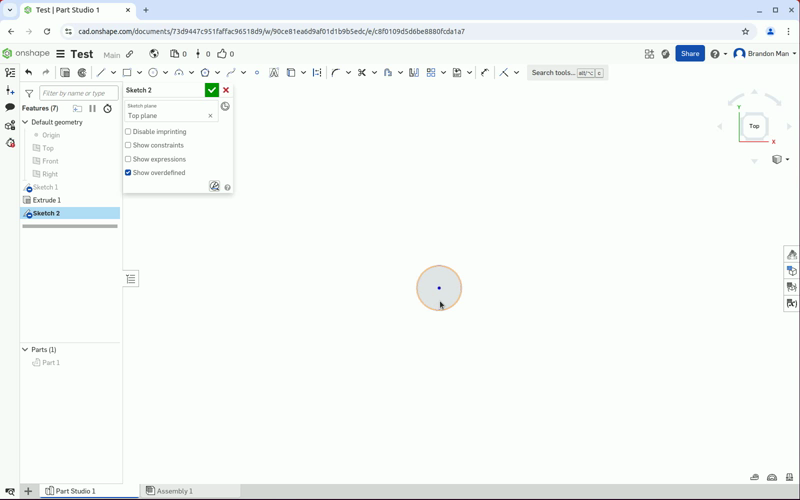
scroll(6)
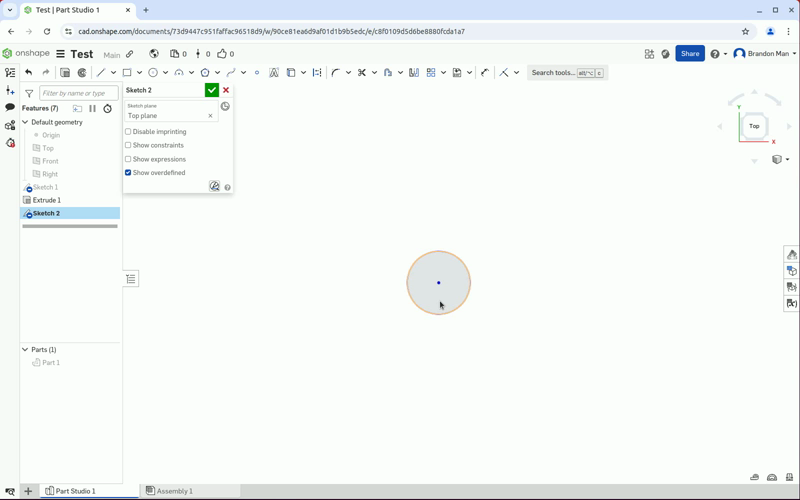
scroll(6)
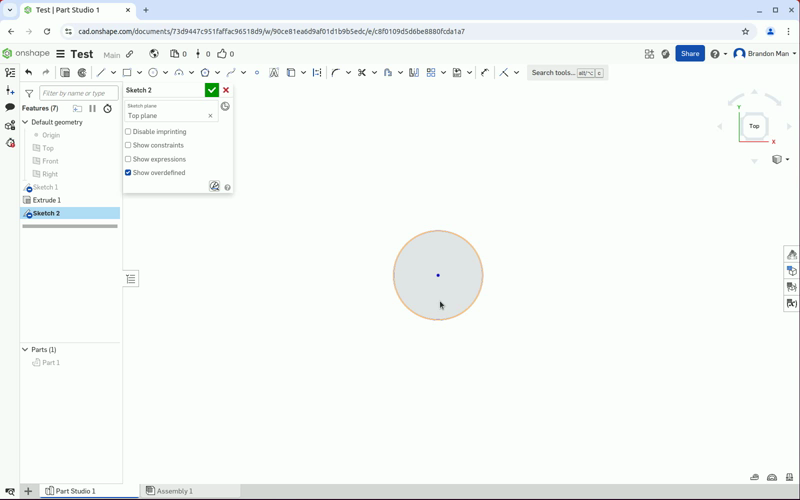
scroll(6)
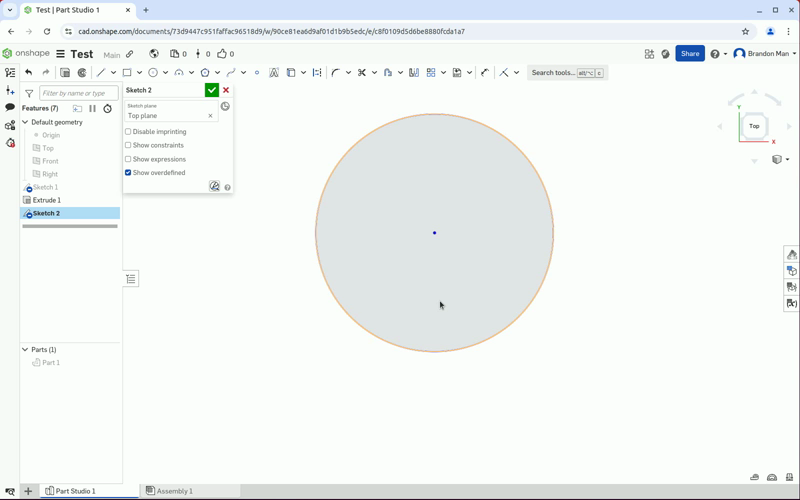
click(440, 300)
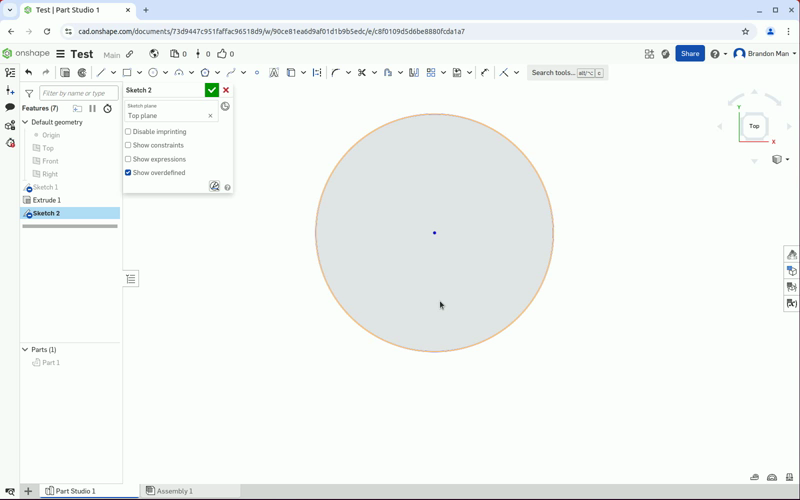
scroll(-6)
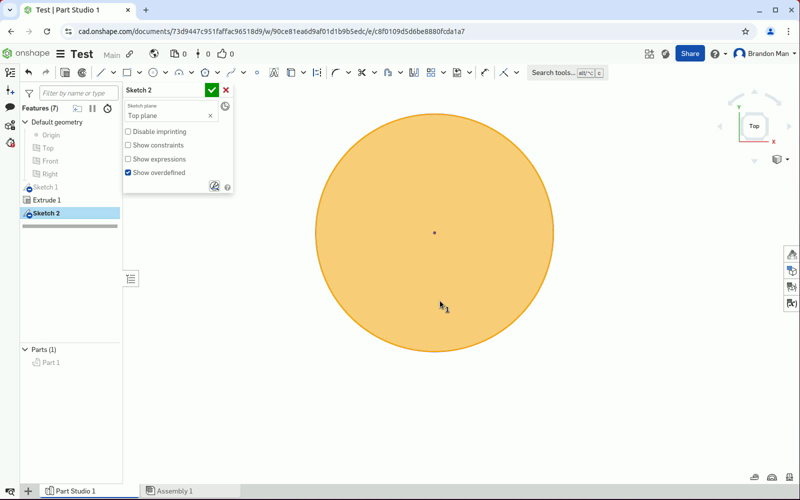
scroll(-6)
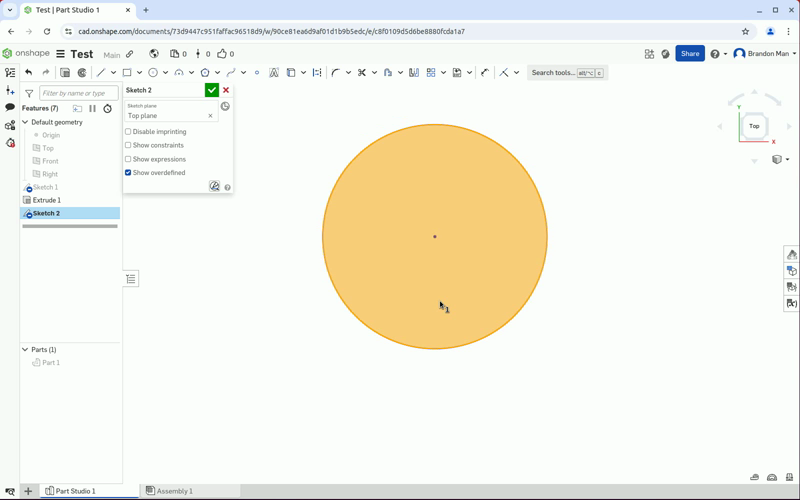
scroll(-6)
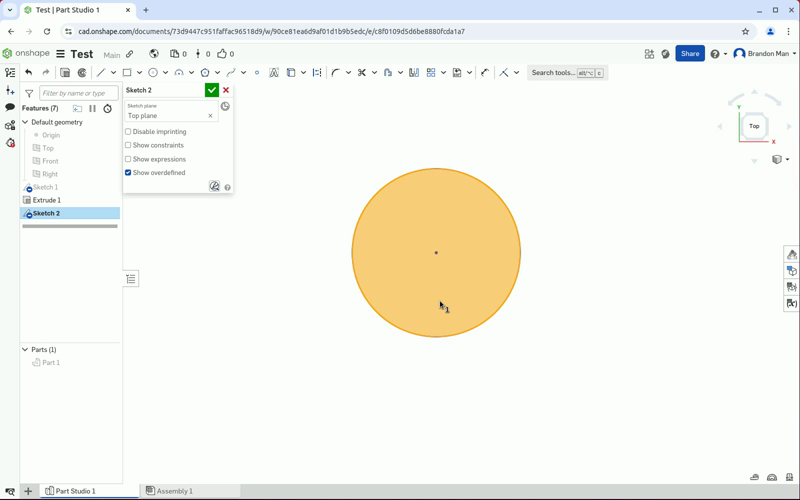
scroll(-6)
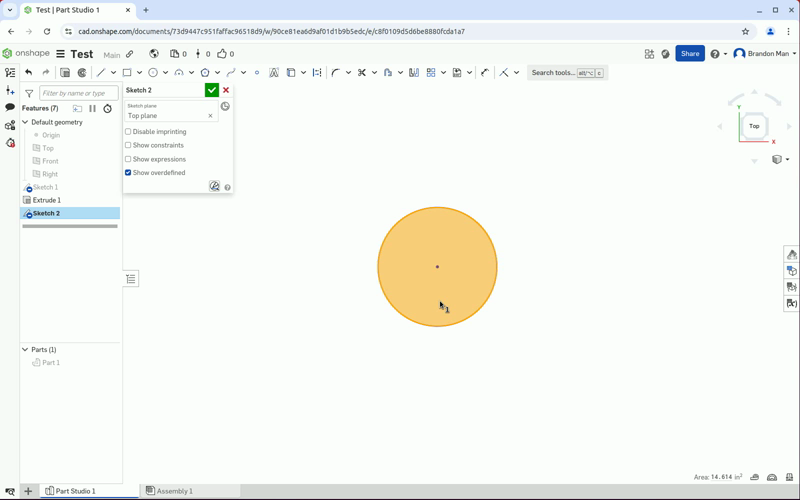
scroll(-6)
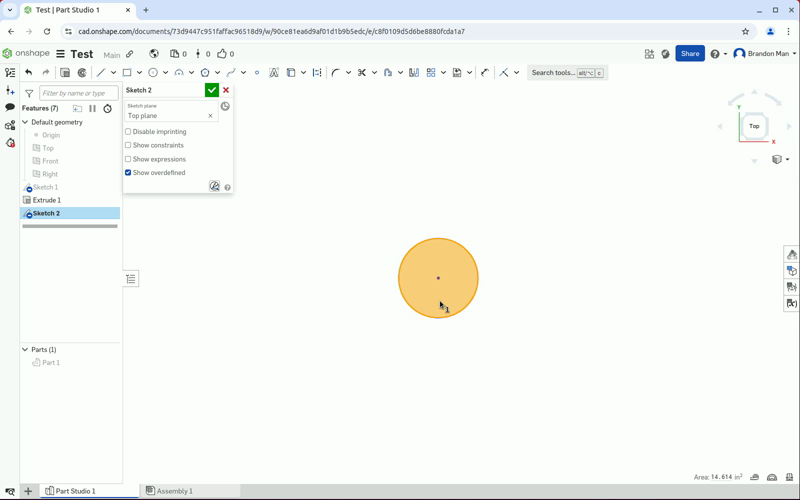
scroll(-6)
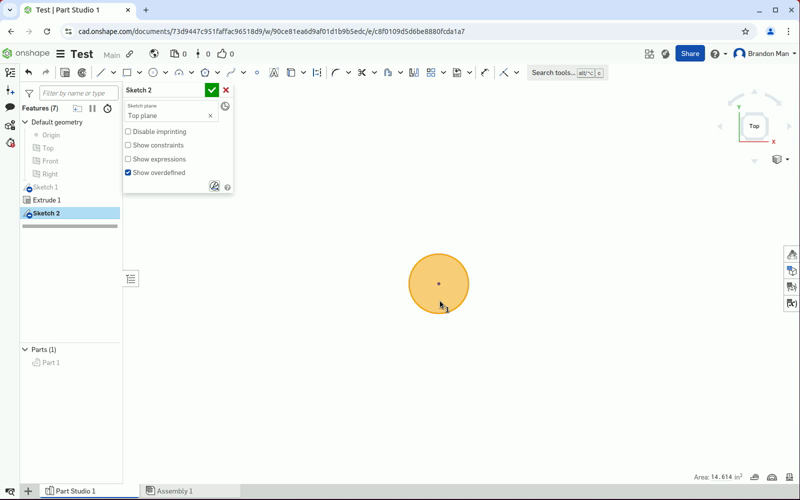
scroll(-6)
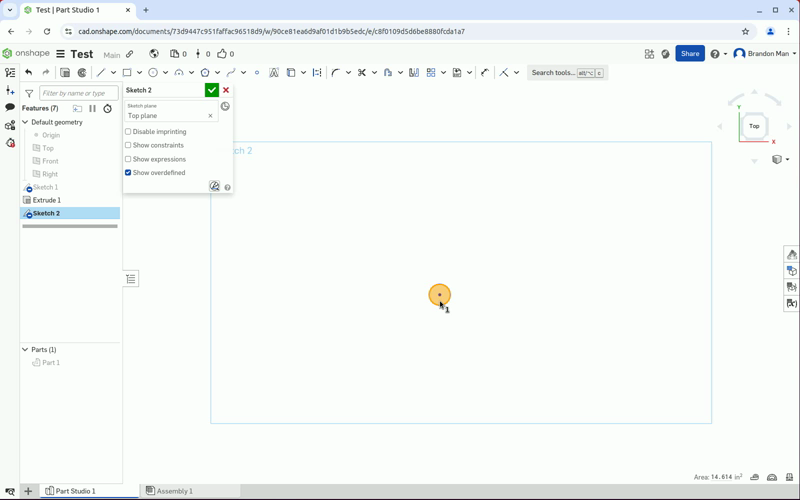
mouse_move(73, 352)
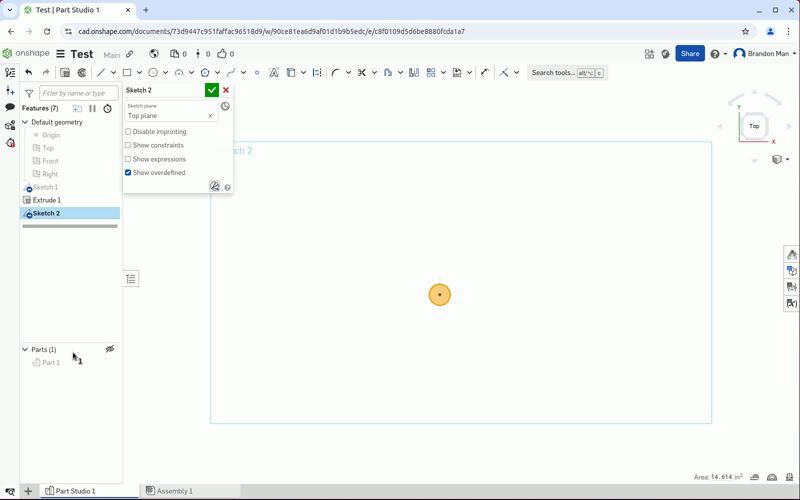
key(shift+y)
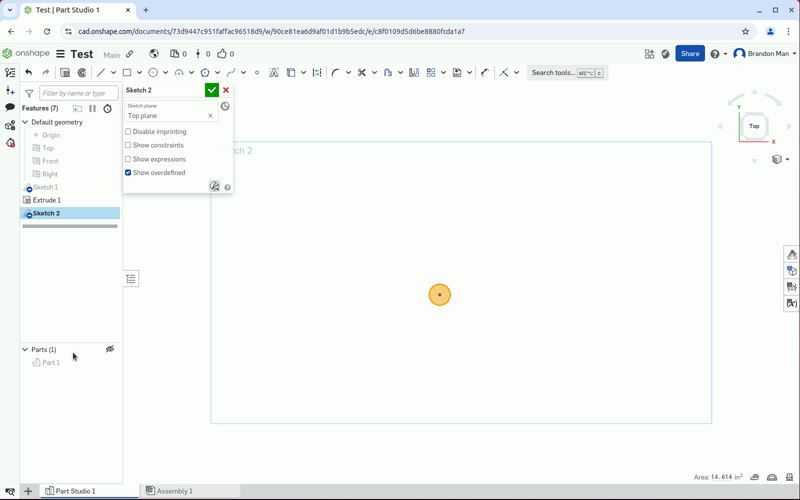
key(shift+e)
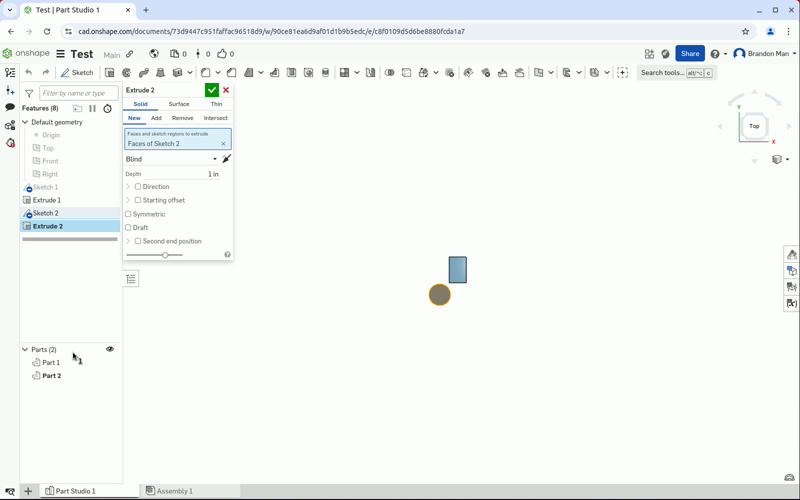
mouse_move(143, 106)
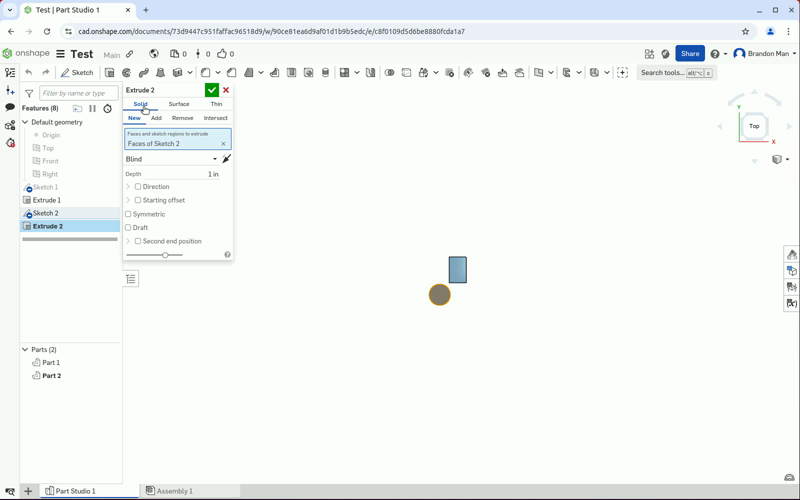
click(143, 106)
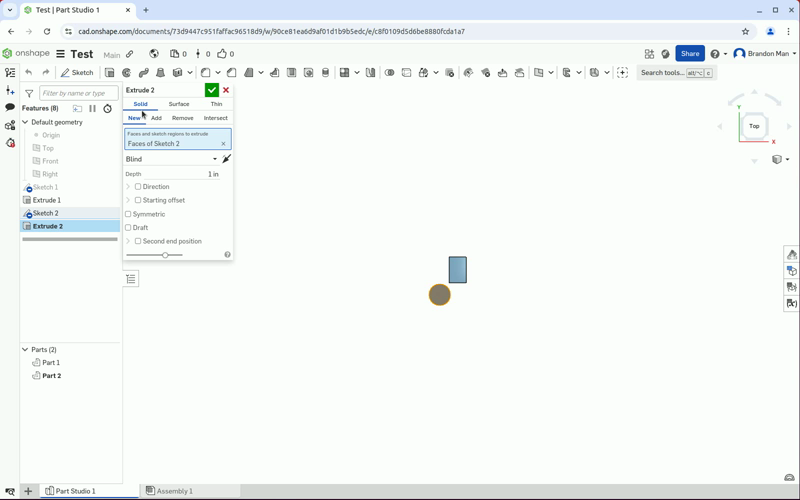
mouse_move(137, 120)
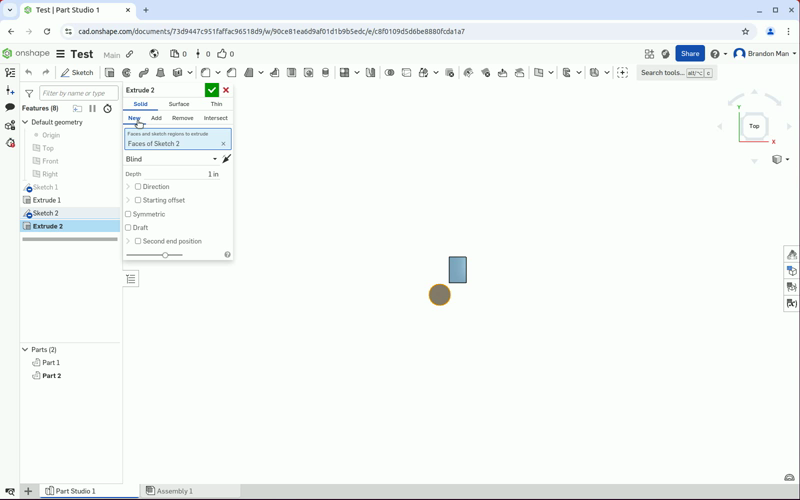
click(137, 120)
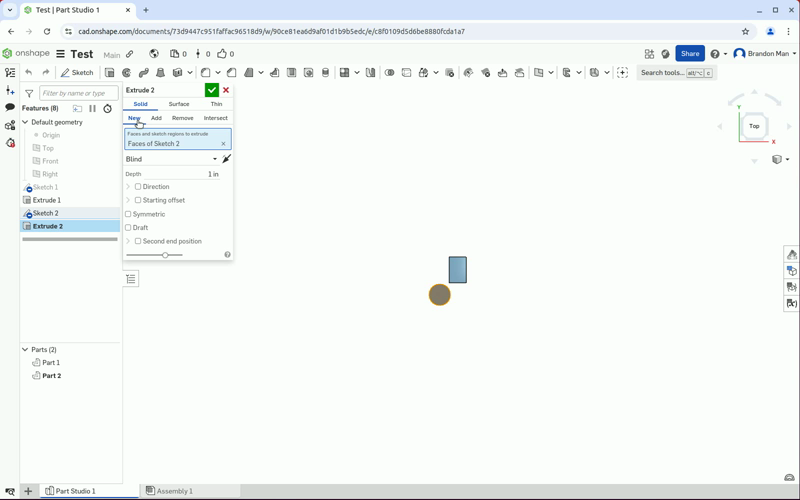
key(tab, 4)
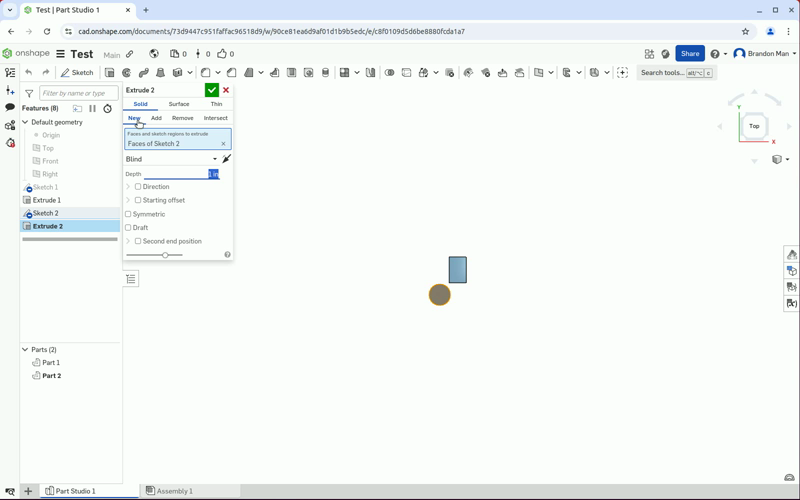
text(-3.611)
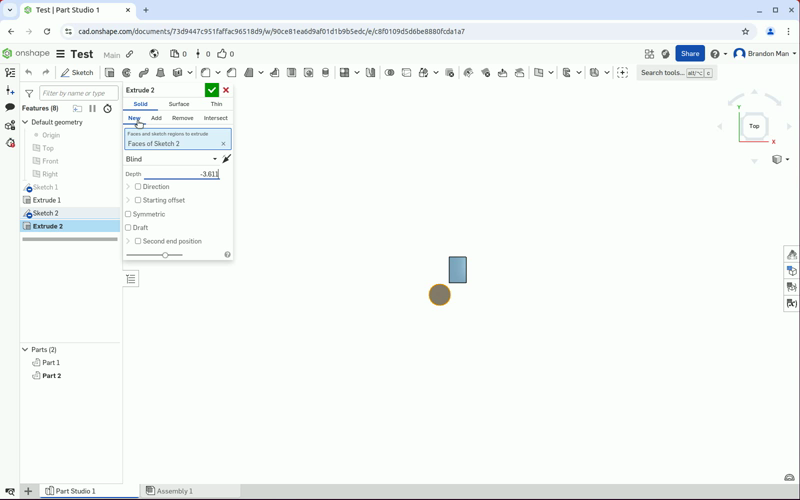
key(enter)
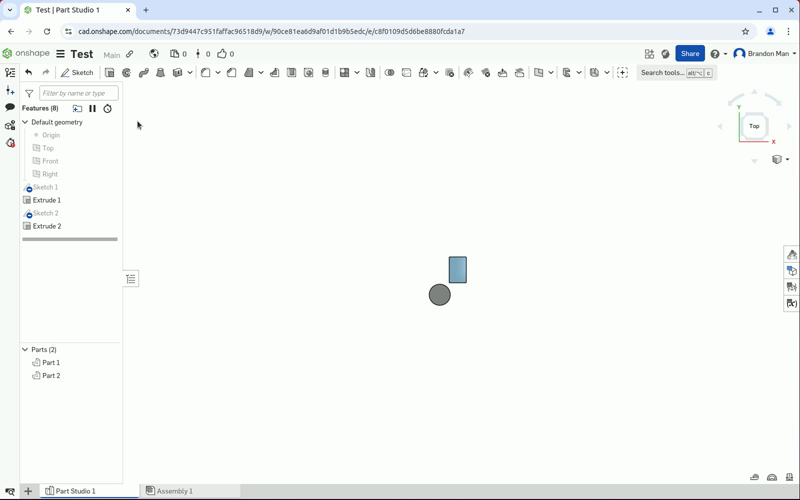
key(shift+h)
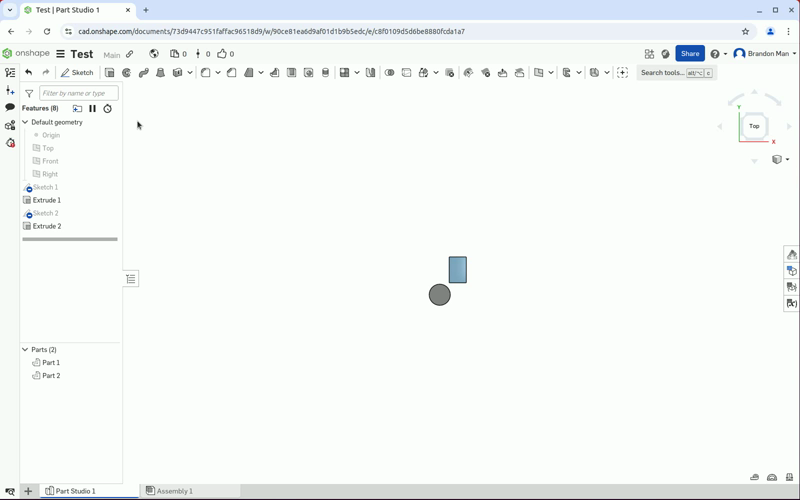
key(shift+h)
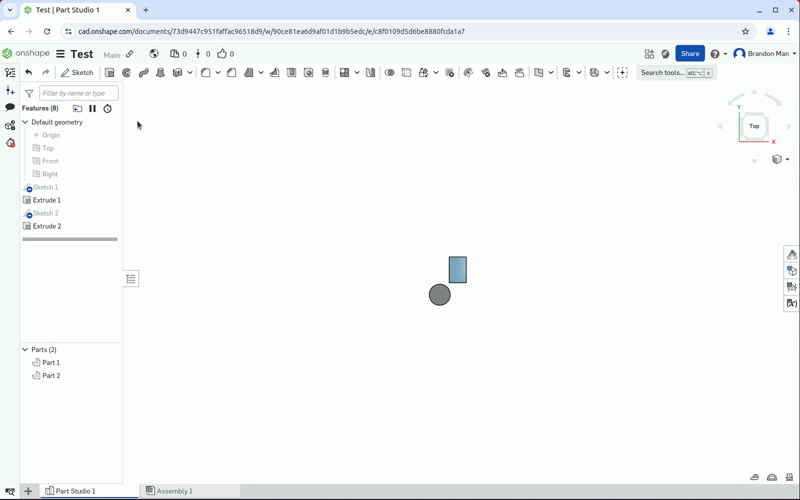
mouse_move(73, 189)
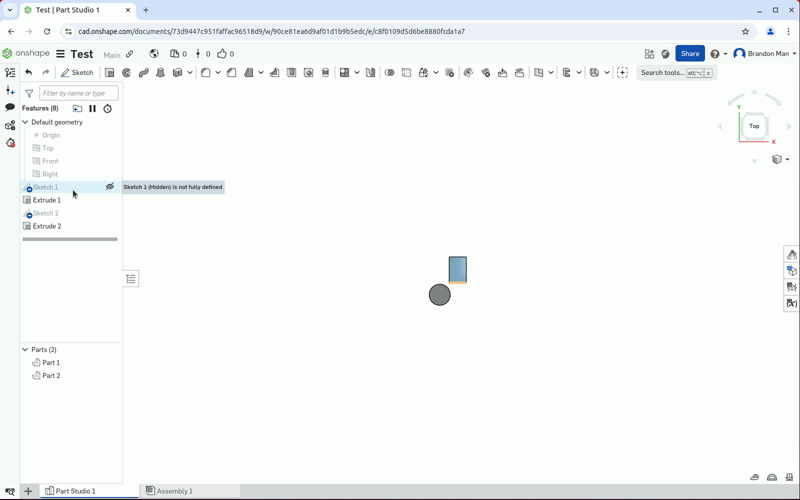
click(73, 189)
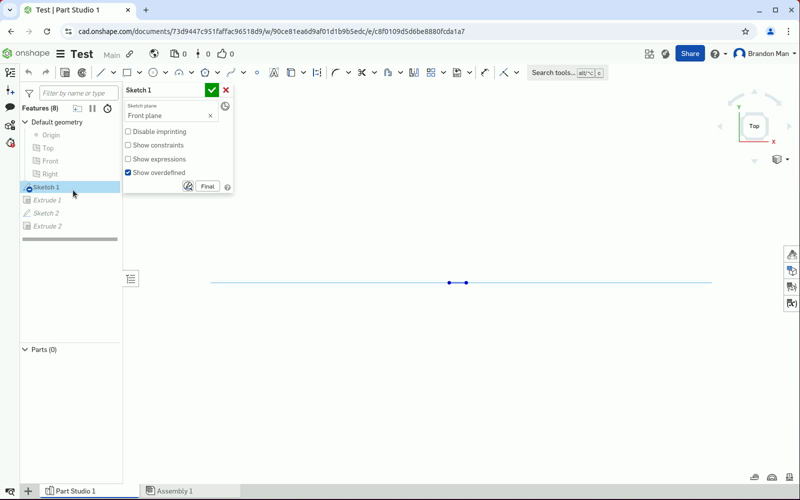
mouse_move(229, 92)
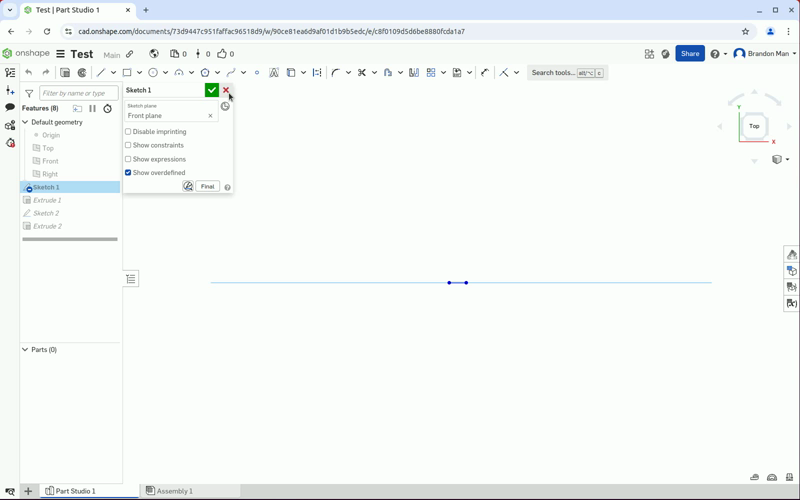
click(229, 92)
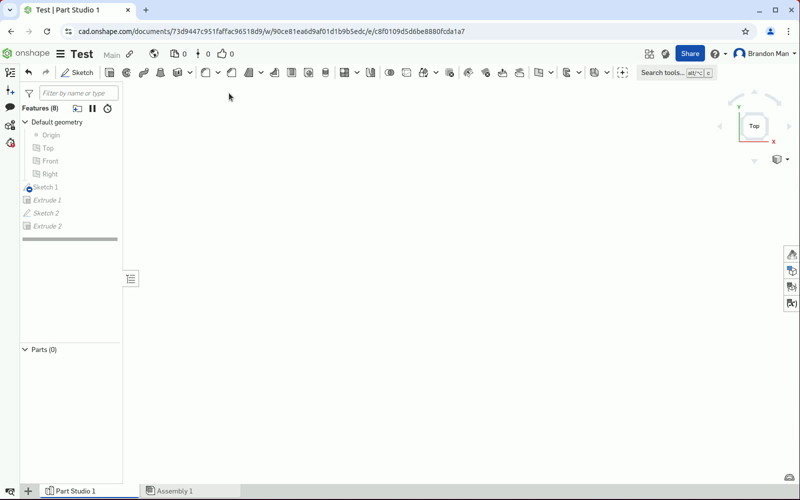
mouse_move(73, 352)
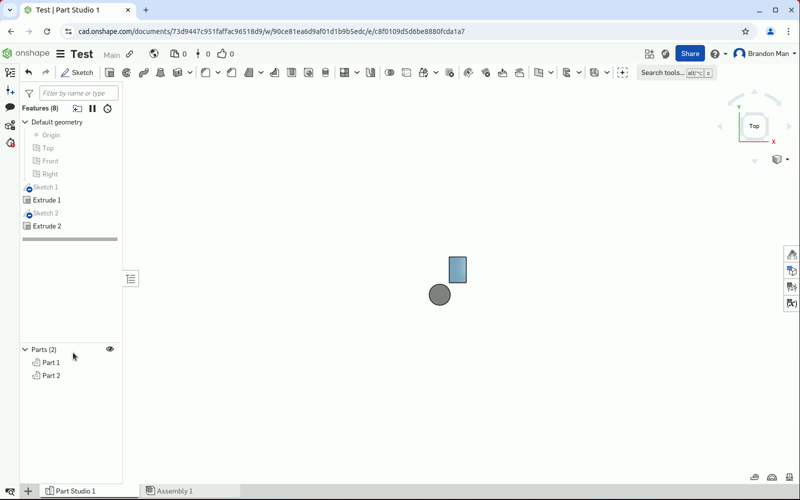
key(y)
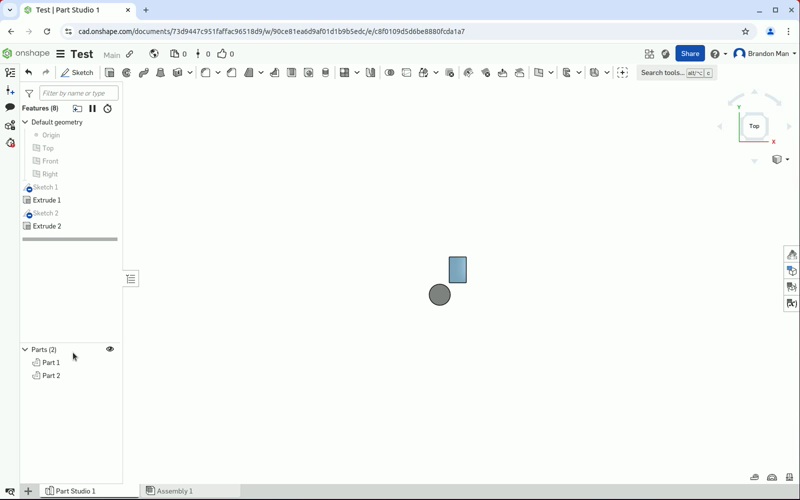
key(shift+p)
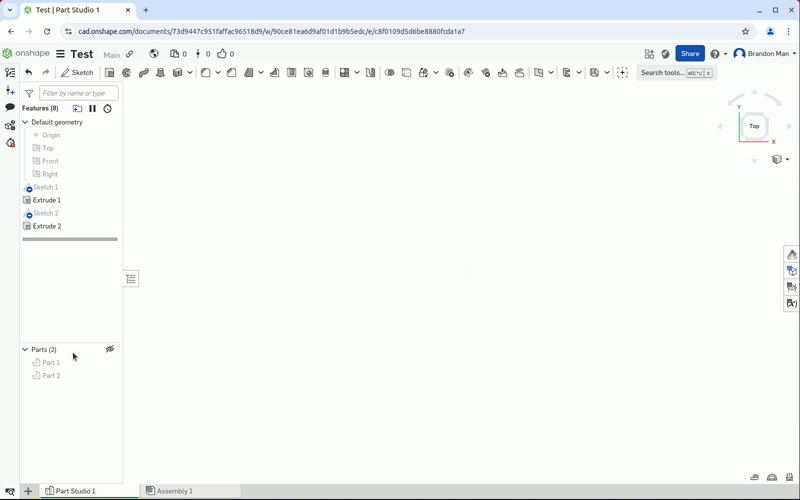
key(space)
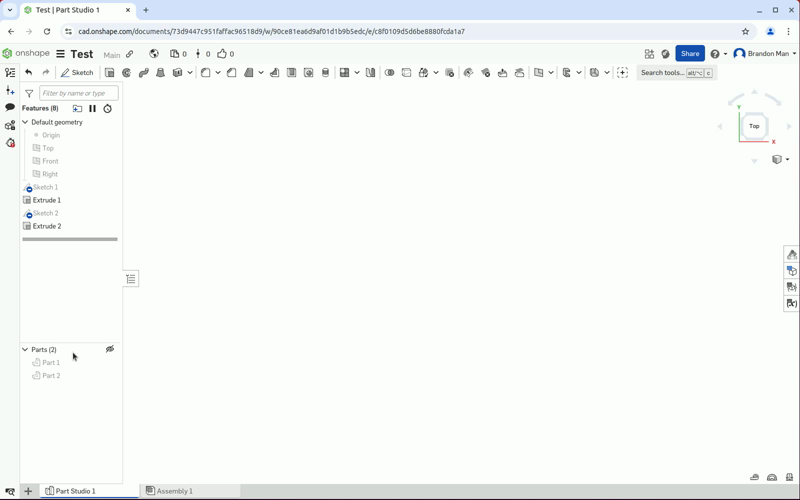
key_down(shift)
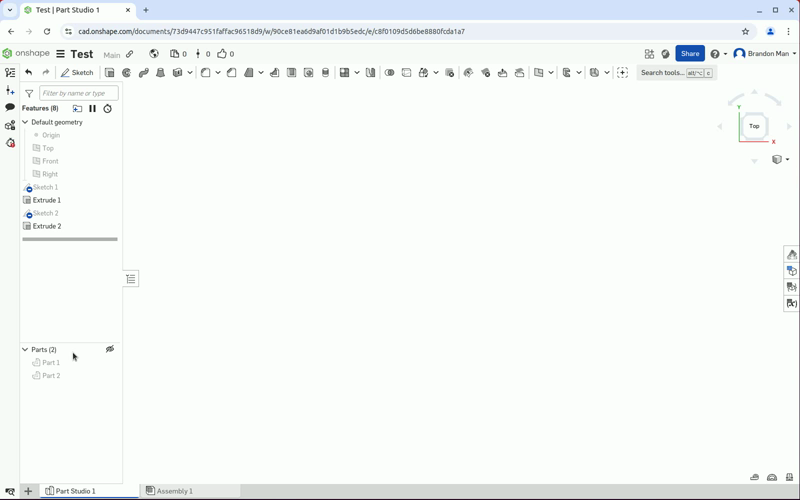
key(up)
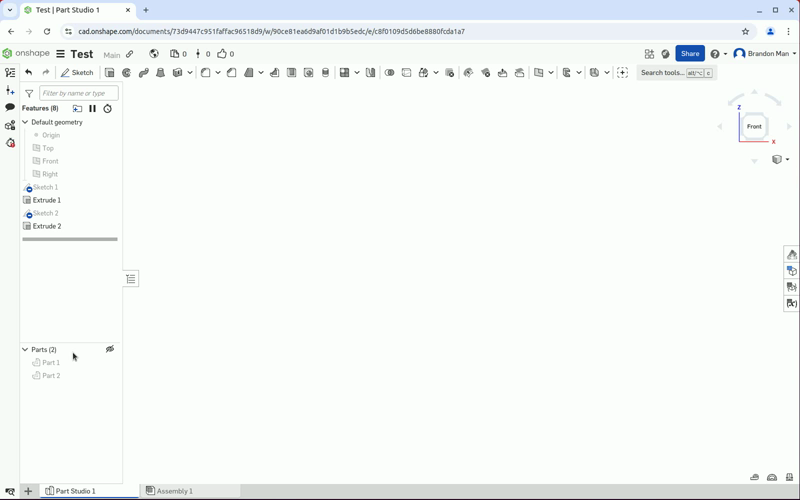
key_up(shift)
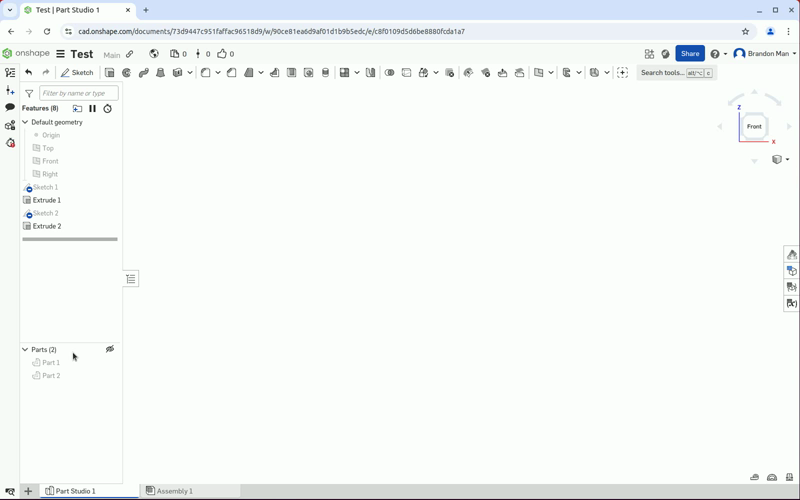
key(space)
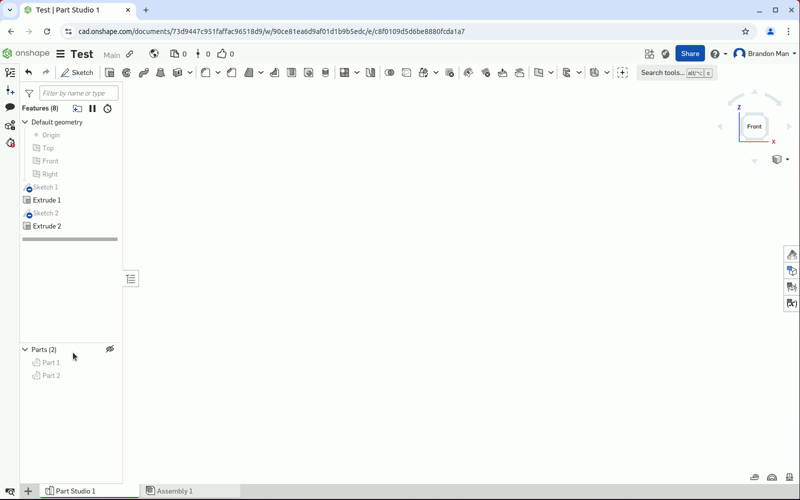
key_down(shift)
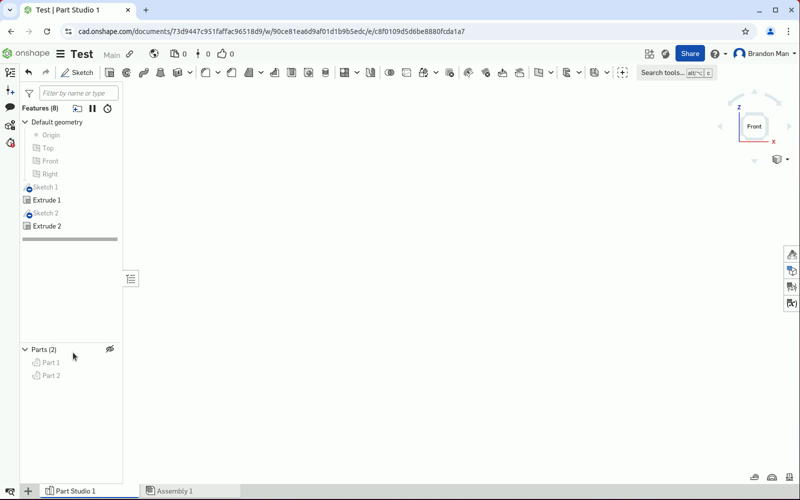
key(left)
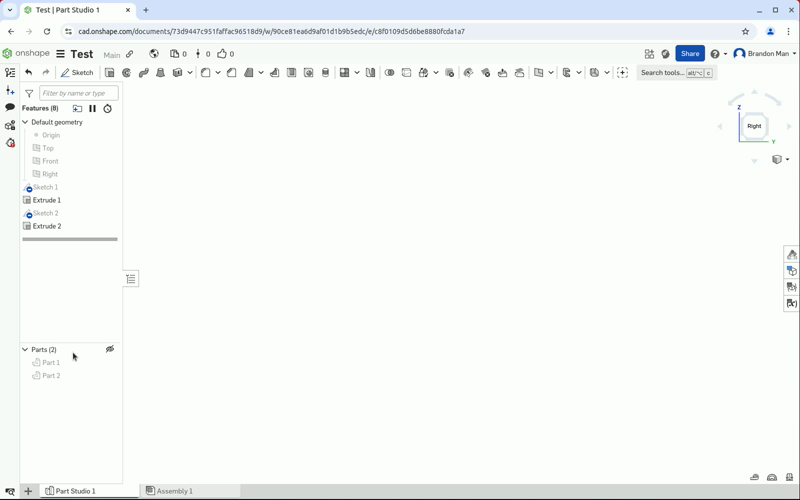
key_up(shift)
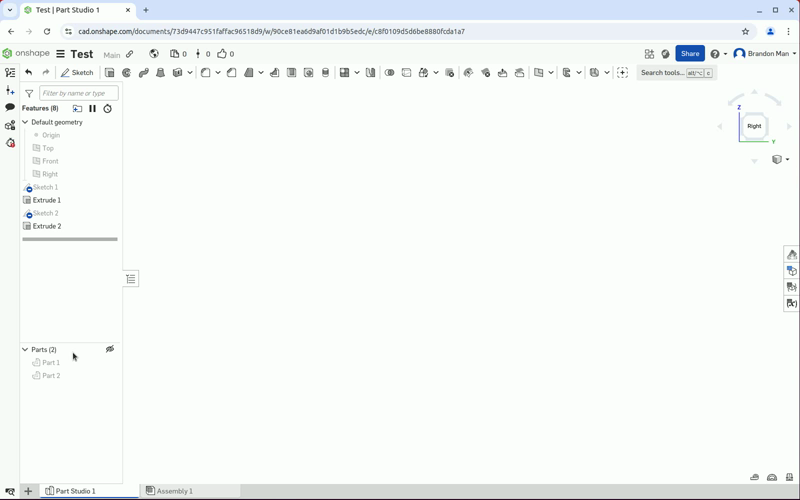
mouse_move(73, 352)
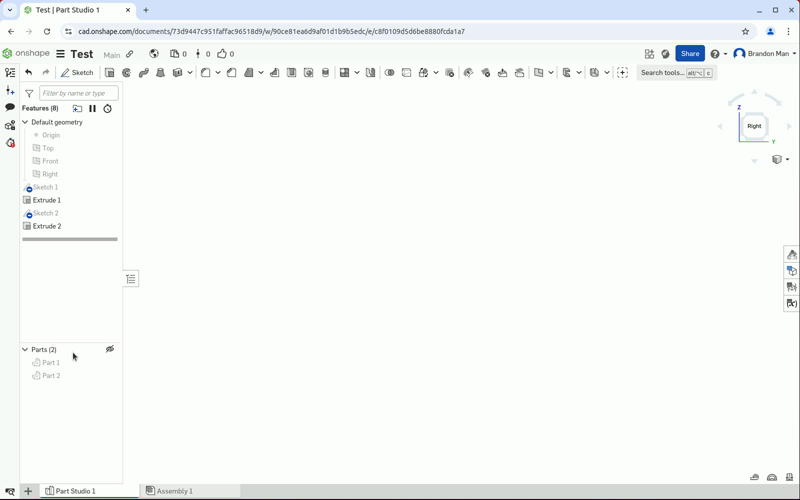
key(shift+y)
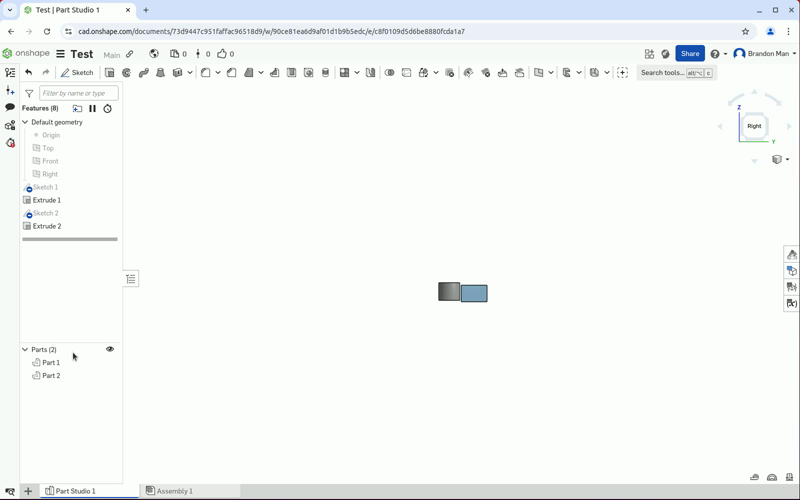
mouse_move(541, 75)
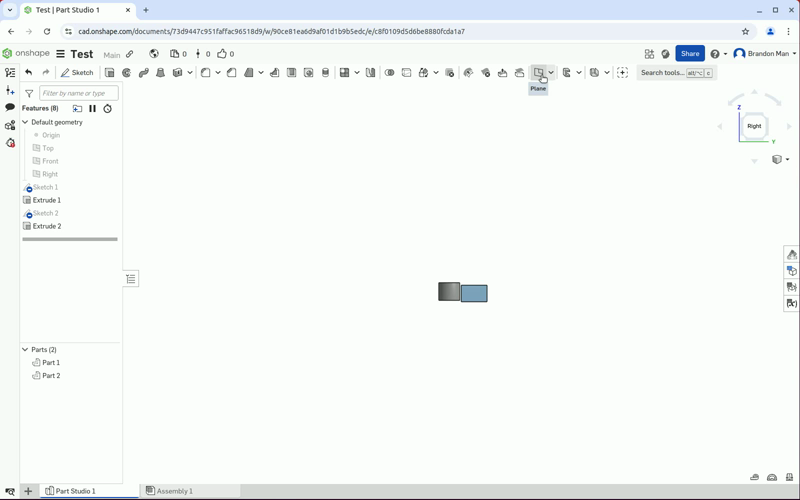
click(541, 75)
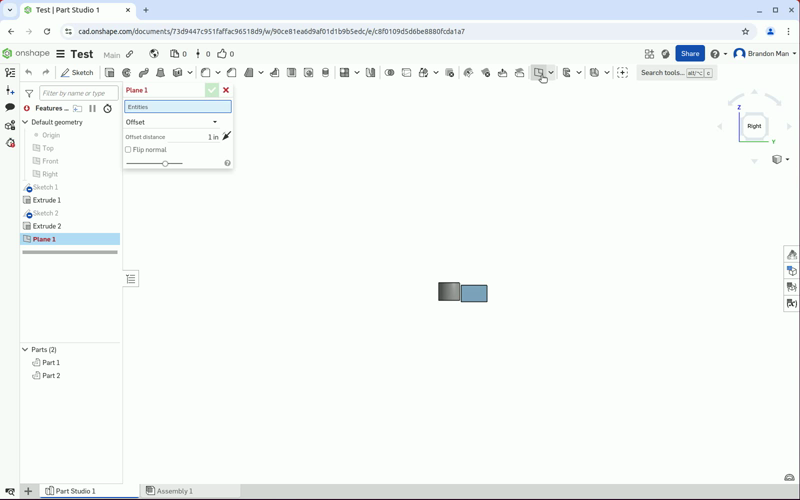
mouse_move(73, 176)
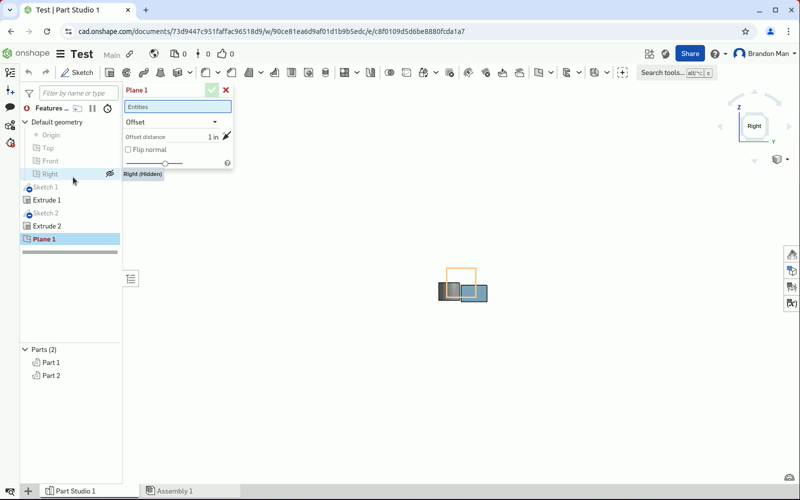
click(73, 176)
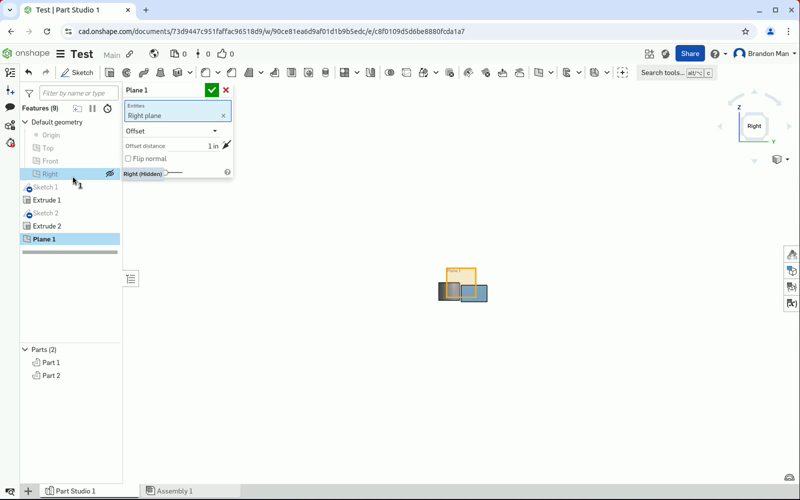
key(tab, 2)
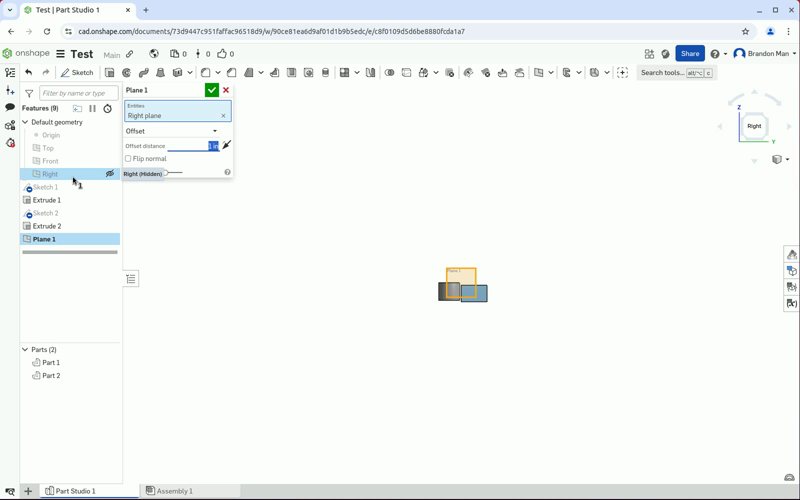
text(0.955)
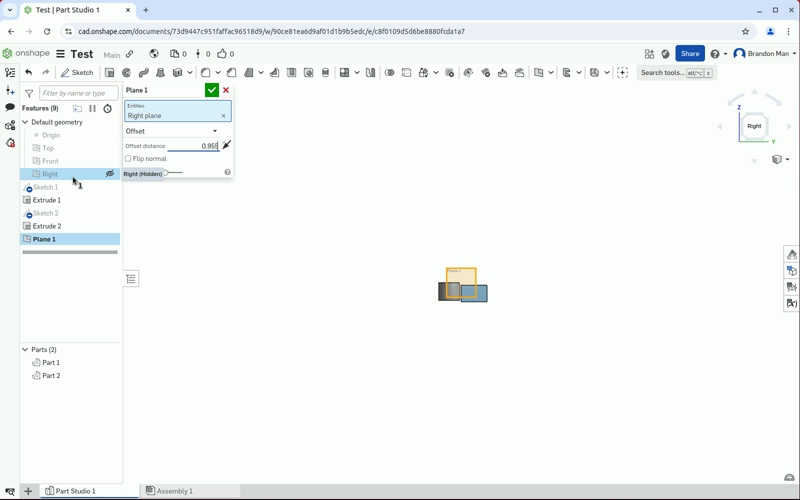
key(enter, 2)
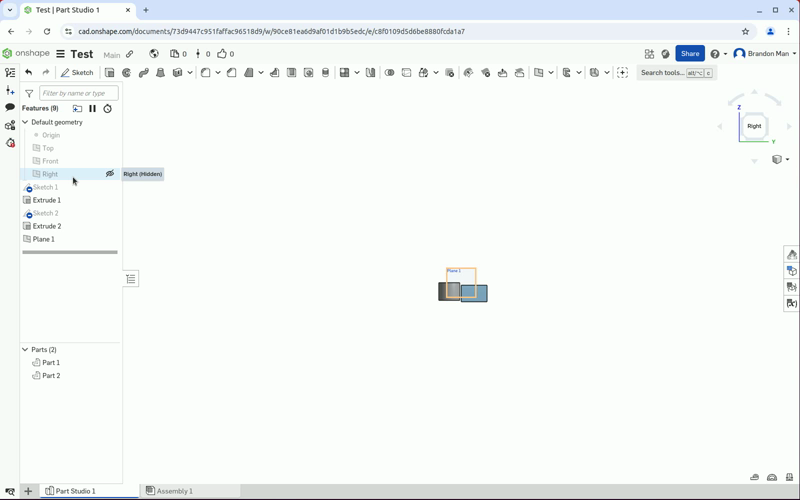
key(shift+s)
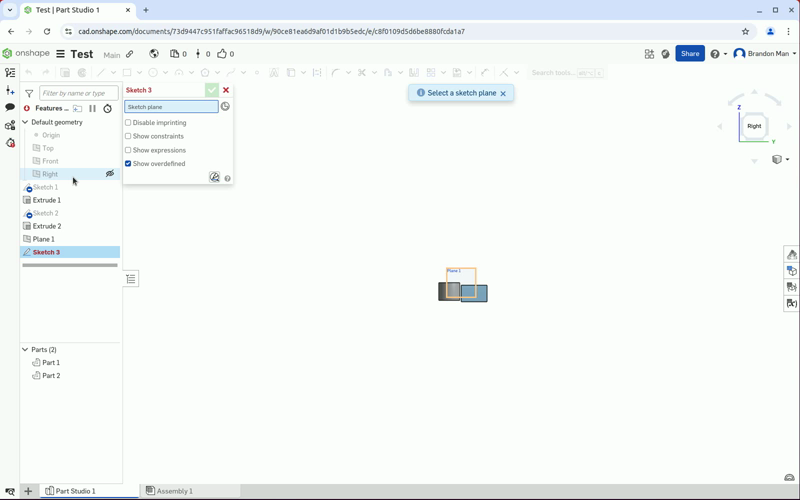
mouse_move(73, 241)
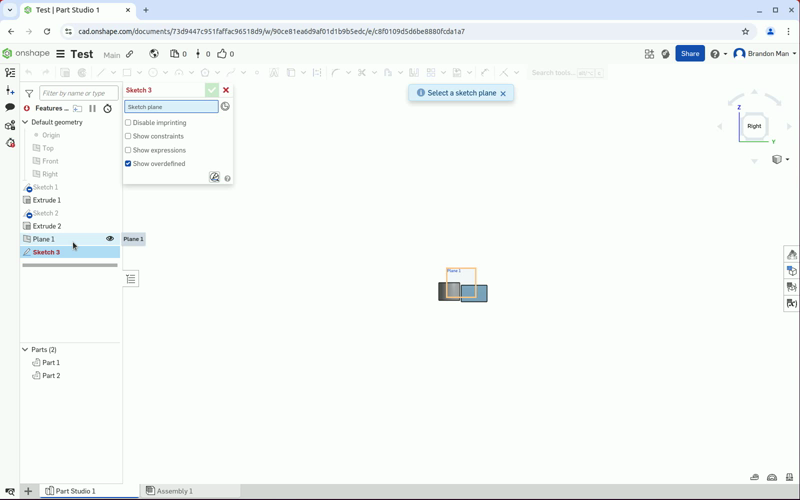
click(73, 241)
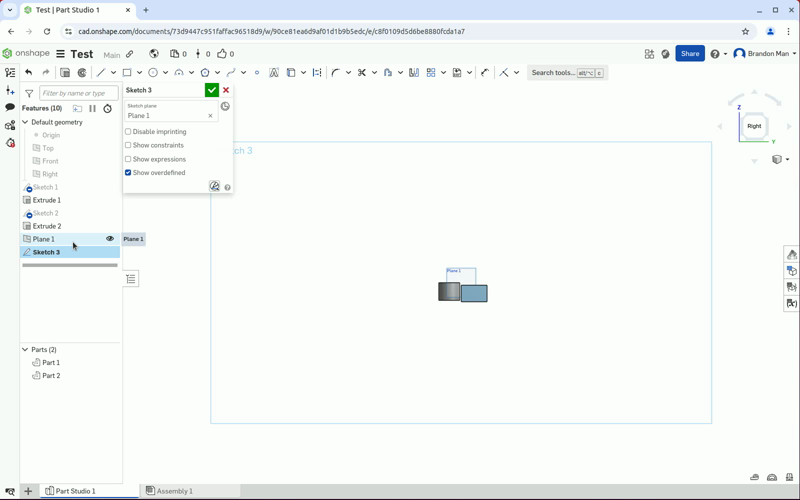
mouse_move(73, 352)
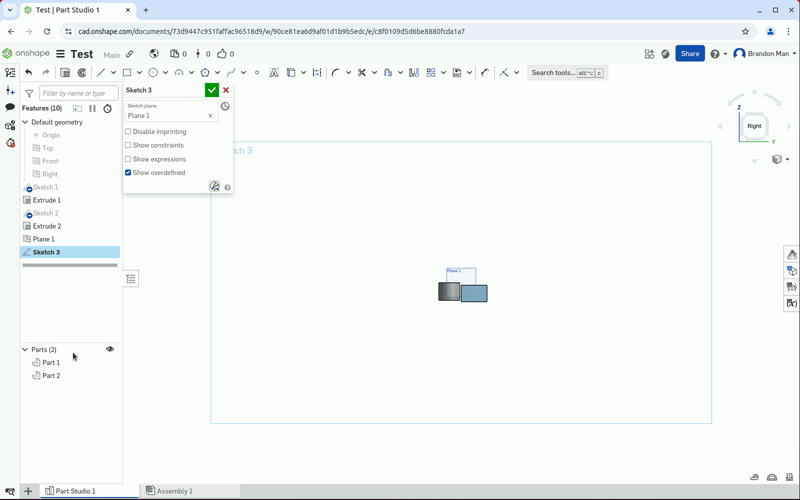
key(y)
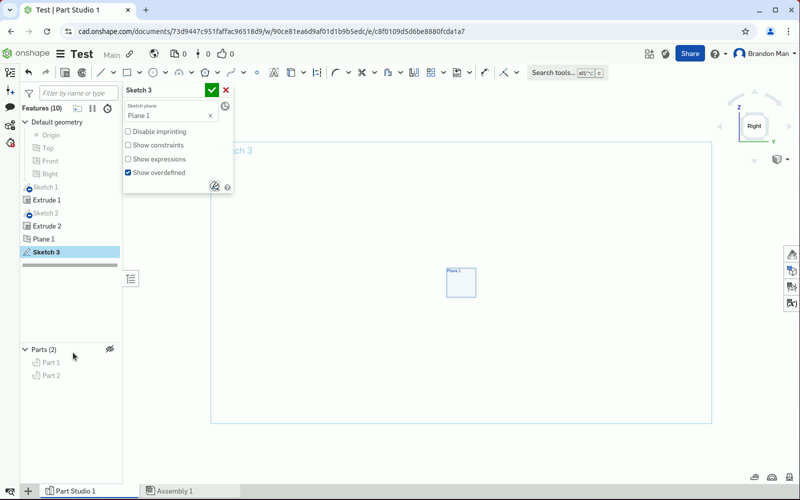
key(l)
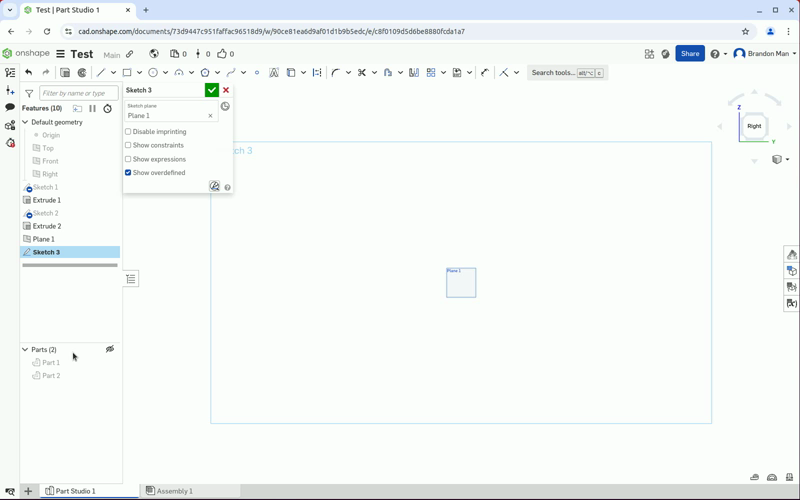
key_down(shift)
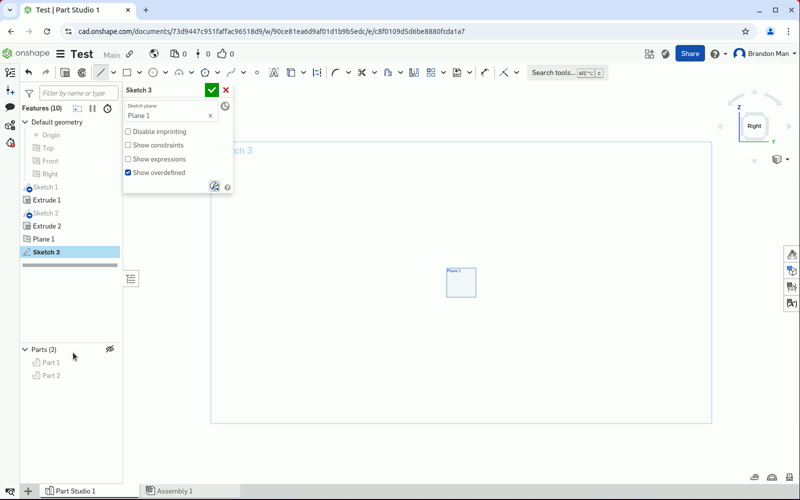
mouse_move(374, 223)
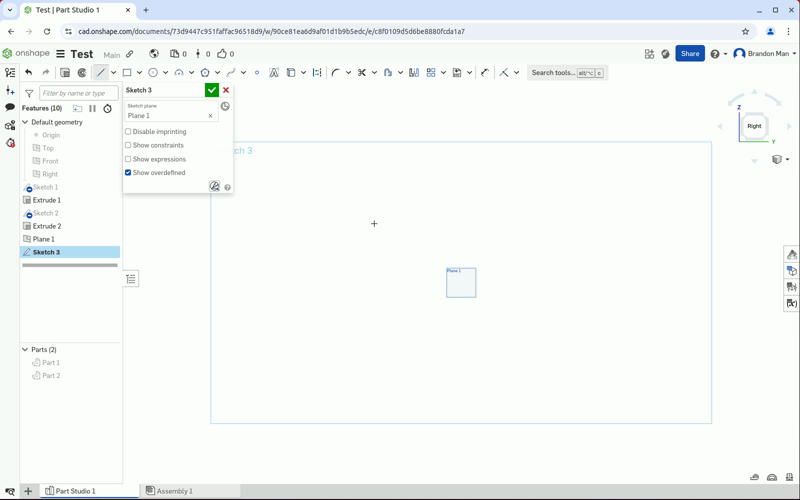
click(374, 223)
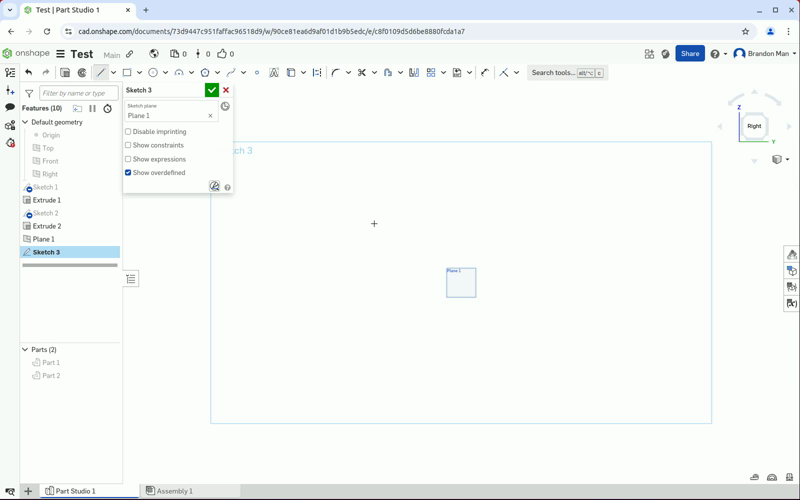
key_up(shift)
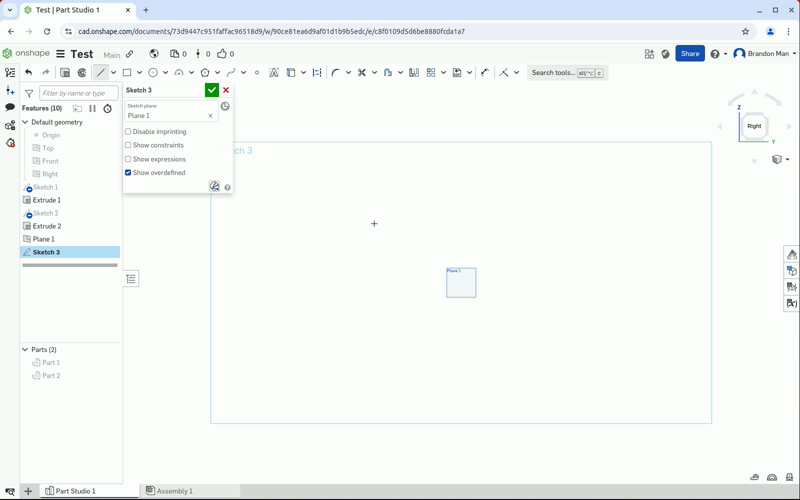
key_down(shift)
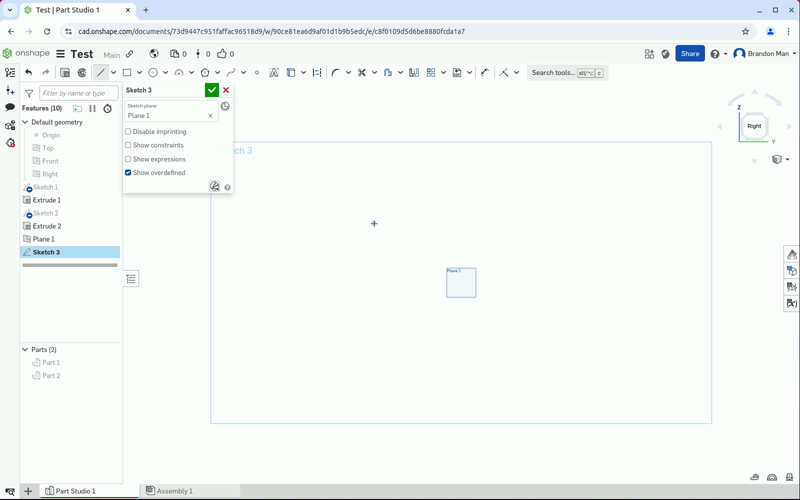
mouse_move(404, 223)
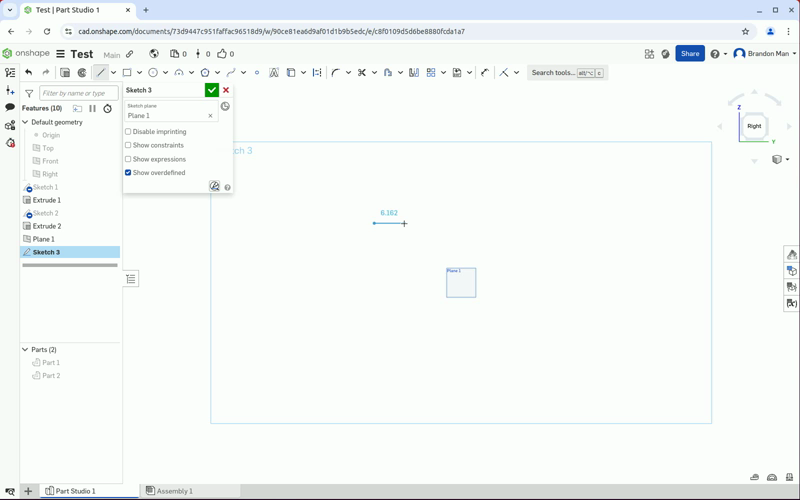
mouse_move(378, 231)
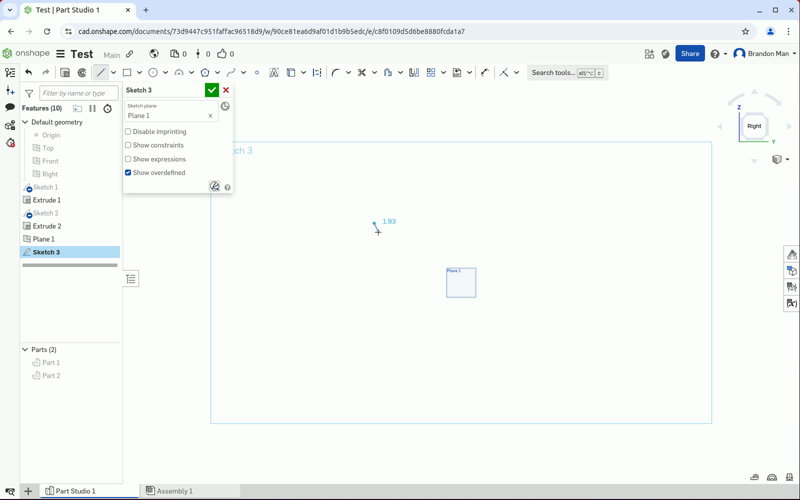
click(378, 231)
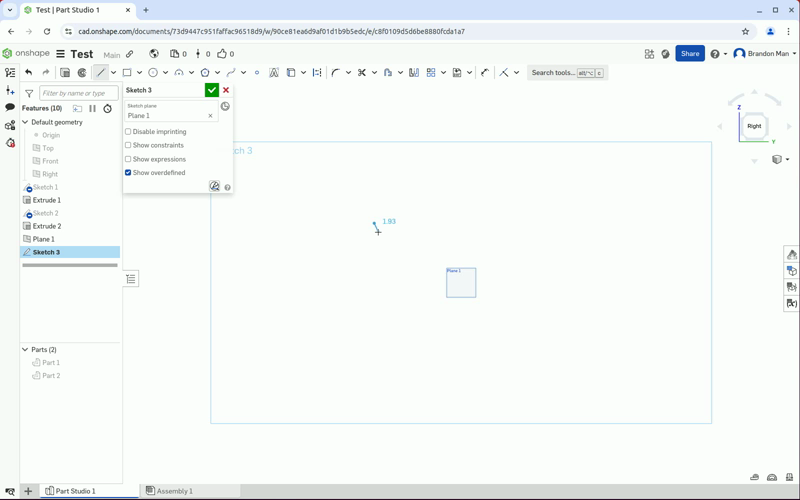
key_up(shift)
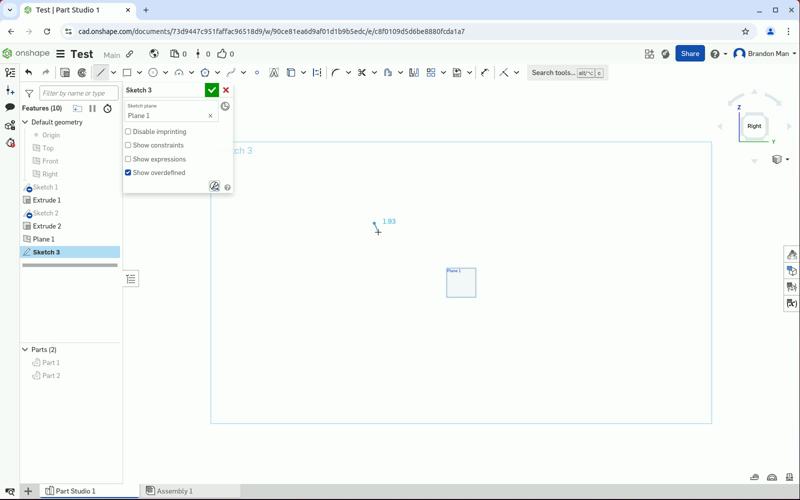
key_down(shift)
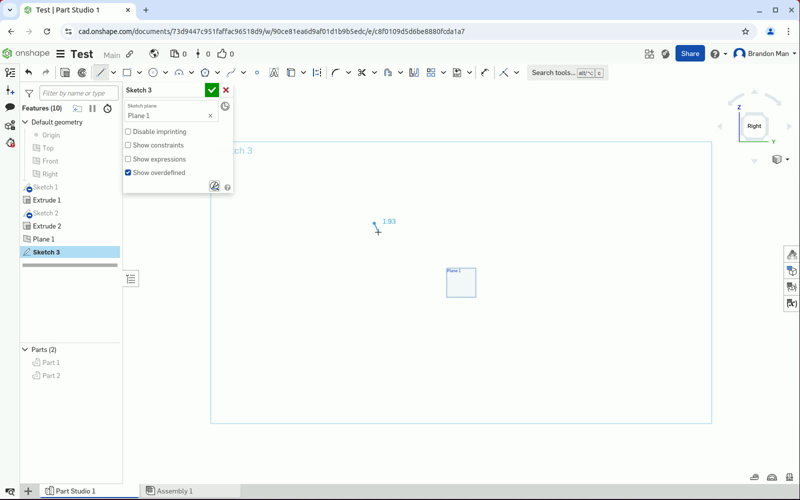
mouse_move(408, 231)
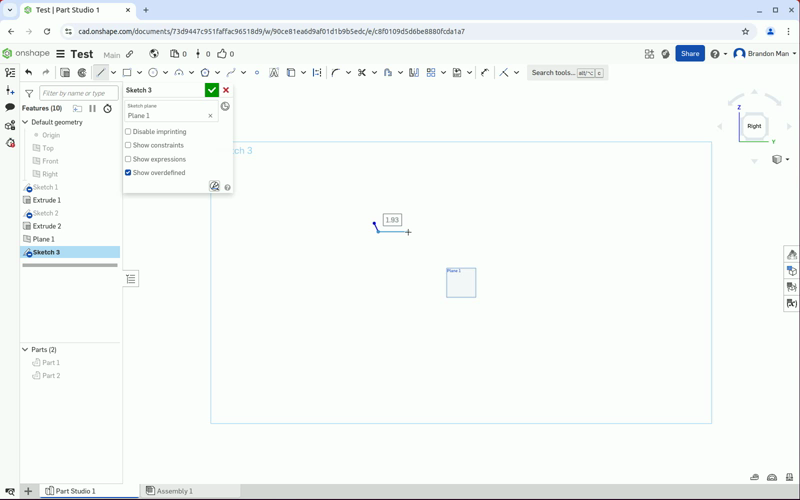
mouse_move(387, 232)
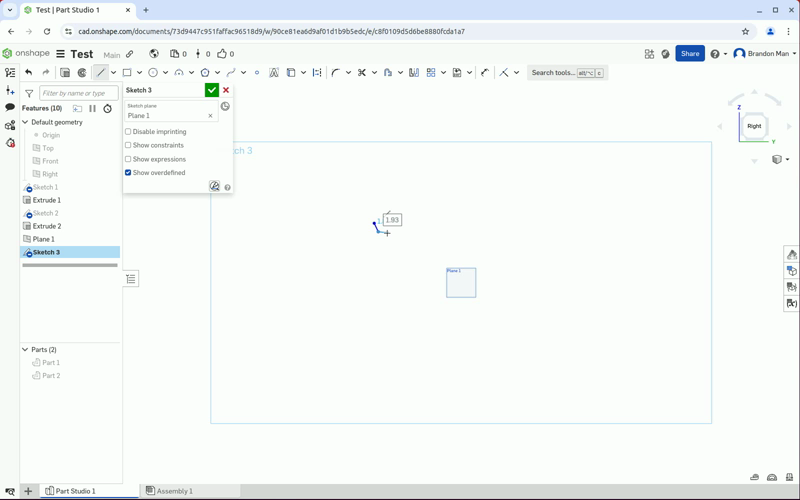
click(387, 232)
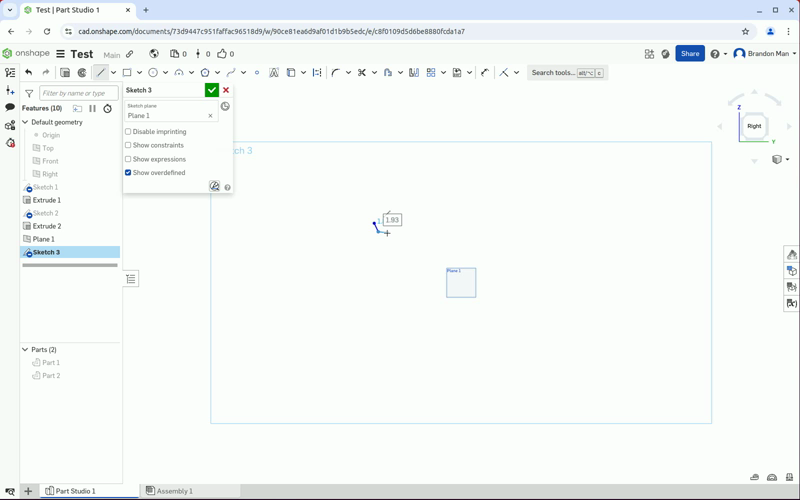
key_up(shift)
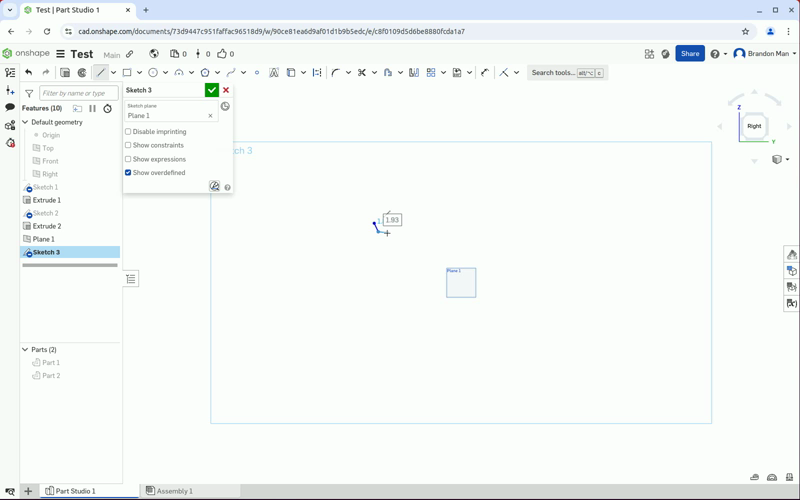
key_down(shift)
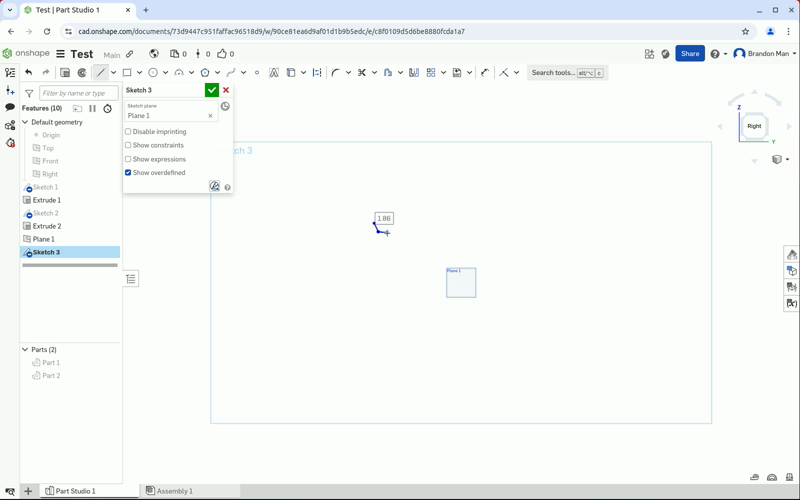
mouse_move(417, 232)
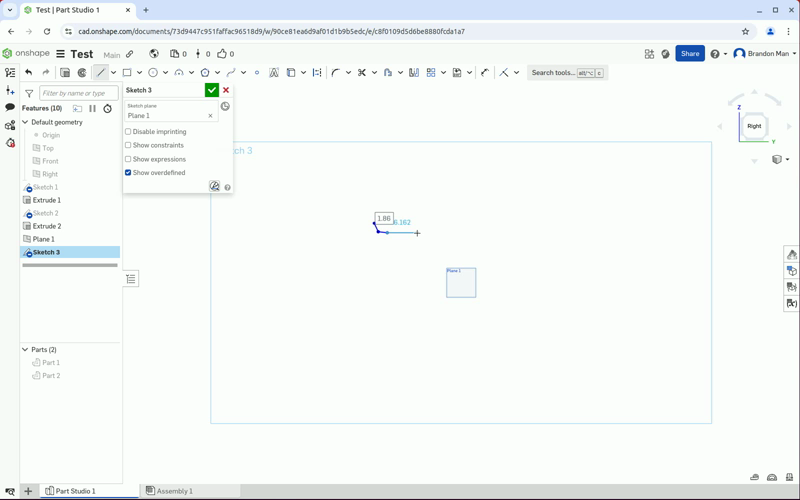
mouse_move(392, 224)
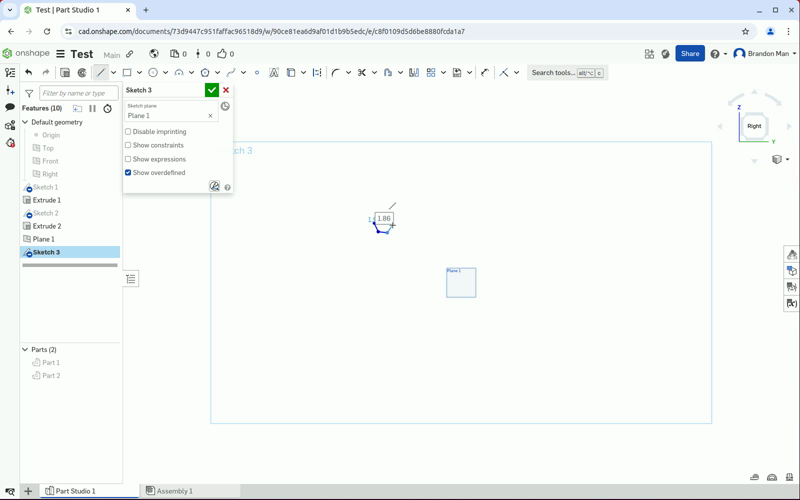
click(392, 224)
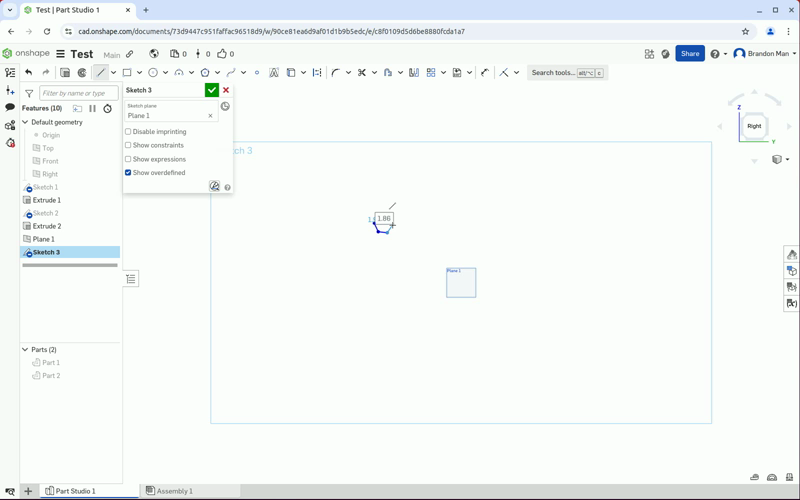
key_up(shift)
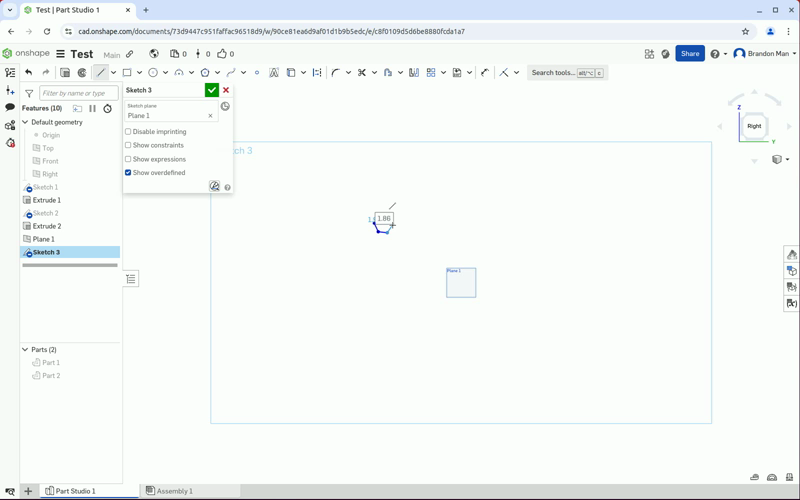
key_down(shift)
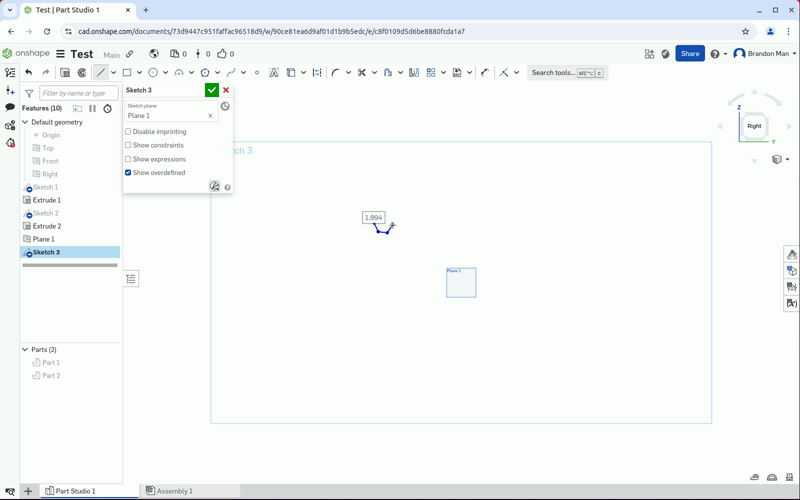
mouse_move(422, 224)
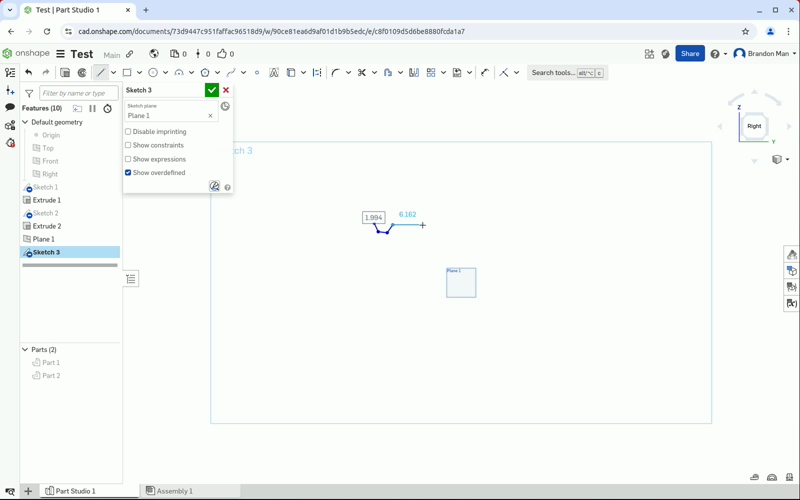
mouse_move(388, 216)
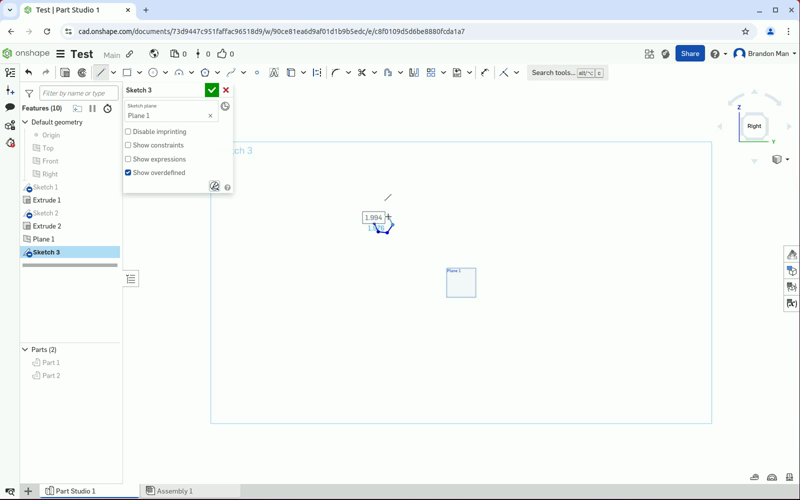
click(388, 216)
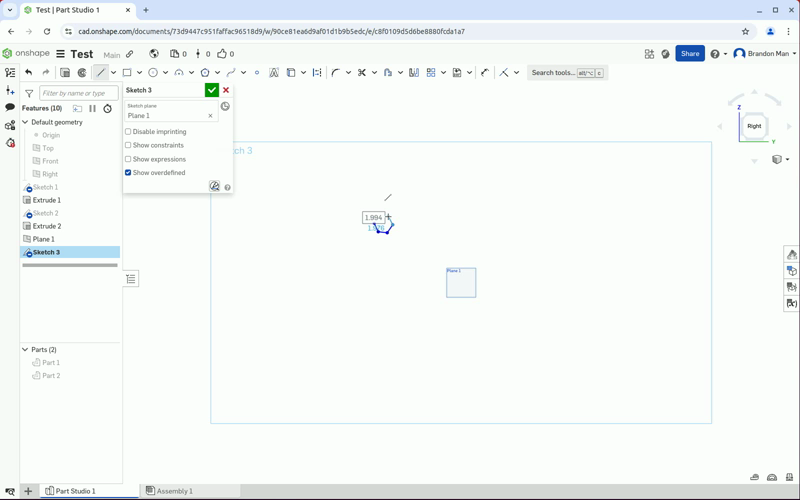
key_up(shift)
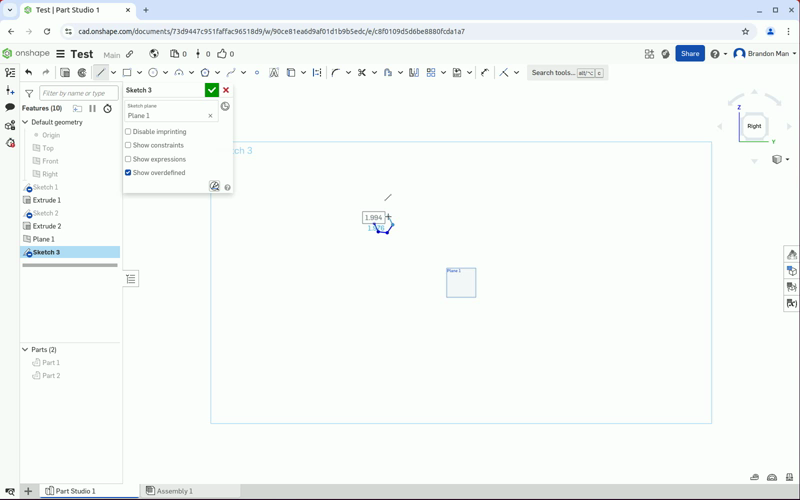
key_down(shift)
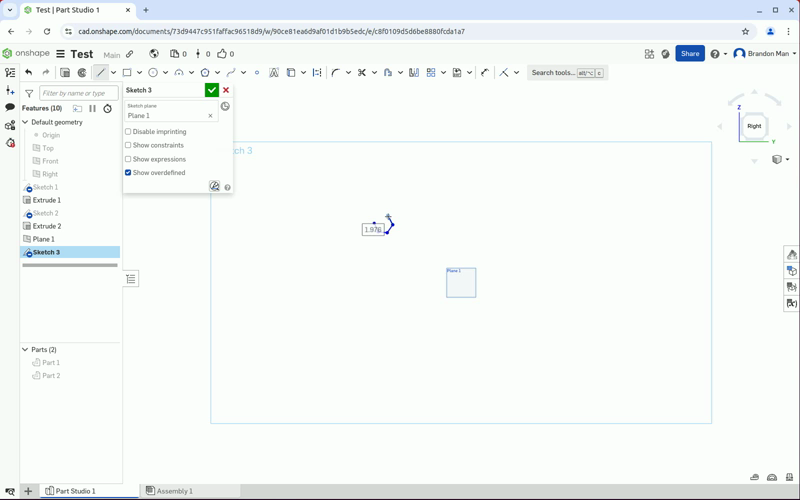
mouse_move(418, 216)
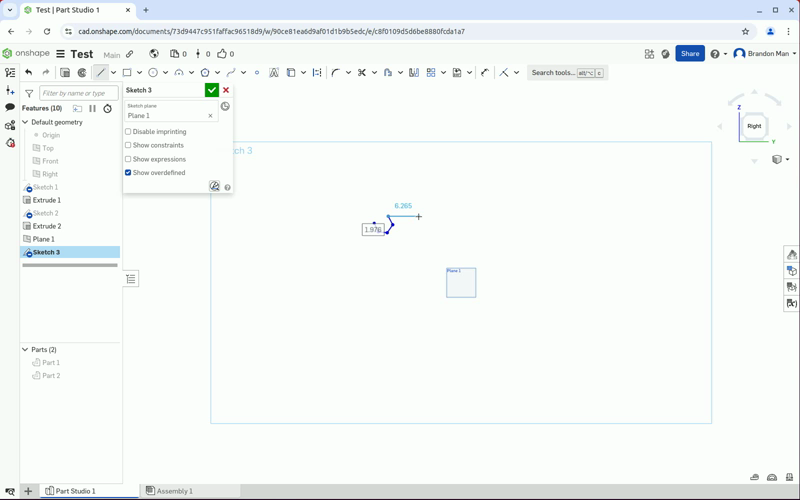
mouse_move(379, 215)
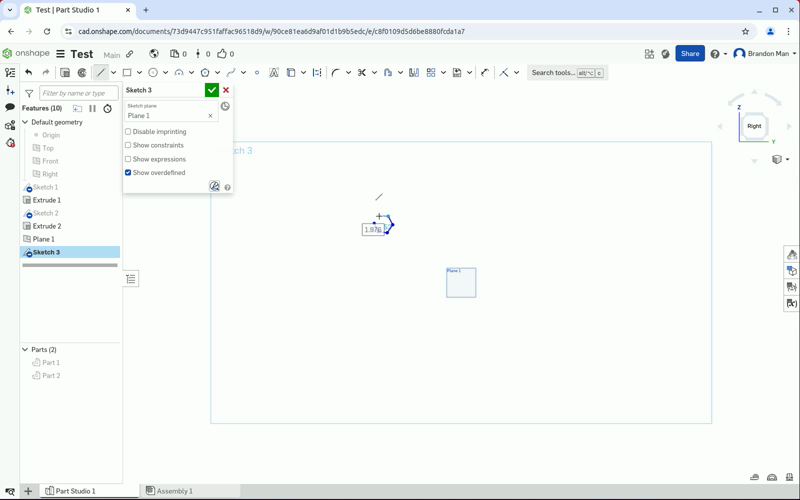
click(379, 215)
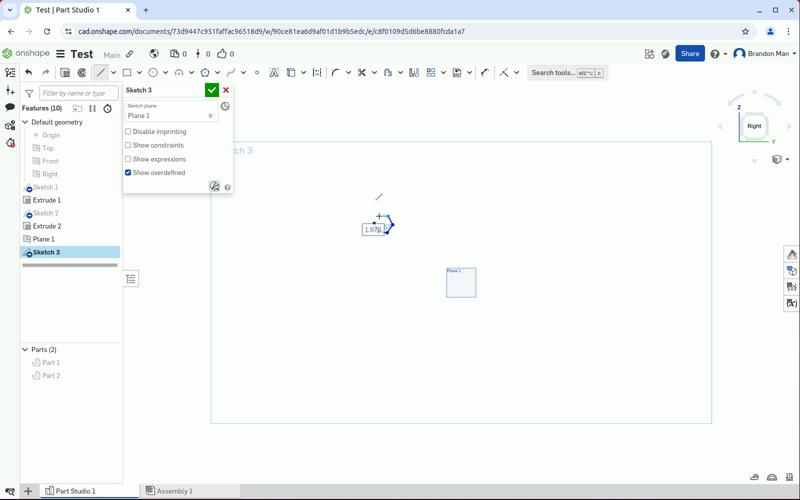
key_up(shift)
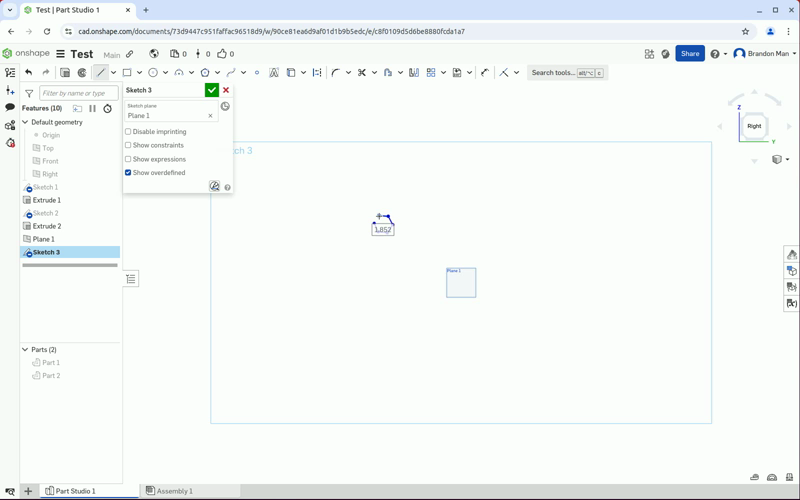
mouse_move(409, 215)
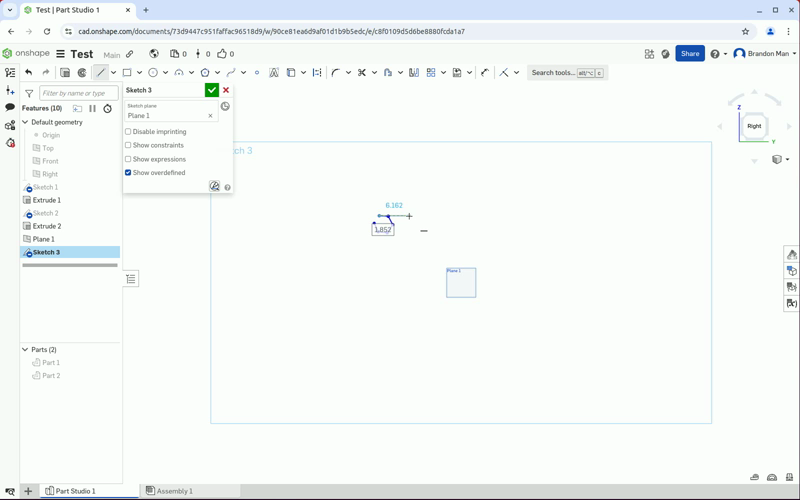
key_down(shift)
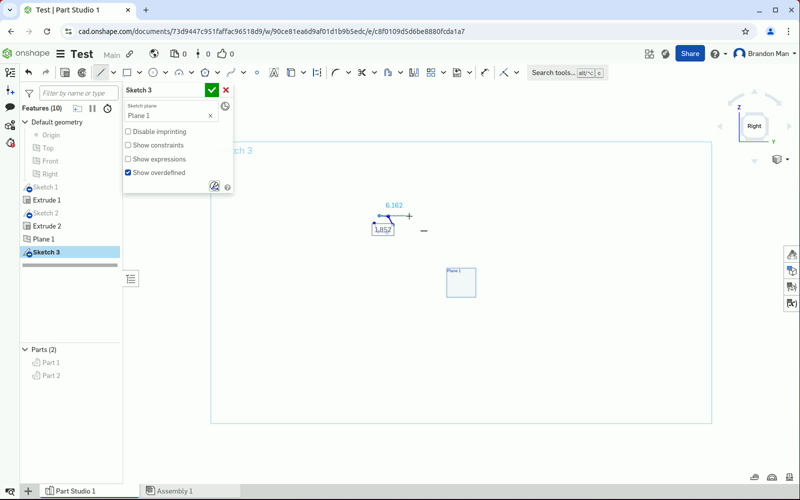
mouse_move(374, 223)
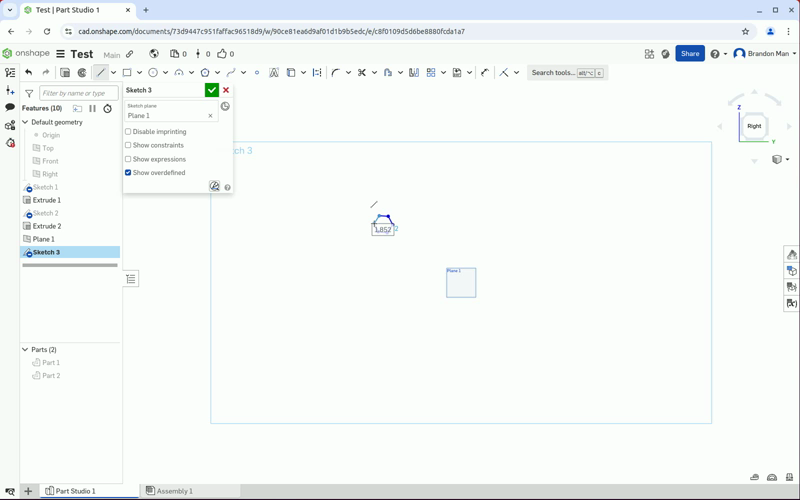
key_up(shift)
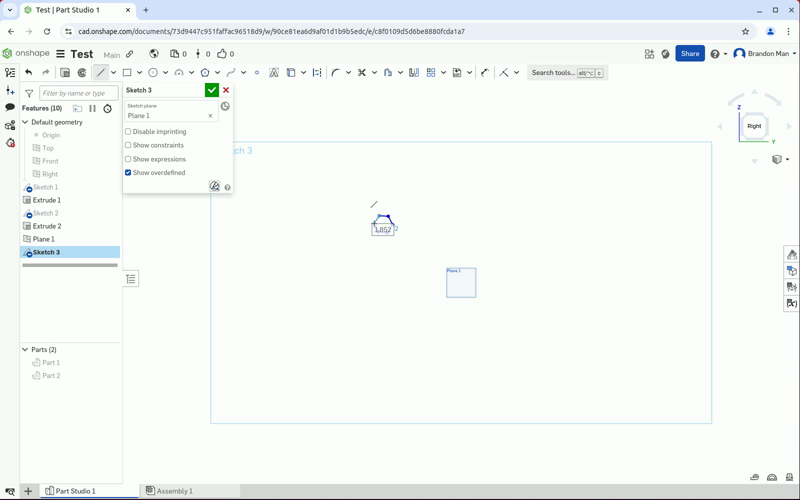
click(374, 223)
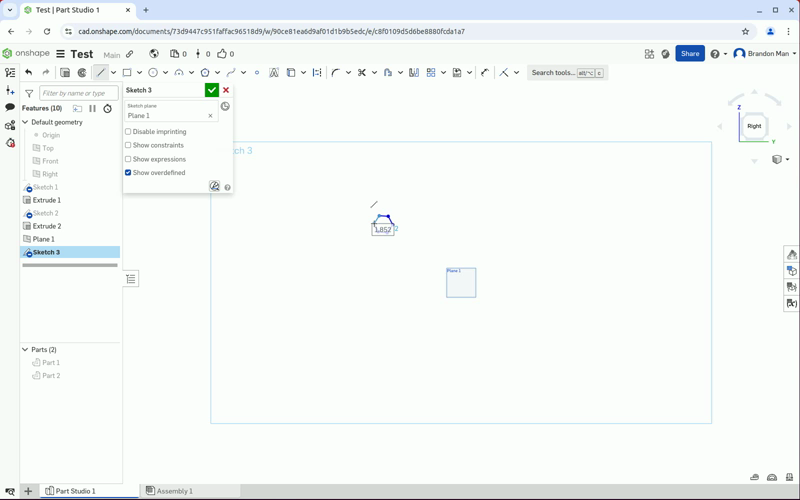
key(esc)
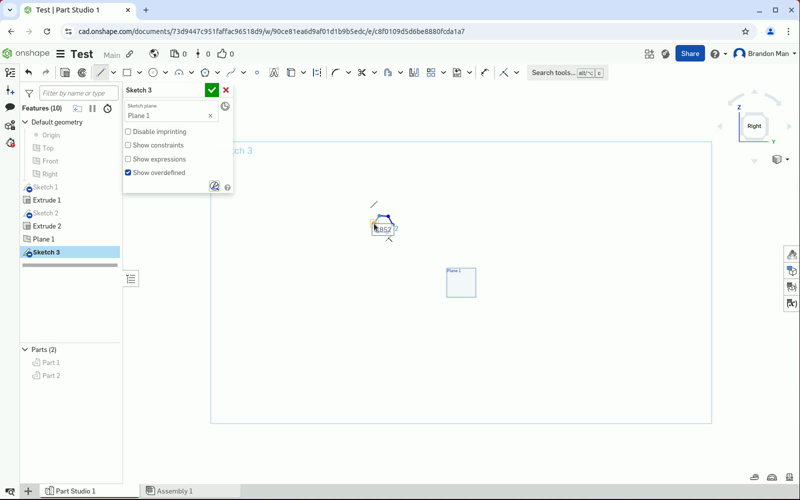
mouse_move(376, 219)
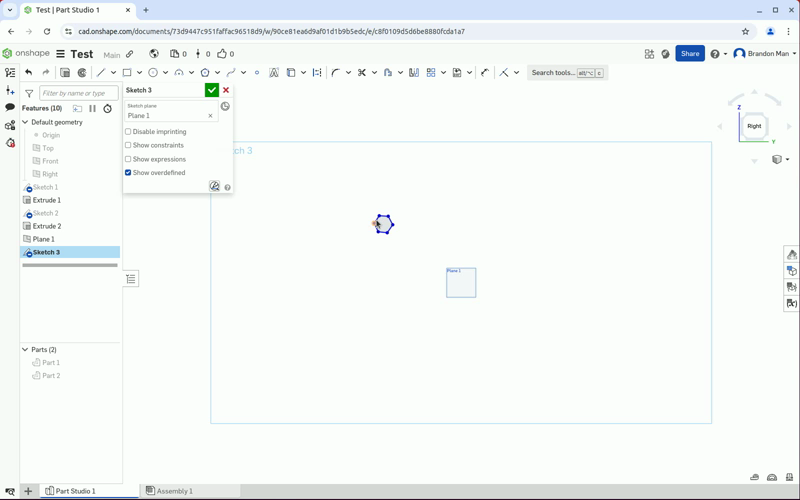
scroll(6)
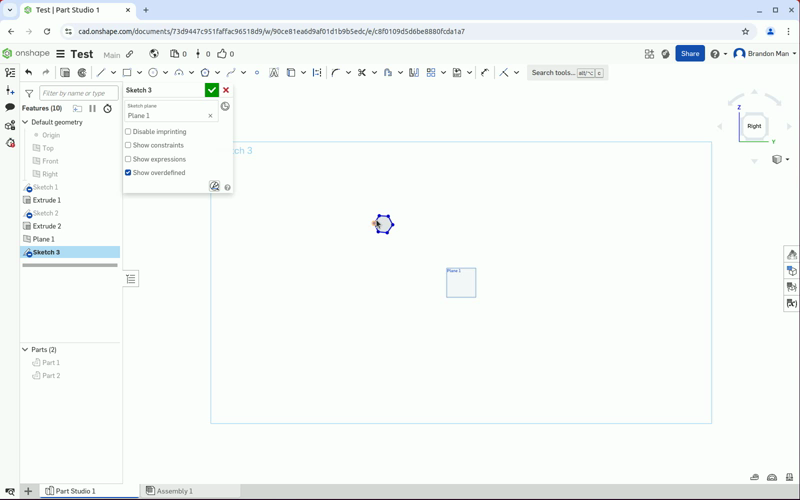
scroll(6)
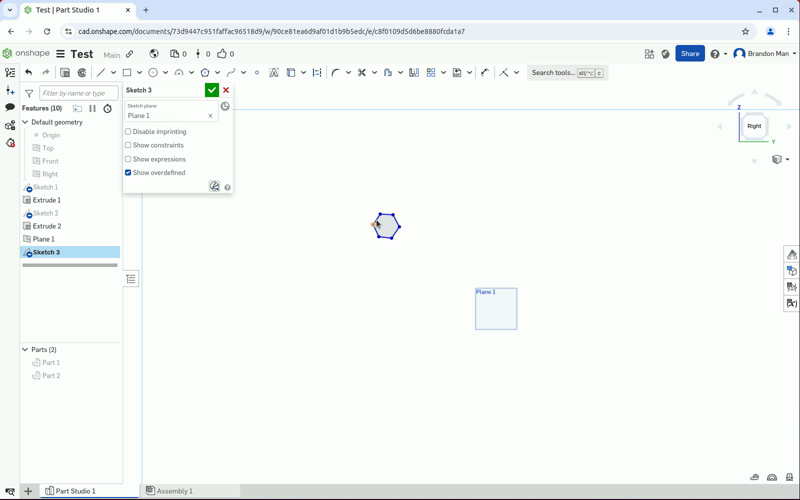
scroll(6)
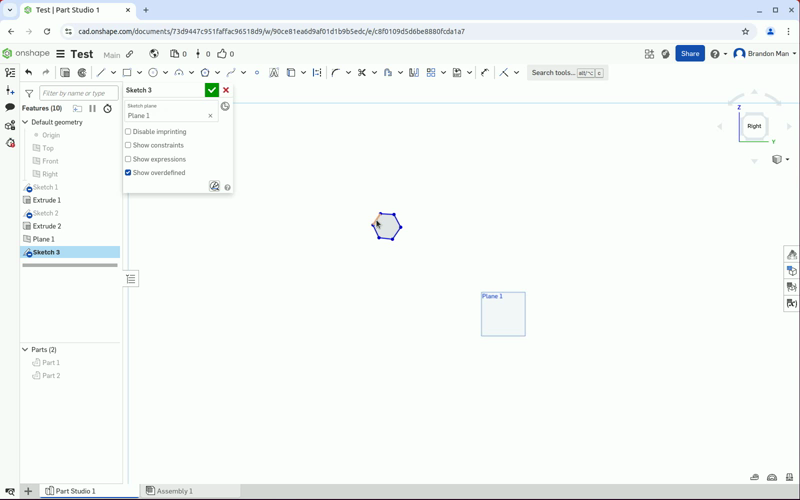
scroll(6)
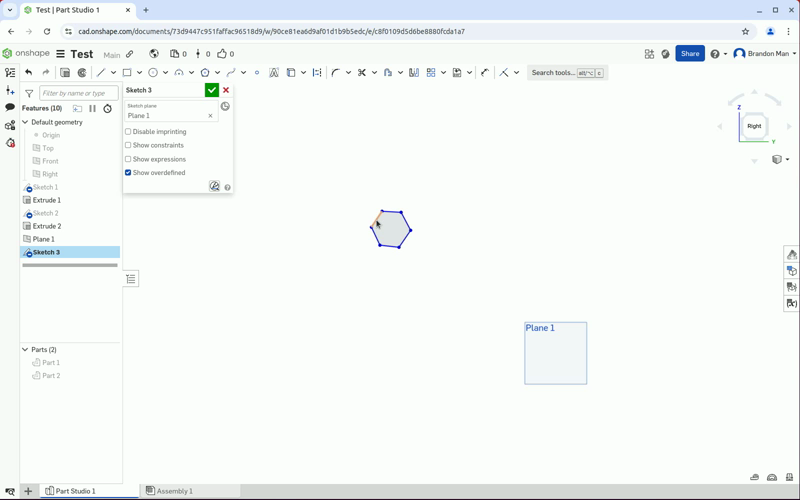
scroll(6)
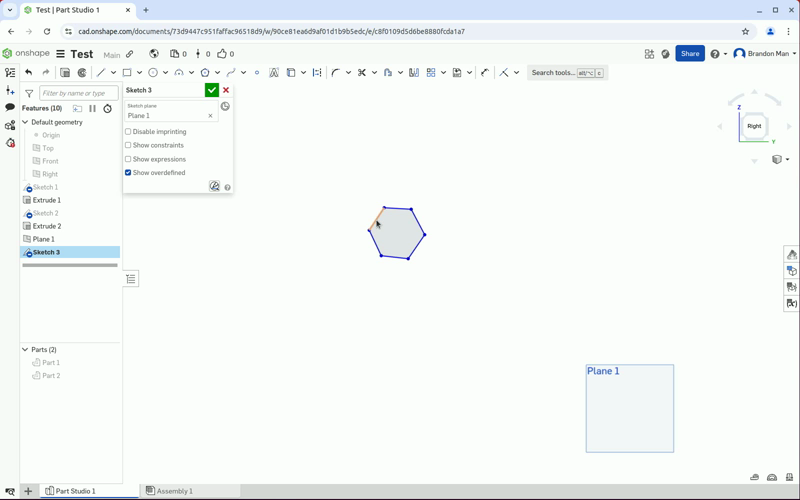
scroll(6)
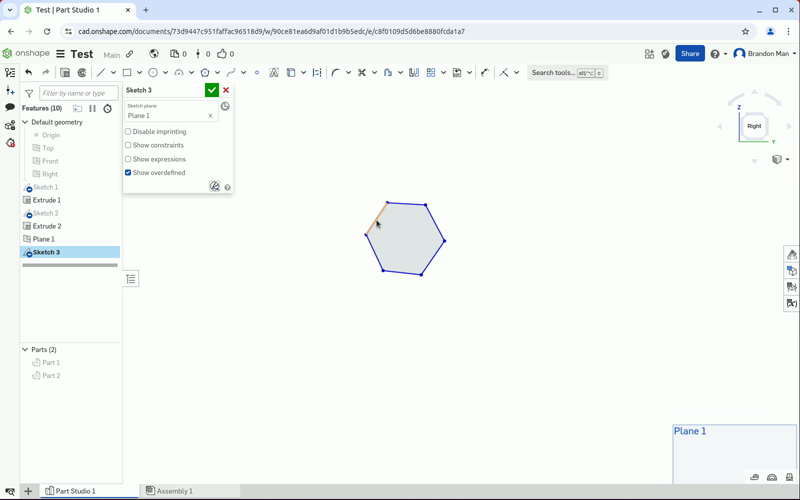
scroll(6)
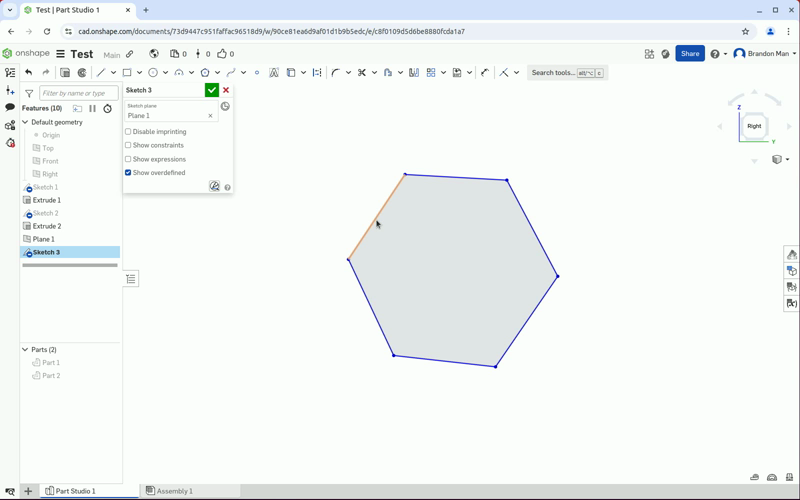
click(376, 219)
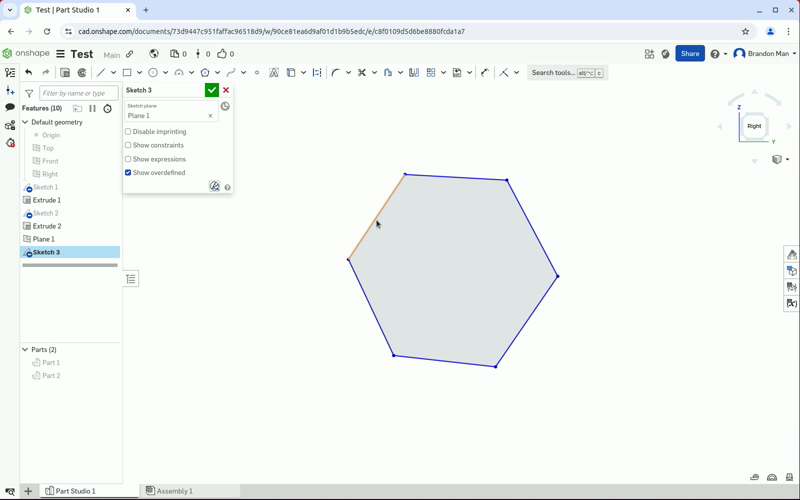
scroll(-6)
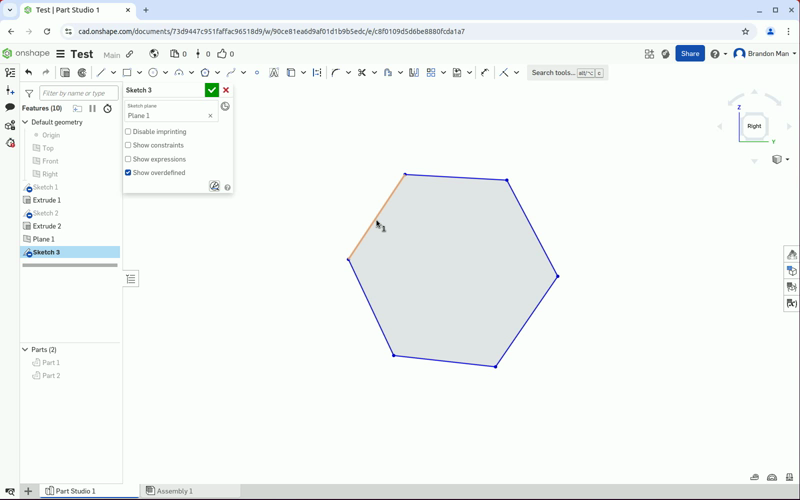
scroll(-6)
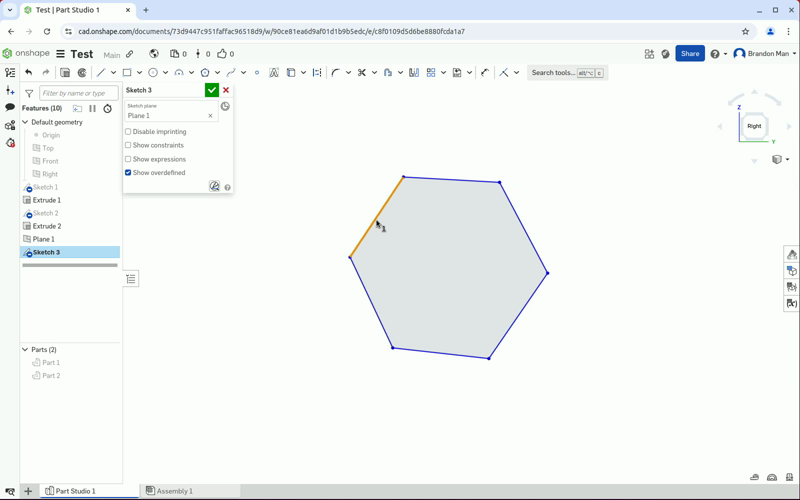
scroll(-6)
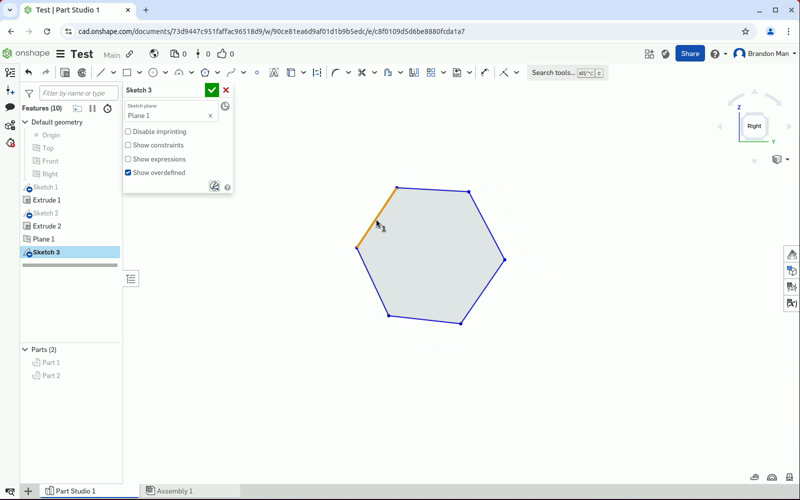
scroll(-6)
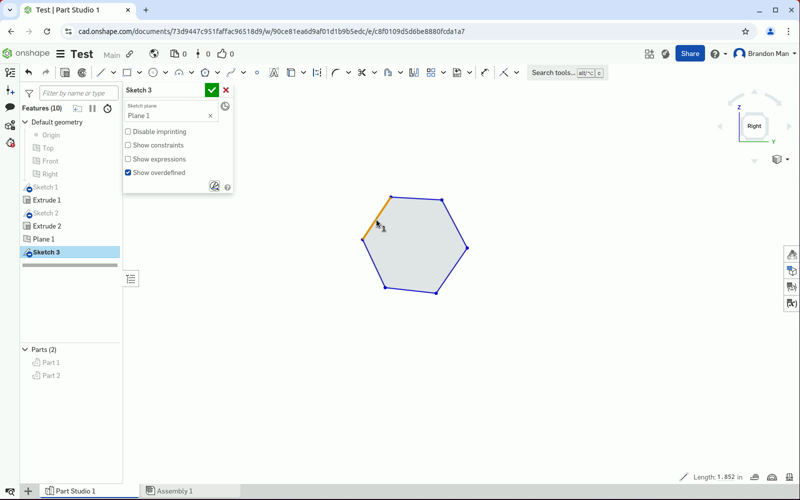
scroll(-6)
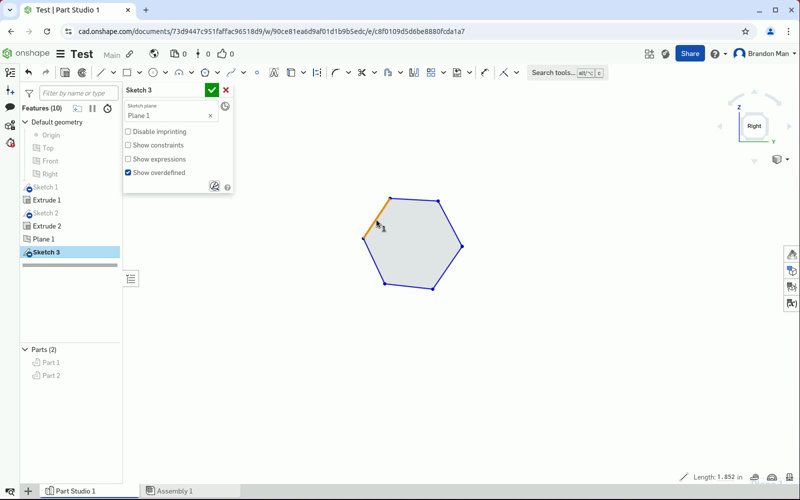
scroll(-6)
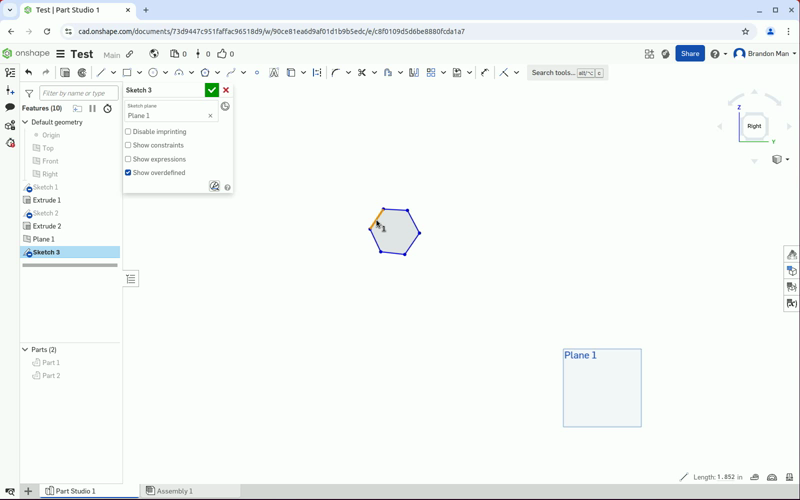
scroll(-6)
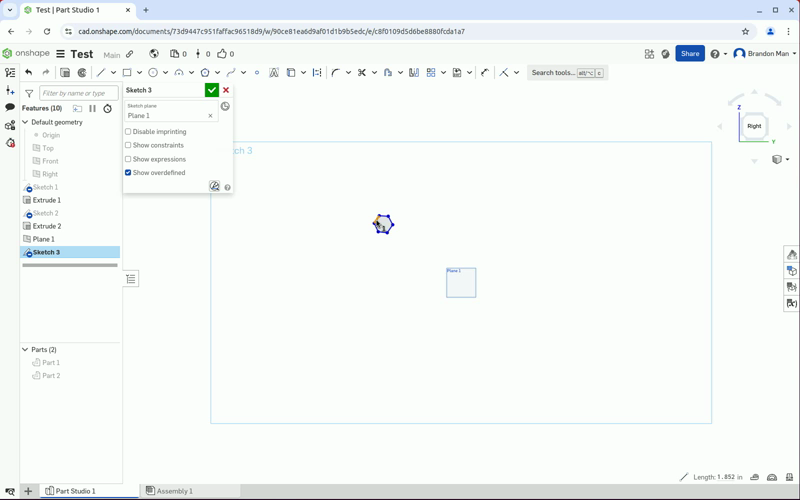
mouse_move(73, 352)
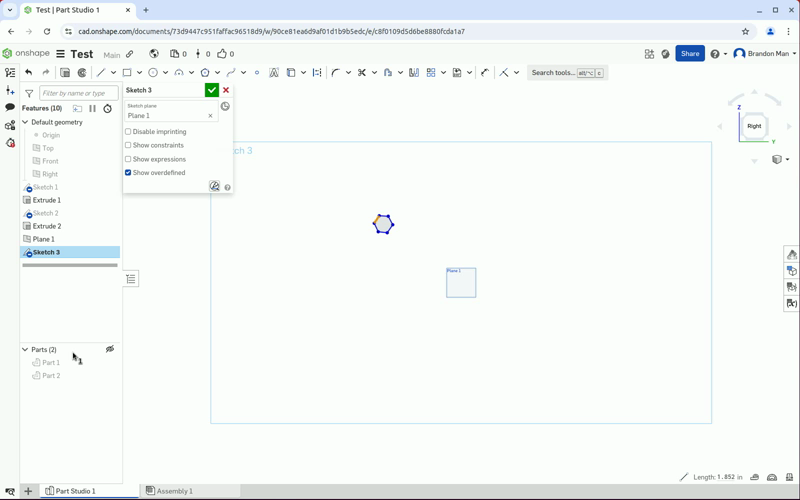
key(shift+y)
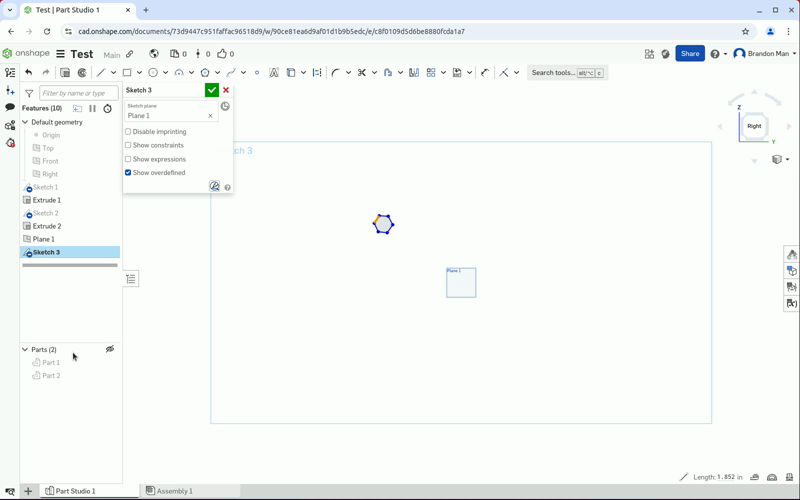
key(shift+e)
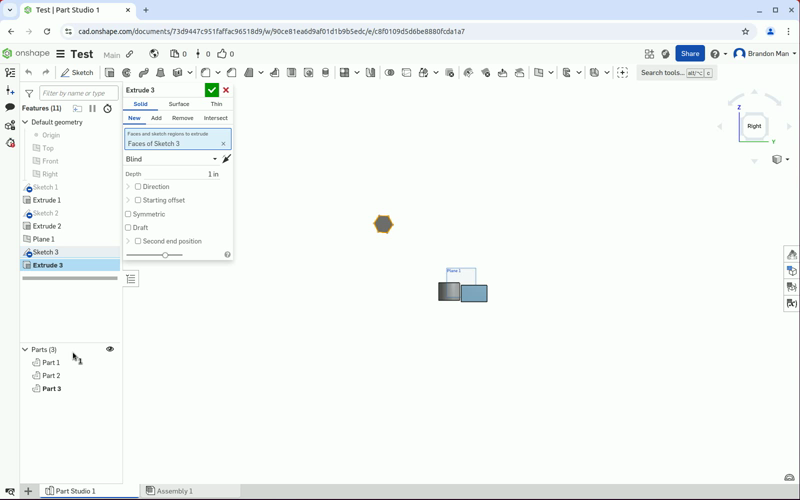
mouse_move(143, 106)
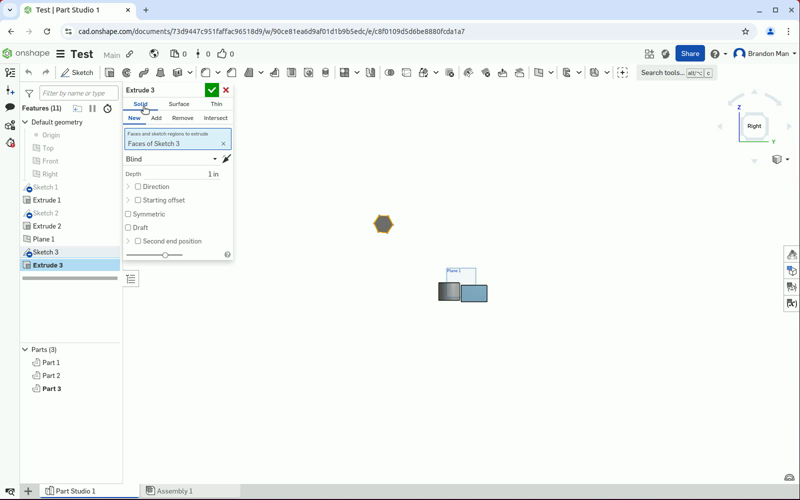
click(143, 106)
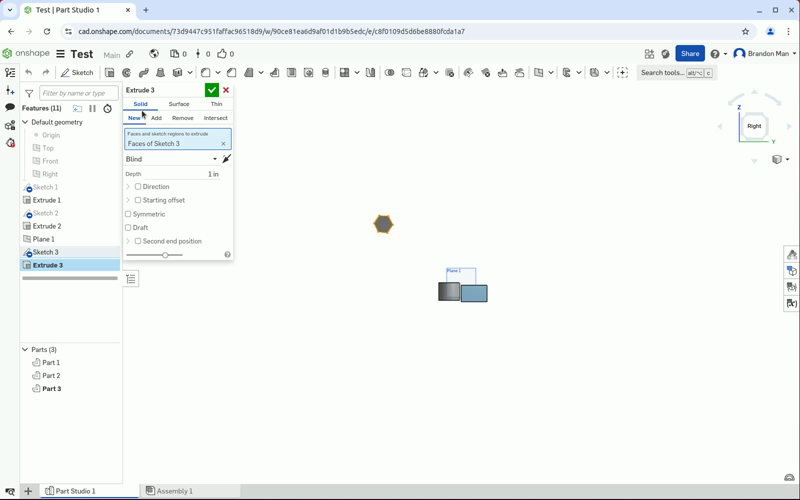
mouse_move(137, 120)
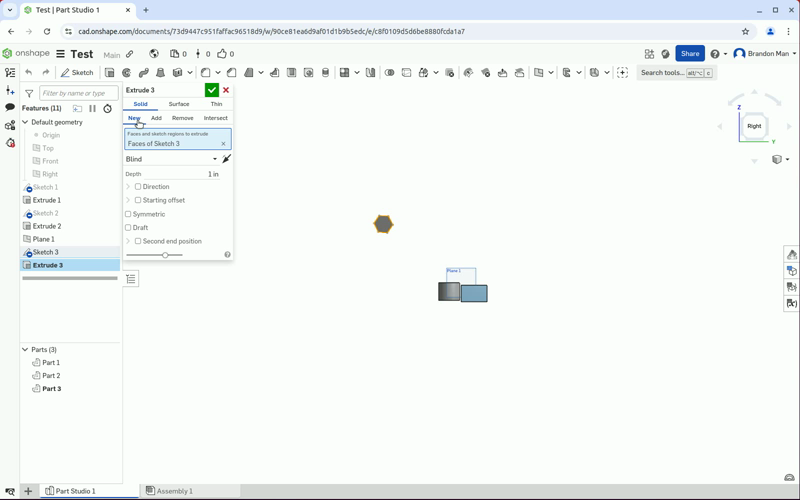
click(137, 120)
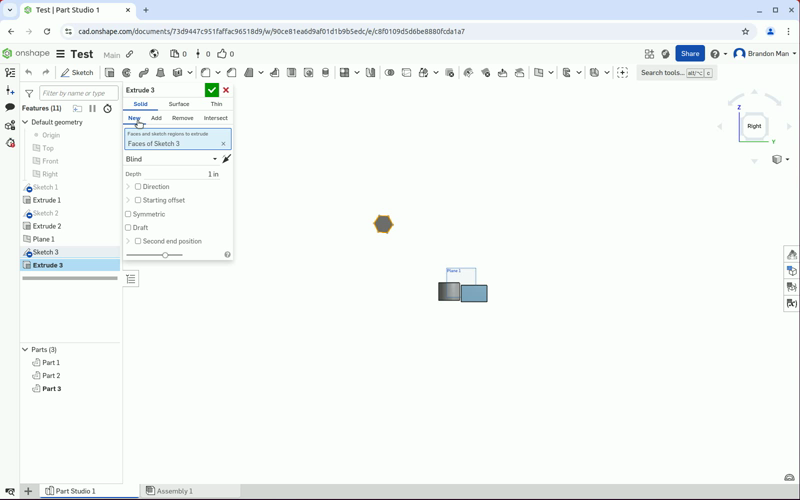
key(tab, 4)
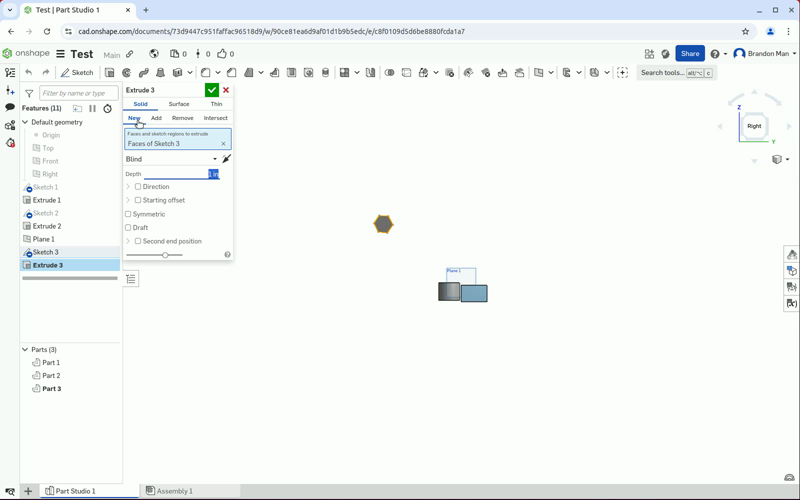
text(0.963)
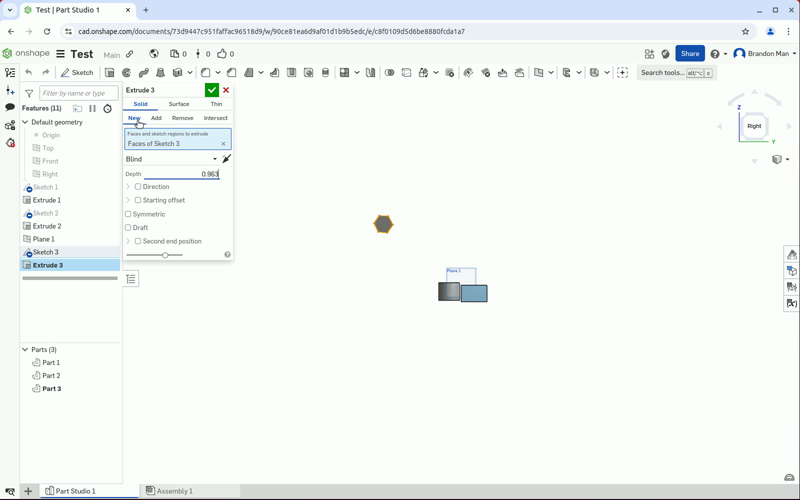
key(enter)
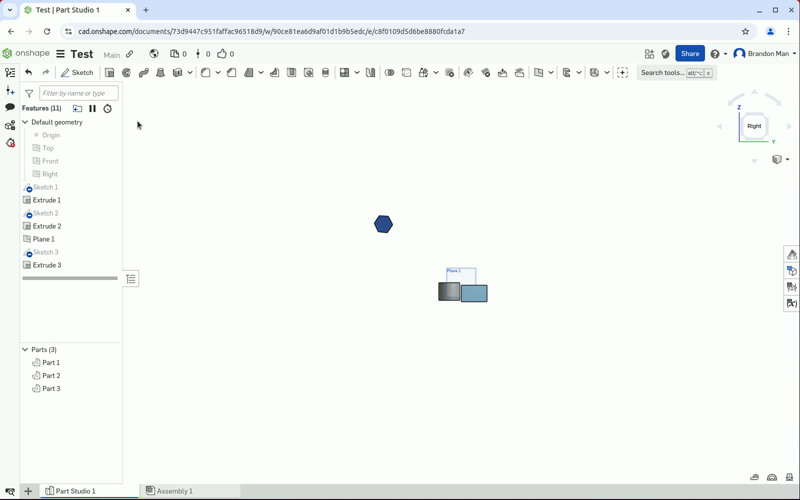
key(shift+h)
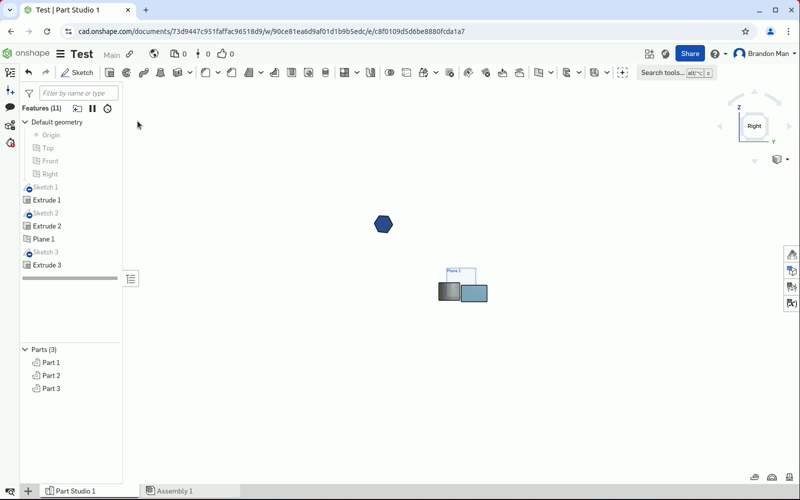
key(shift+h)
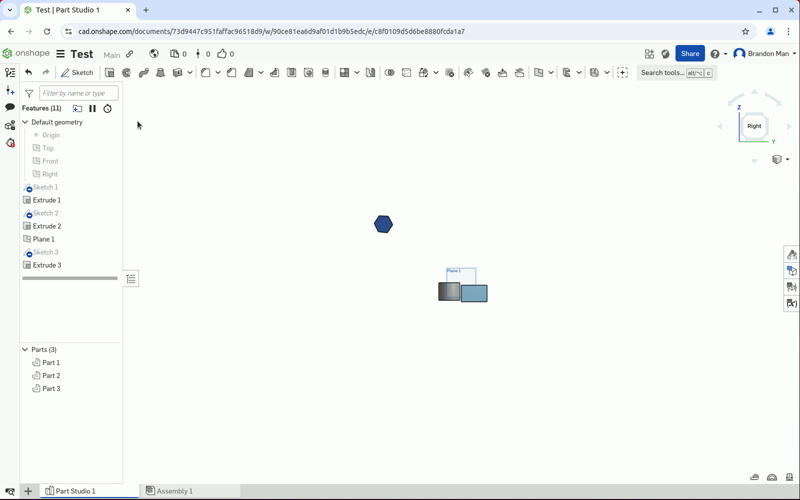
mouse_move(73, 189)
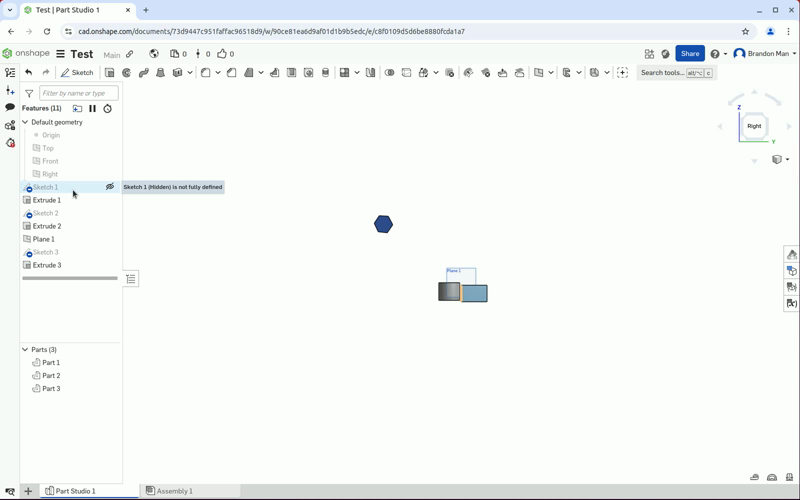
click(73, 189)
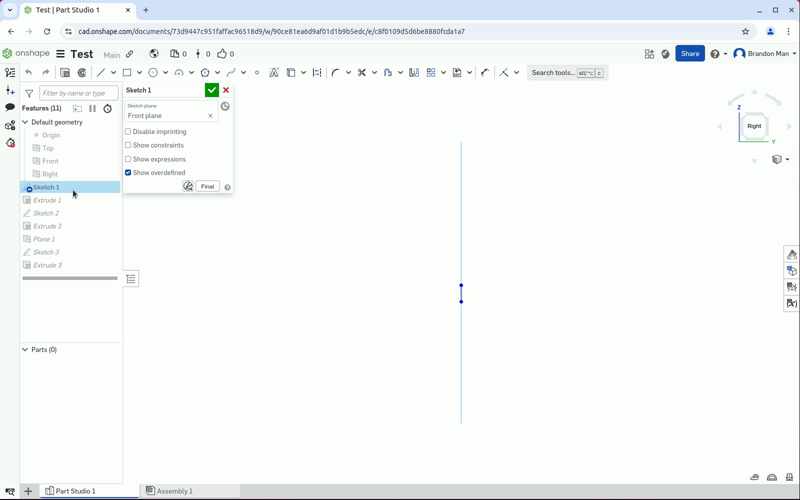
mouse_move(229, 92)
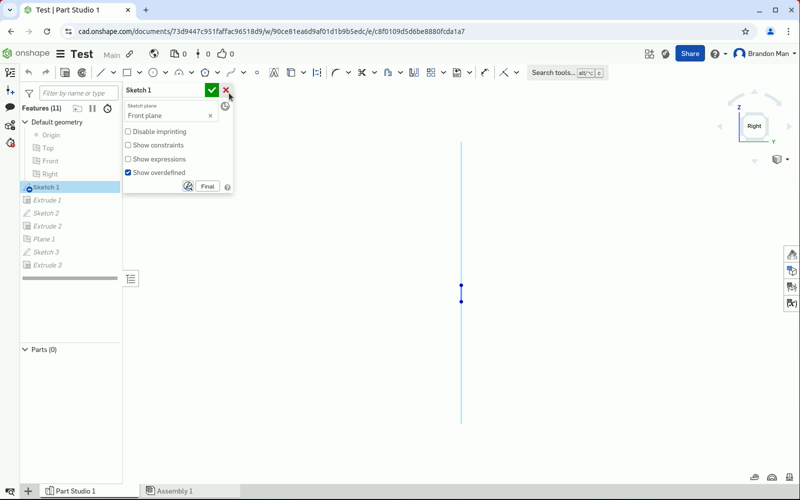
click(229, 92)
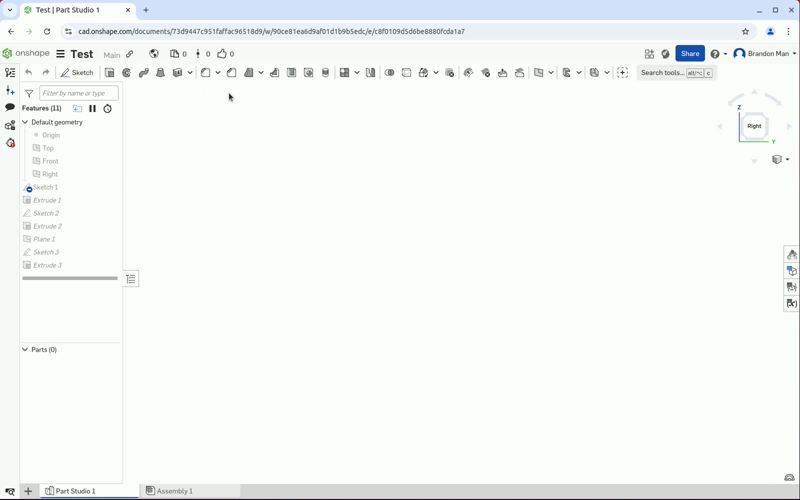
key(shift+s)
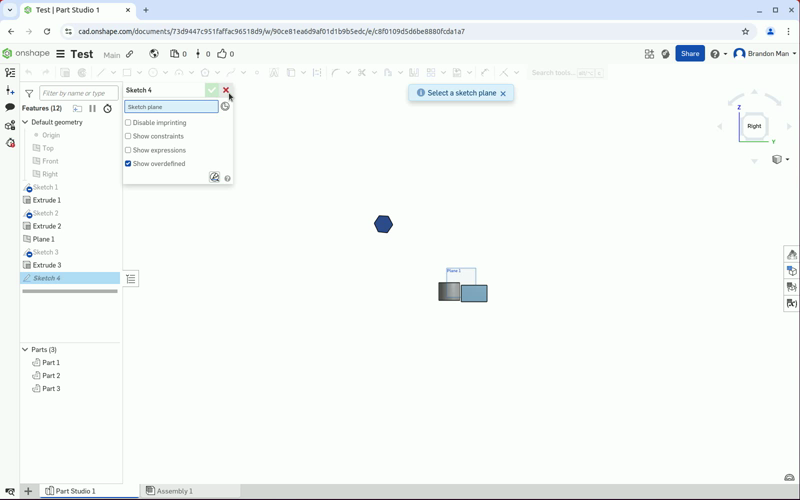
mouse_move(73, 241)
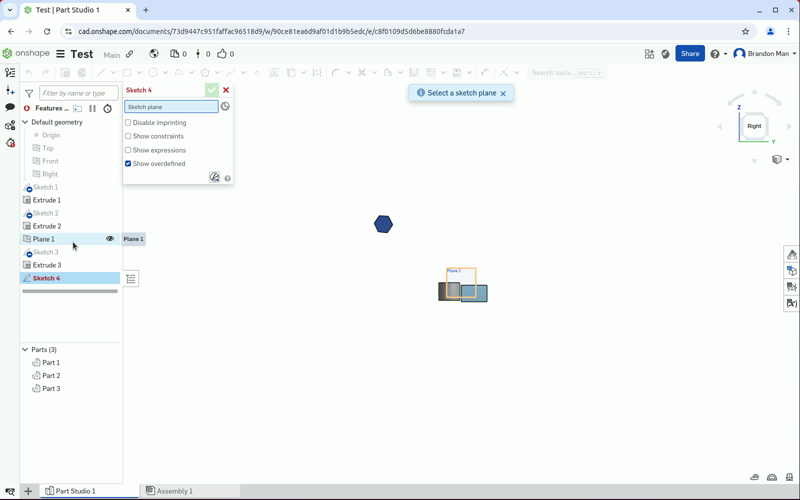
click(73, 241)
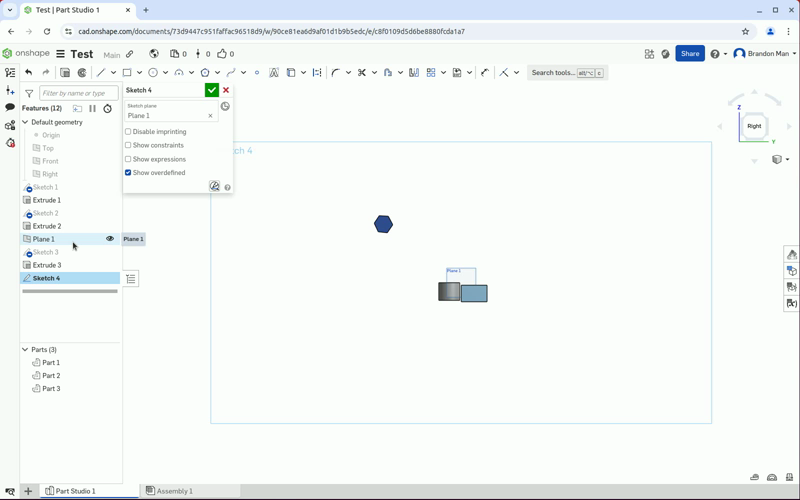
mouse_move(73, 352)
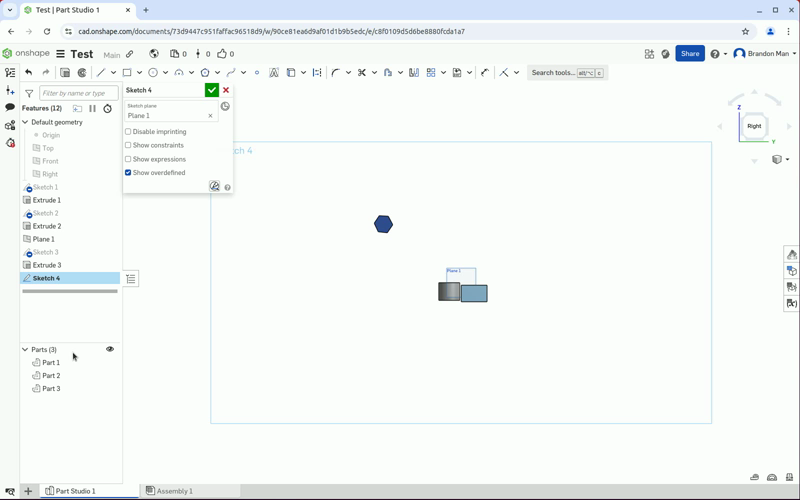
key(y)
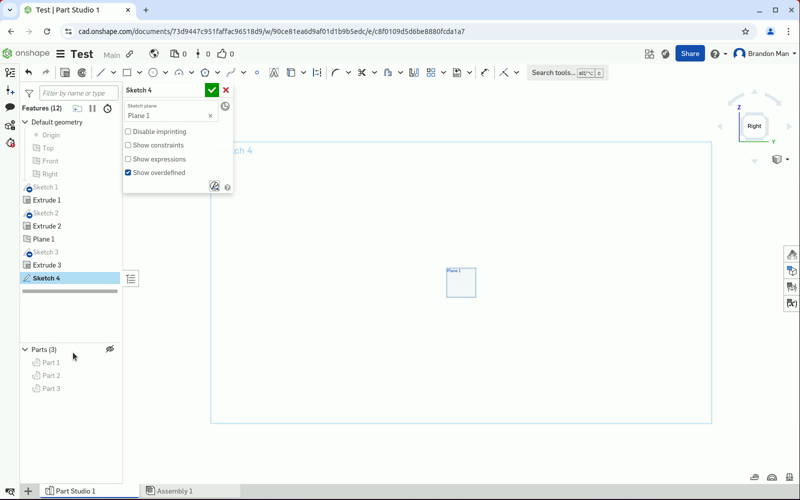
key(l)
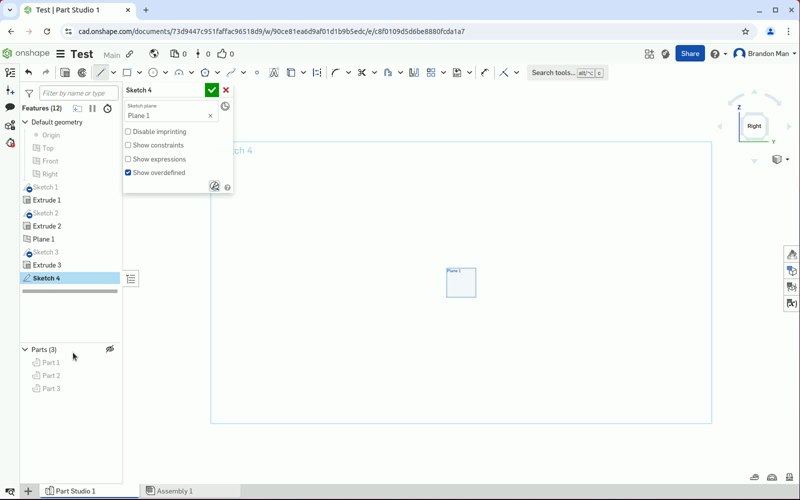
key_down(shift)
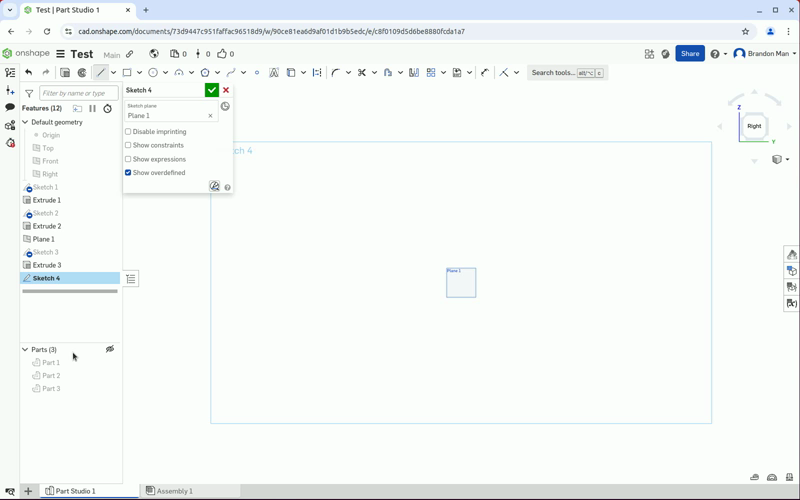
mouse_move(348, 218)
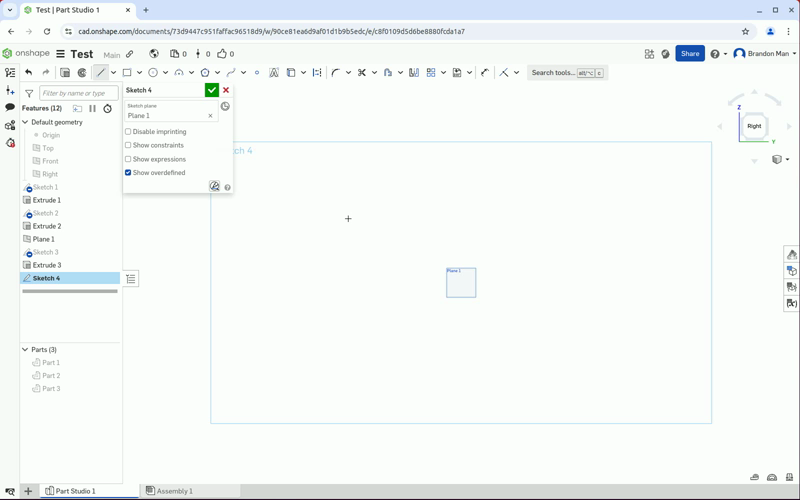
click(348, 218)
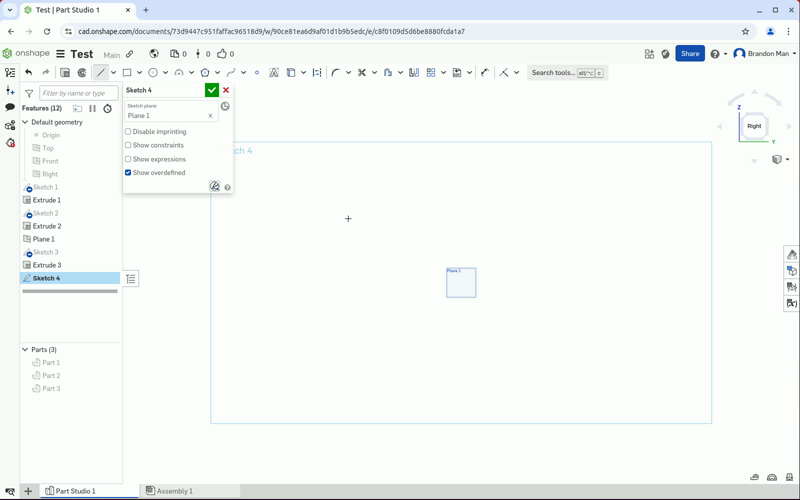
key_up(shift)
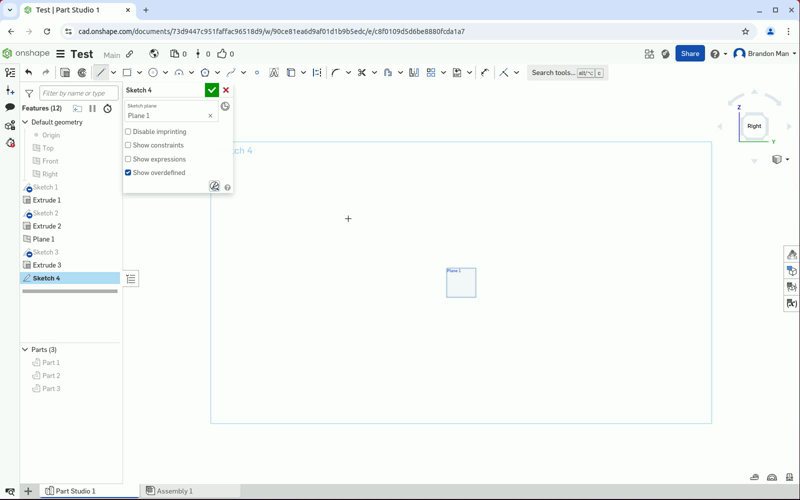
key_down(shift)
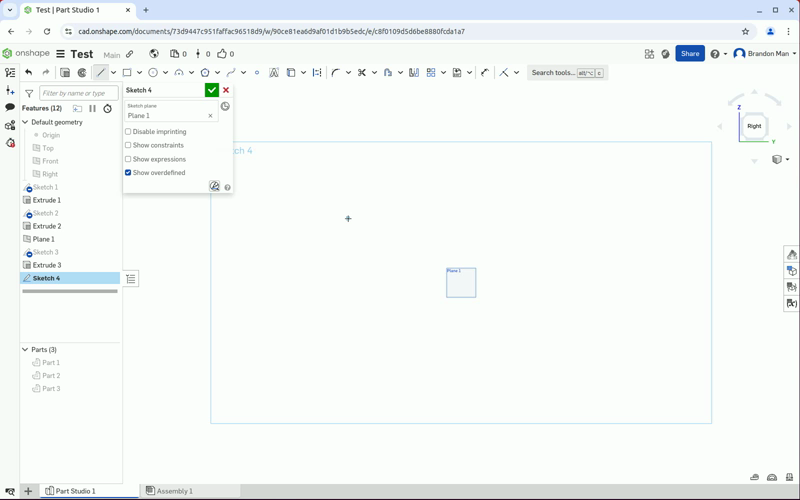
mouse_move(378, 218)
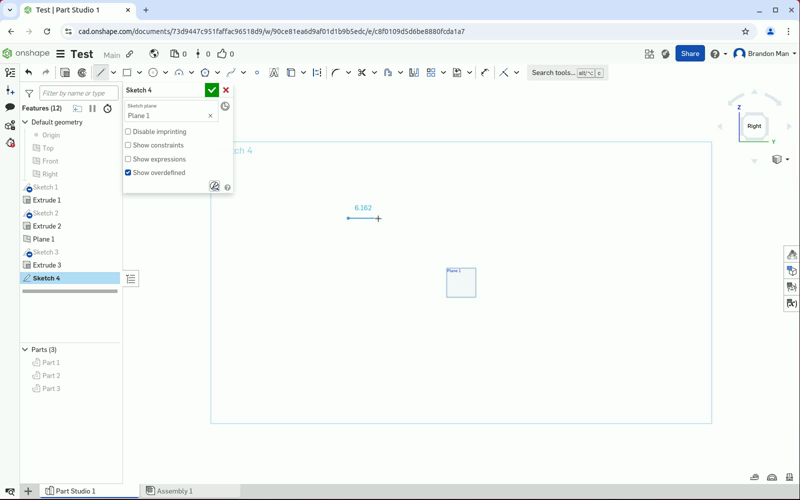
mouse_move(349, 223)
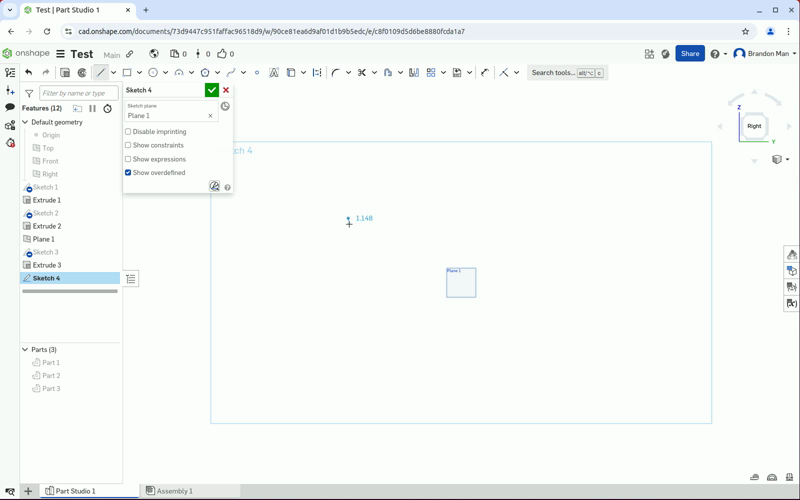
scroll(6)
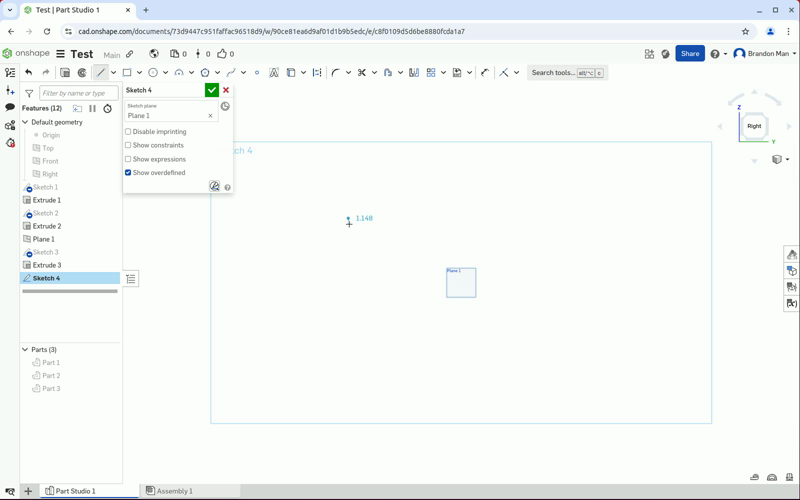
scroll(6)
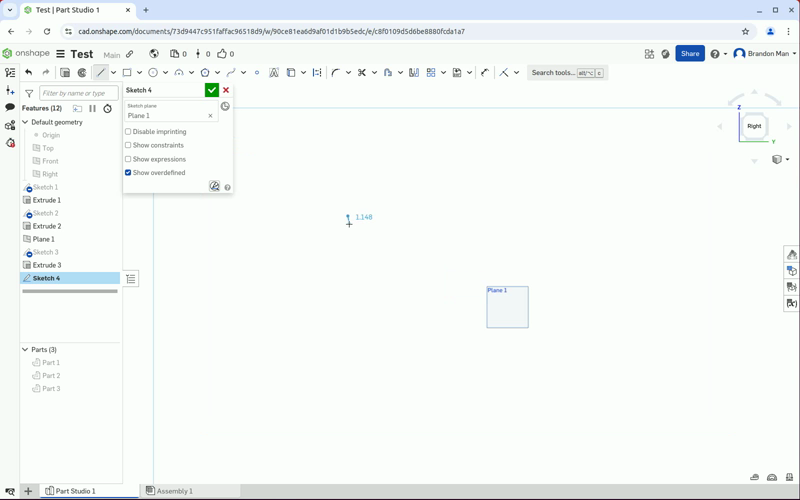
scroll(6)
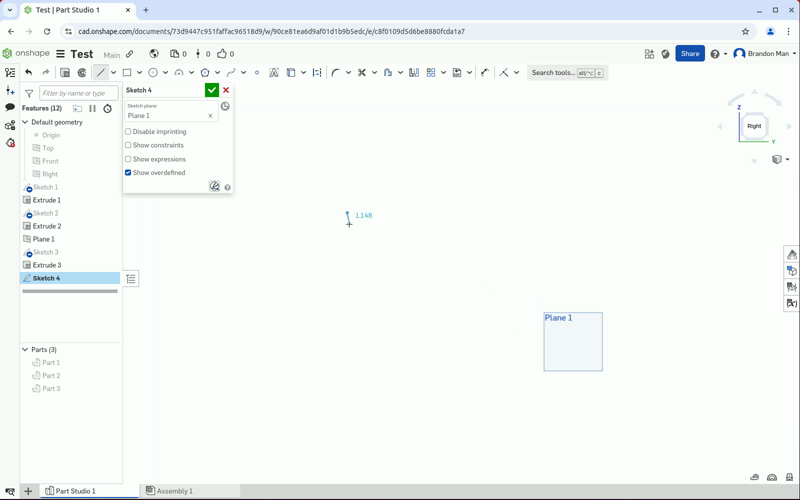
scroll(6)
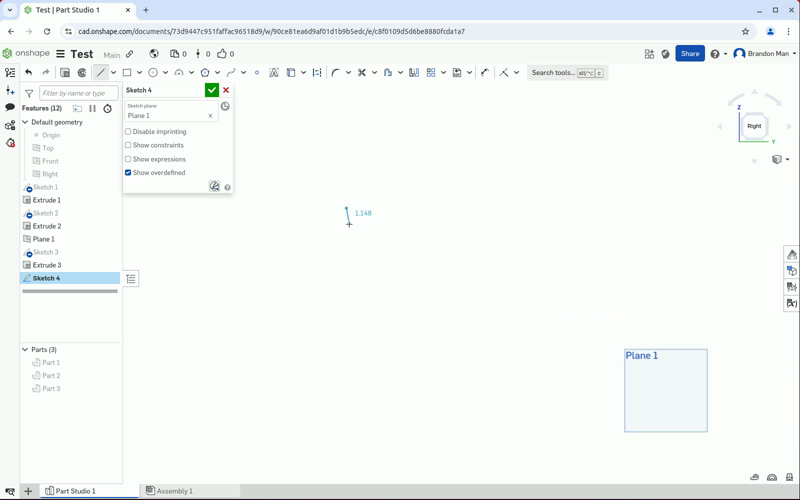
scroll(6)
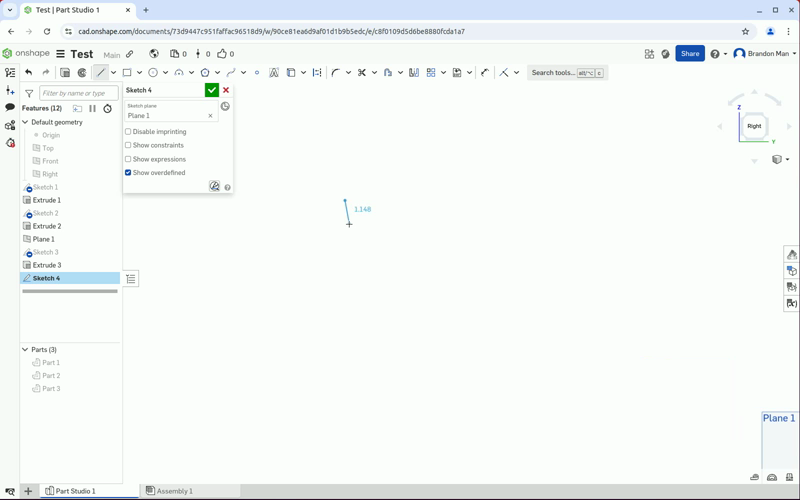
scroll(6)
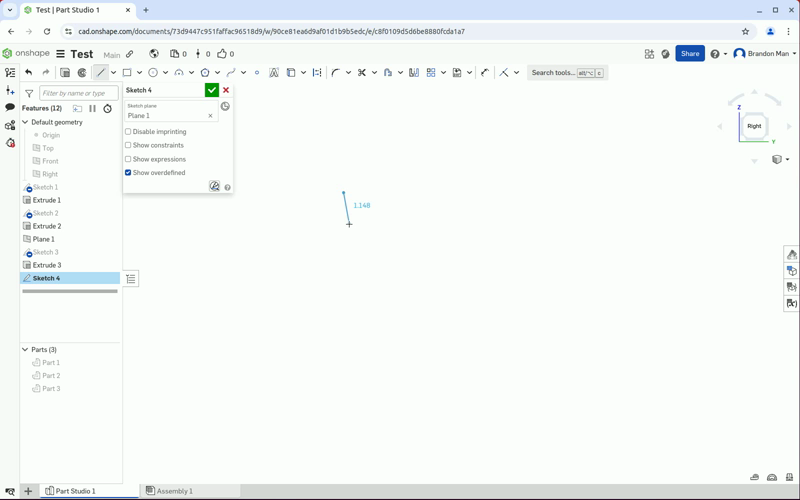
scroll(6)
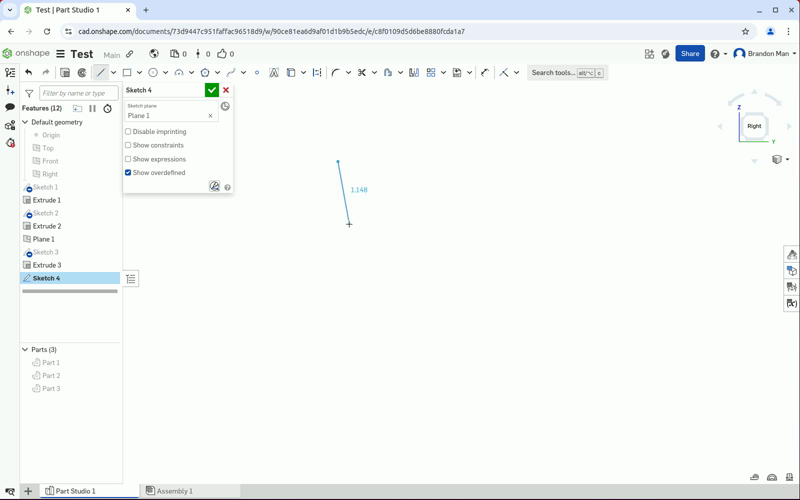
click(349, 223)
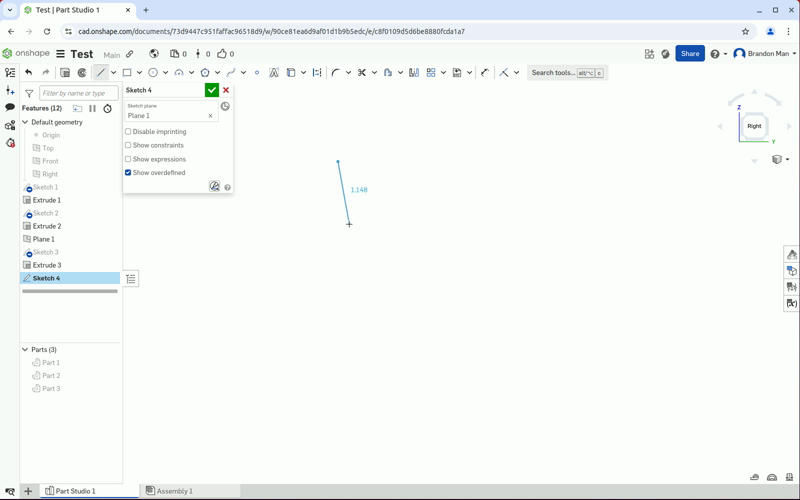
scroll(-6)
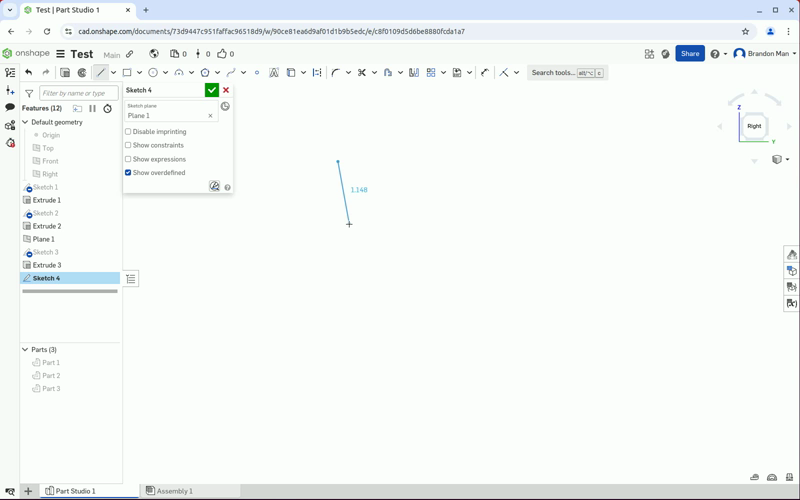
scroll(-6)
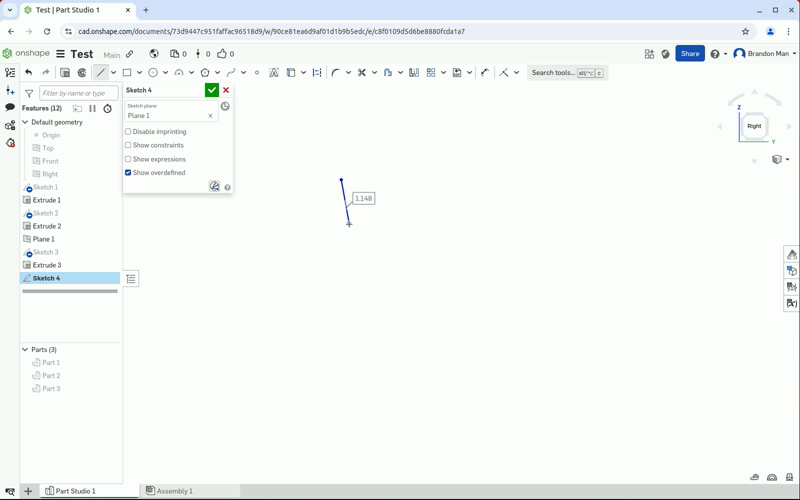
scroll(-6)
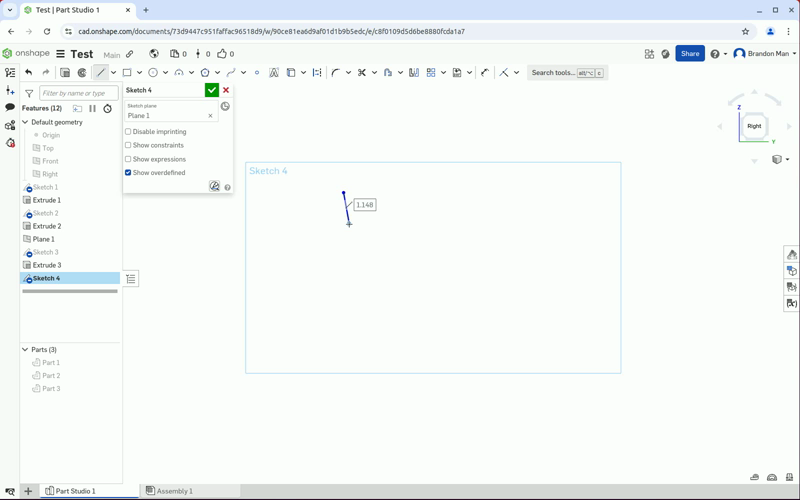
scroll(-6)
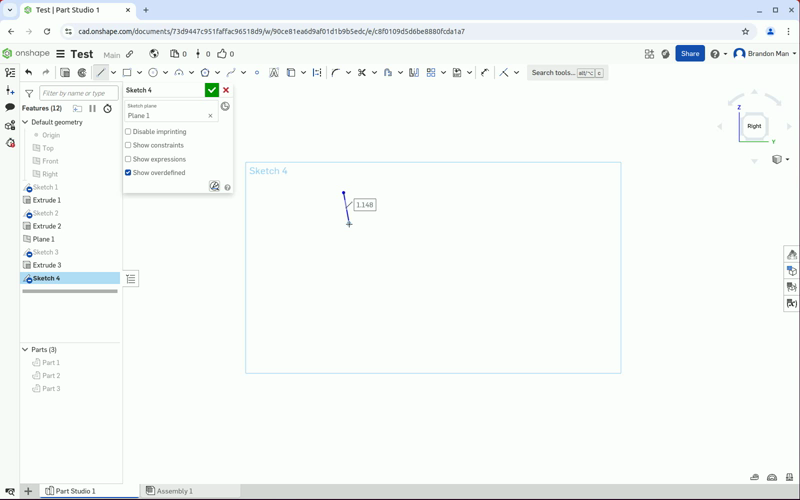
scroll(-6)
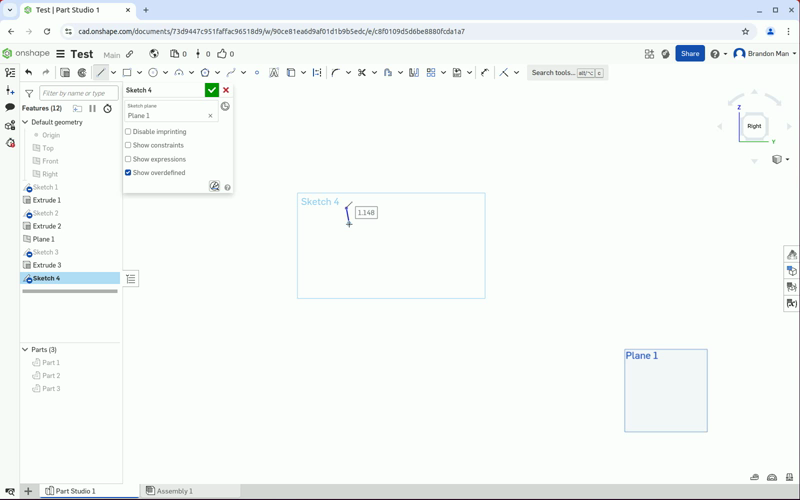
scroll(-6)
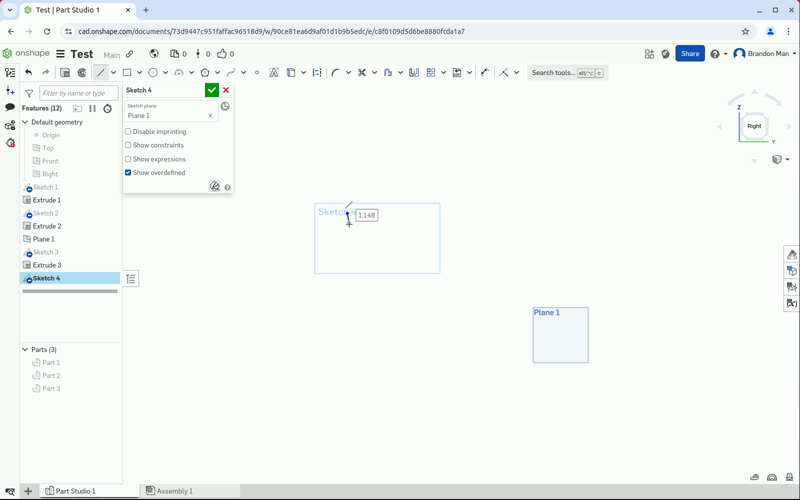
scroll(-6)
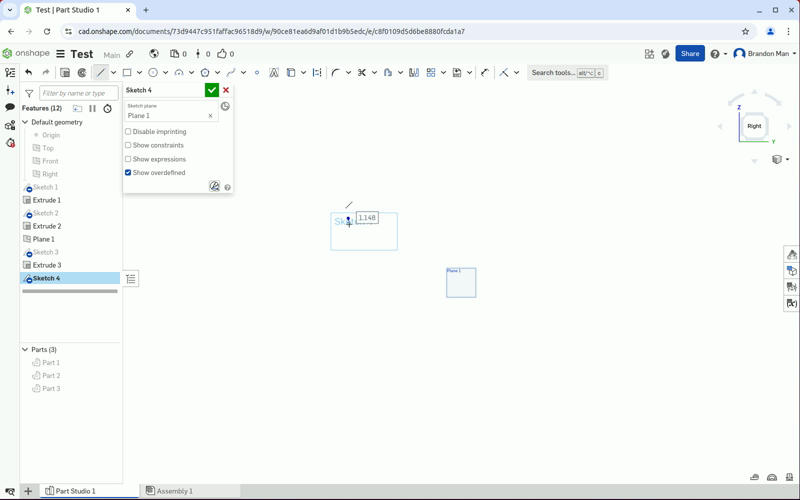
key_up(shift)
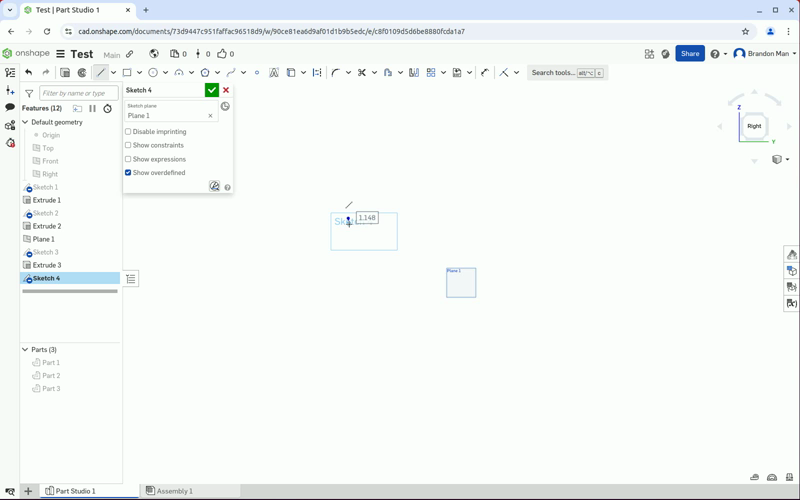
key_down(shift)
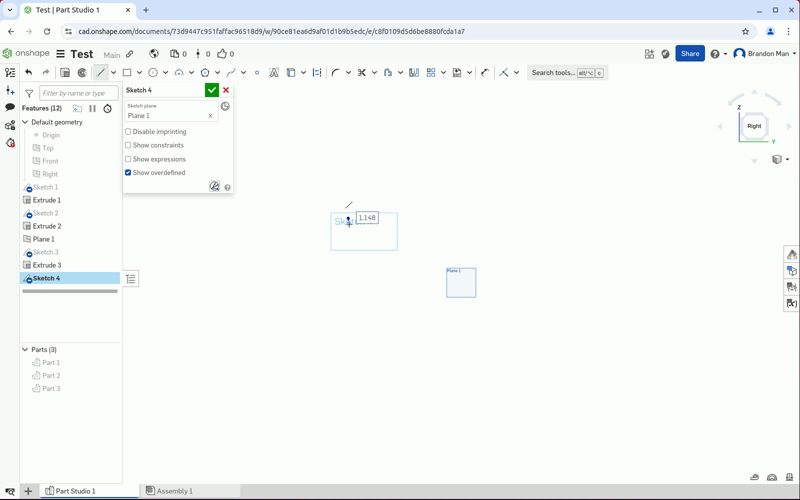
mouse_move(379, 223)
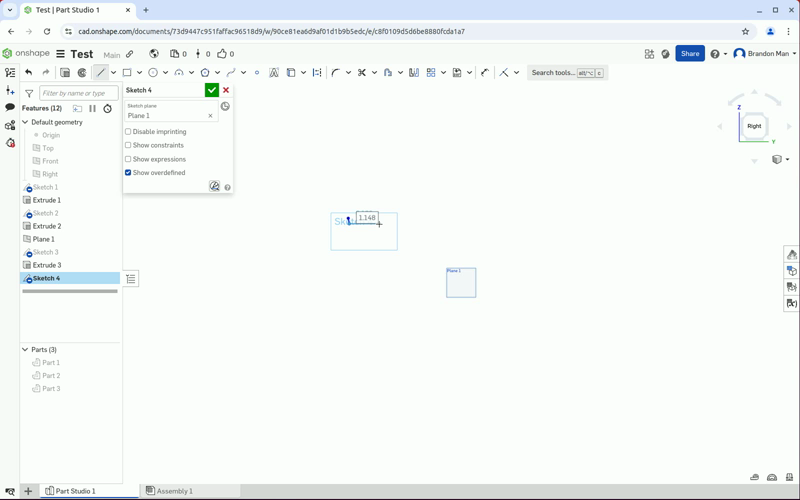
mouse_move(353, 226)
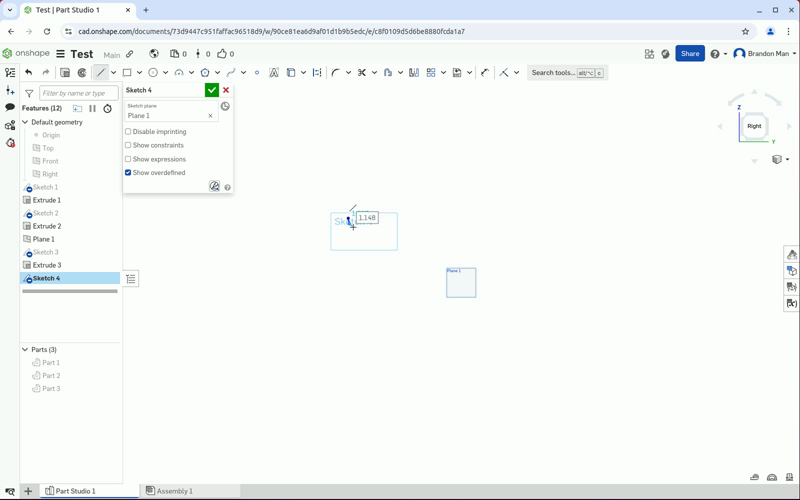
scroll(6)
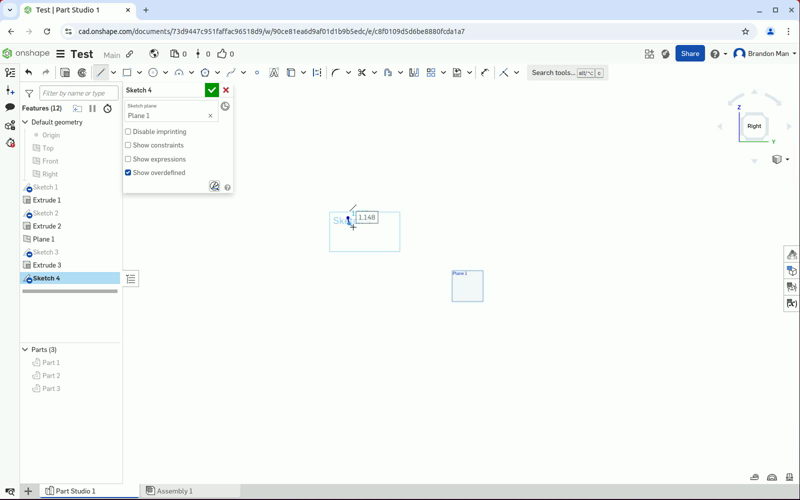
scroll(6)
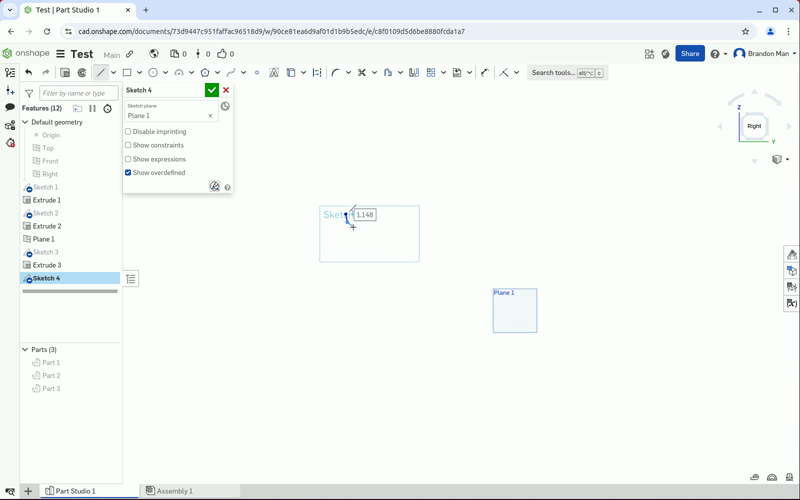
scroll(6)
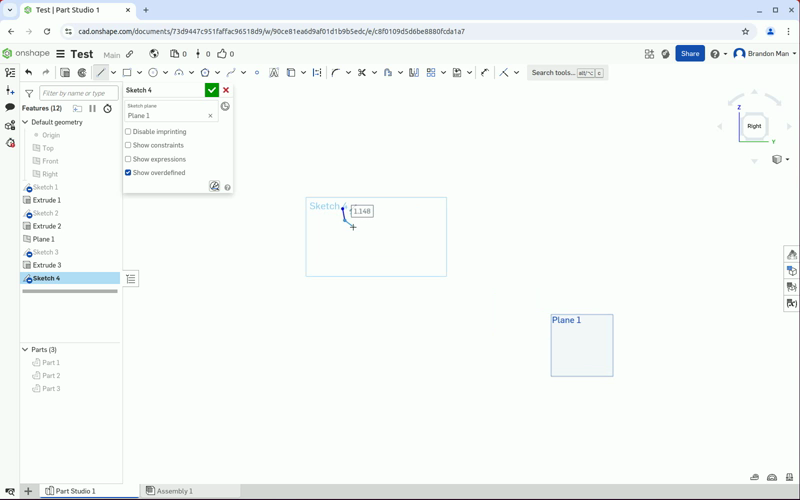
scroll(6)
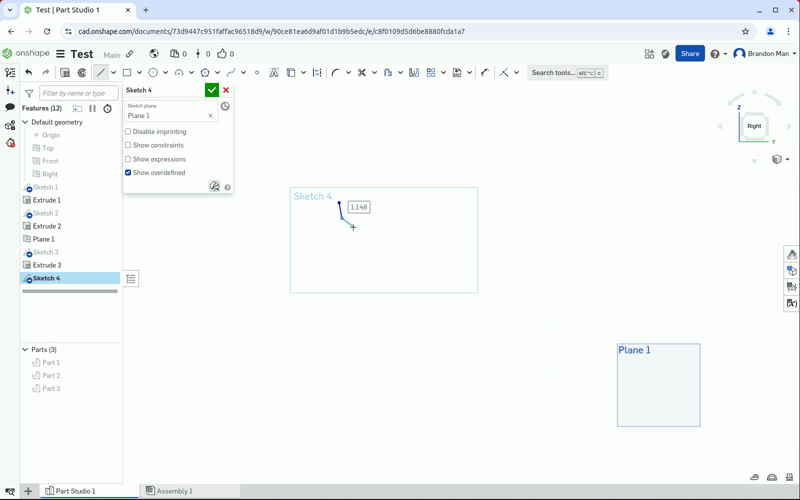
scroll(6)
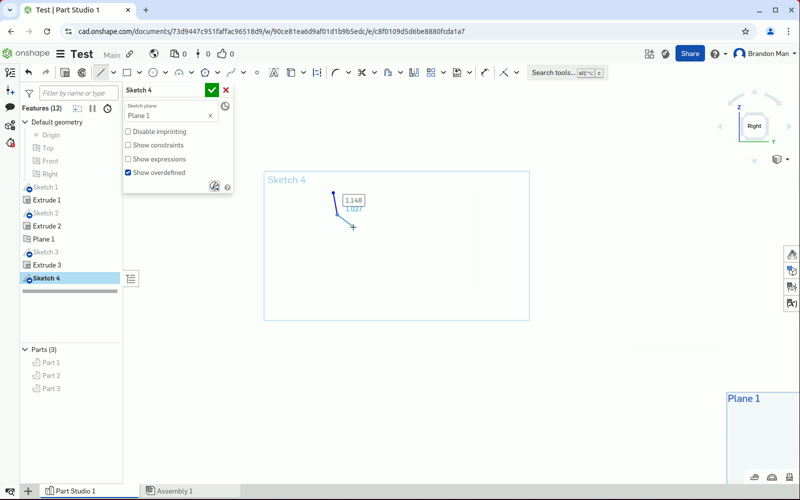
scroll(6)
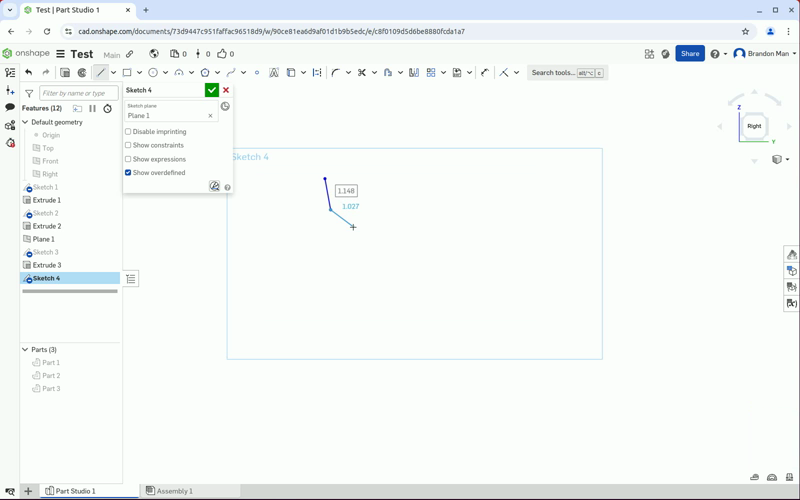
scroll(6)
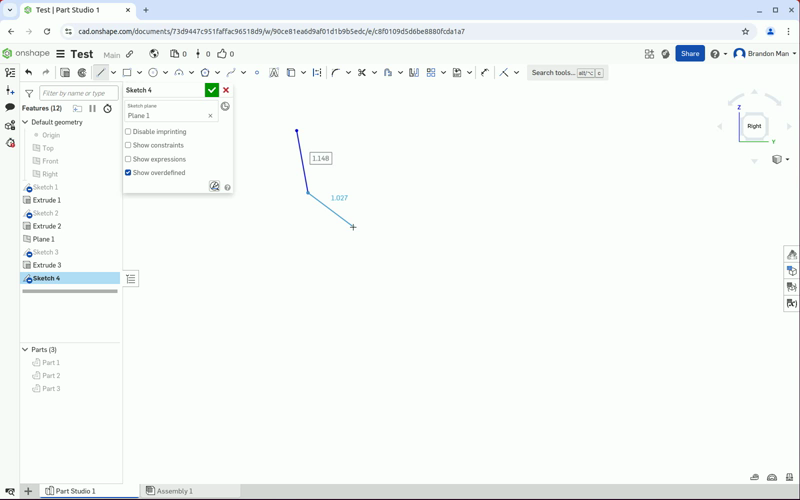
click(353, 226)
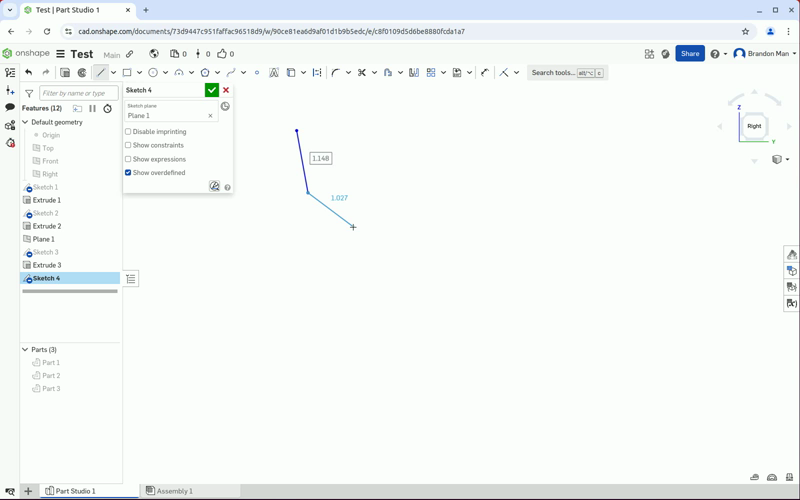
scroll(-6)
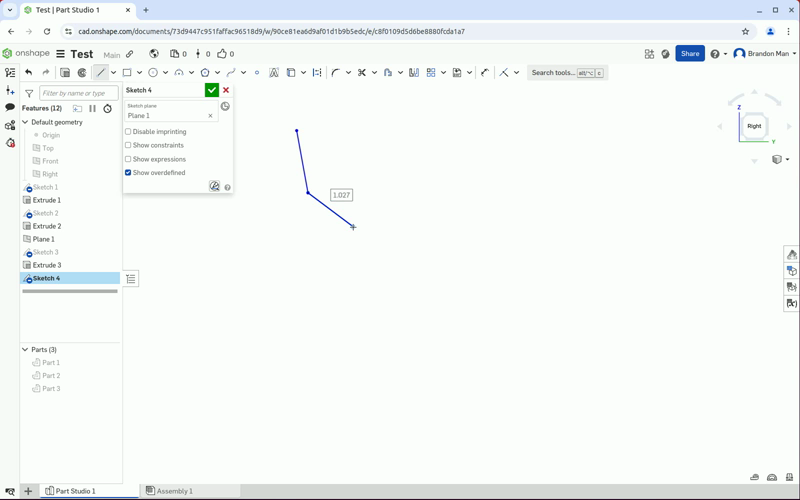
scroll(-6)
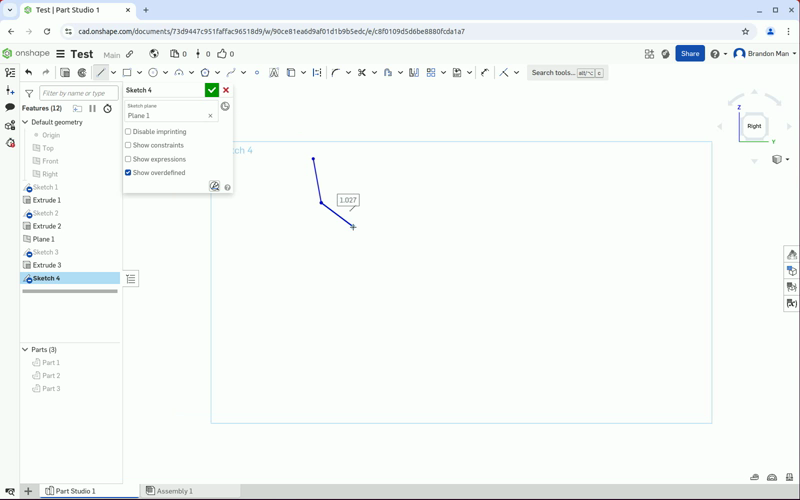
scroll(-6)
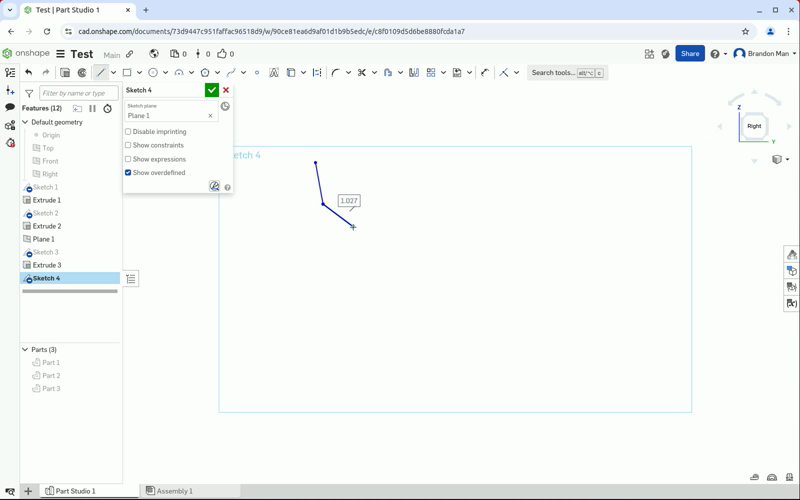
scroll(-6)
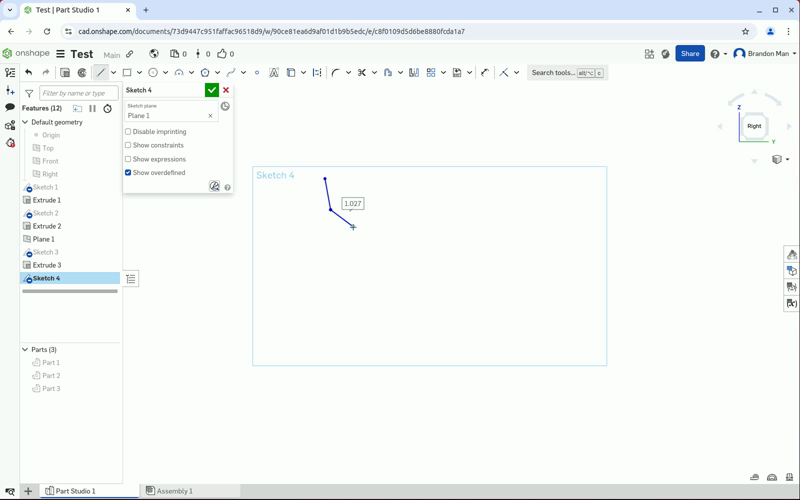
scroll(-6)
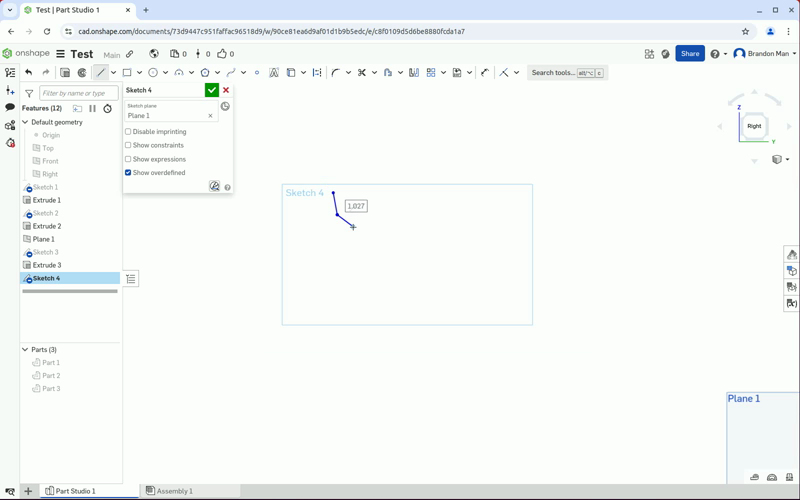
scroll(-6)
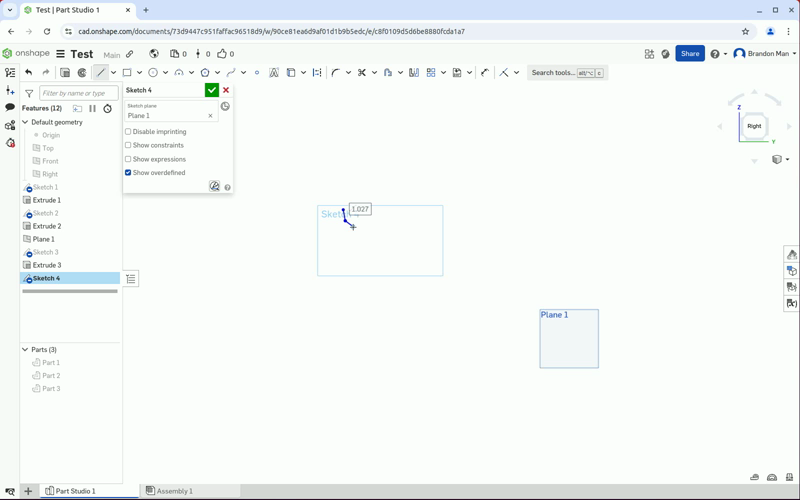
scroll(-6)
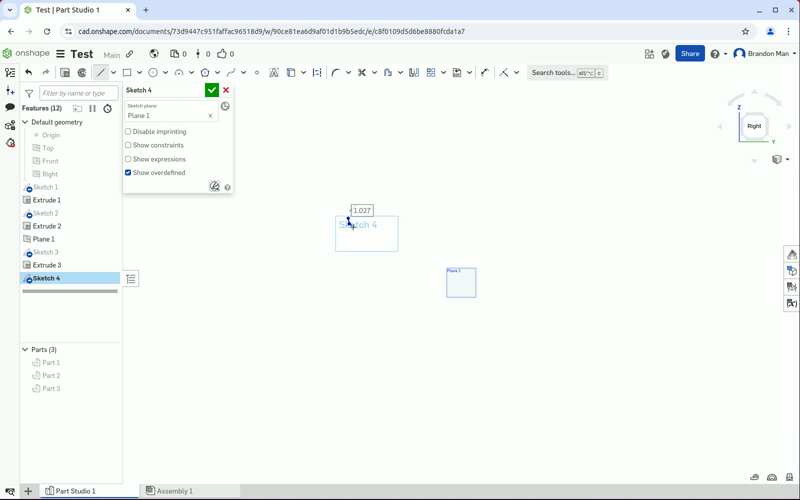
key_up(shift)
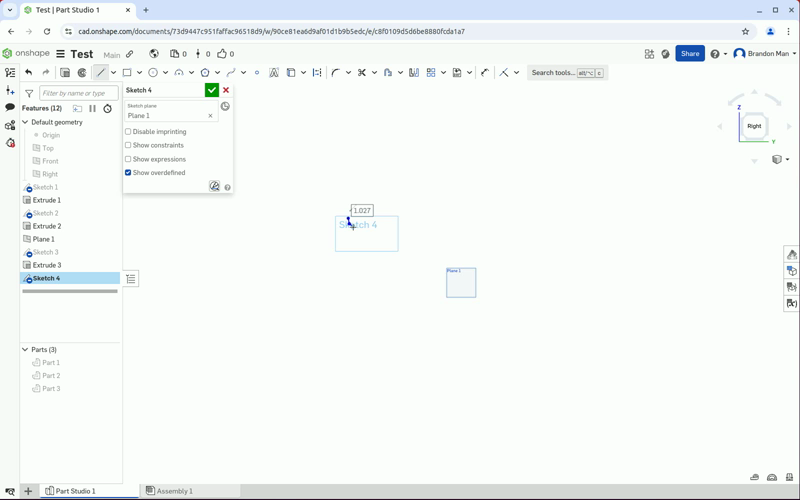
key_down(shift)
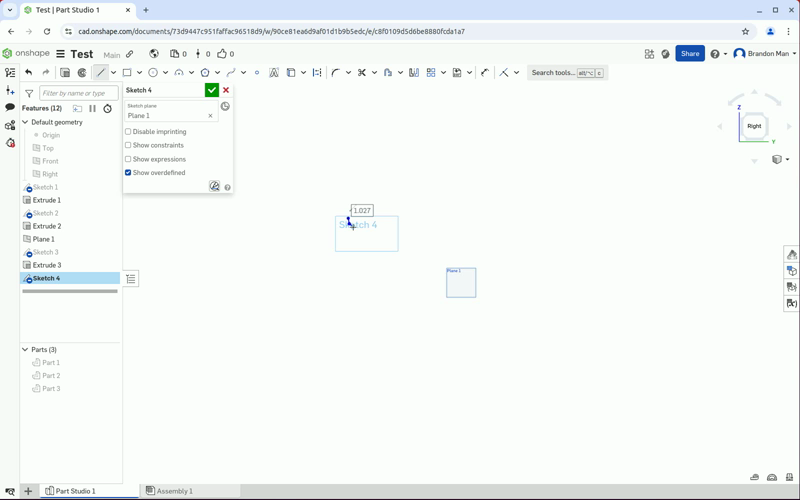
mouse_move(383, 226)
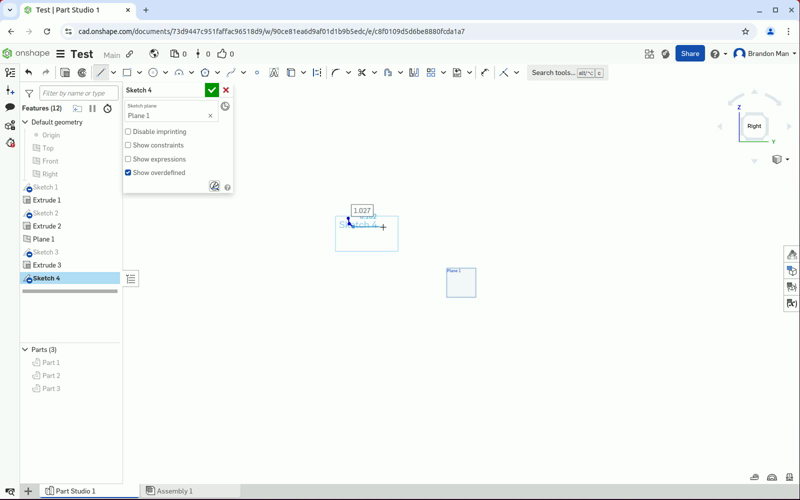
mouse_move(358, 227)
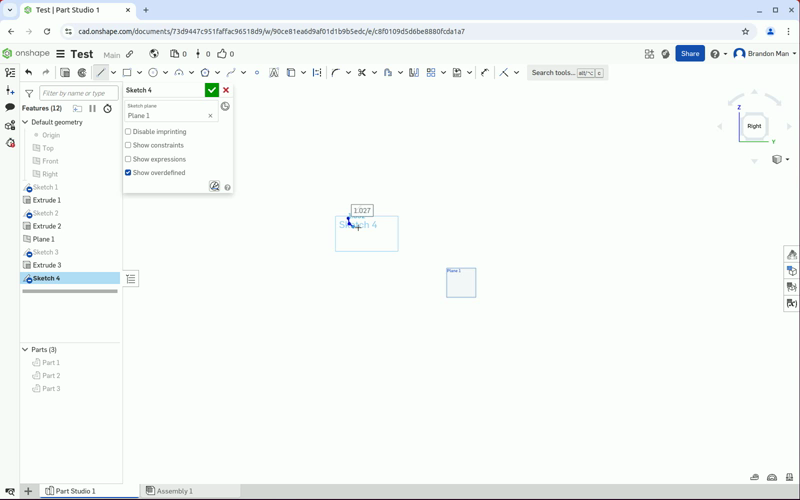
scroll(6)
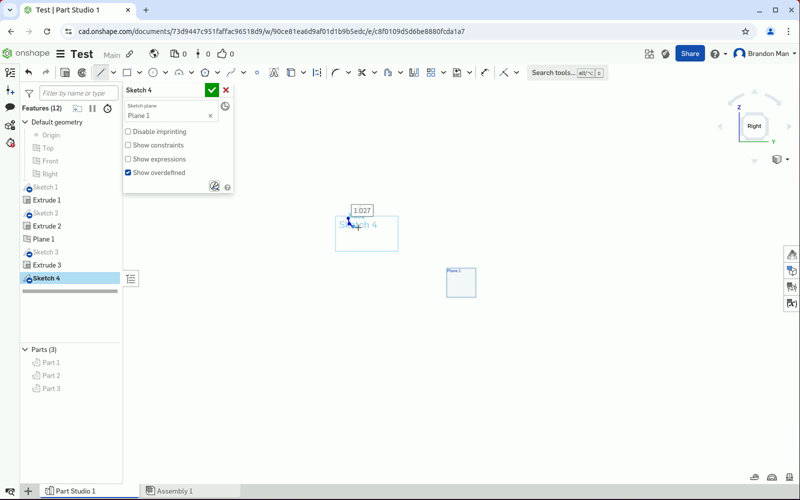
scroll(6)
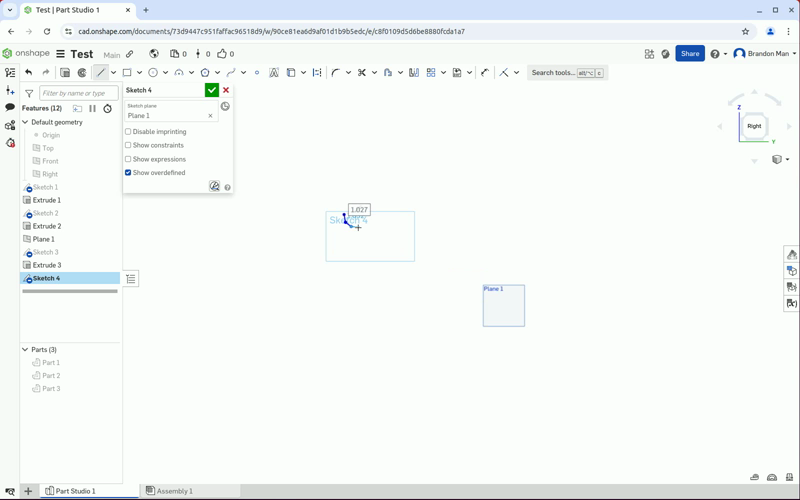
scroll(6)
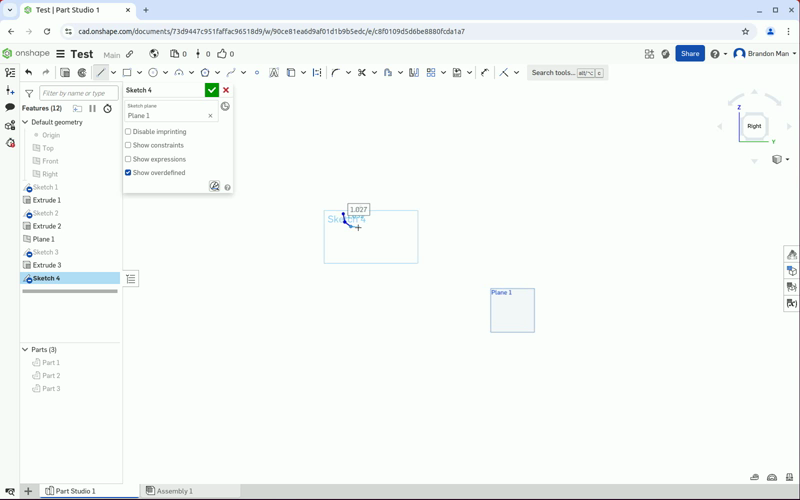
scroll(6)
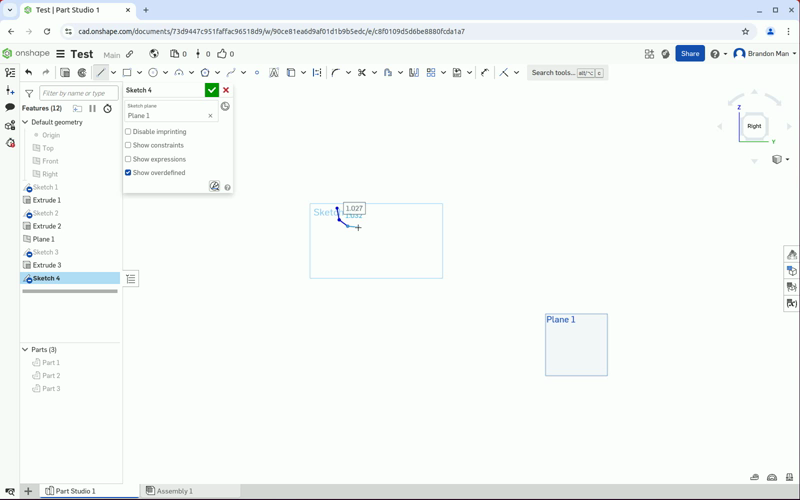
scroll(6)
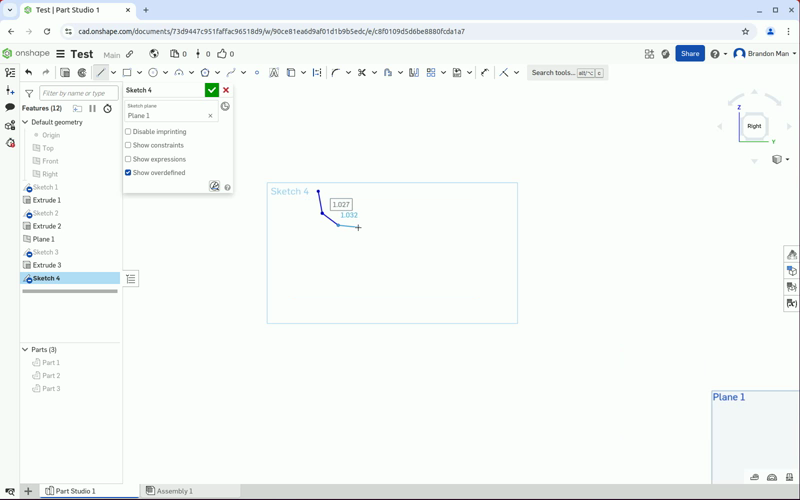
scroll(6)
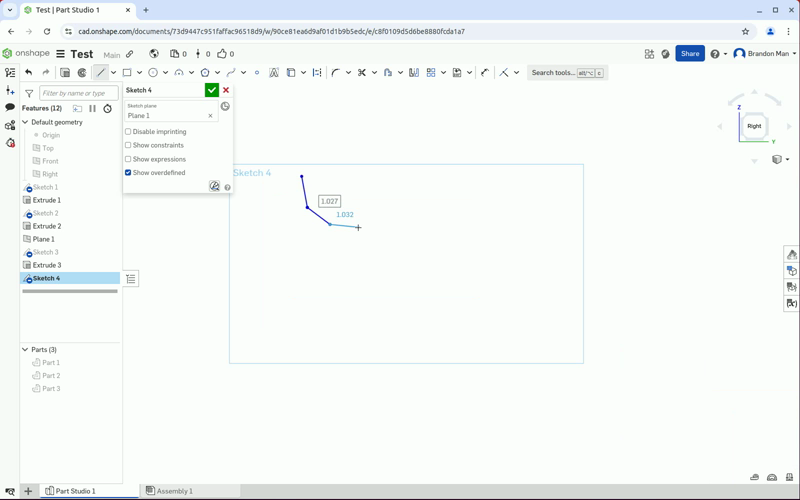
scroll(6)
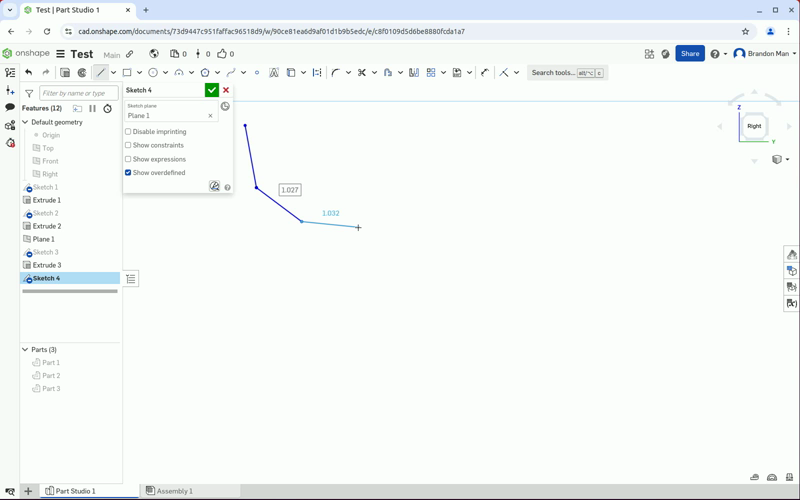
click(358, 227)
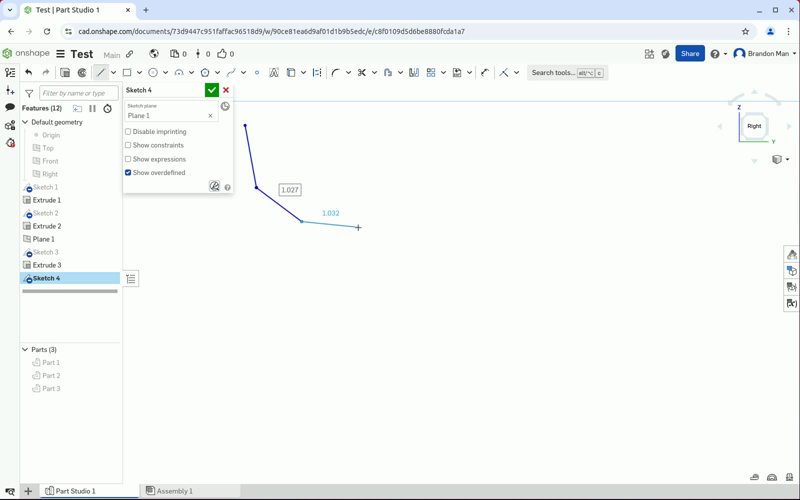
scroll(-6)
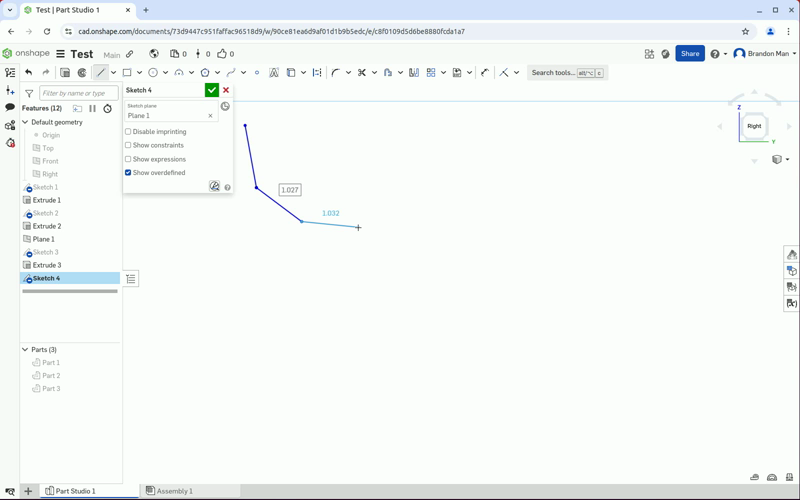
scroll(-6)
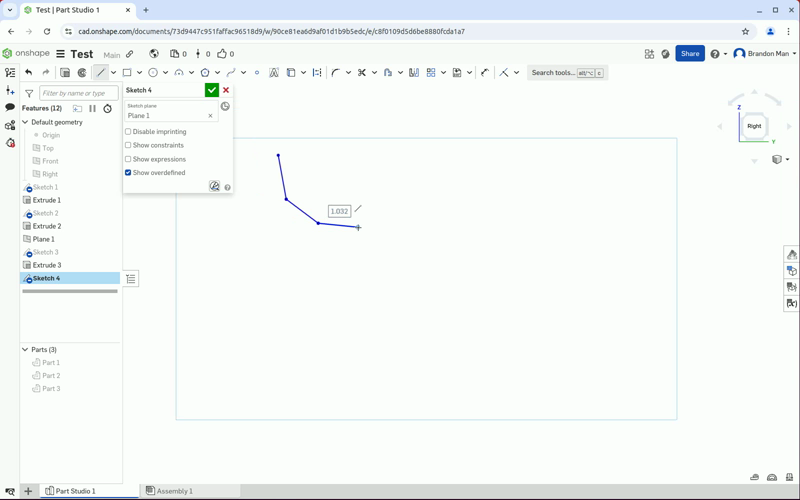
scroll(-6)
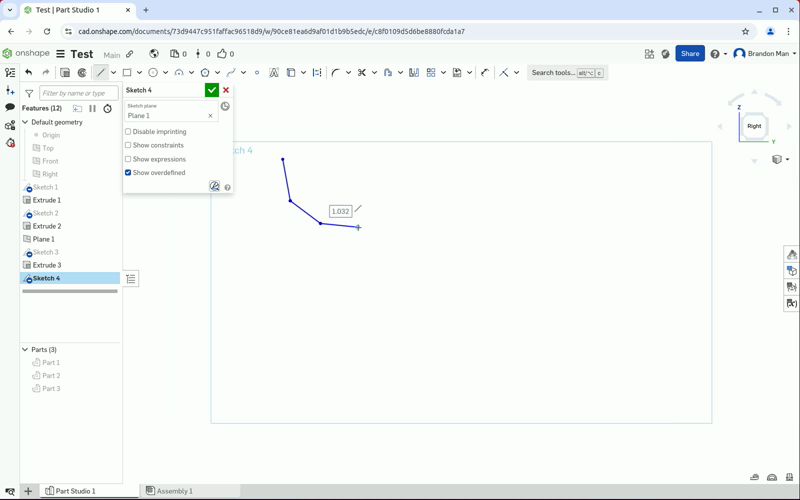
scroll(-6)
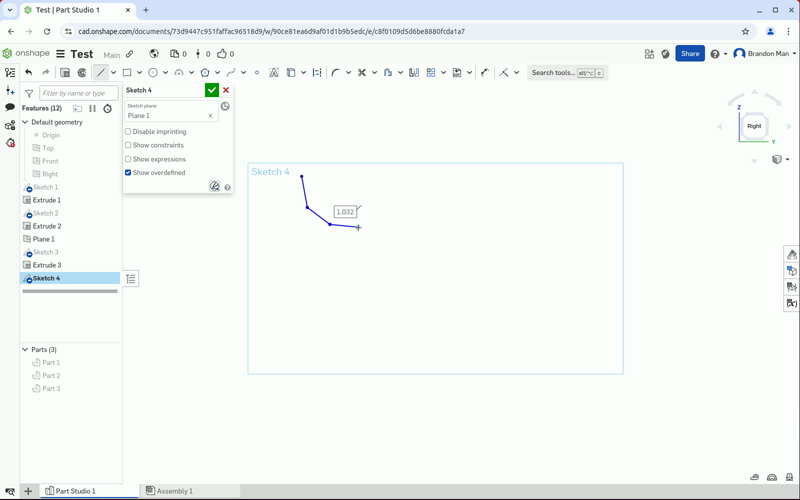
scroll(-6)
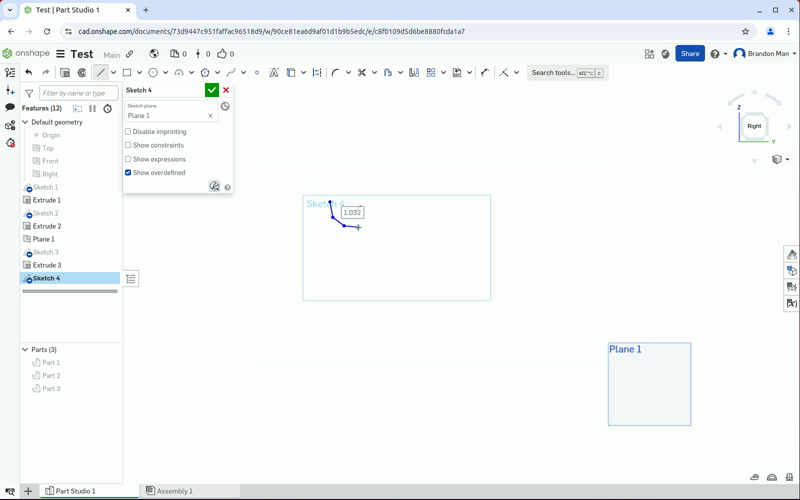
scroll(-6)
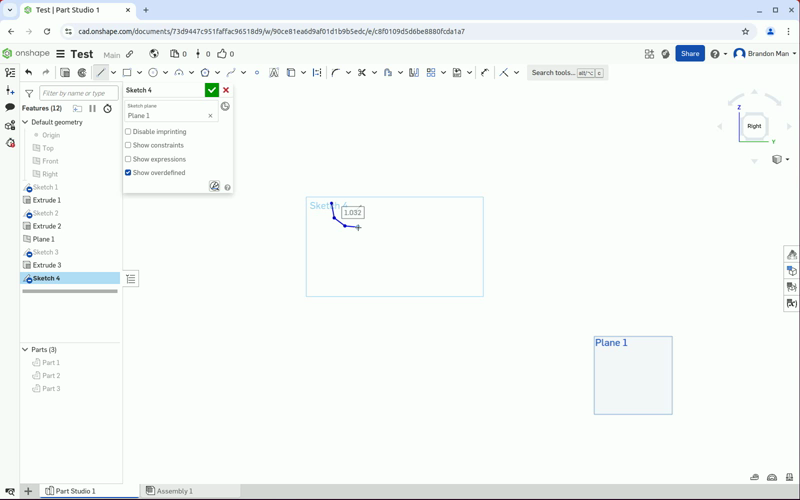
scroll(-6)
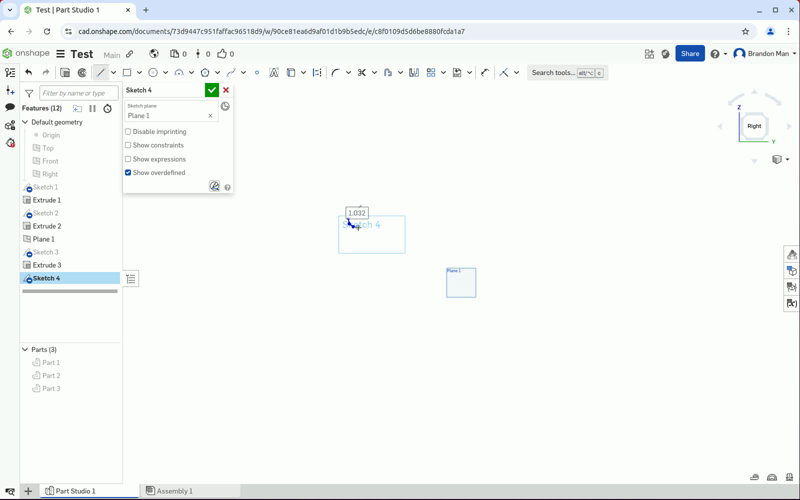
key_up(shift)
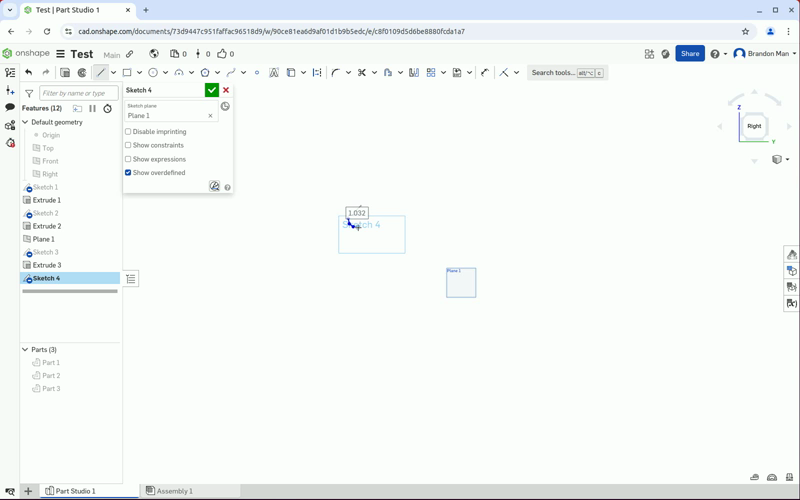
key_down(shift)
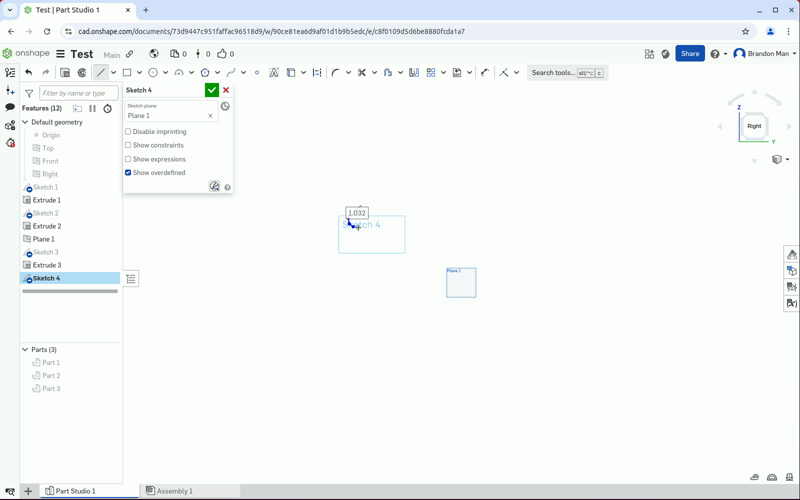
mouse_move(388, 227)
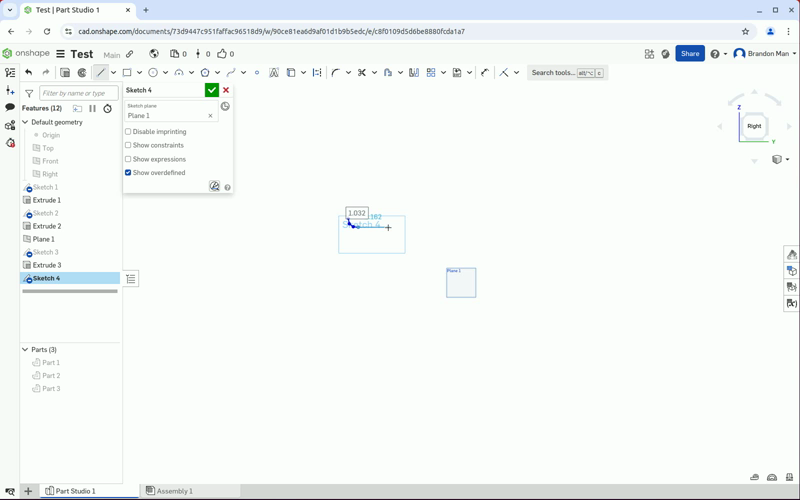
mouse_move(362, 224)
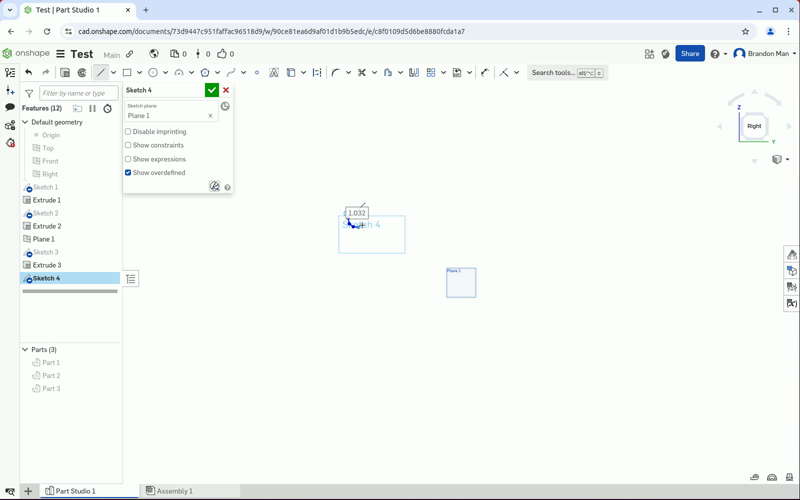
scroll(6)
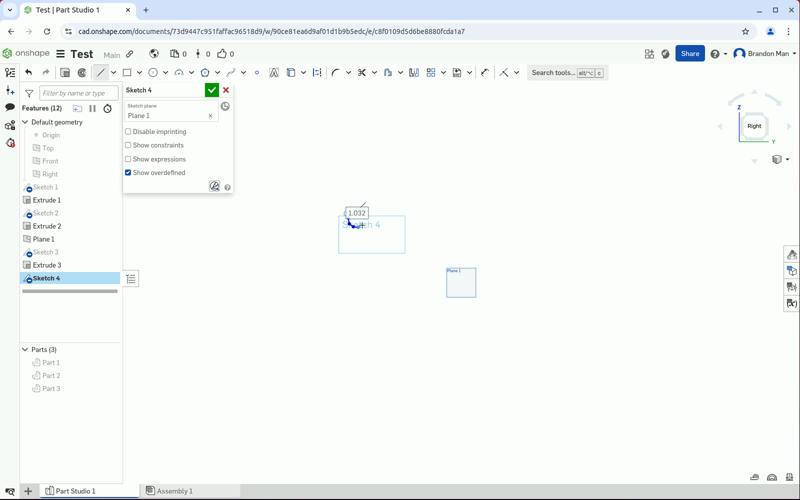
scroll(6)
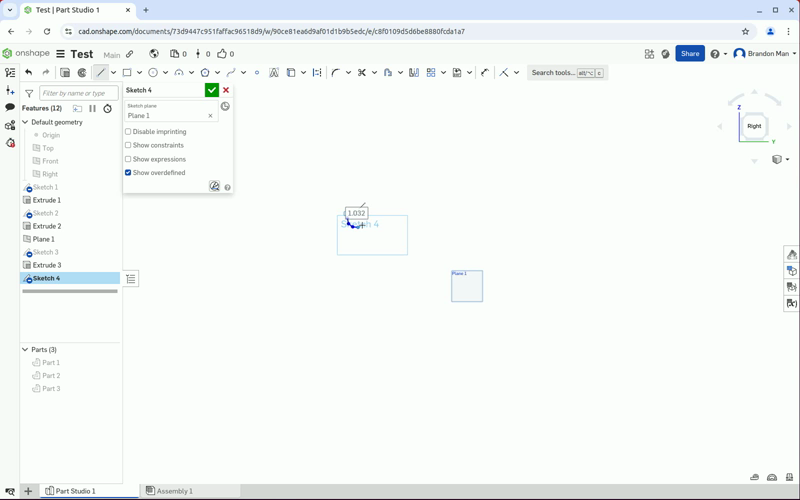
scroll(6)
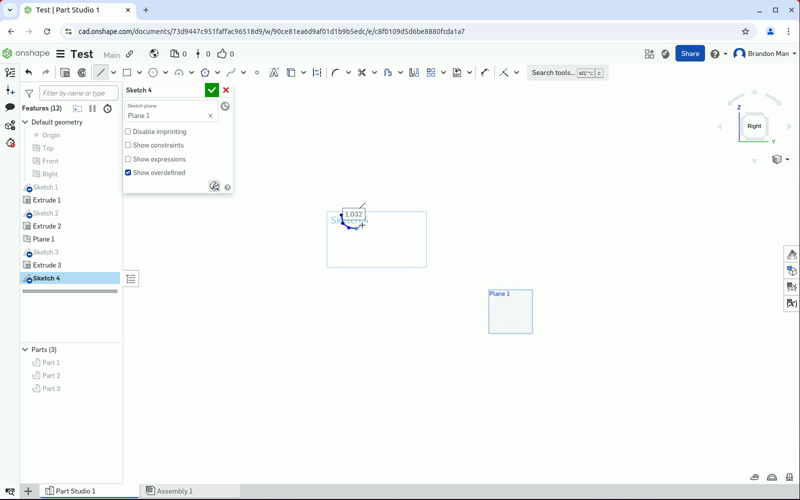
scroll(6)
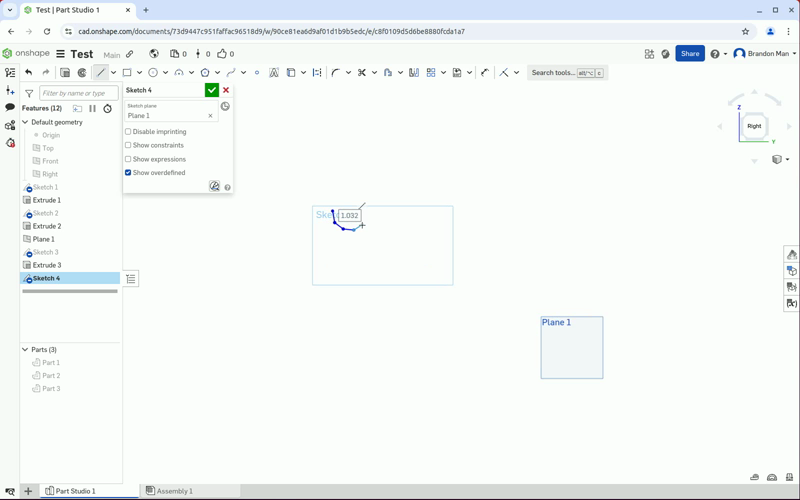
scroll(6)
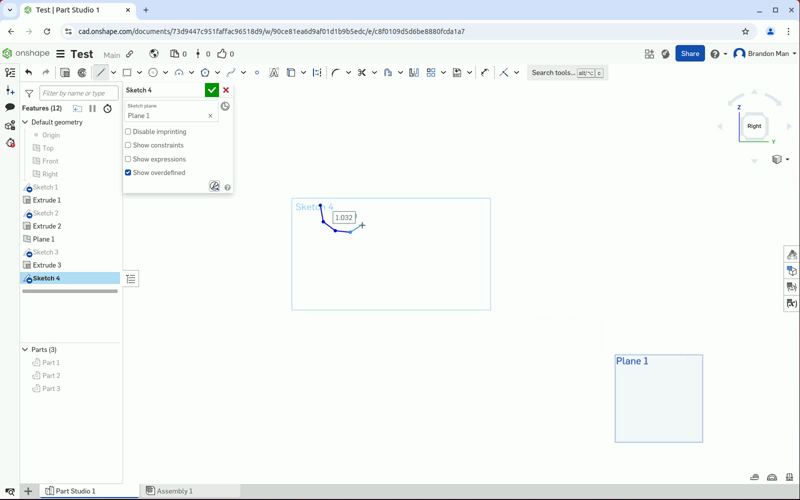
scroll(6)
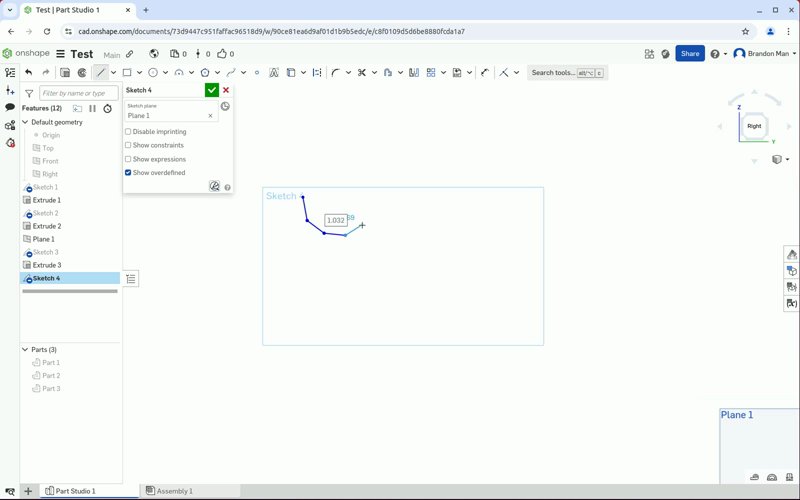
scroll(6)
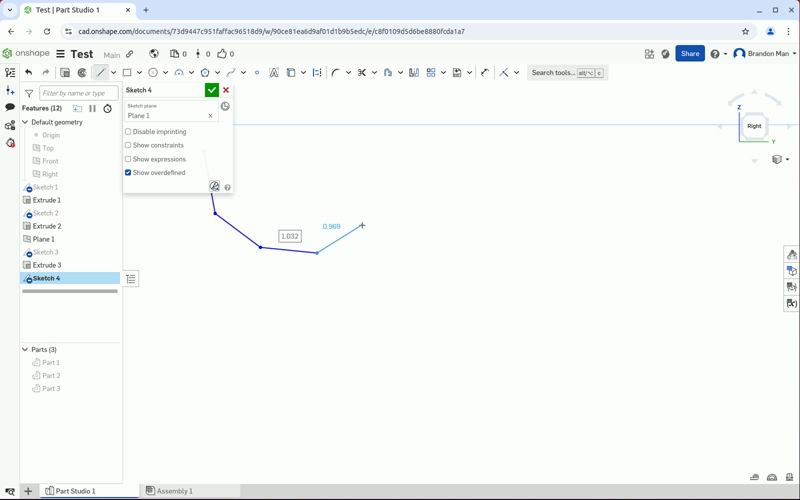
click(362, 224)
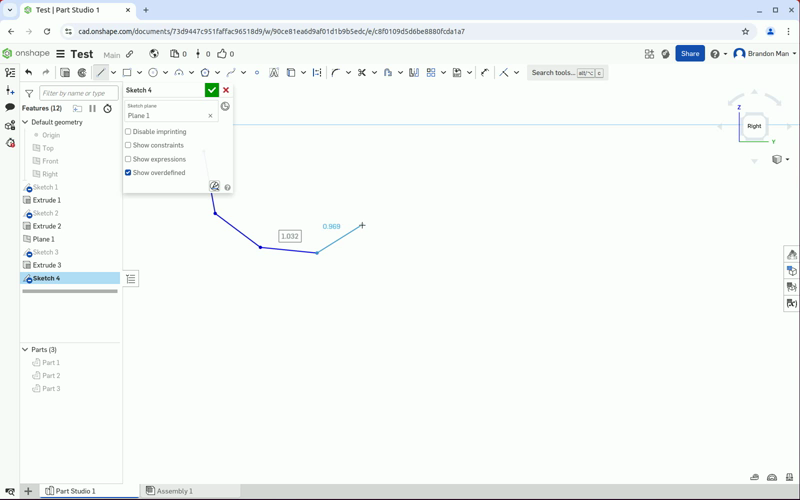
scroll(-6)
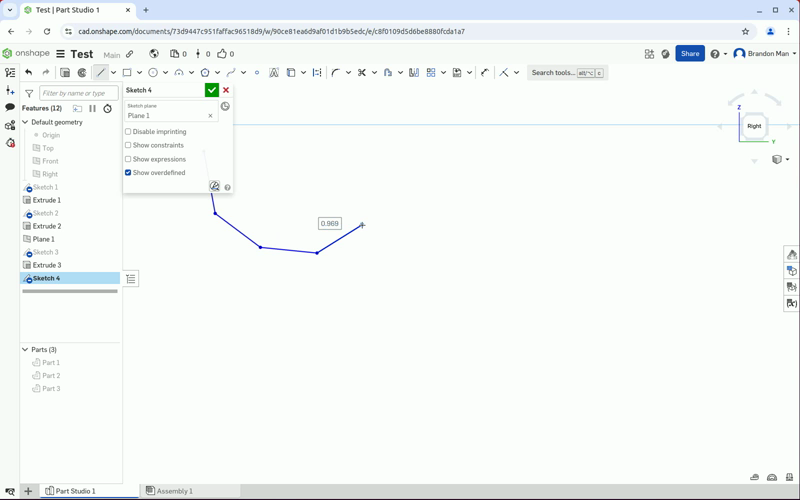
scroll(-6)
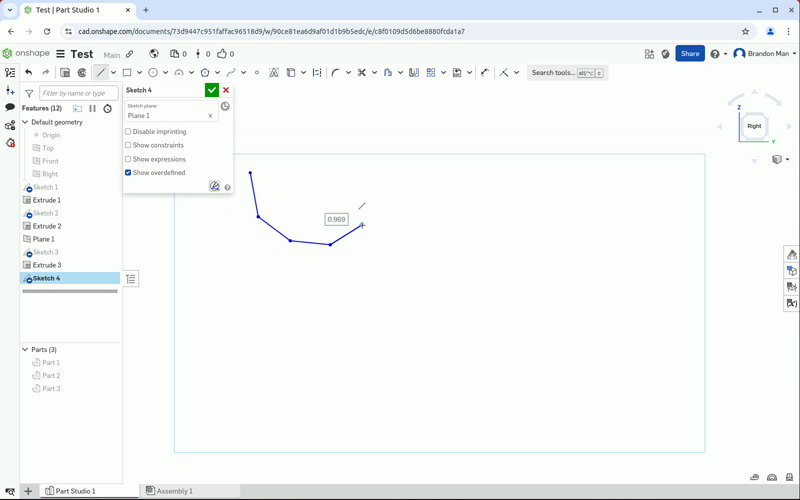
scroll(-6)
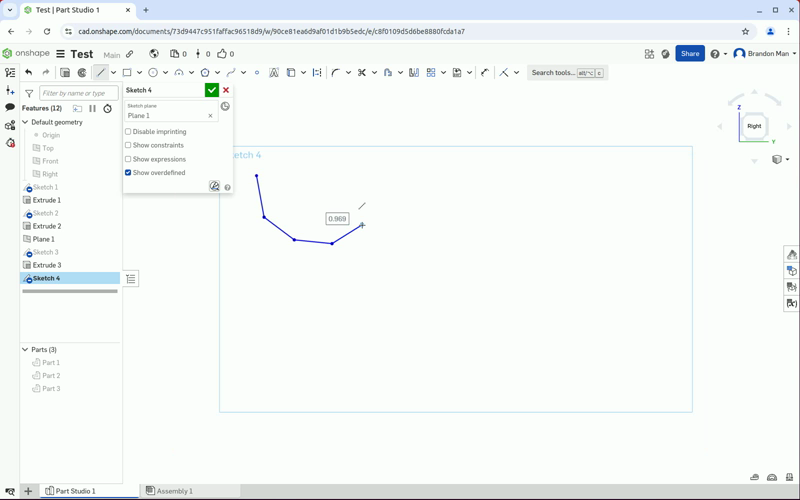
scroll(-6)
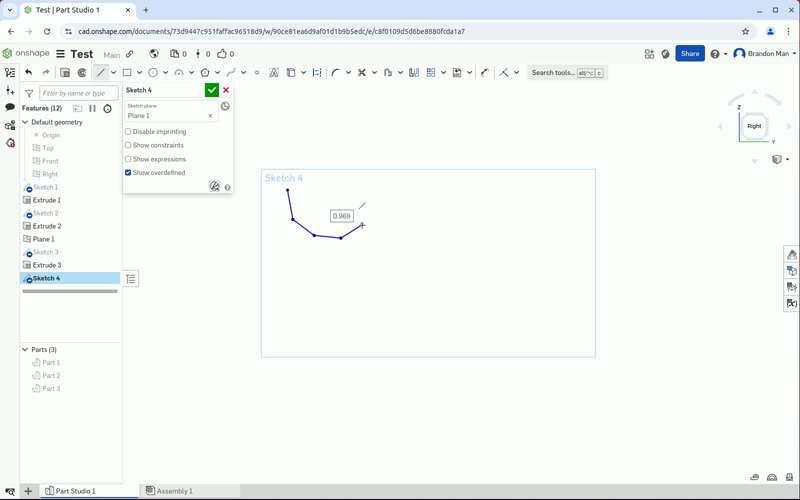
scroll(-6)
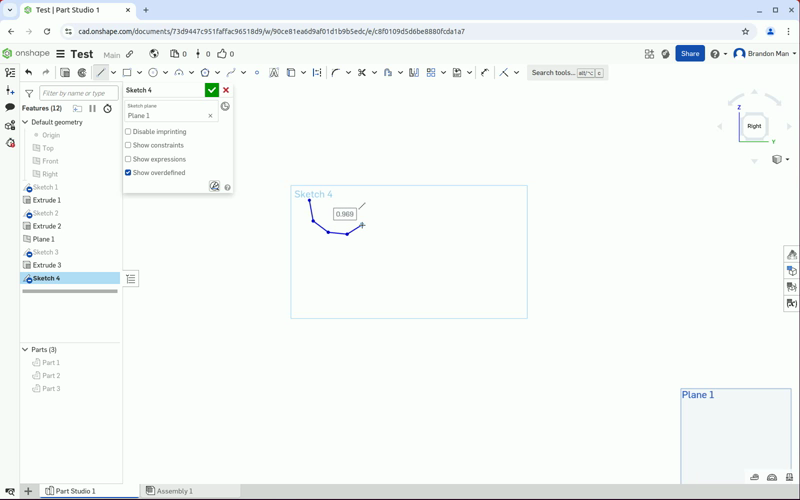
scroll(-6)
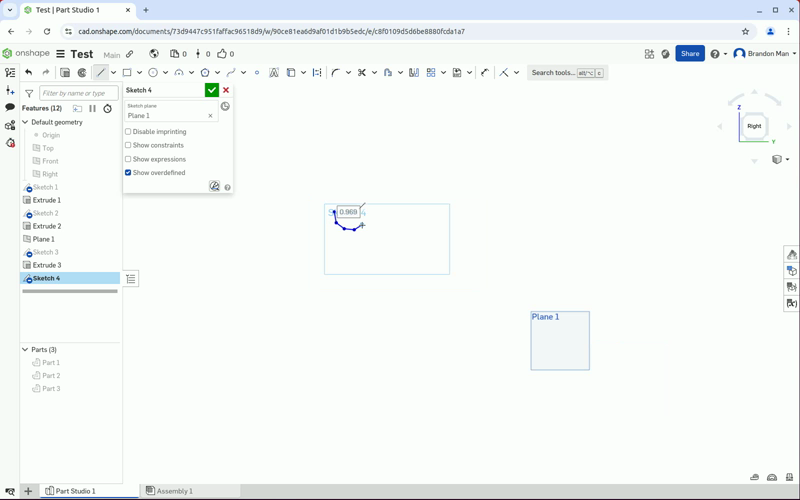
scroll(-6)
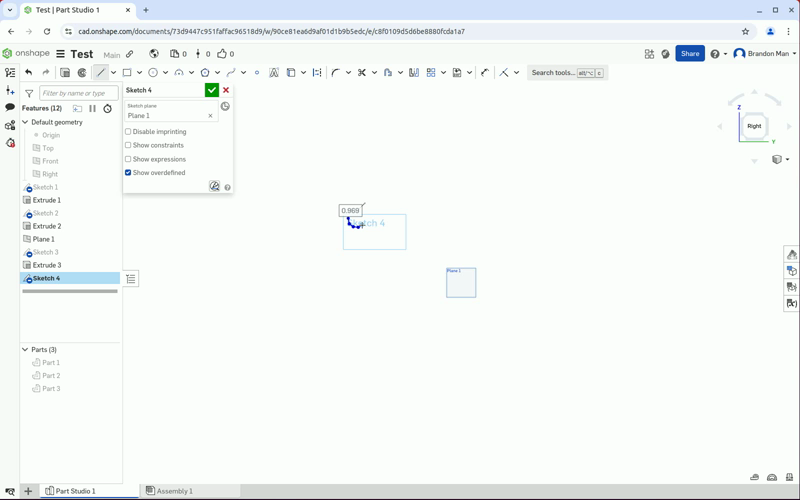
key_up(shift)
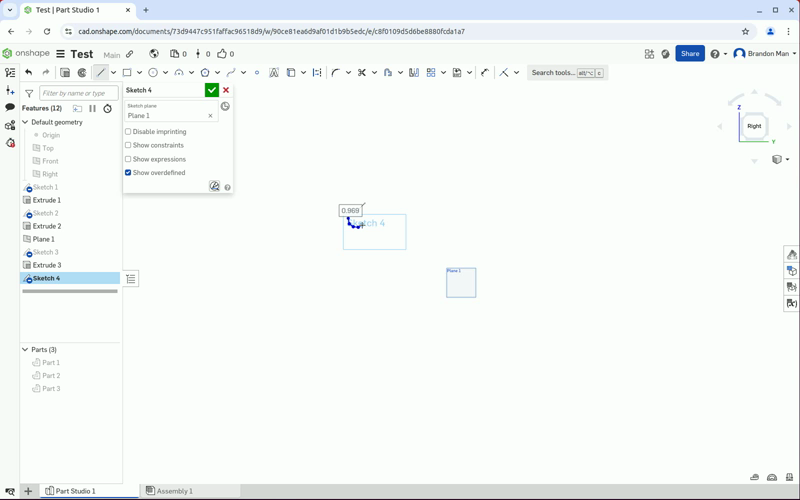
key_down(shift)
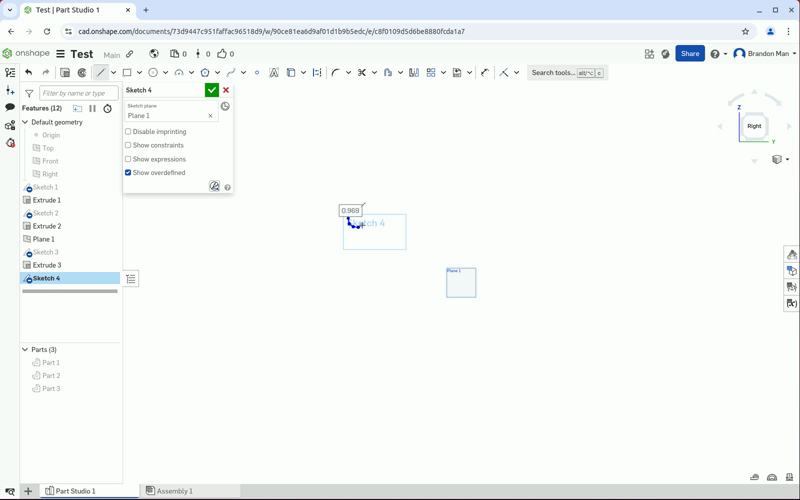
mouse_move(392, 224)
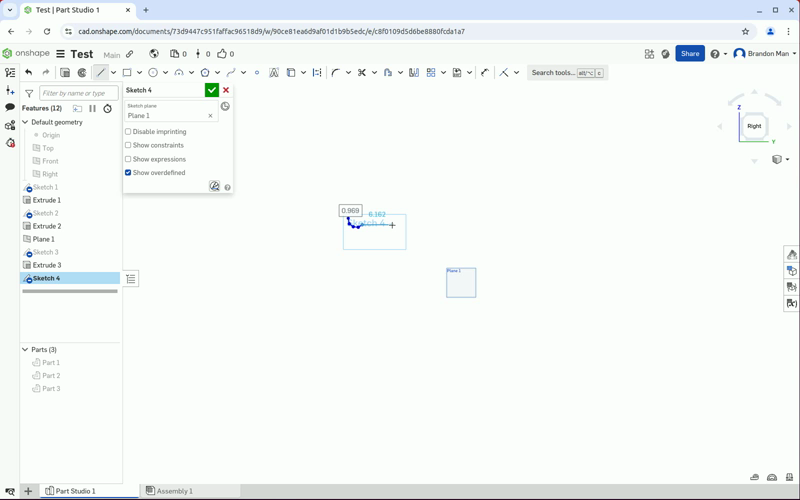
mouse_move(364, 219)
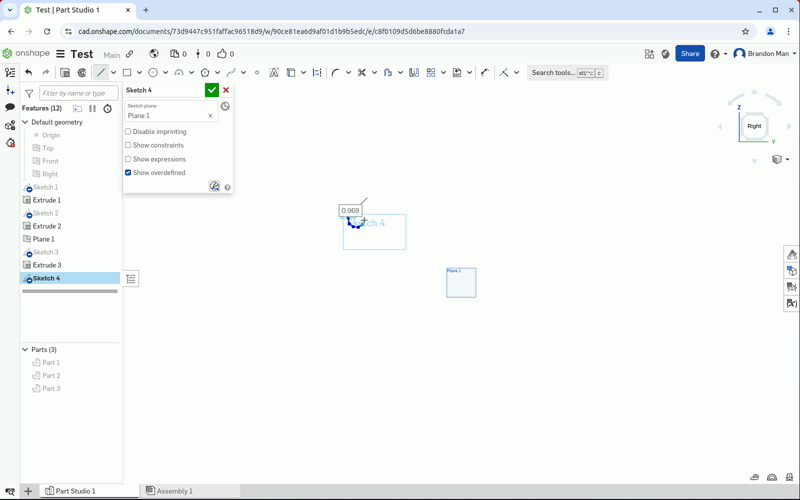
scroll(6)
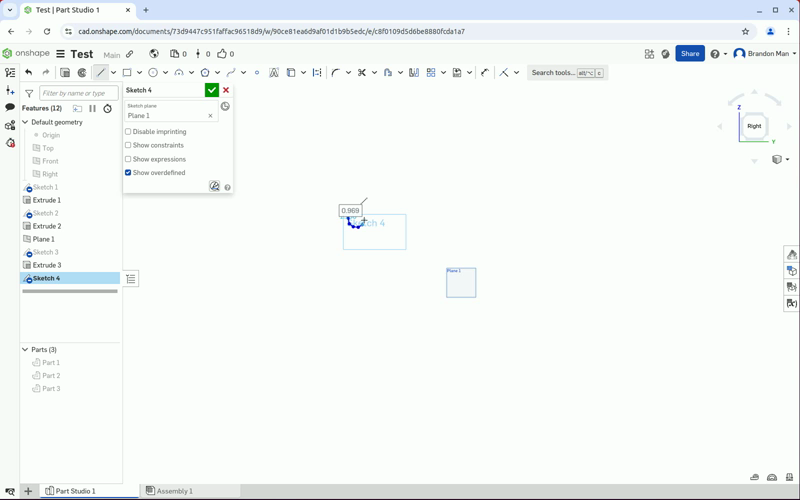
scroll(6)
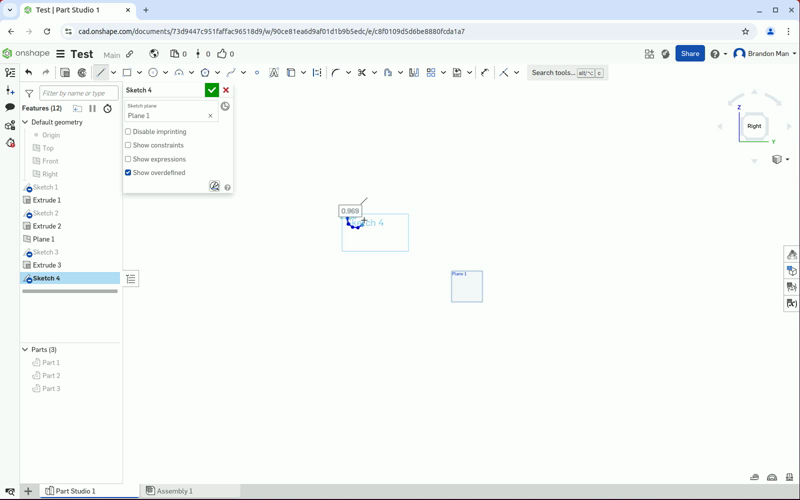
scroll(6)
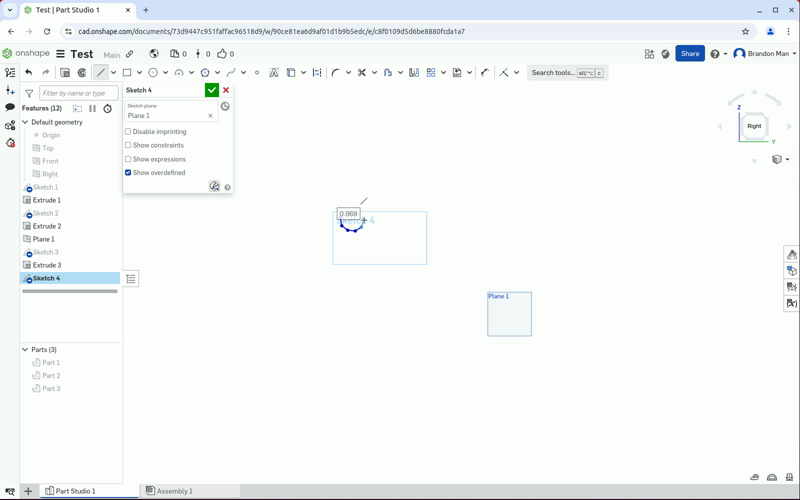
scroll(6)
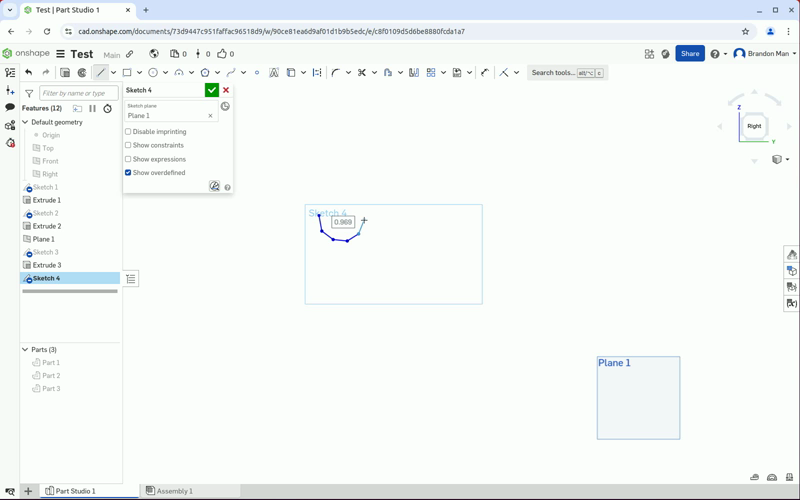
scroll(6)
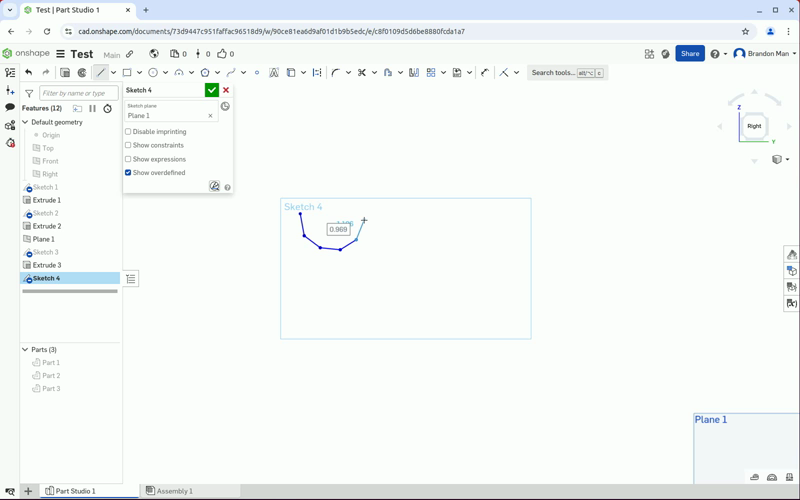
scroll(6)
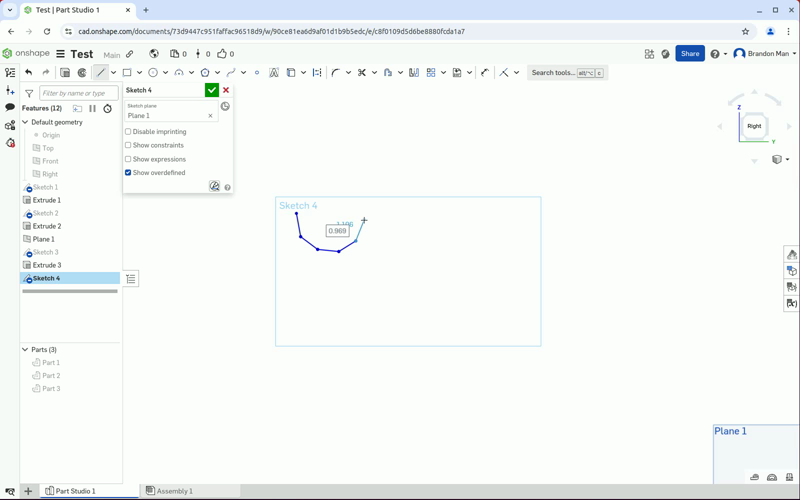
scroll(6)
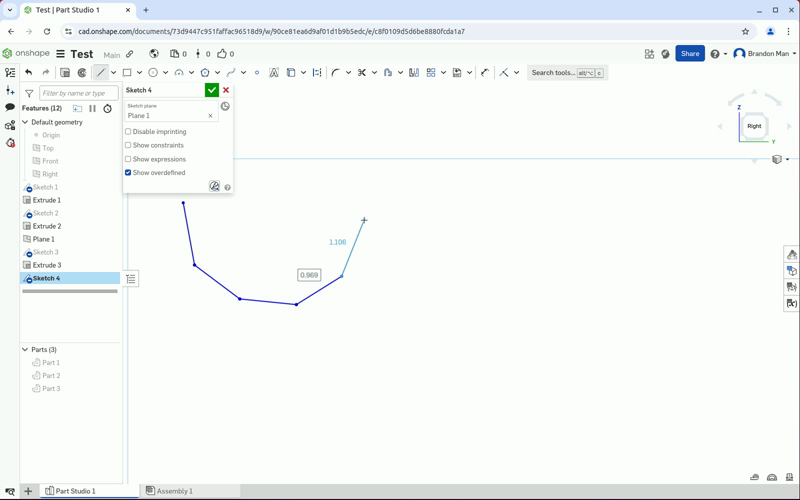
click(364, 219)
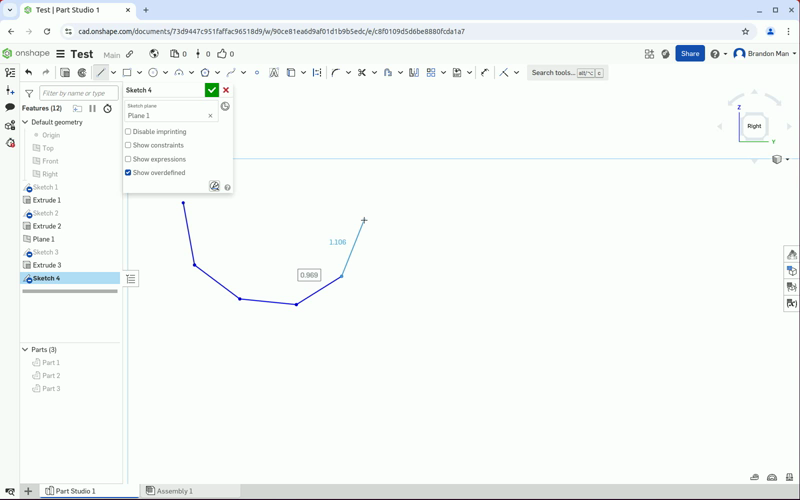
scroll(-6)
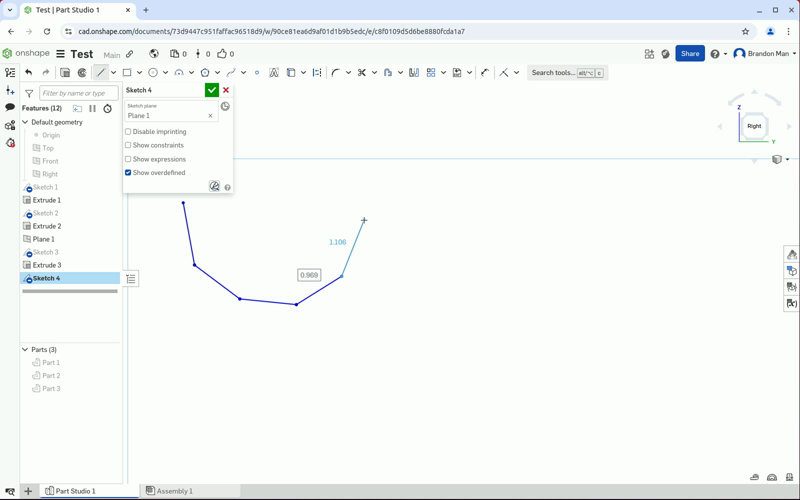
scroll(-6)
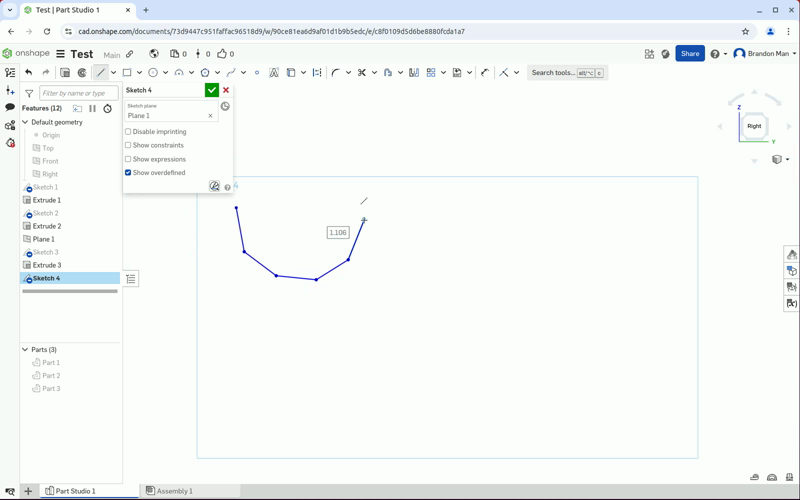
scroll(-6)
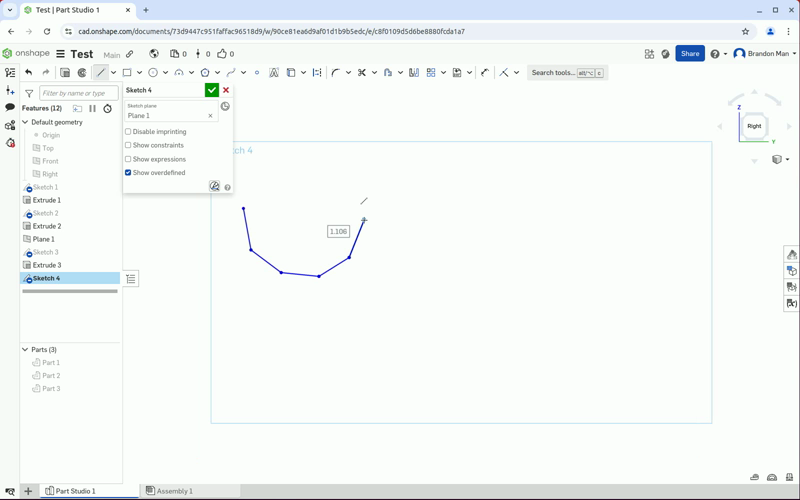
scroll(-6)
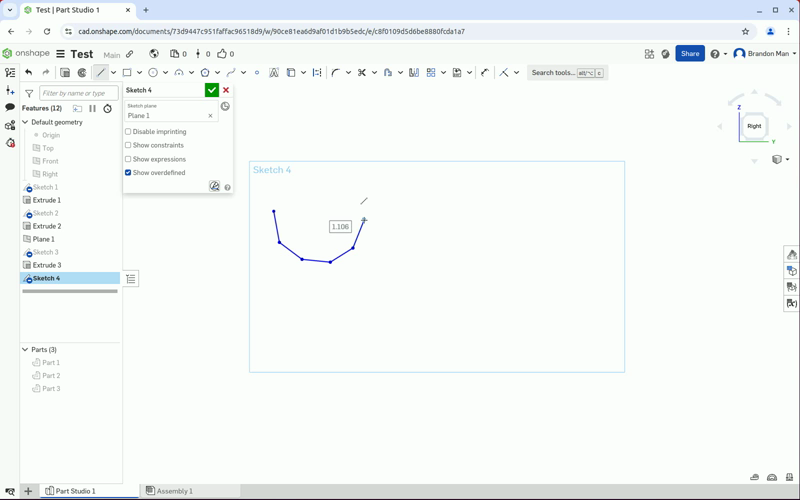
scroll(-6)
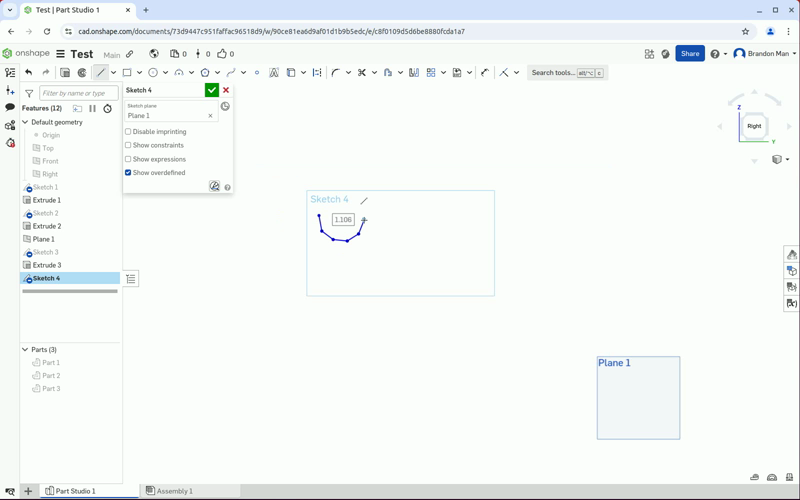
scroll(-6)
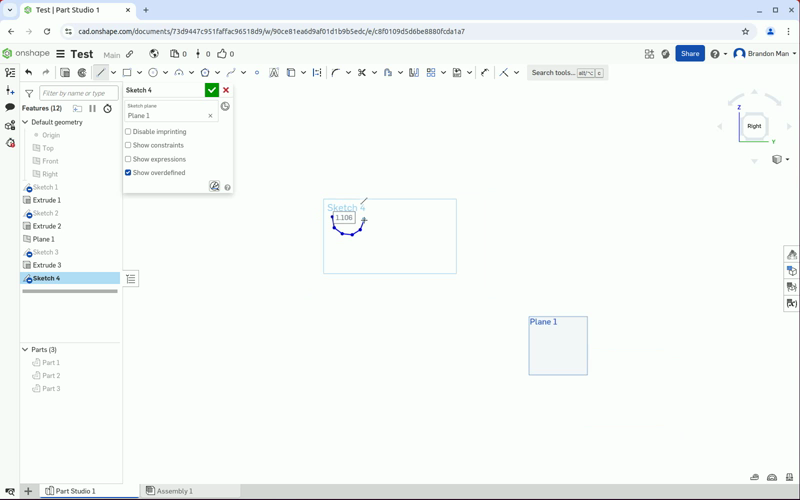
scroll(-6)
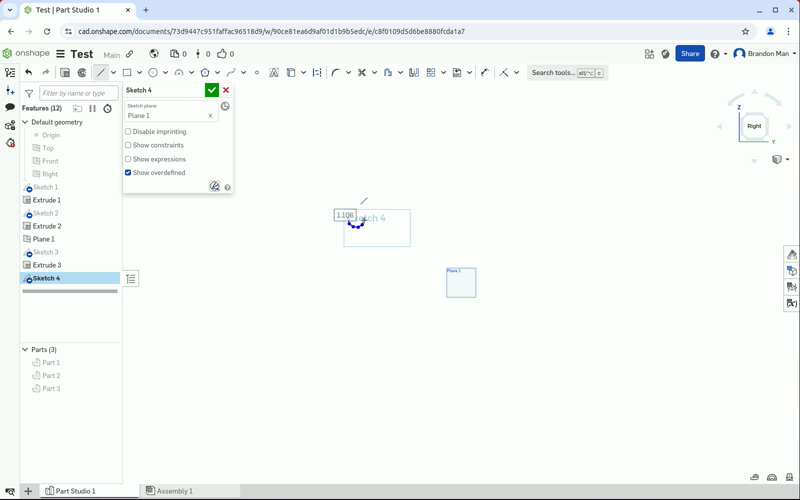
key_up(shift)
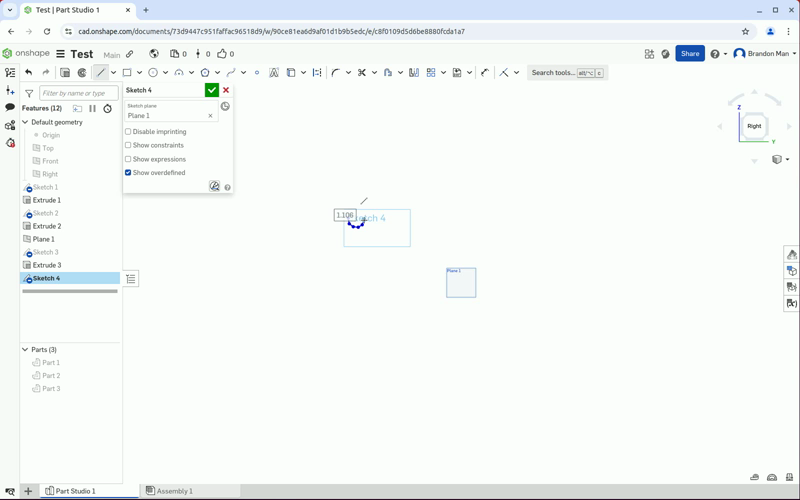
key_down(shift)
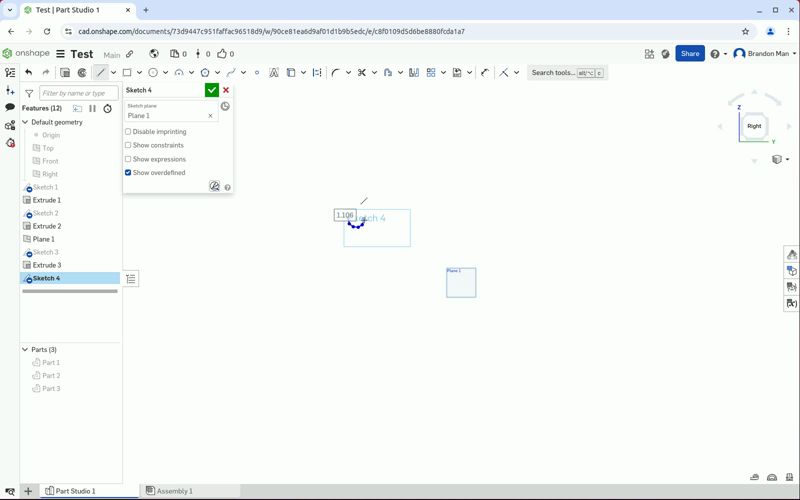
mouse_move(394, 219)
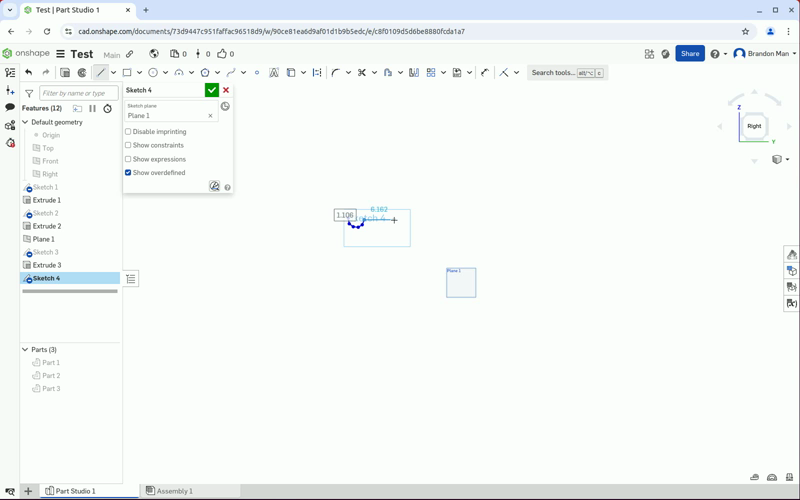
mouse_move(363, 215)
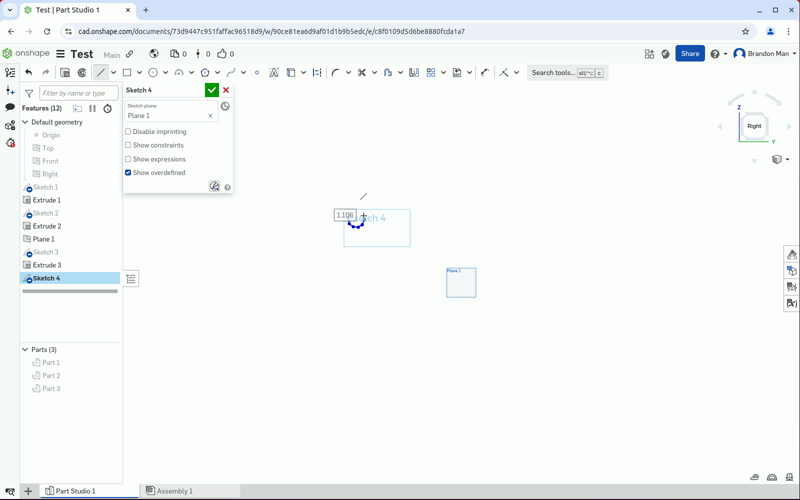
scroll(6)
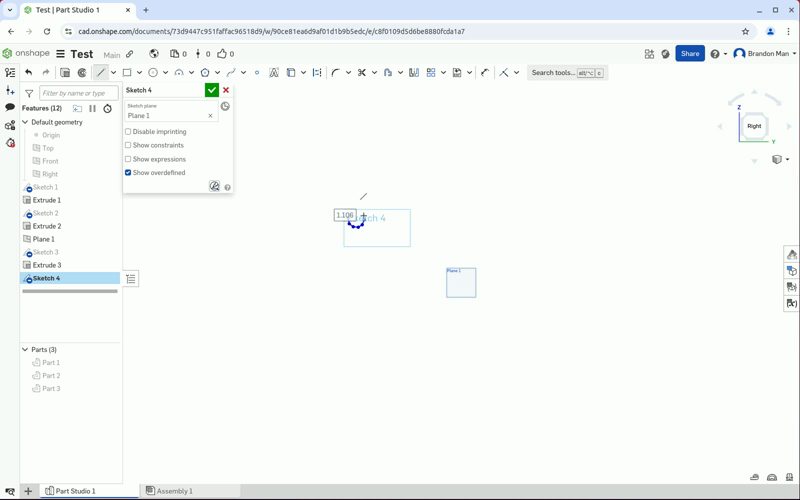
scroll(6)
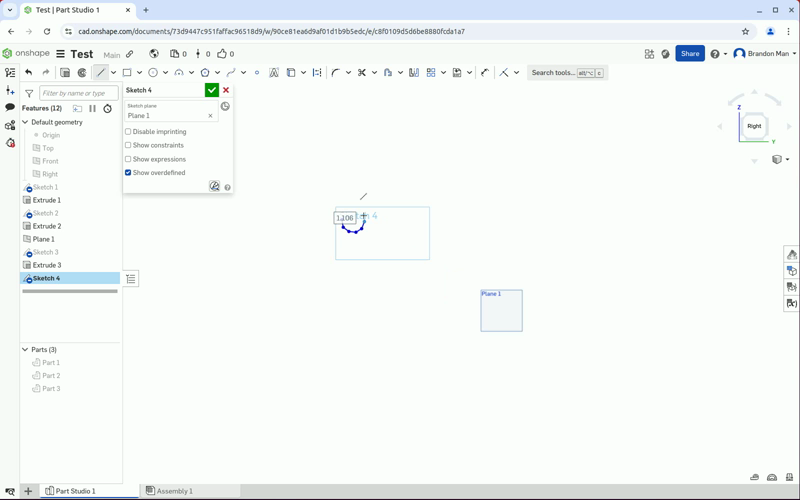
scroll(6)
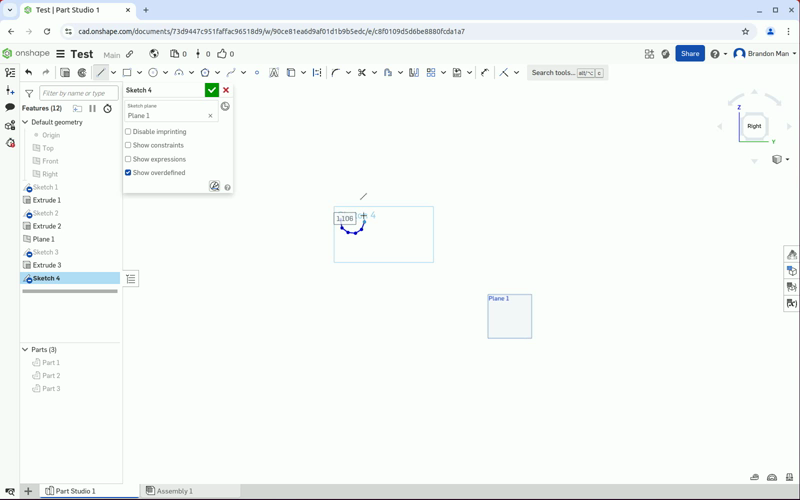
scroll(6)
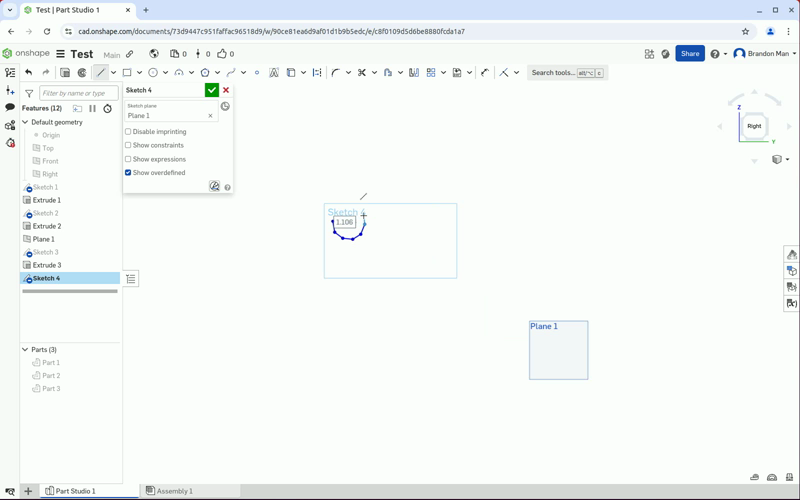
scroll(6)
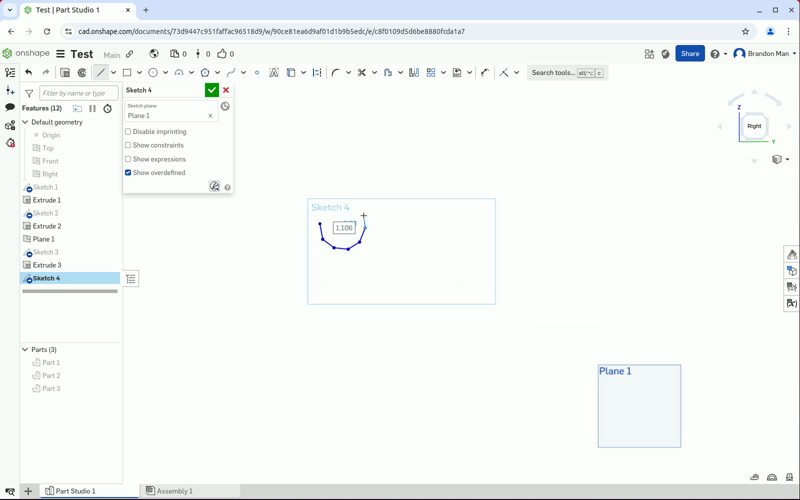
scroll(6)
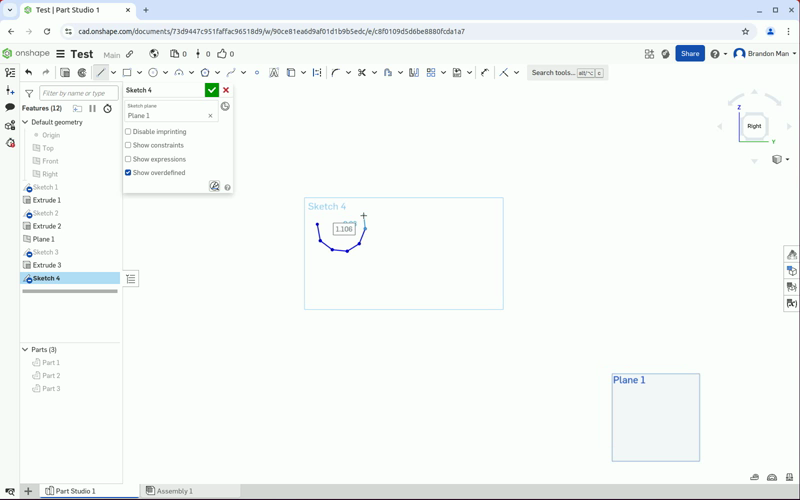
scroll(6)
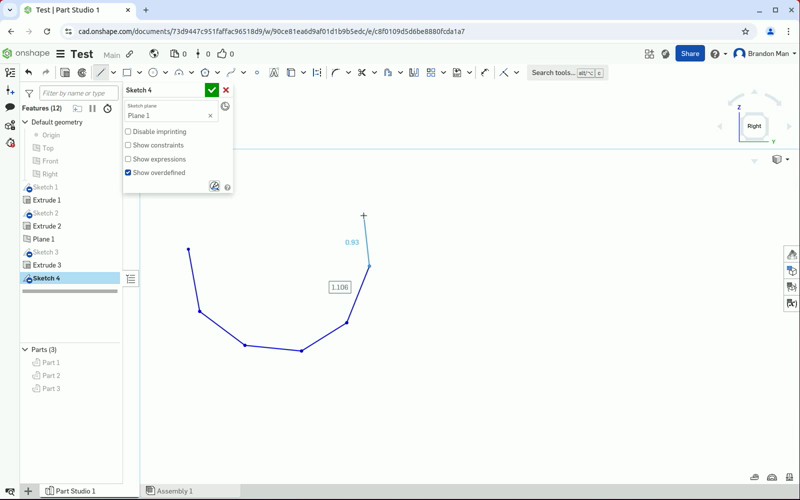
click(363, 215)
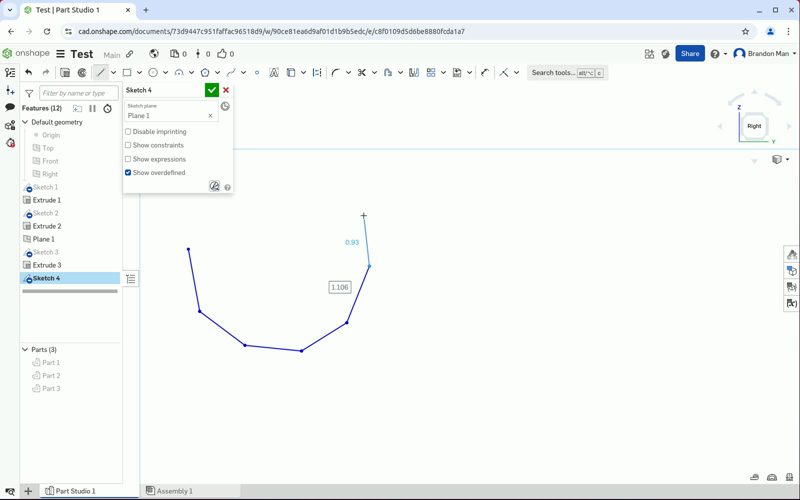
scroll(-6)
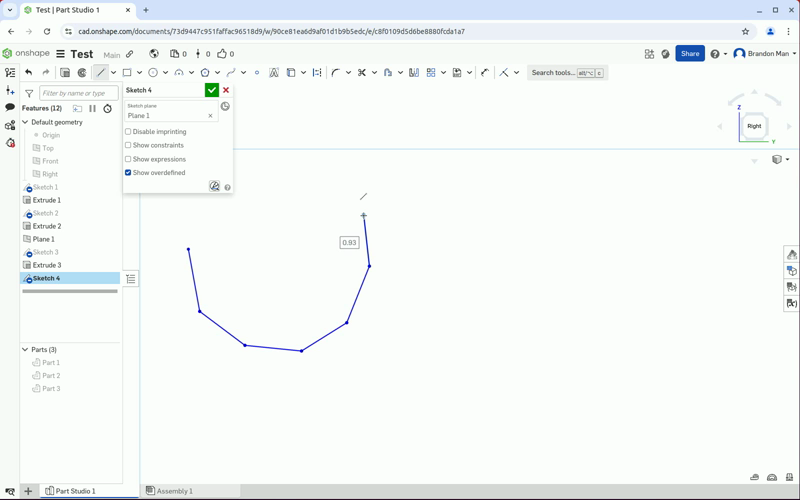
scroll(-6)
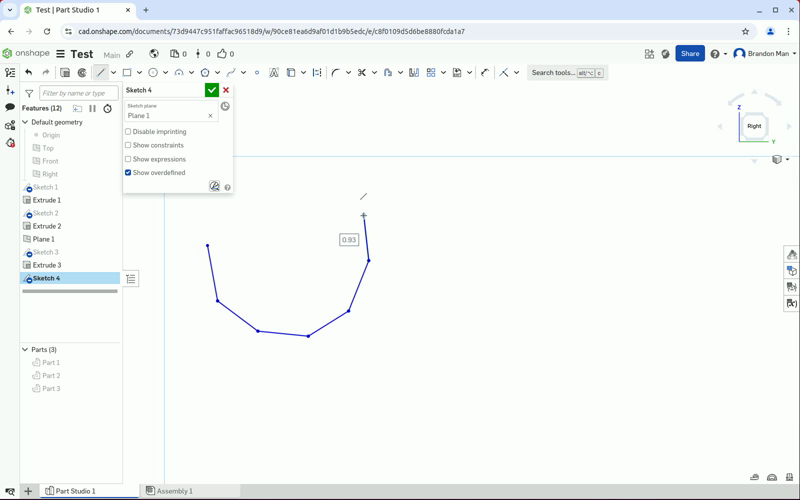
scroll(-6)
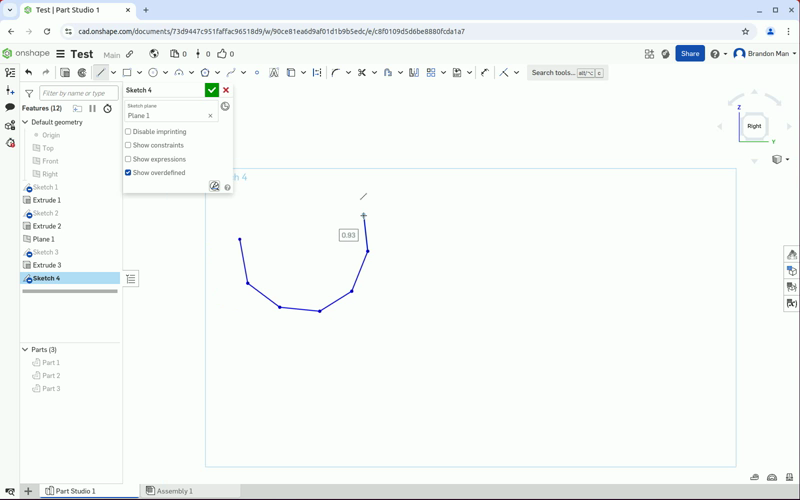
scroll(-6)
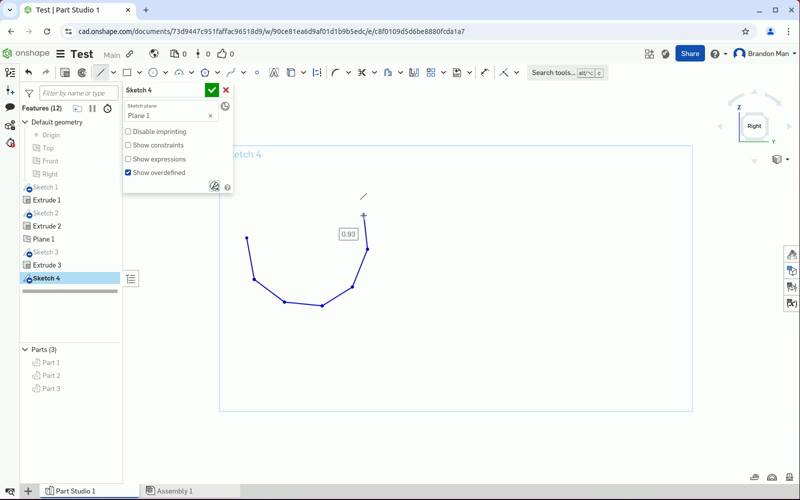
scroll(-6)
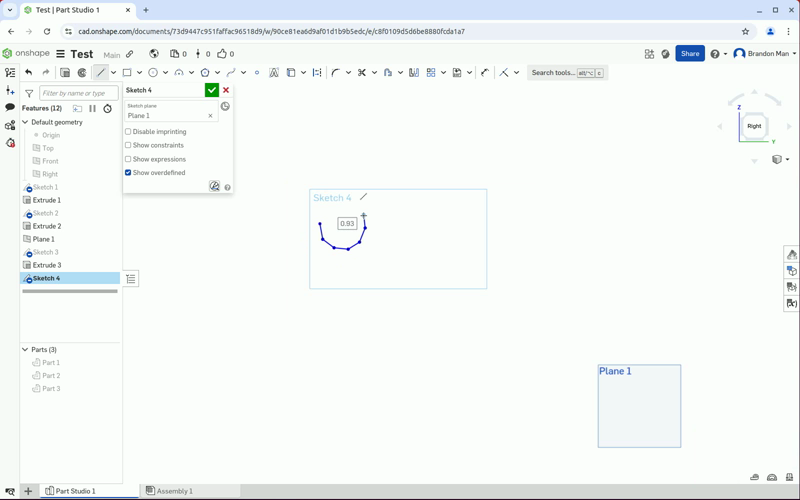
scroll(-6)
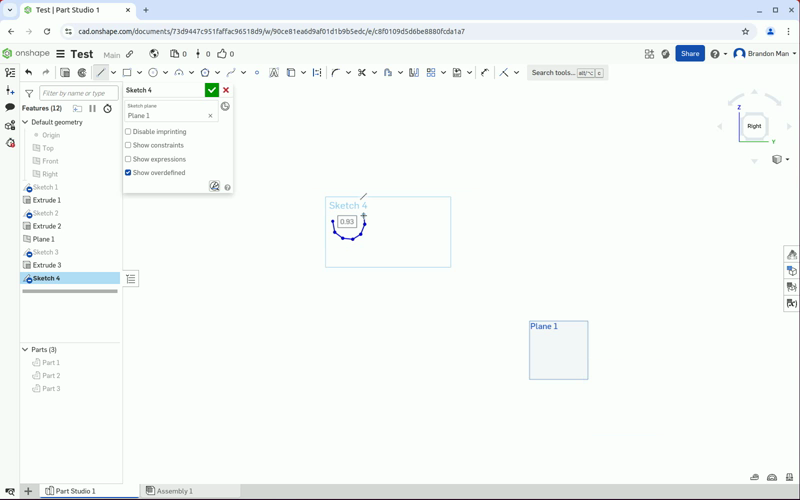
scroll(-6)
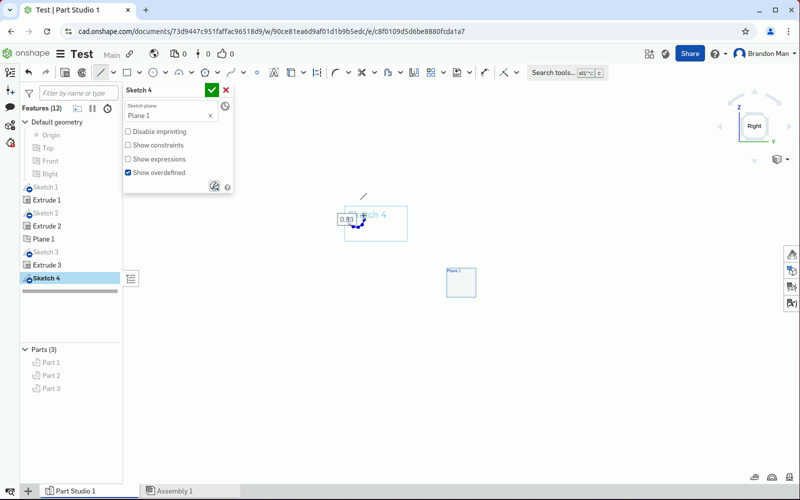
key_up(shift)
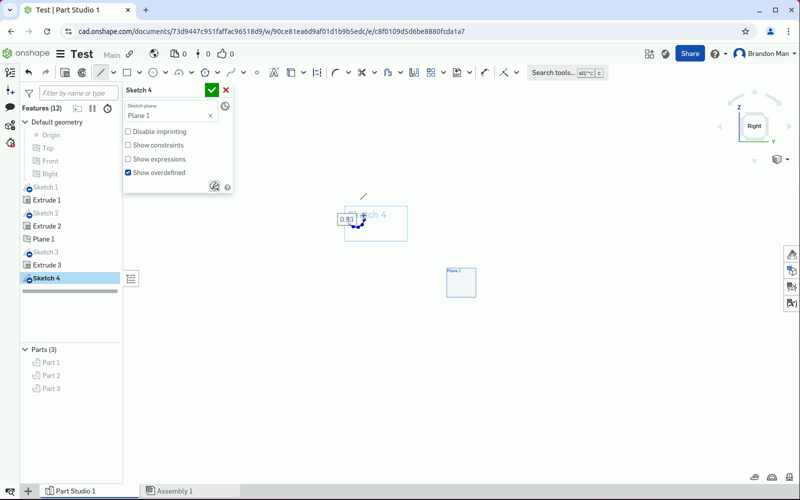
key_down(shift)
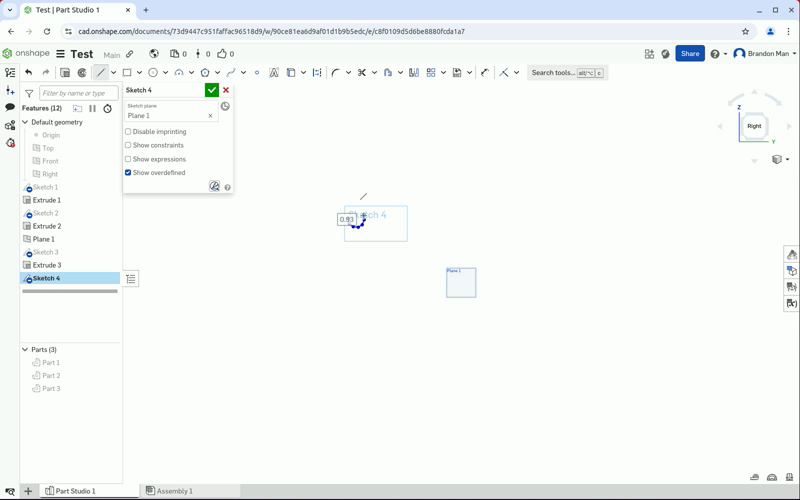
mouse_move(393, 215)
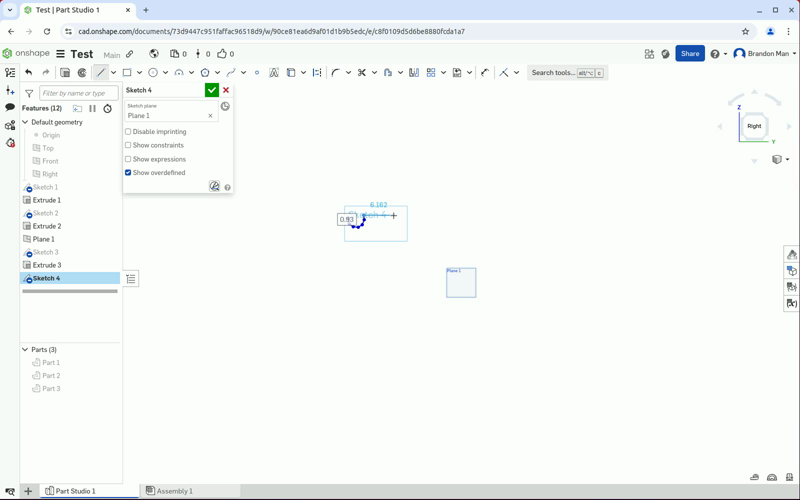
mouse_move(359, 211)
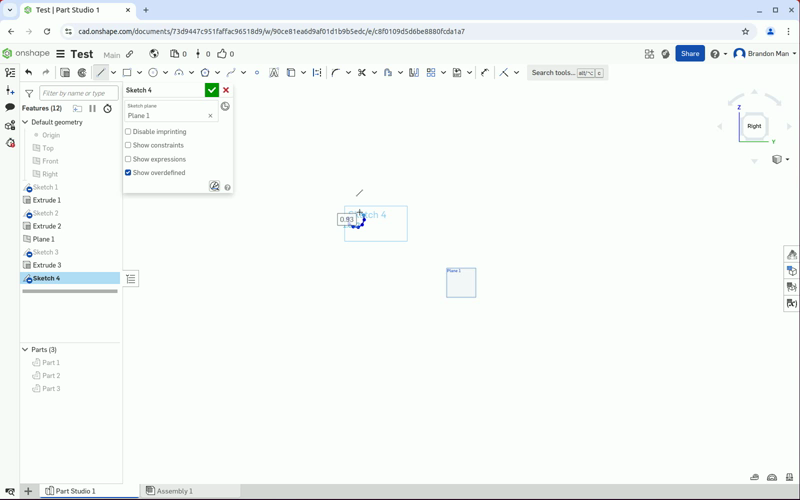
scroll(6)
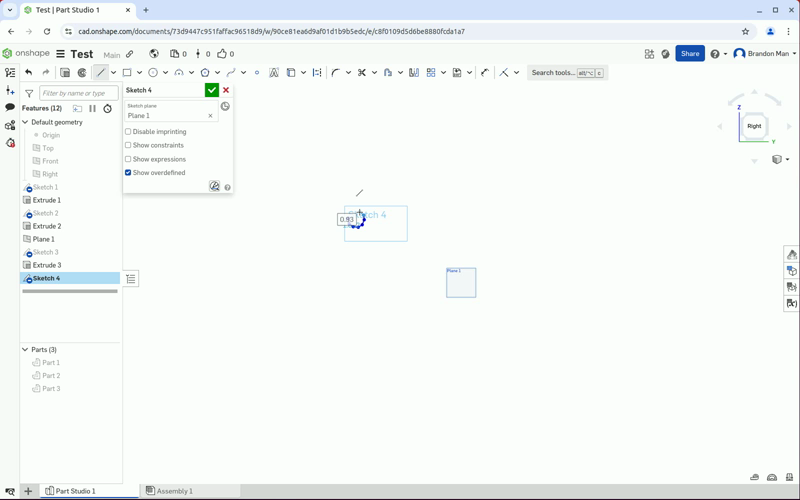
scroll(6)
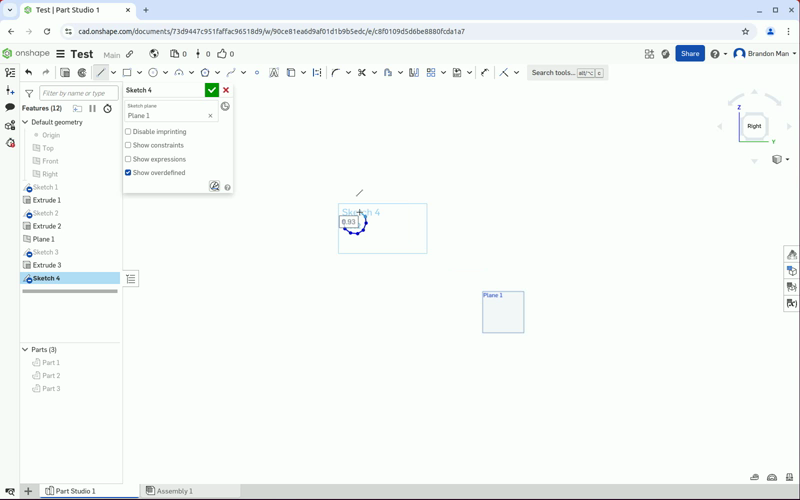
scroll(6)
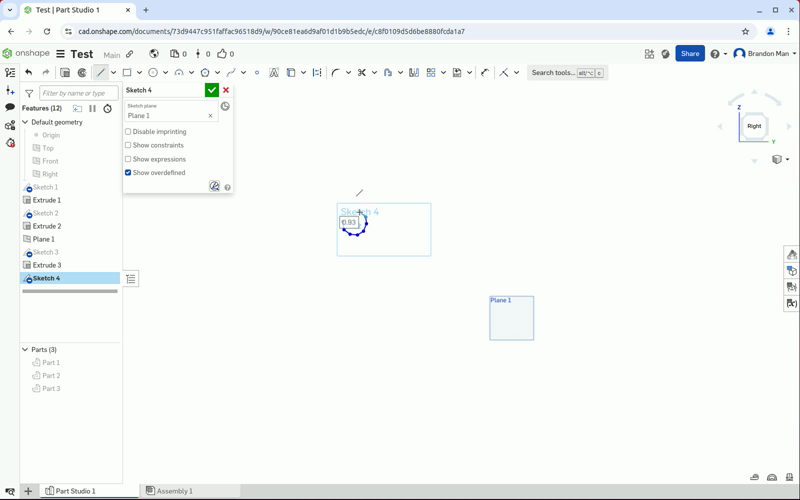
scroll(6)
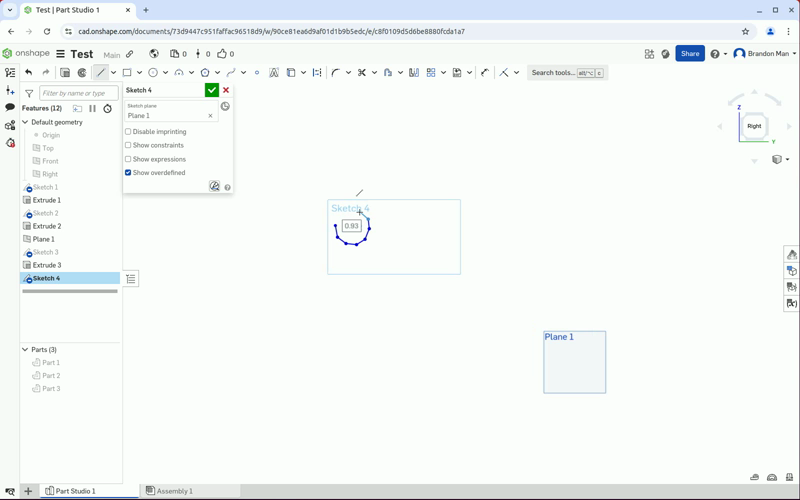
scroll(6)
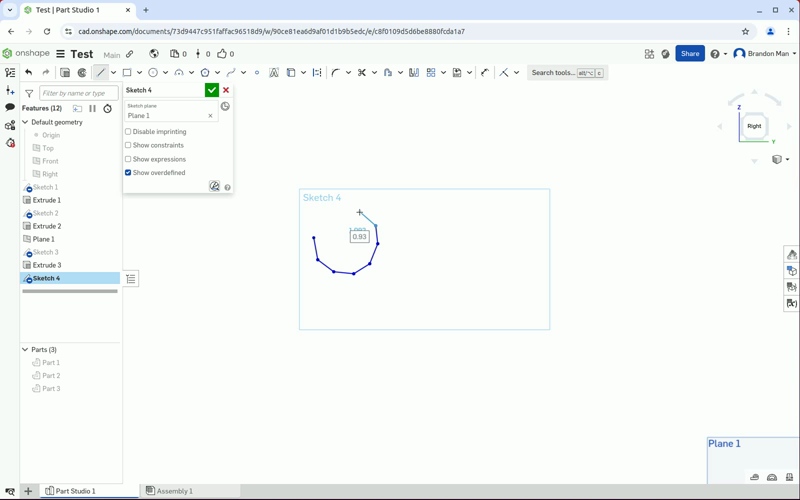
scroll(6)
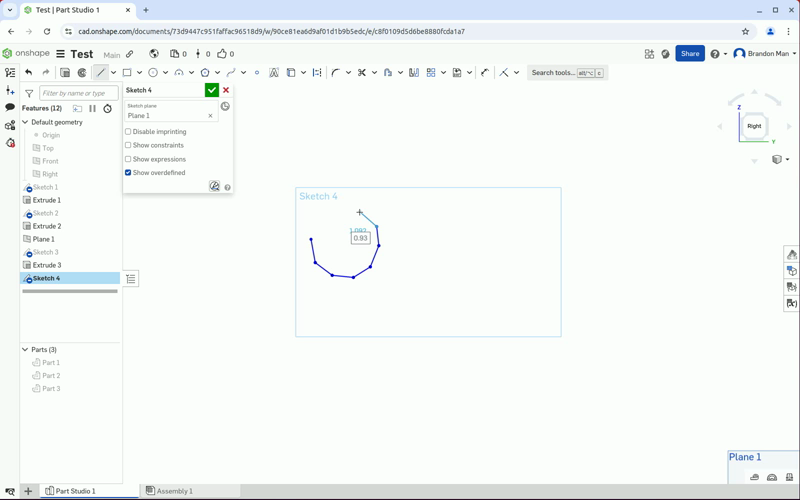
scroll(6)
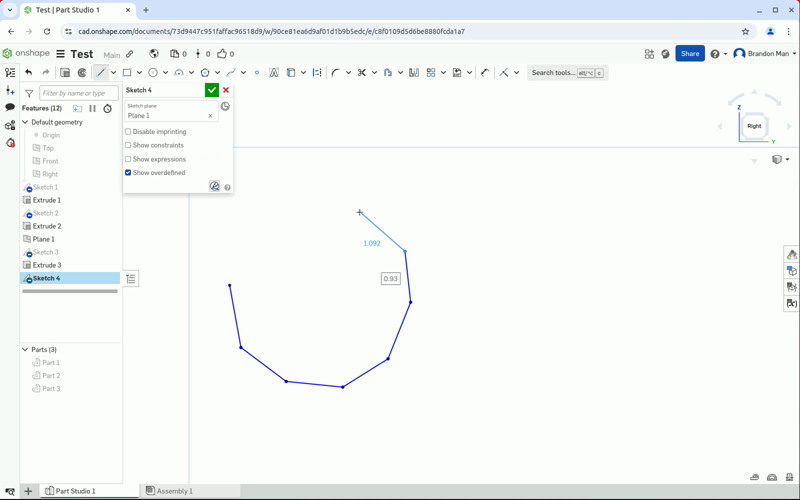
click(359, 211)
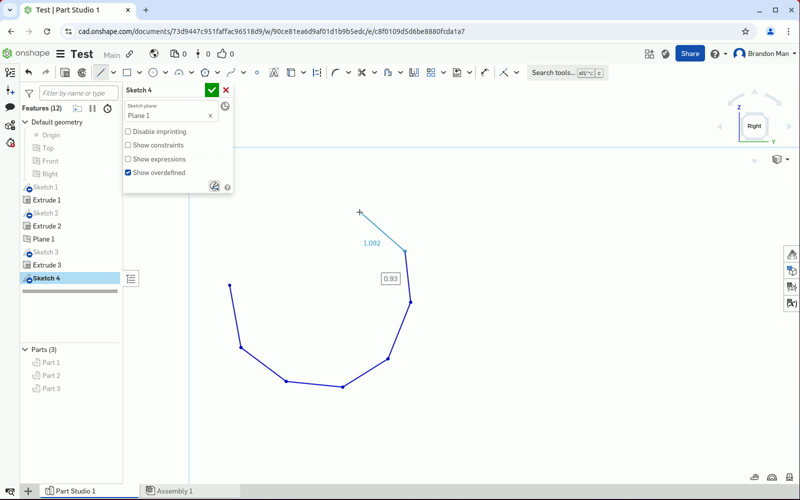
scroll(-6)
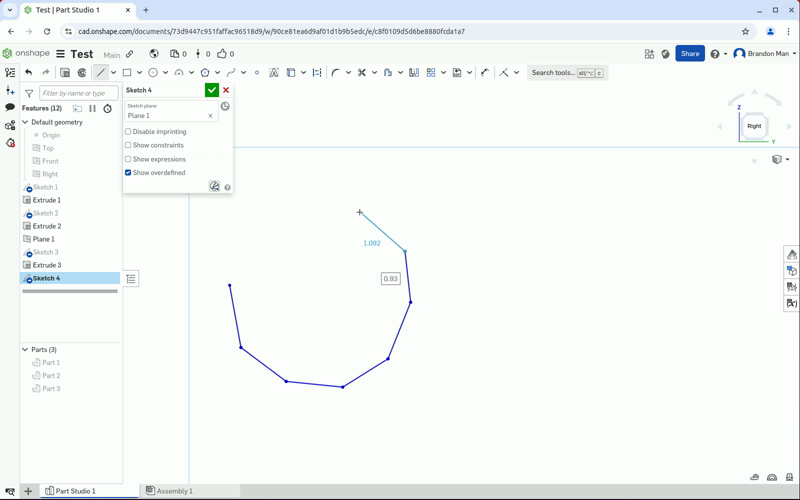
scroll(-6)
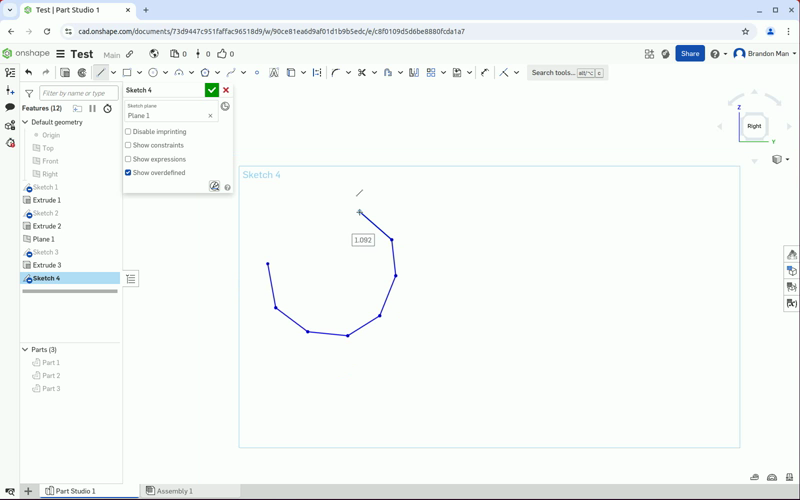
scroll(-6)
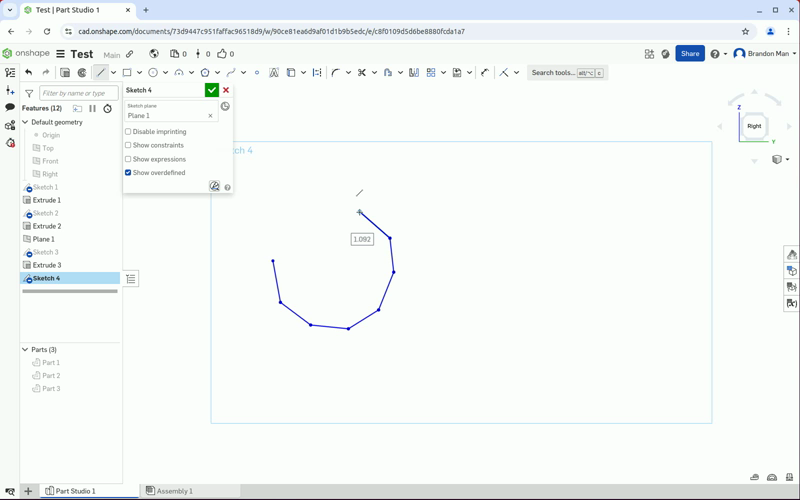
scroll(-6)
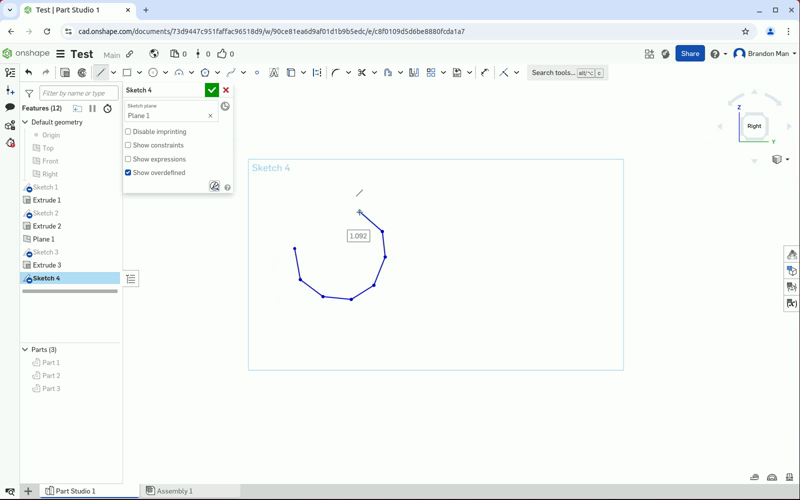
scroll(-6)
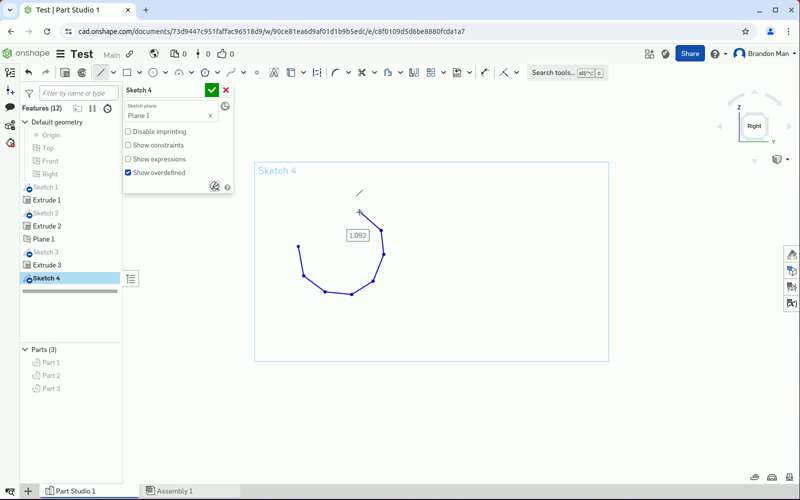
scroll(-6)
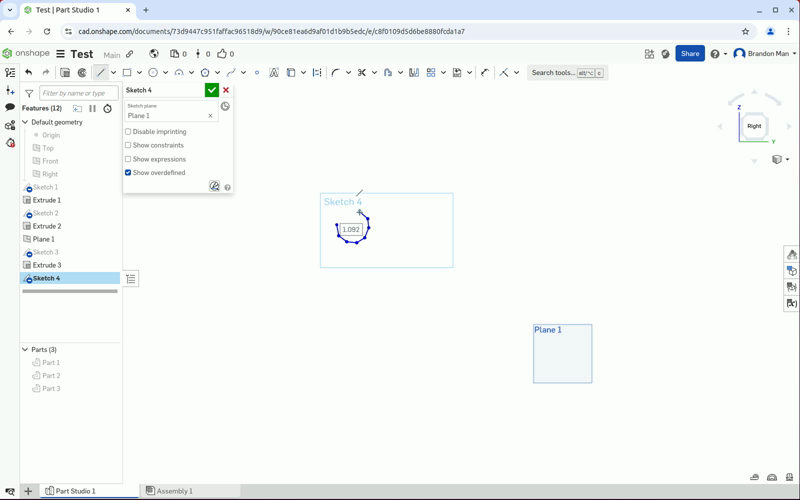
scroll(-6)
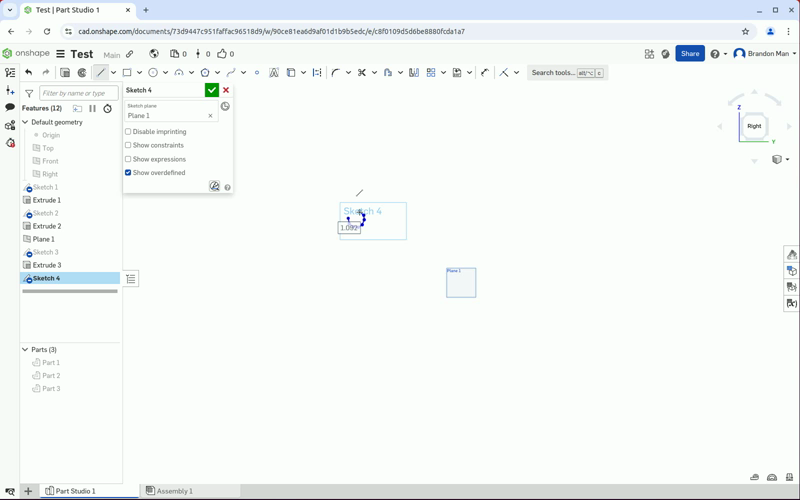
key_up(shift)
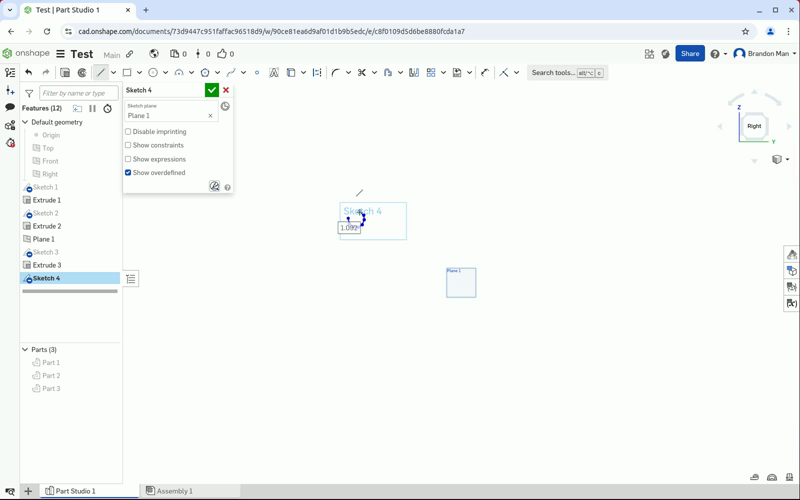
key_down(shift)
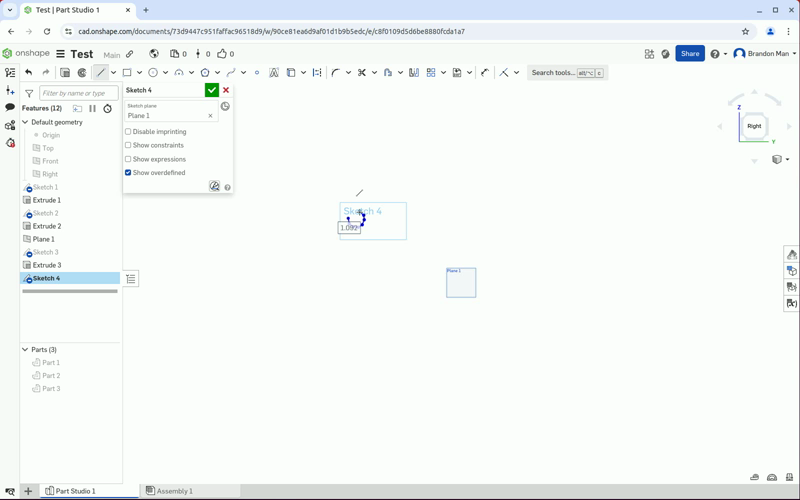
mouse_move(389, 211)
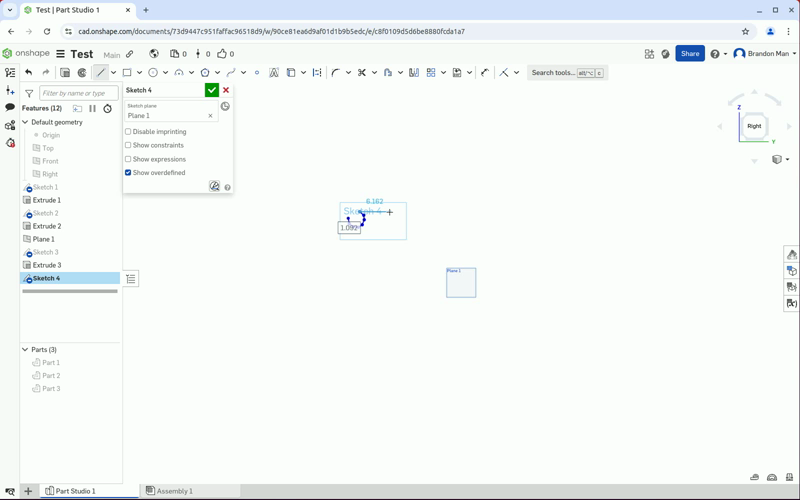
mouse_move(354, 211)
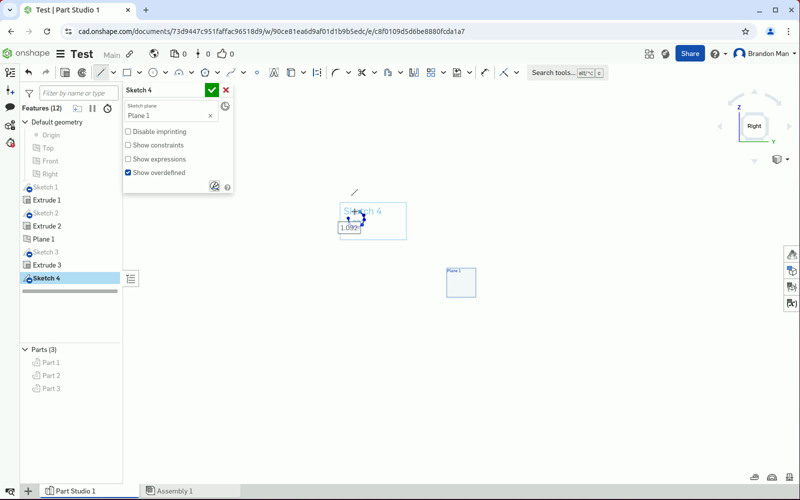
scroll(6)
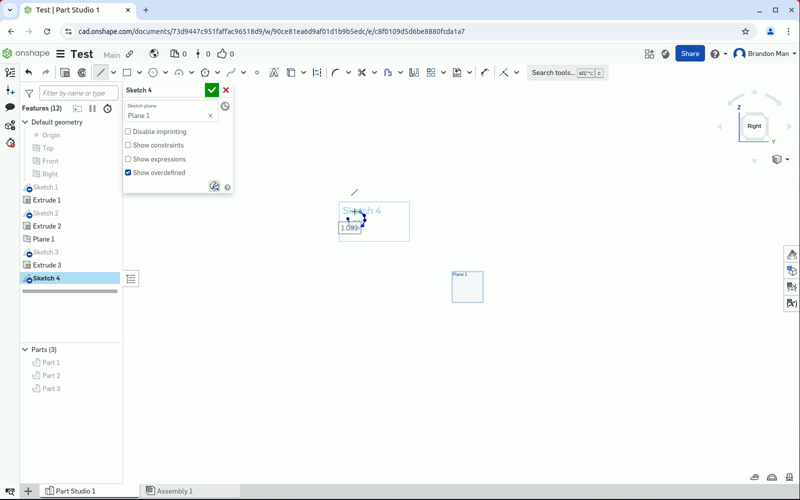
scroll(6)
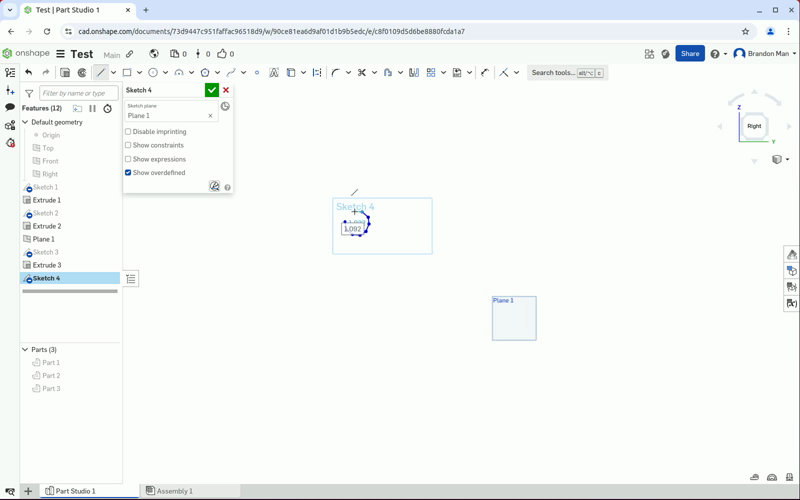
scroll(6)
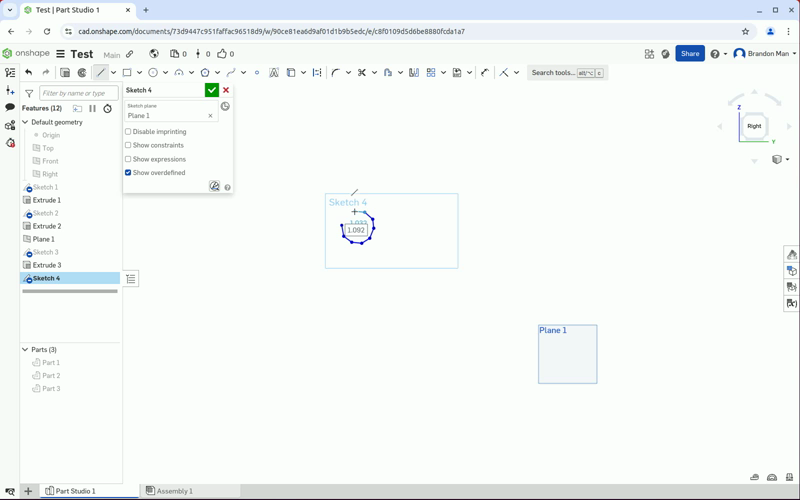
scroll(6)
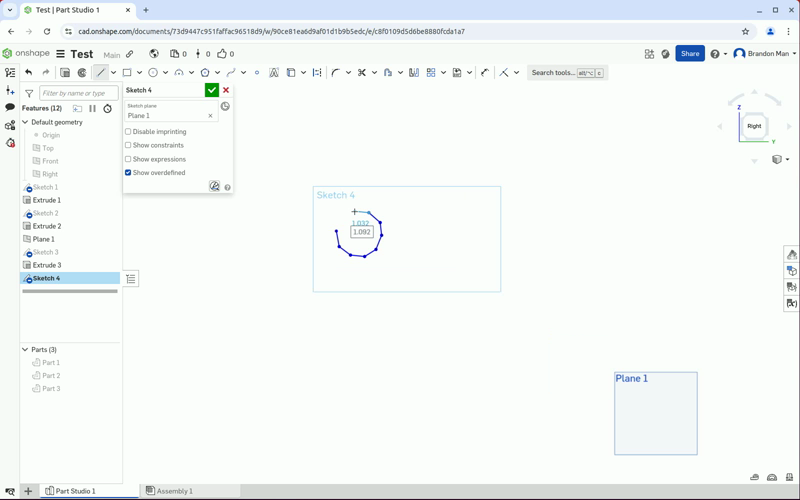
scroll(6)
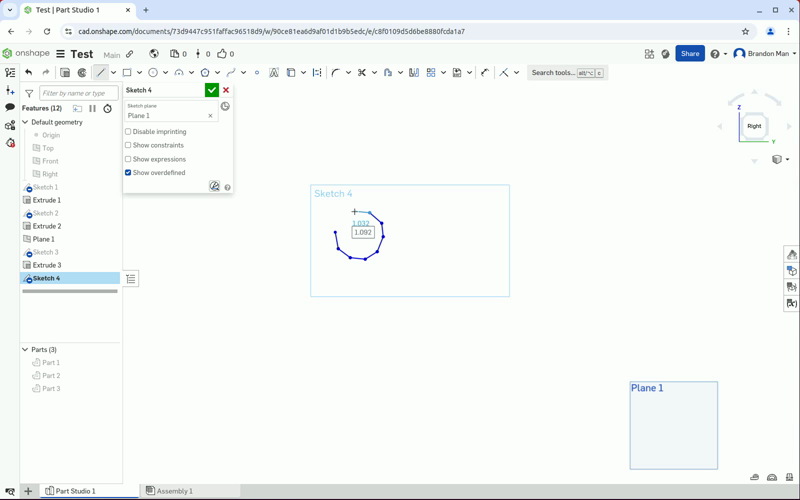
scroll(6)
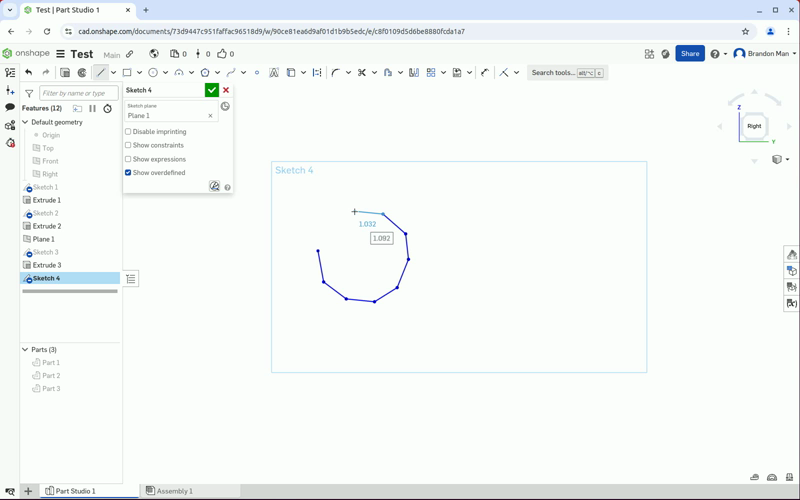
scroll(6)
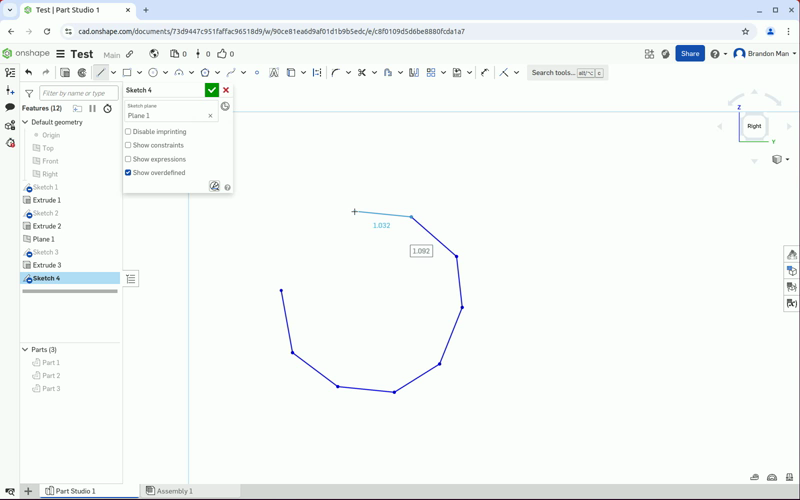
click(354, 211)
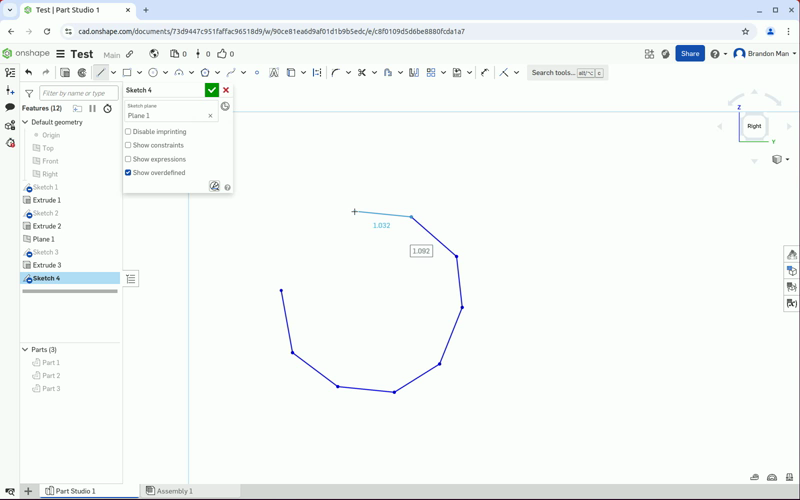
scroll(-6)
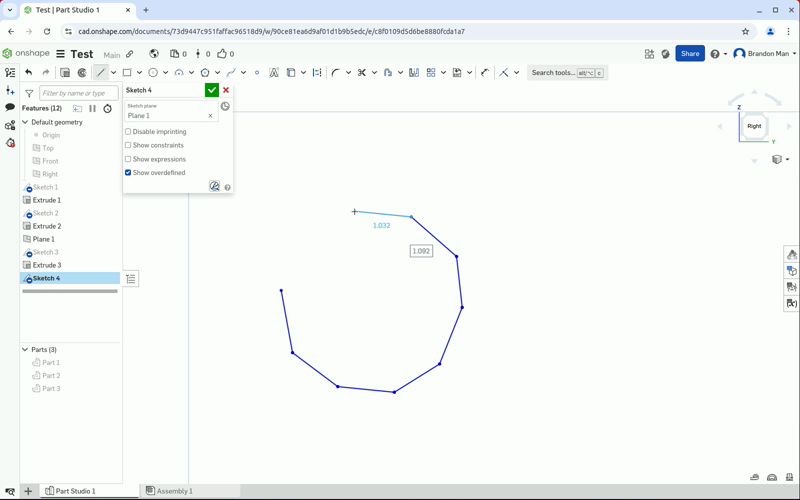
scroll(-6)
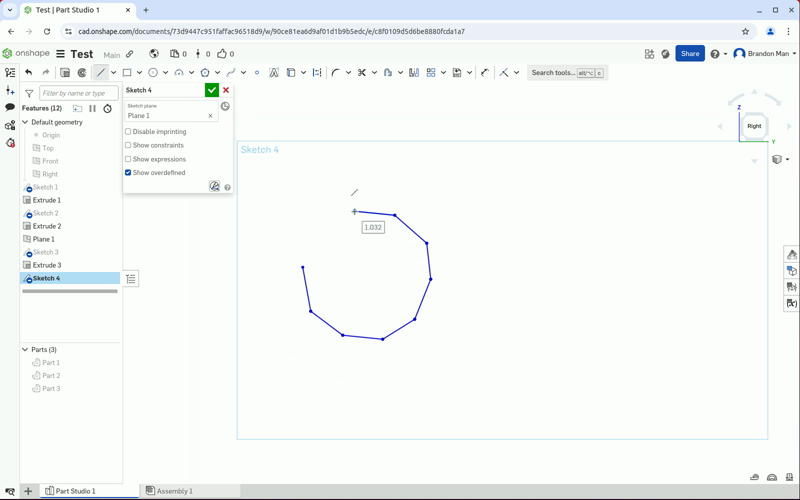
scroll(-6)
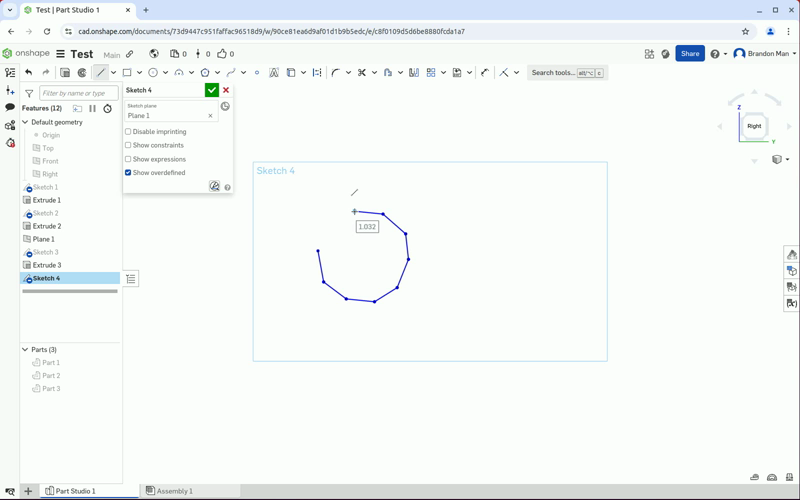
scroll(-6)
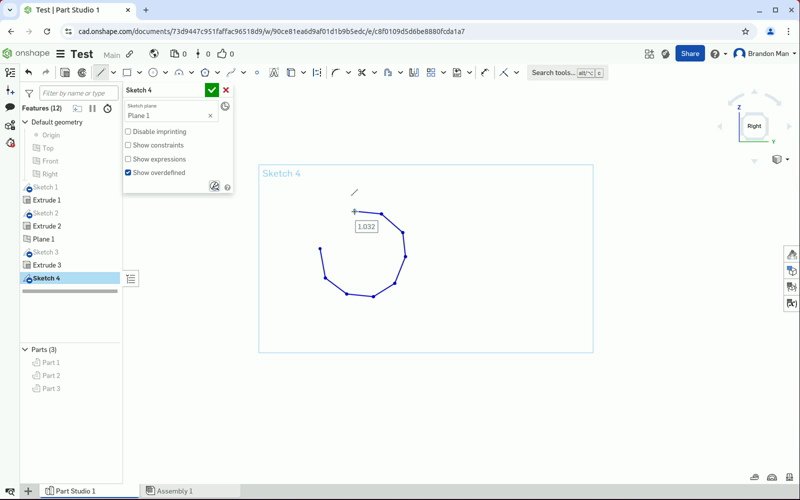
scroll(-6)
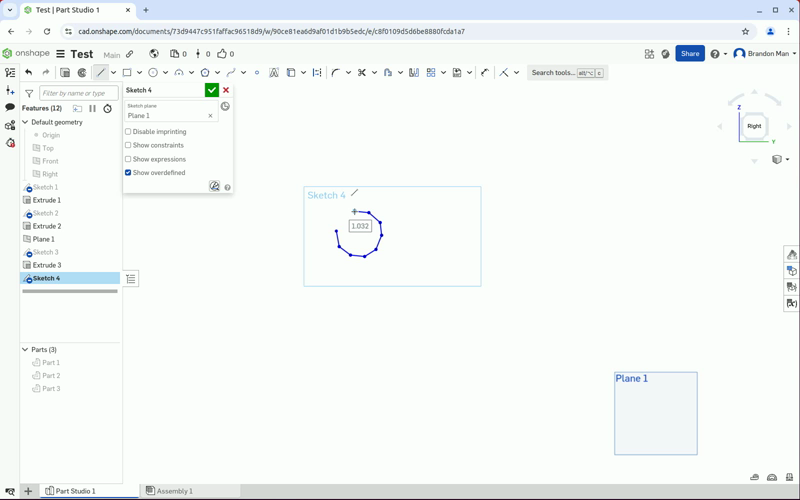
scroll(-6)
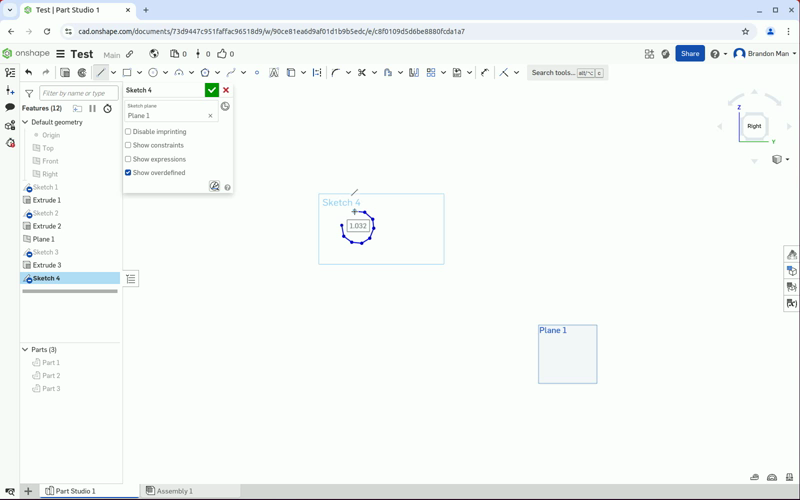
scroll(-6)
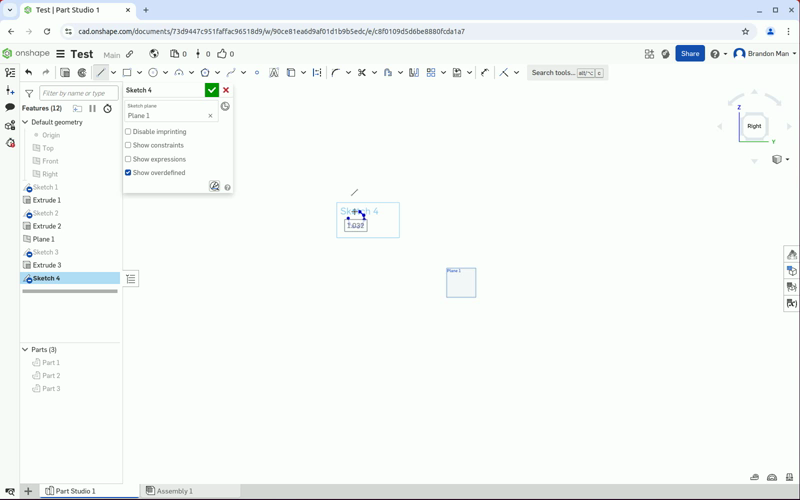
key_up(shift)
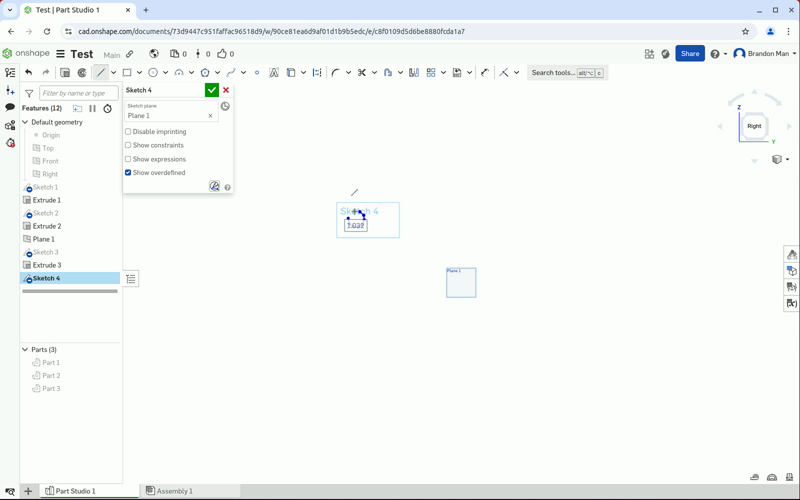
key_down(shift)
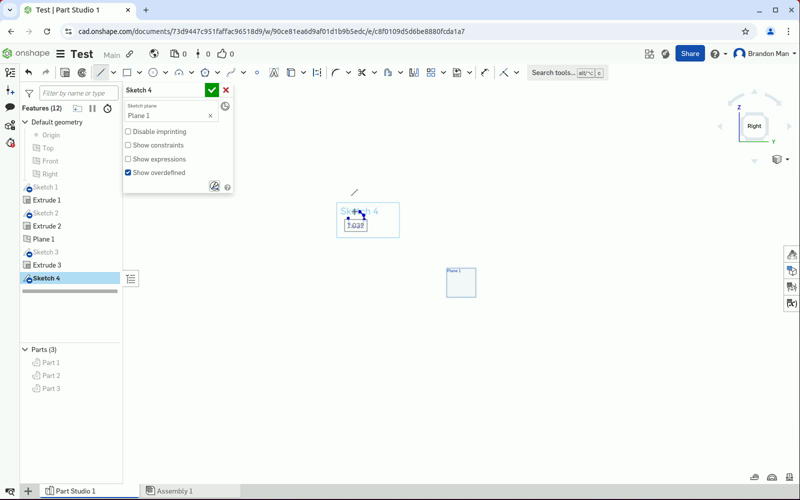
mouse_move(384, 211)
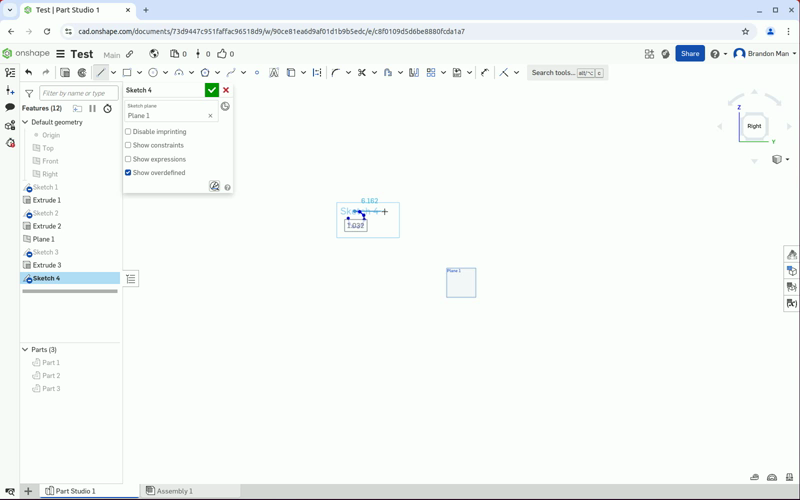
mouse_move(350, 213)
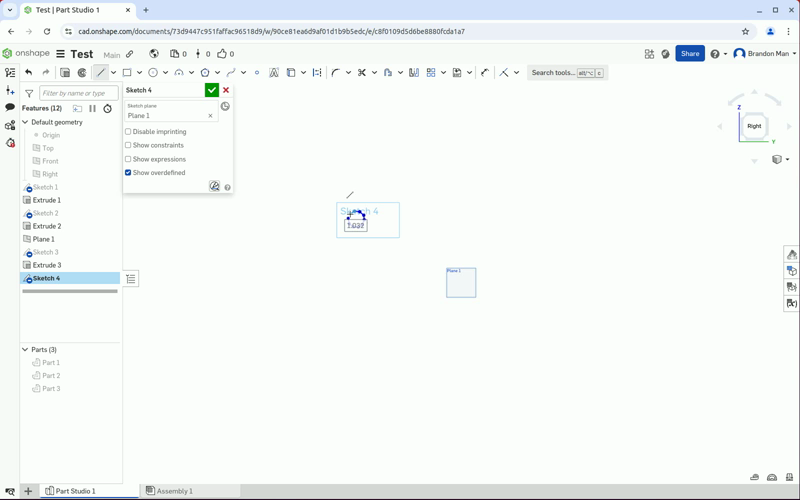
scroll(6)
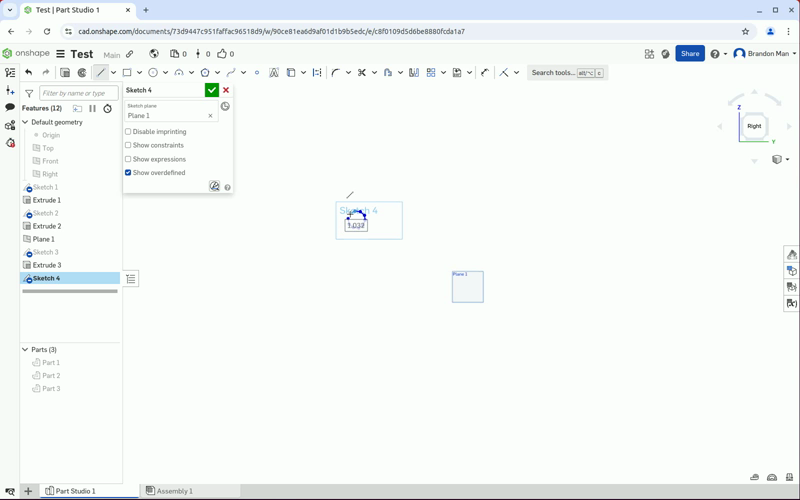
scroll(6)
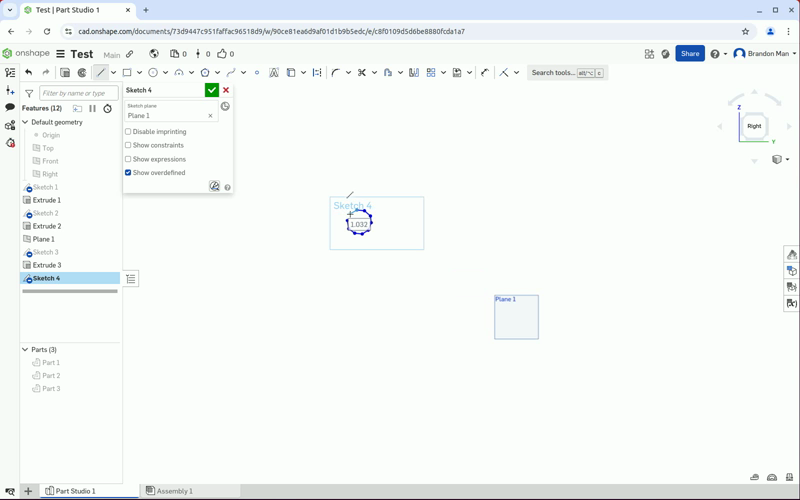
scroll(6)
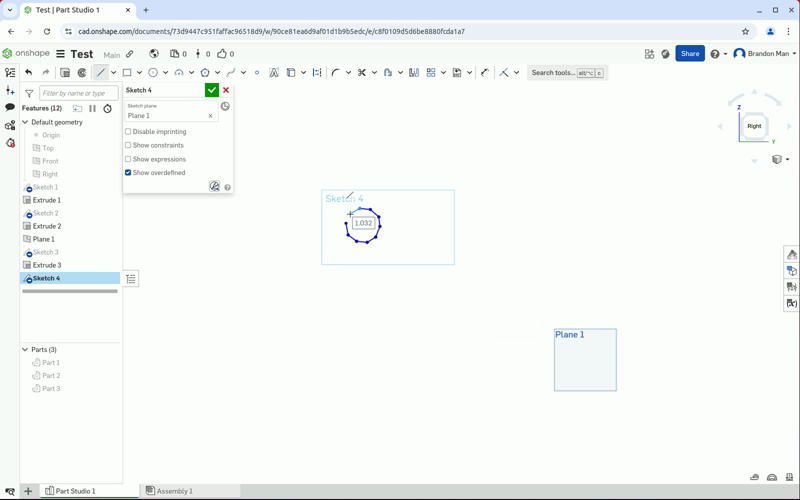
scroll(6)
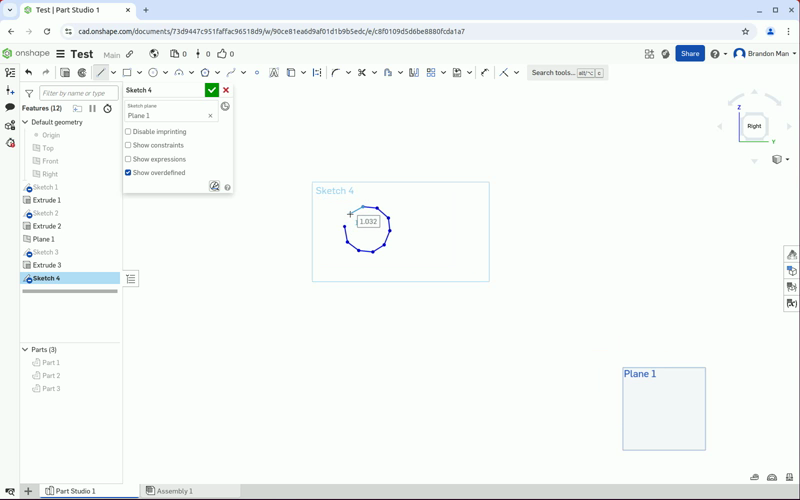
scroll(6)
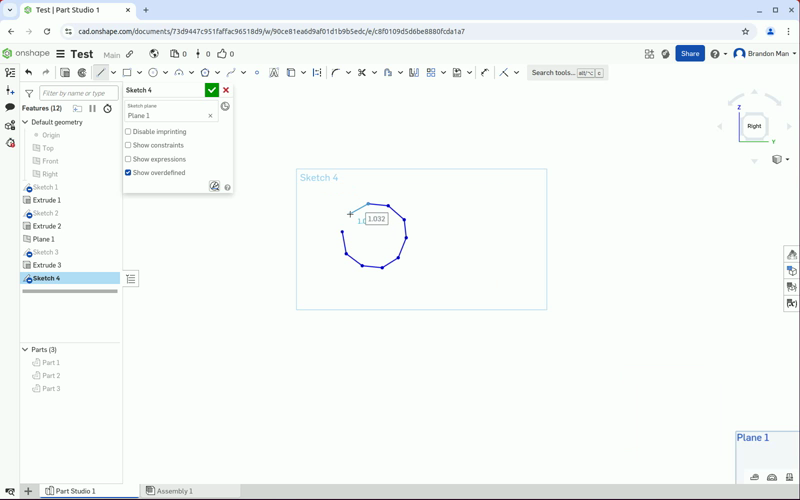
scroll(6)
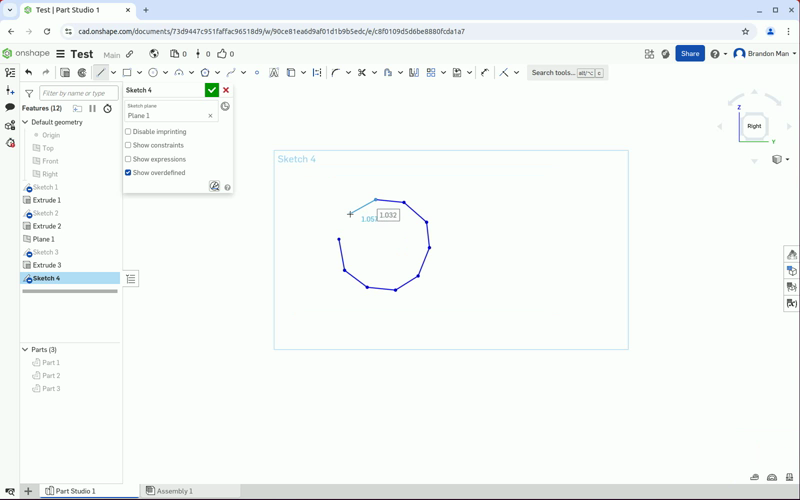
scroll(6)
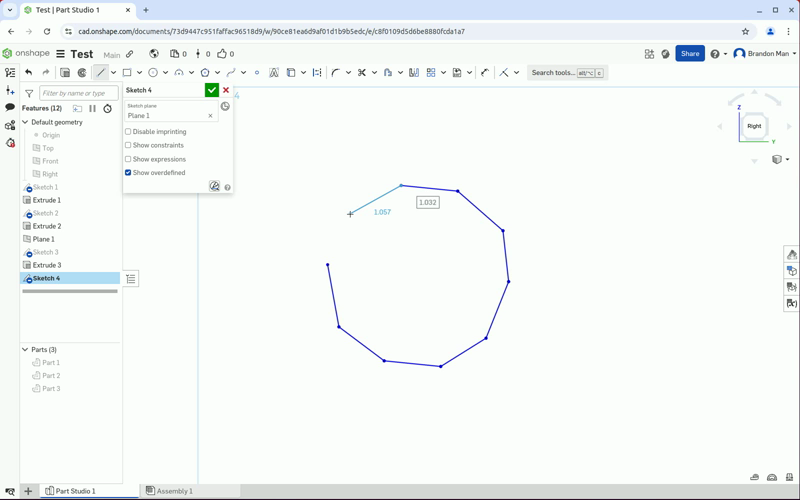
click(350, 213)
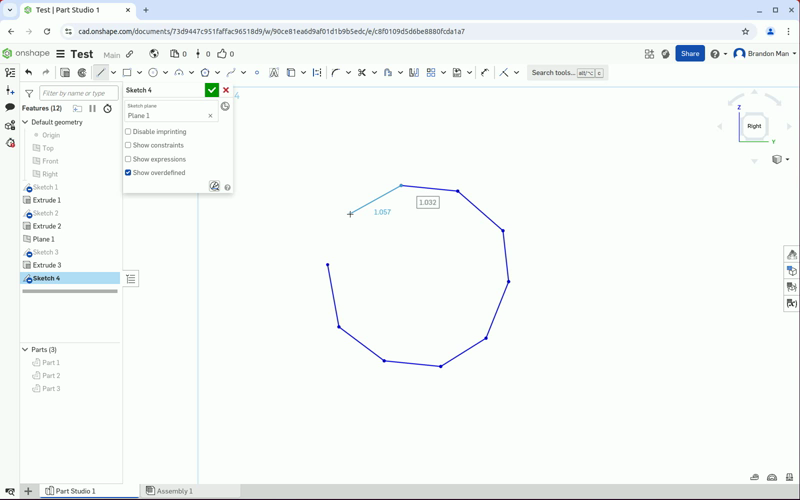
scroll(-6)
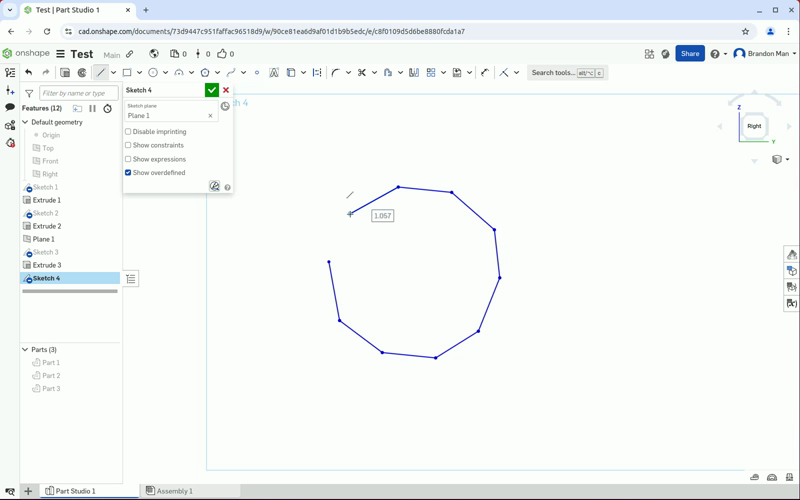
scroll(-6)
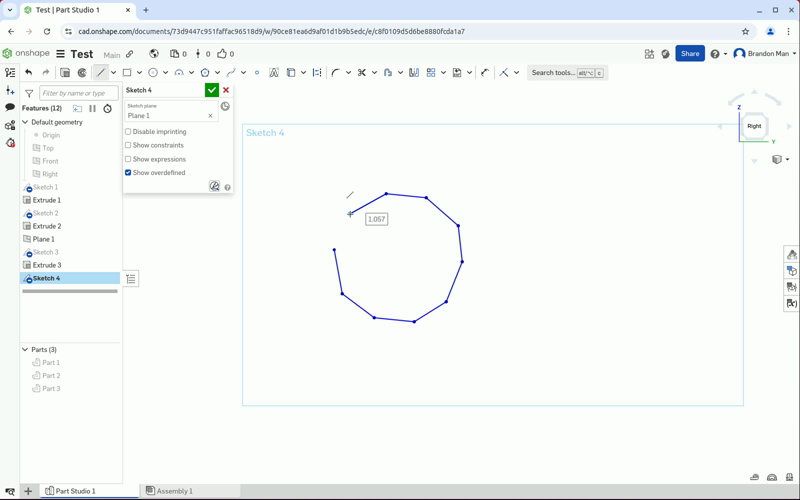
scroll(-6)
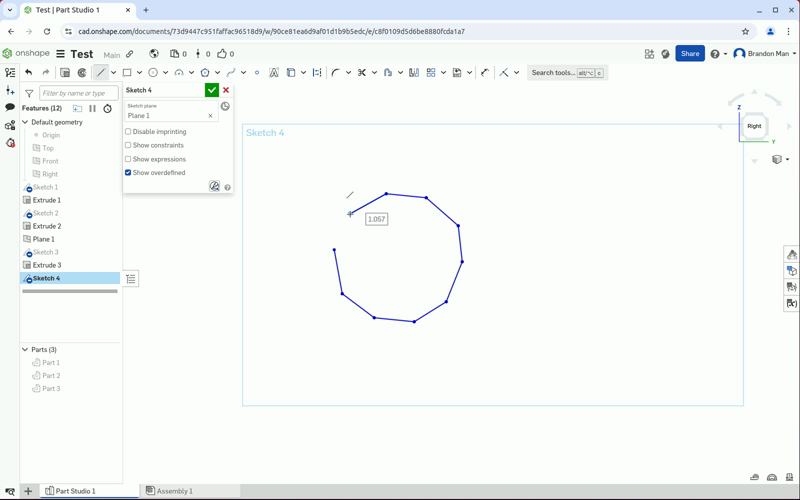
scroll(-6)
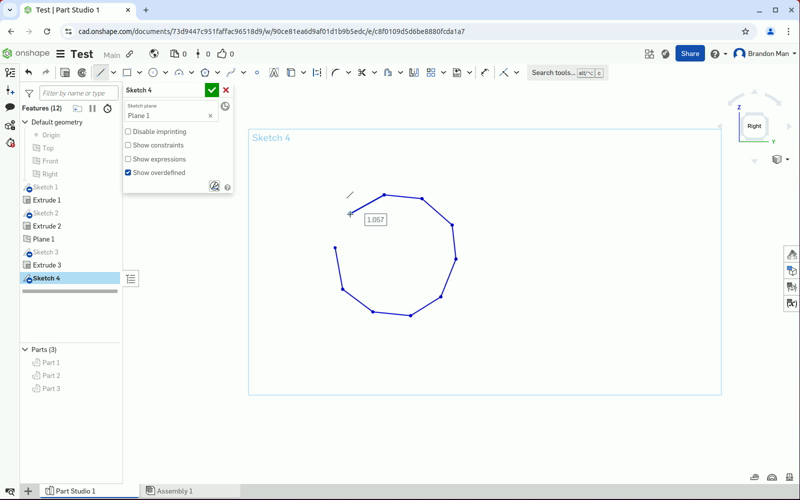
scroll(-6)
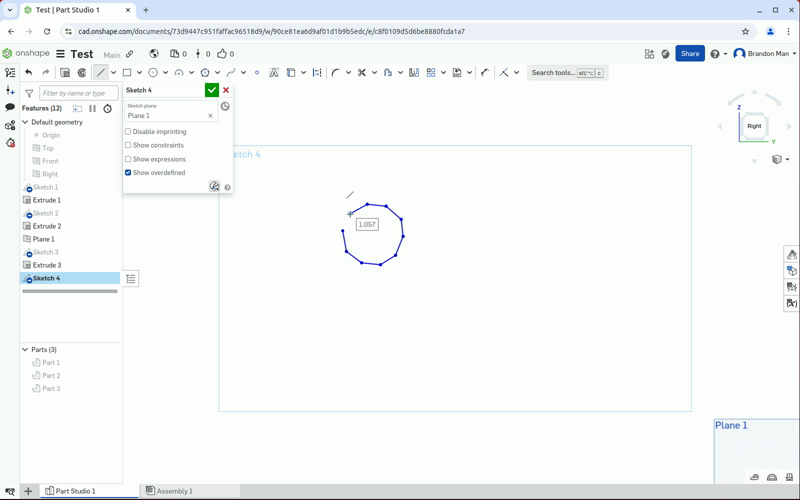
scroll(-6)
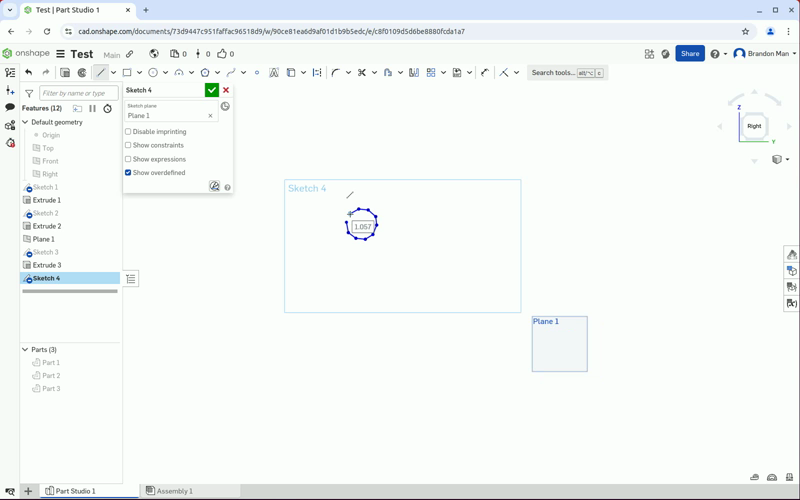
scroll(-6)
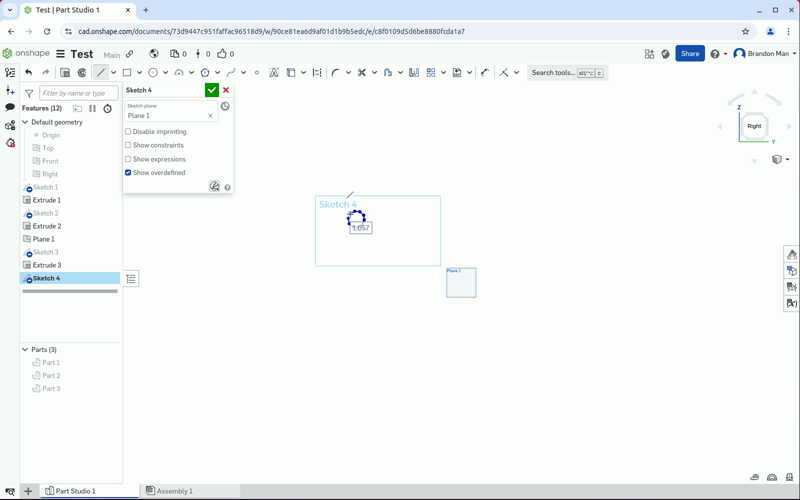
key_up(shift)
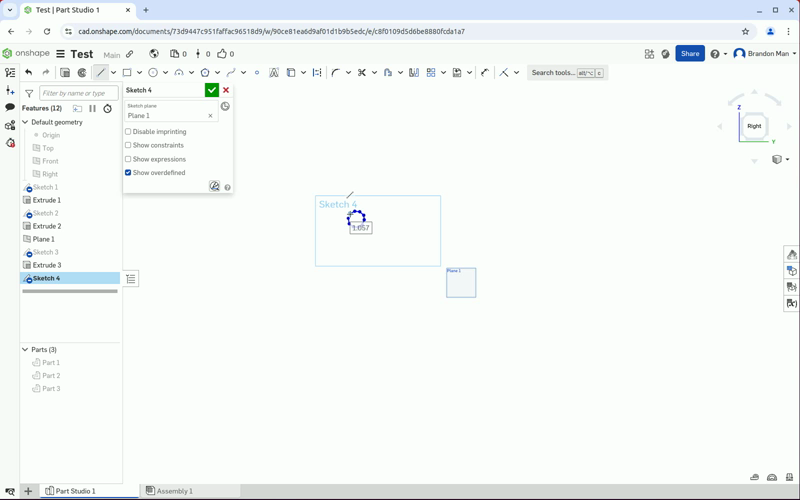
mouse_move(380, 213)
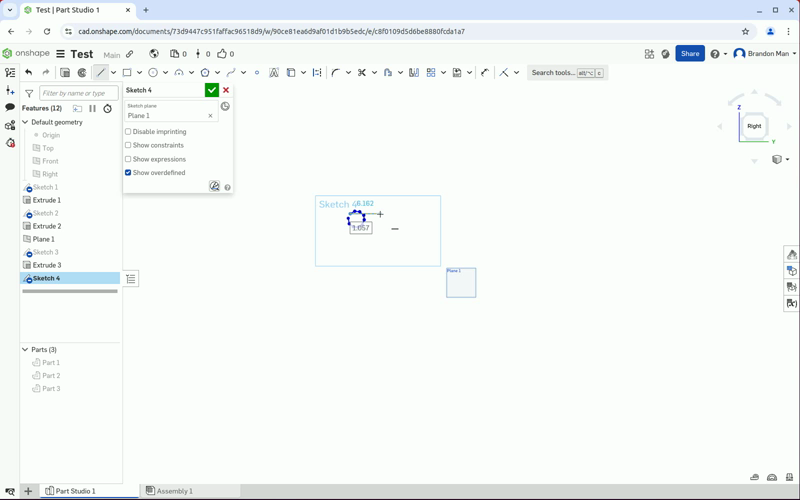
key_down(shift)
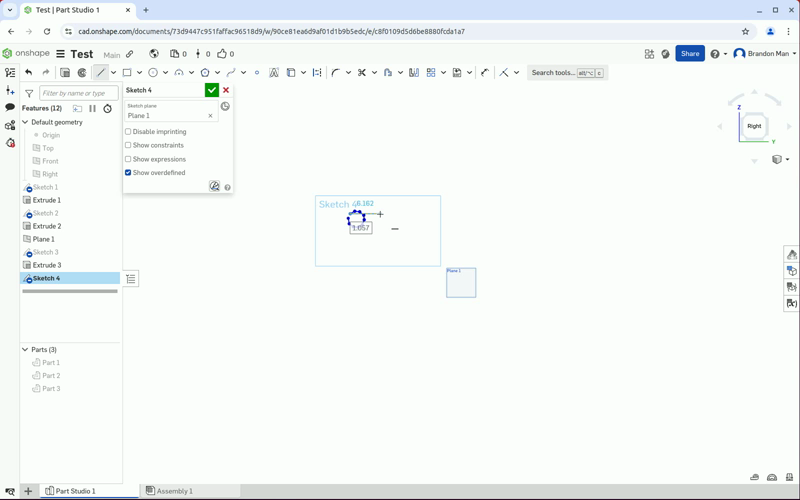
mouse_move(348, 218)
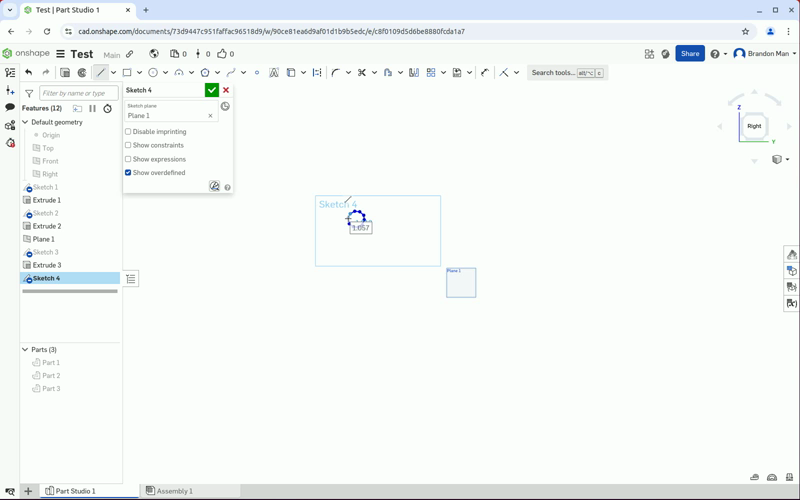
scroll(6)
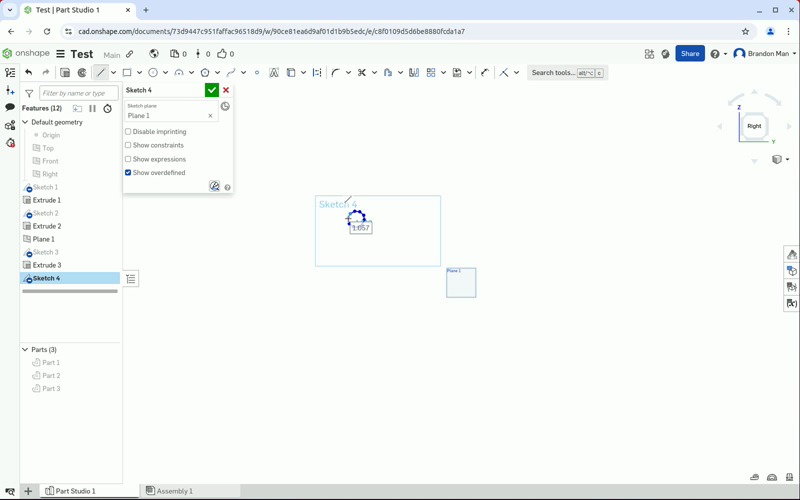
scroll(6)
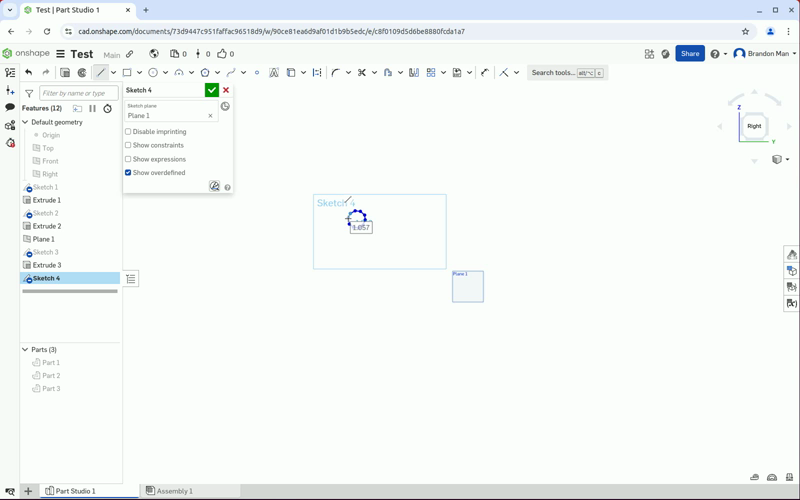
scroll(6)
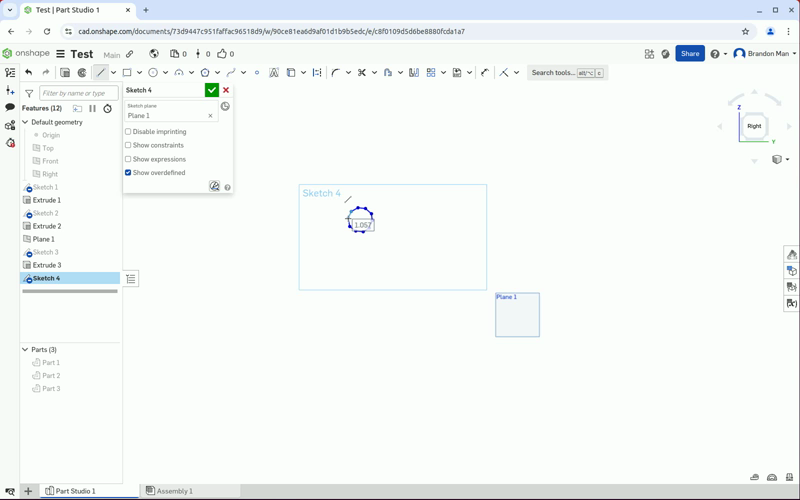
scroll(6)
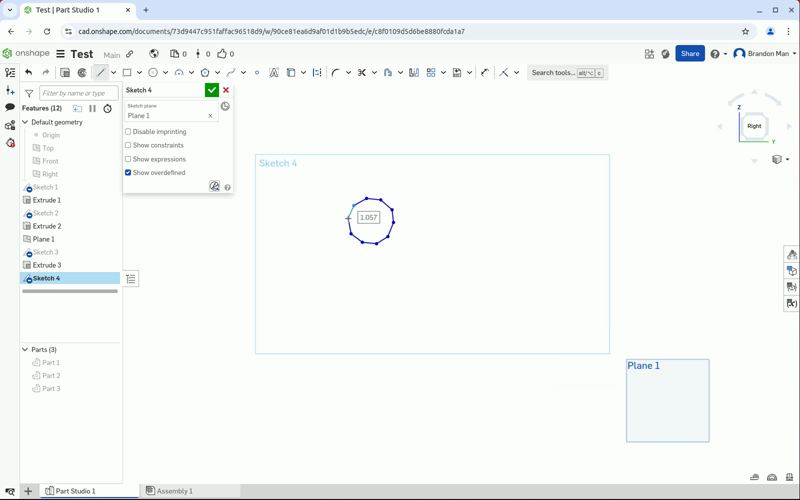
scroll(6)
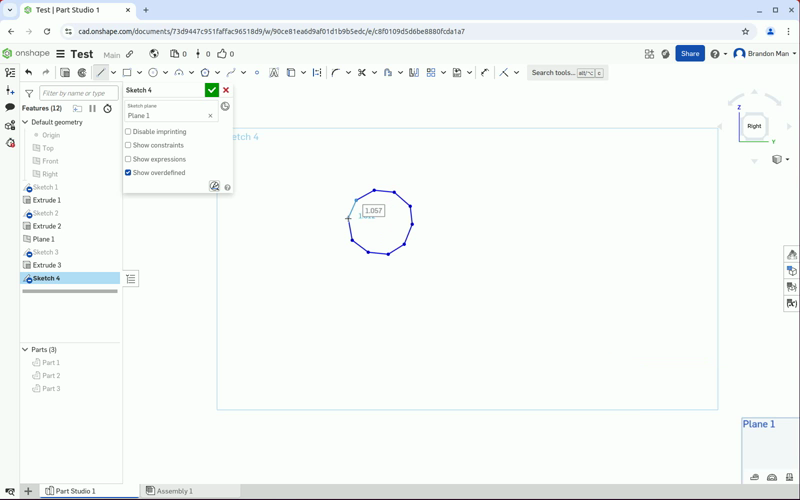
scroll(6)
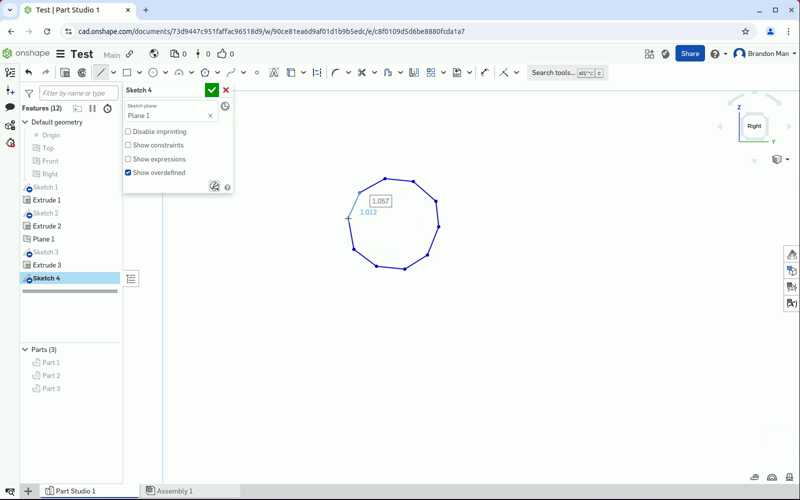
scroll(6)
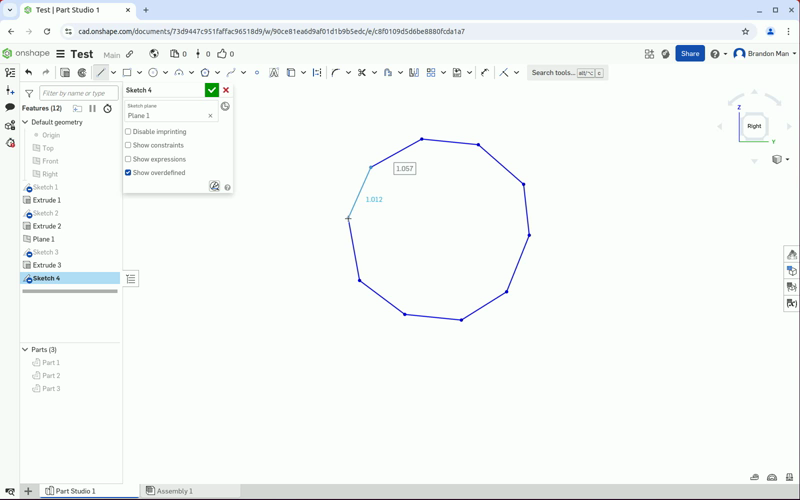
key_up(shift)
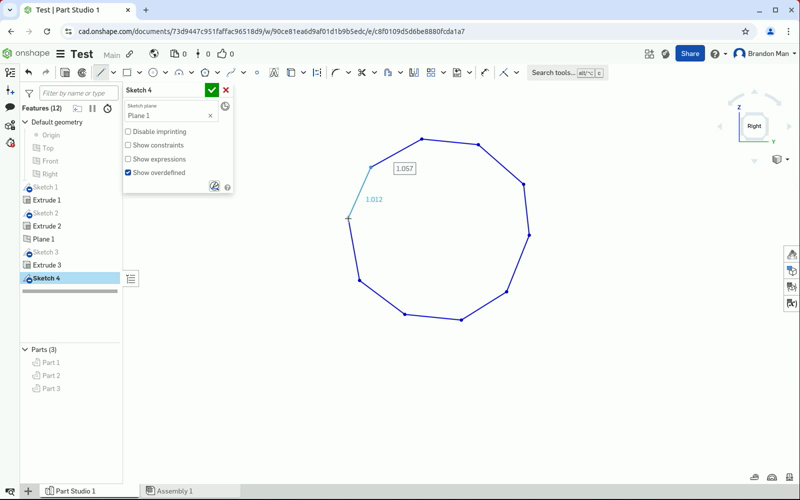
click(348, 218)
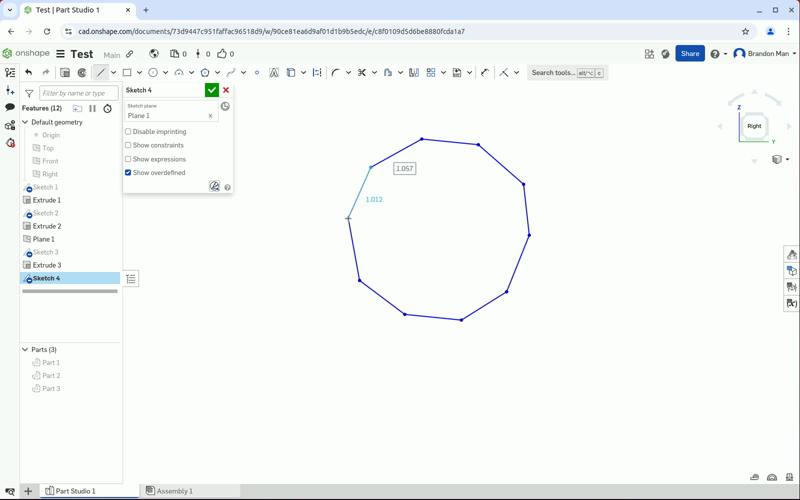
scroll(-6)
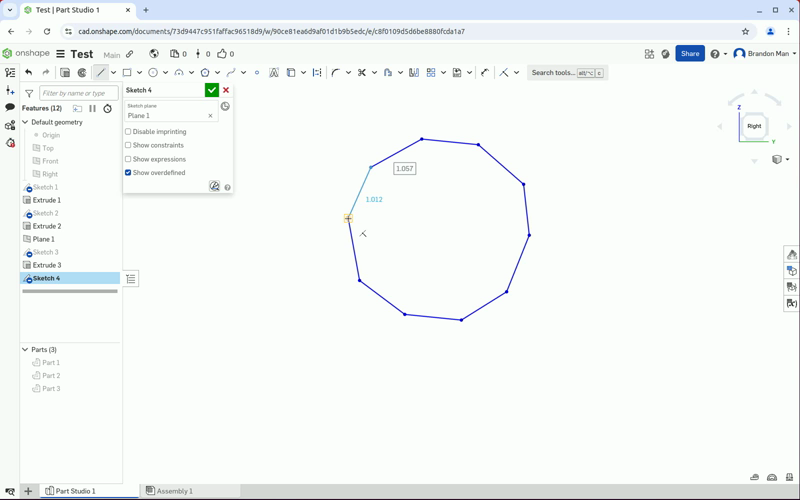
scroll(-6)
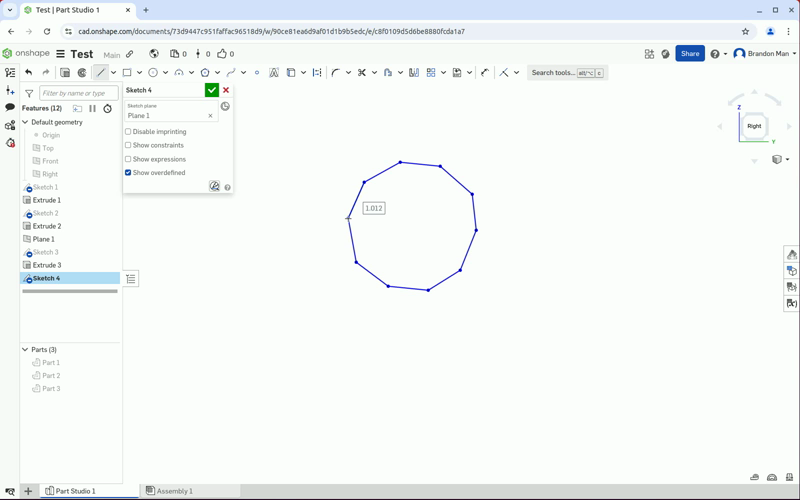
scroll(-6)
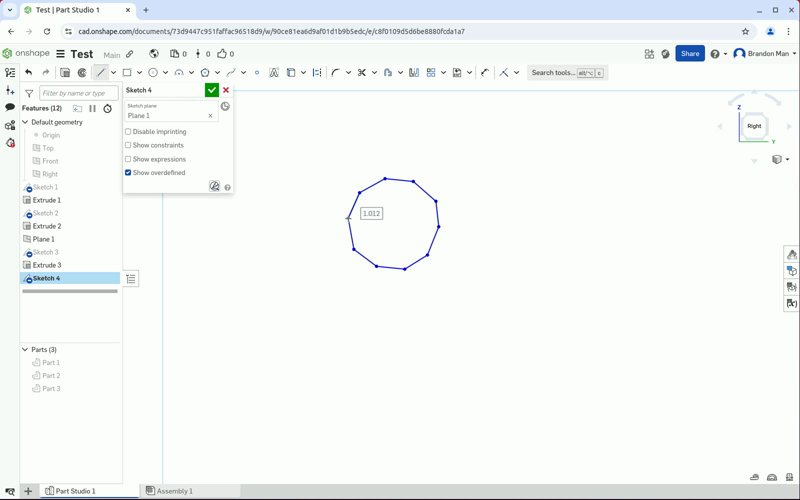
scroll(-6)
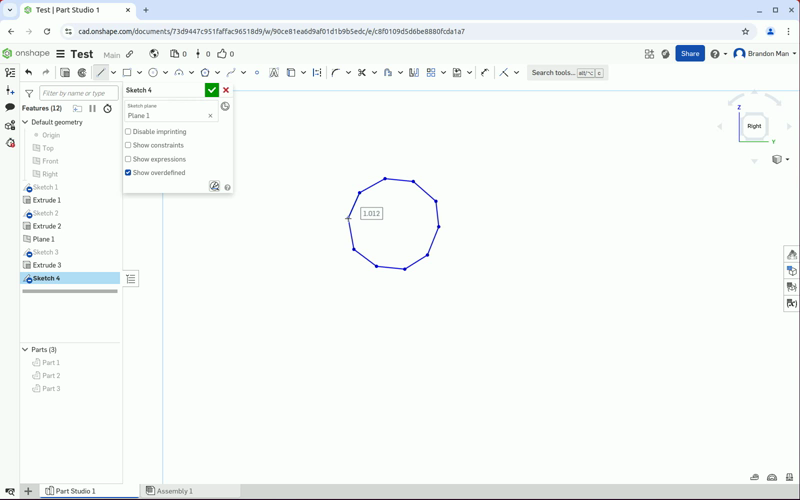
scroll(-6)
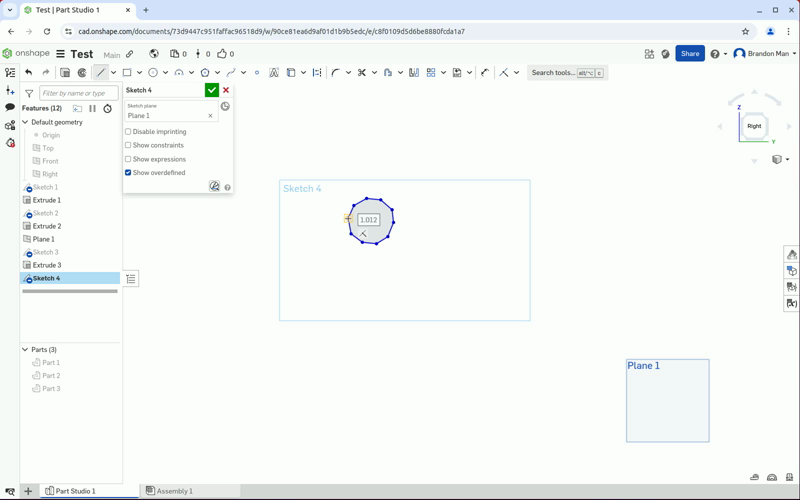
scroll(-6)
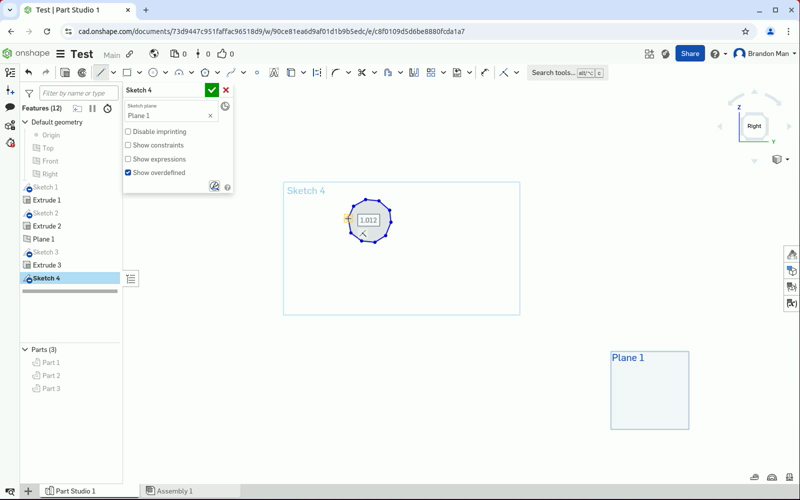
scroll(-6)
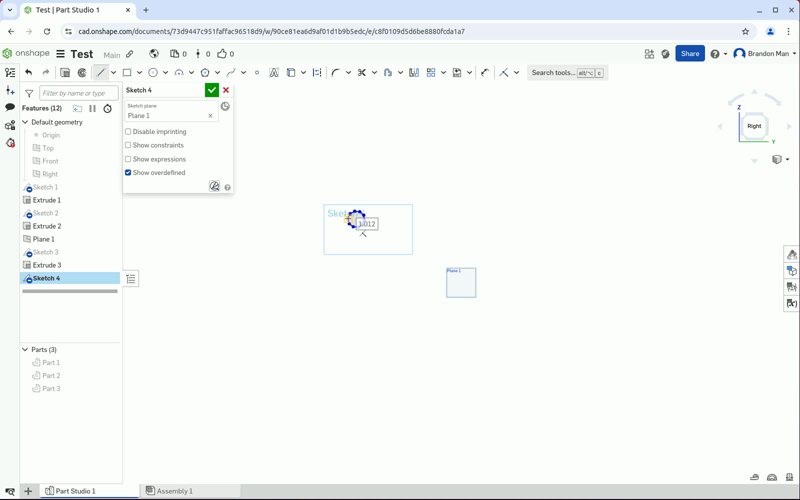
key(esc)
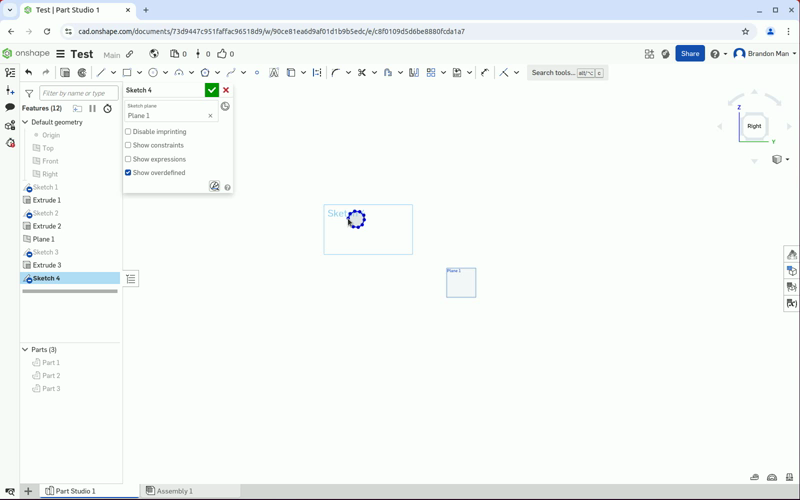
mouse_move(360, 218)
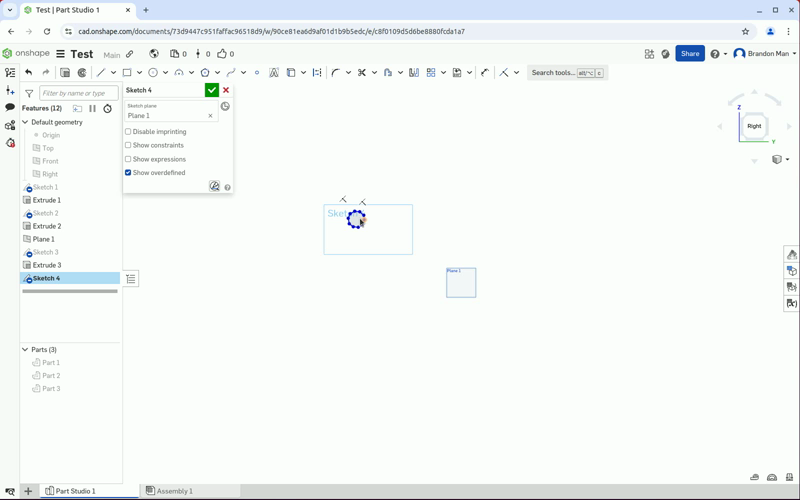
scroll(6)
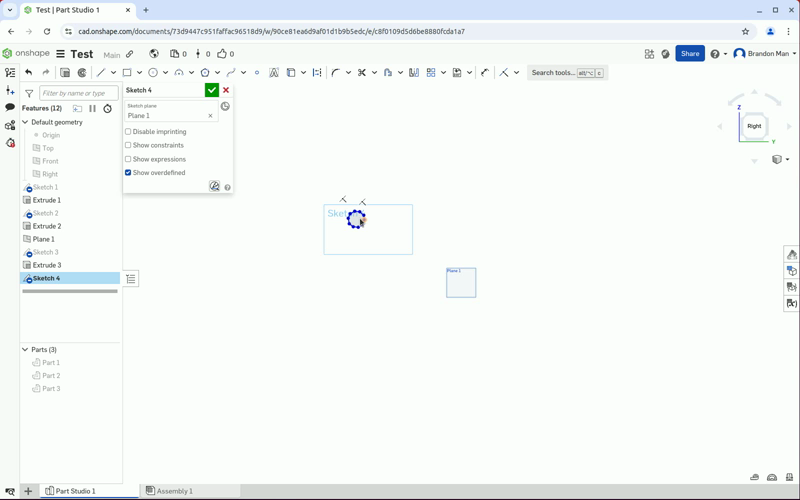
scroll(6)
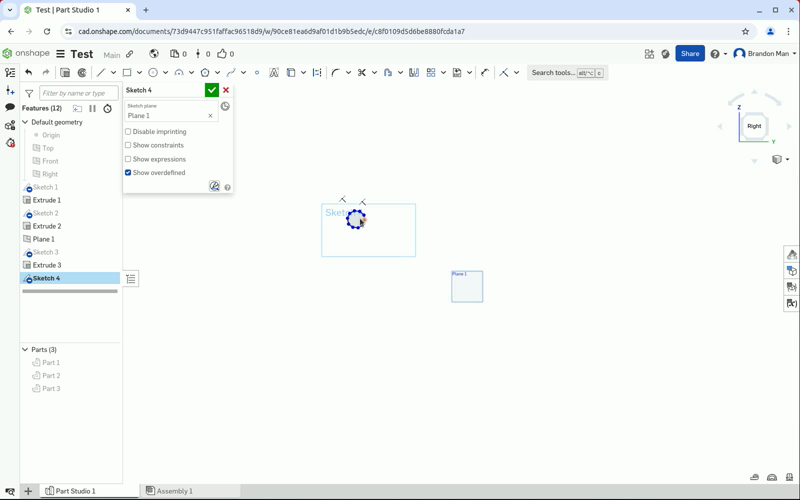
scroll(6)
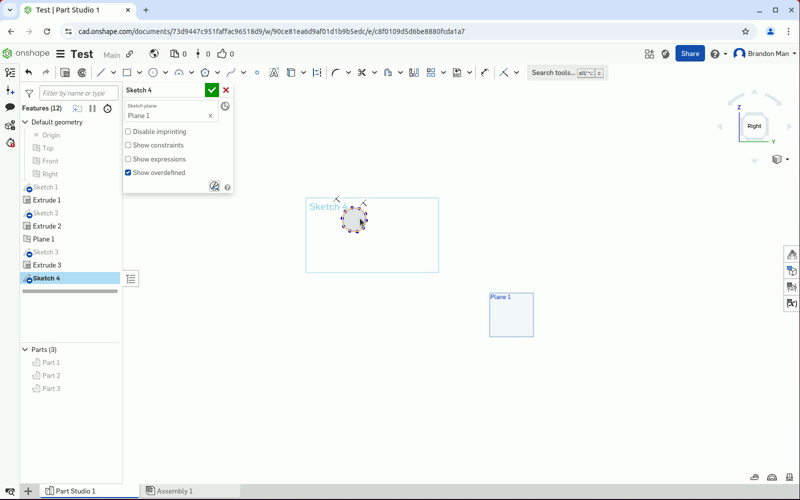
scroll(6)
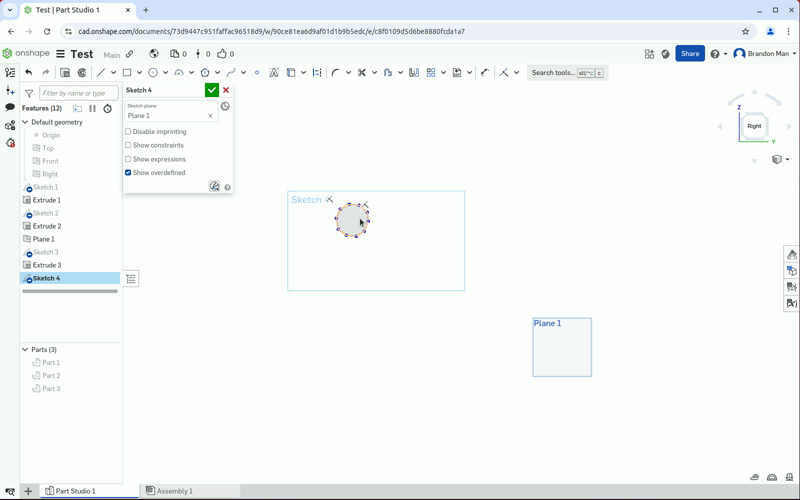
scroll(6)
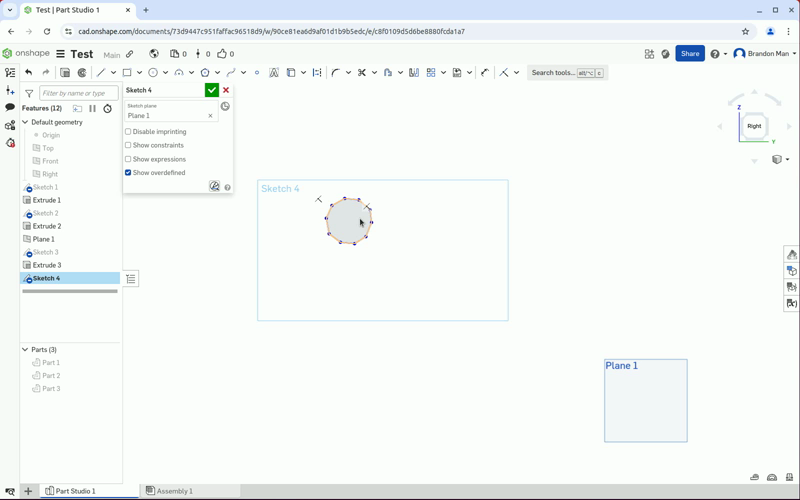
scroll(6)
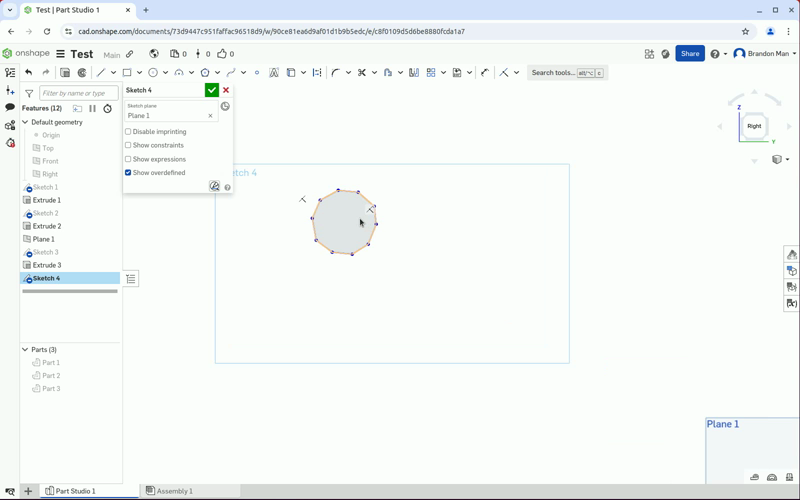
scroll(6)
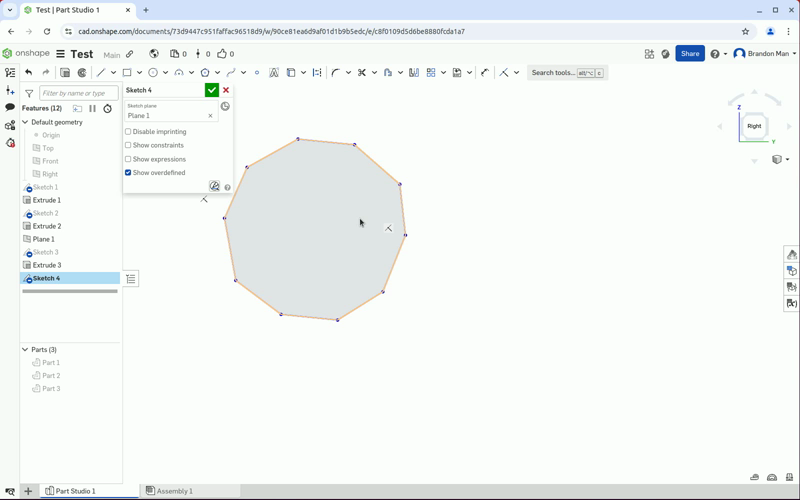
click(360, 218)
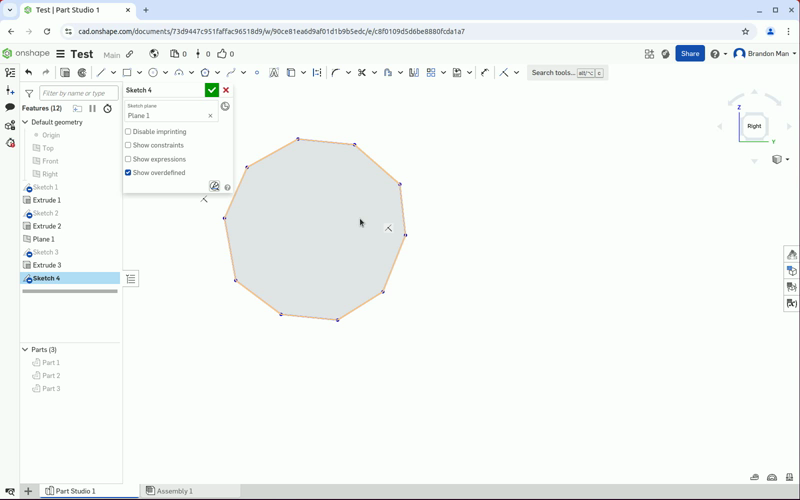
scroll(-6)
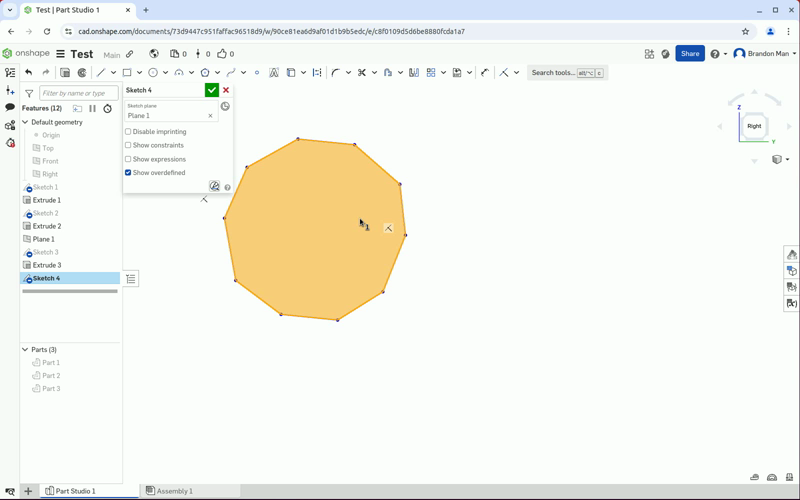
scroll(-6)
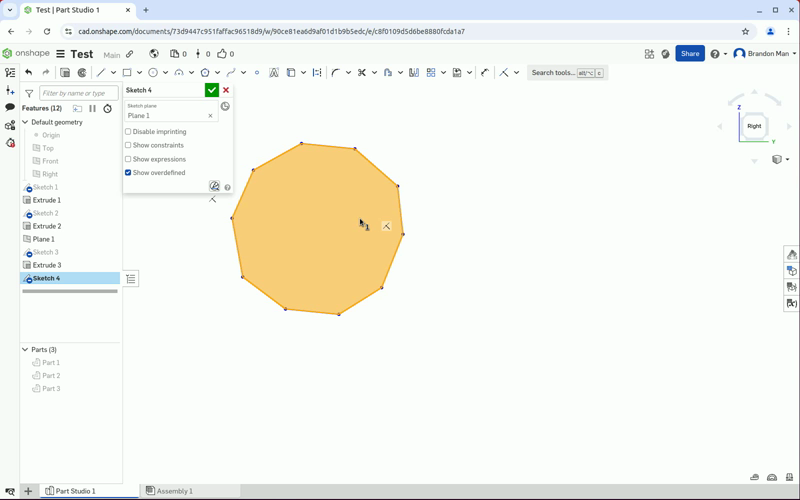
scroll(-6)
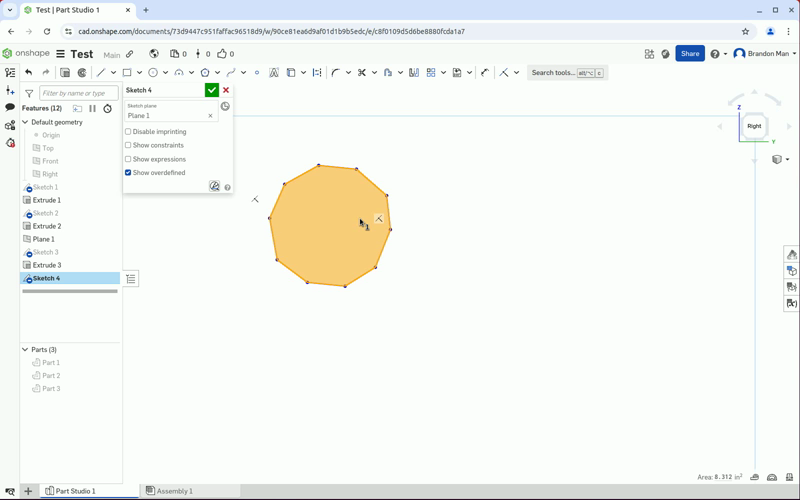
scroll(-6)
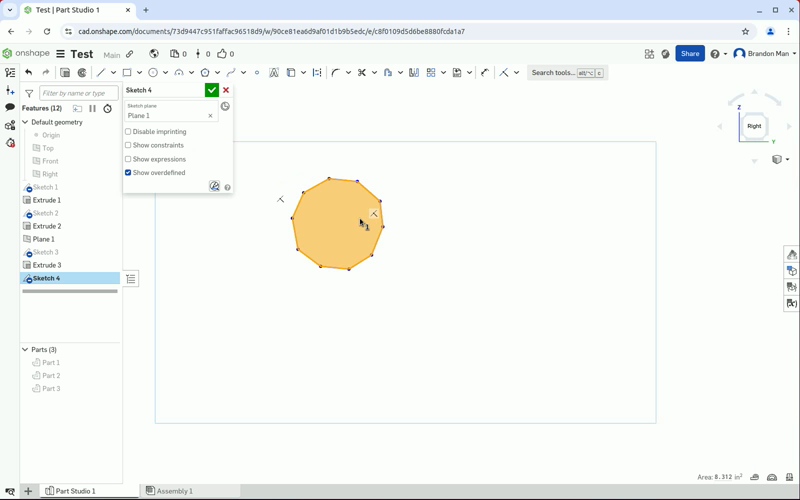
scroll(-6)
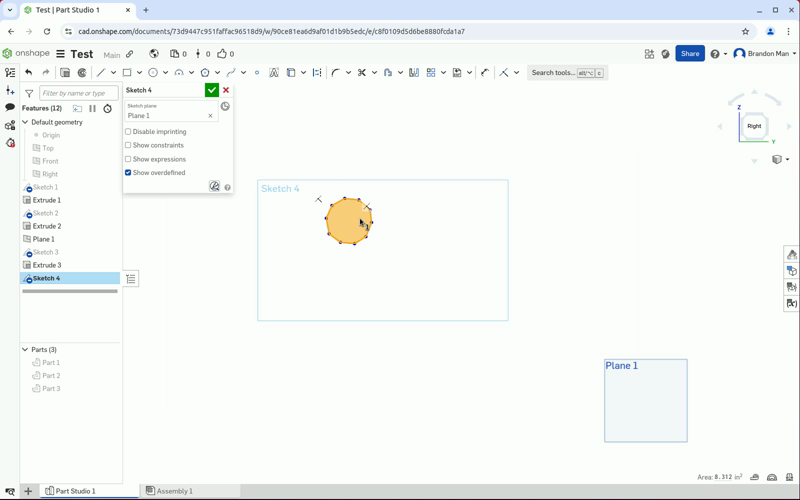
scroll(-6)
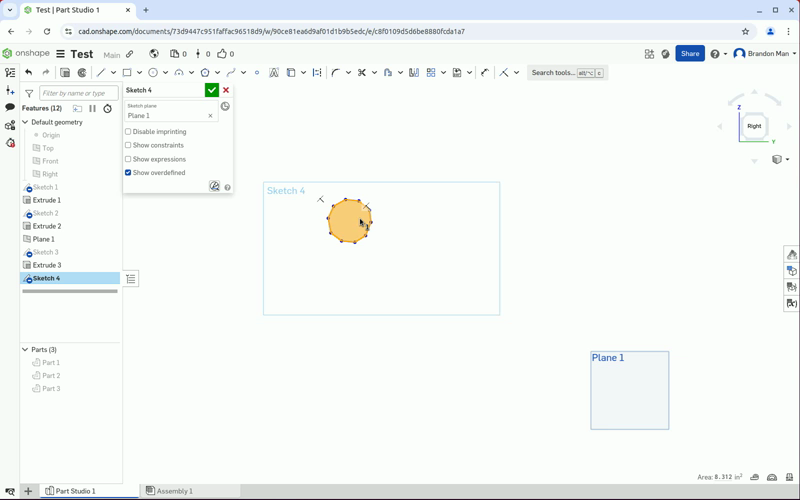
scroll(-6)
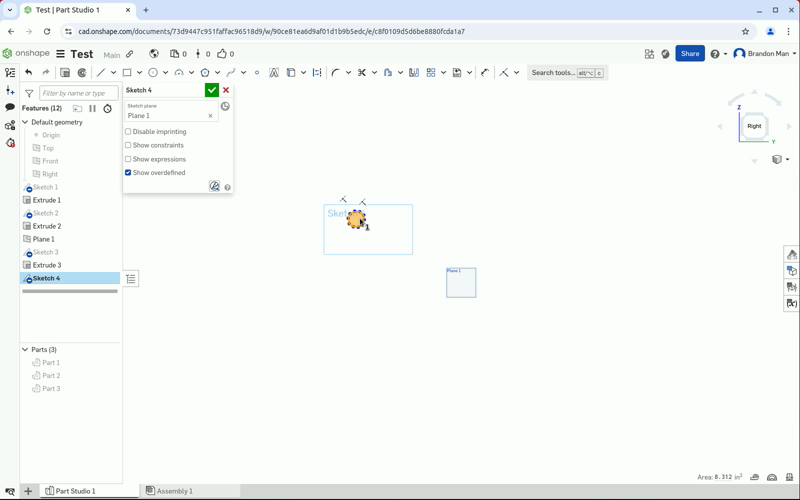
mouse_move(73, 352)
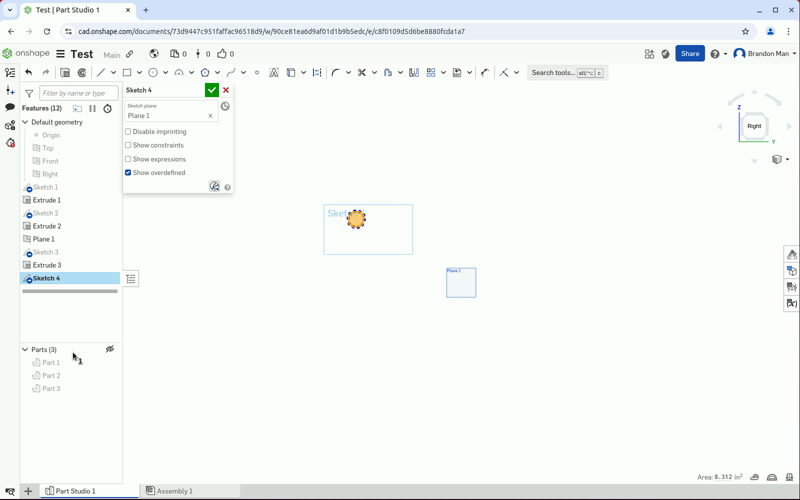
key(shift+y)
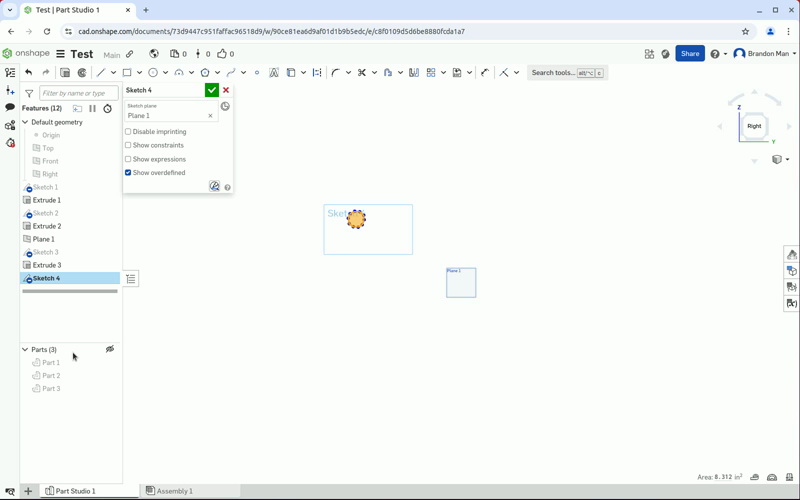
key(shift+e)
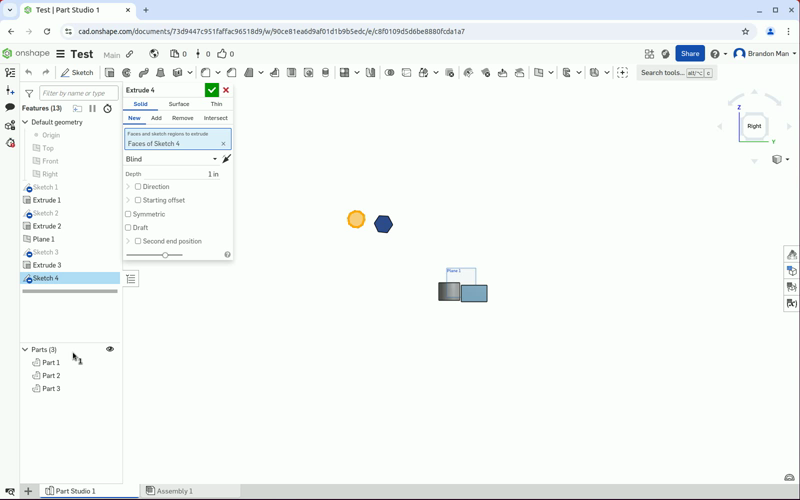
mouse_move(143, 106)
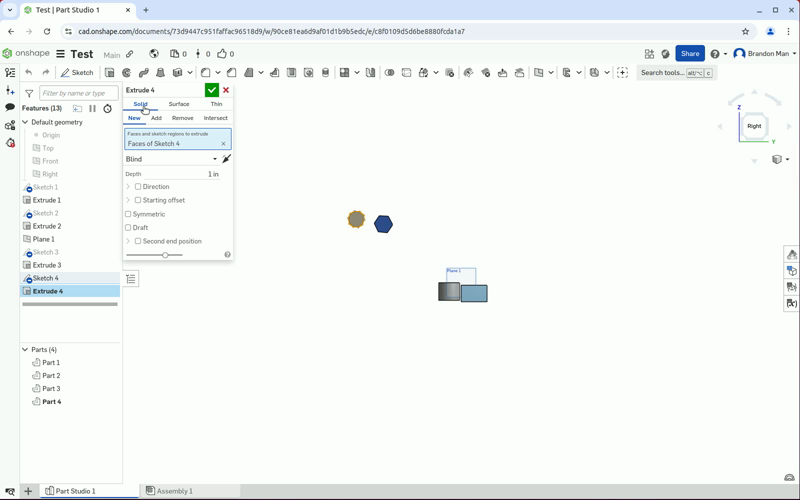
click(143, 106)
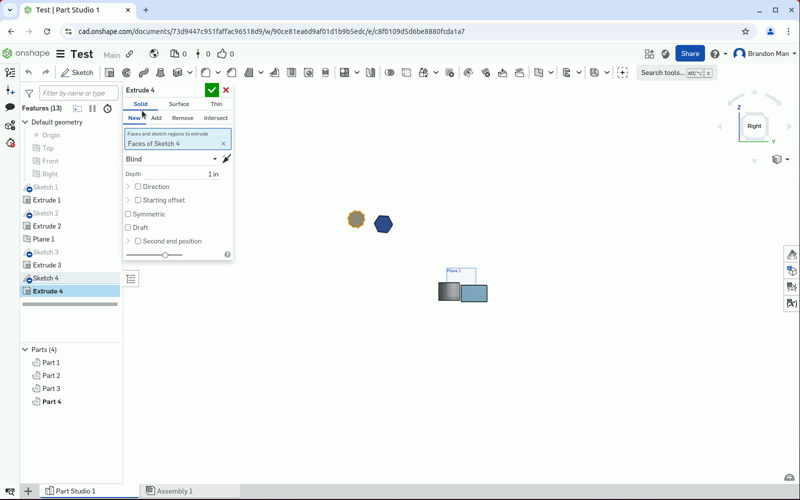
mouse_move(137, 120)
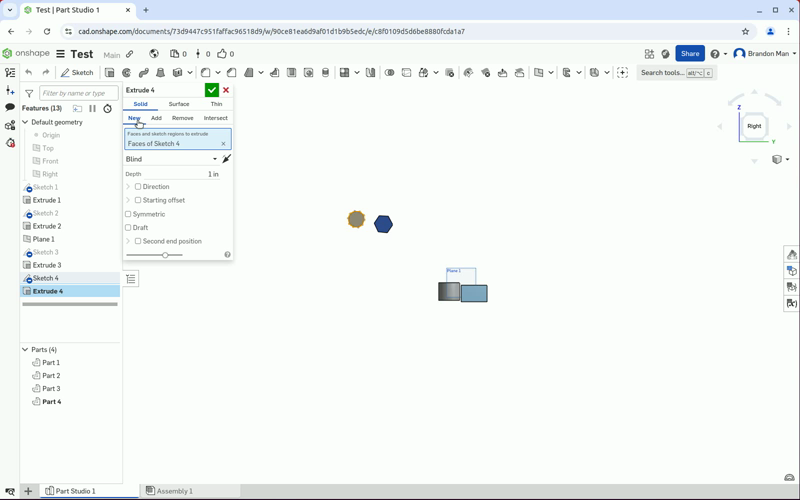
click(137, 120)
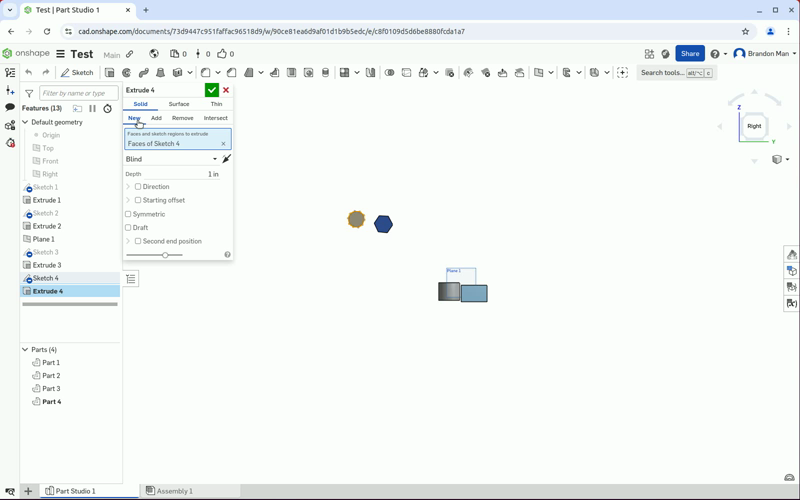
key(tab, 4)
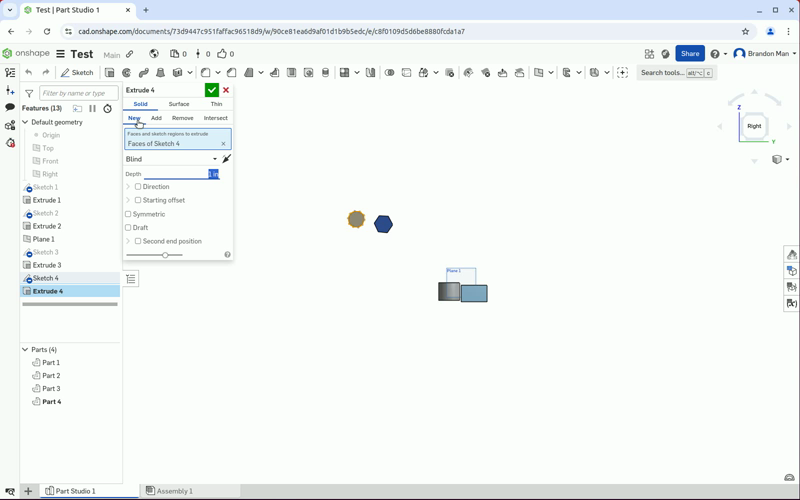
text(0.963)
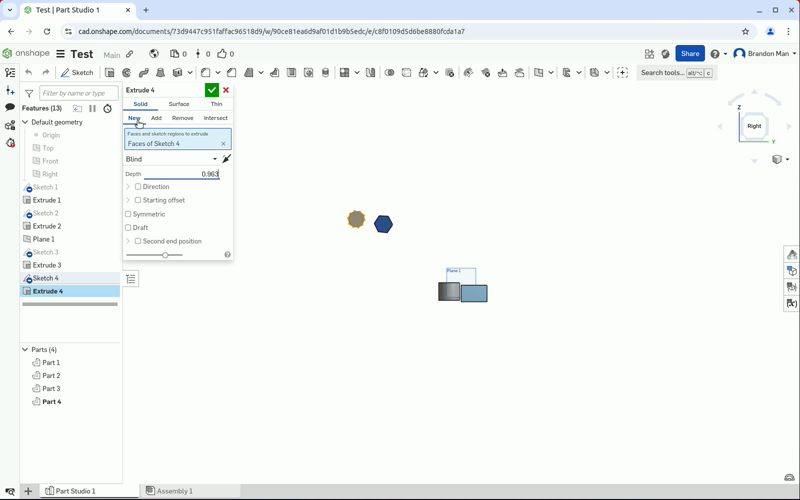
key(enter)
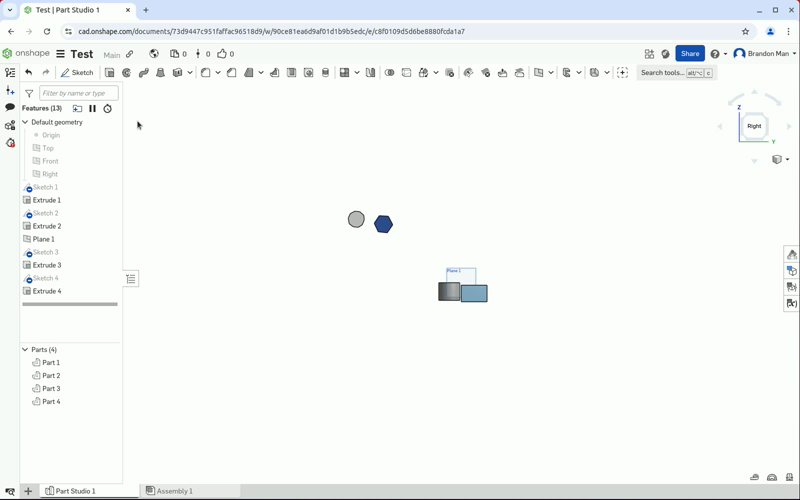
key(shift+h)
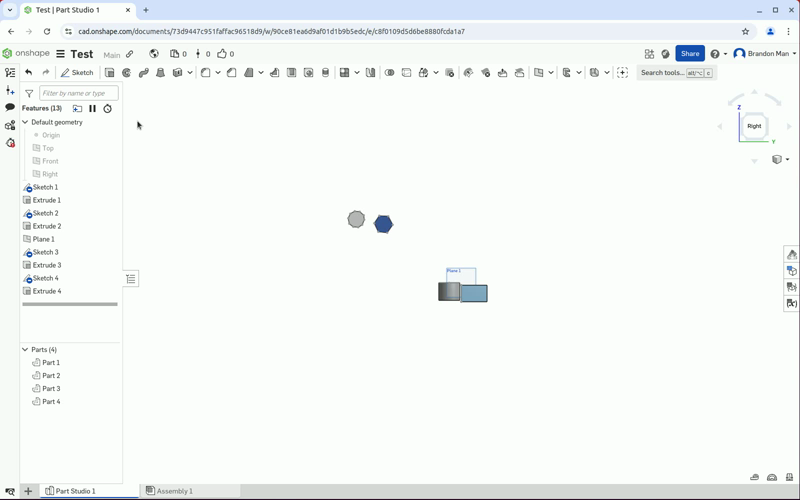
key(shift+h)
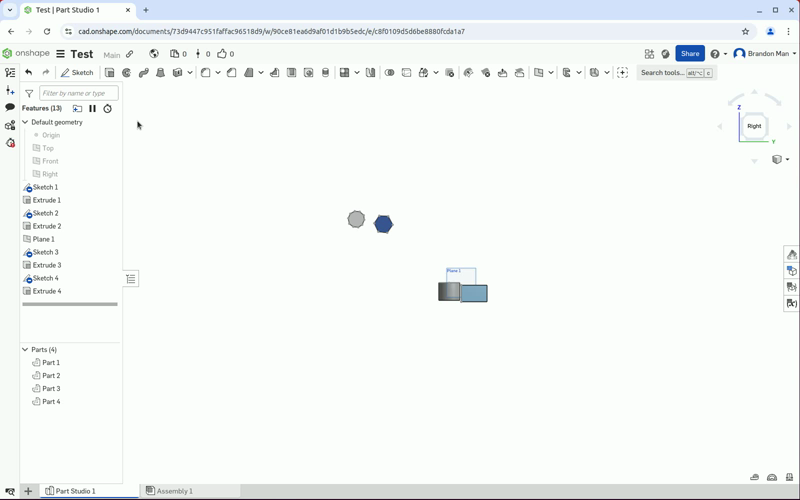
key(shift+7)
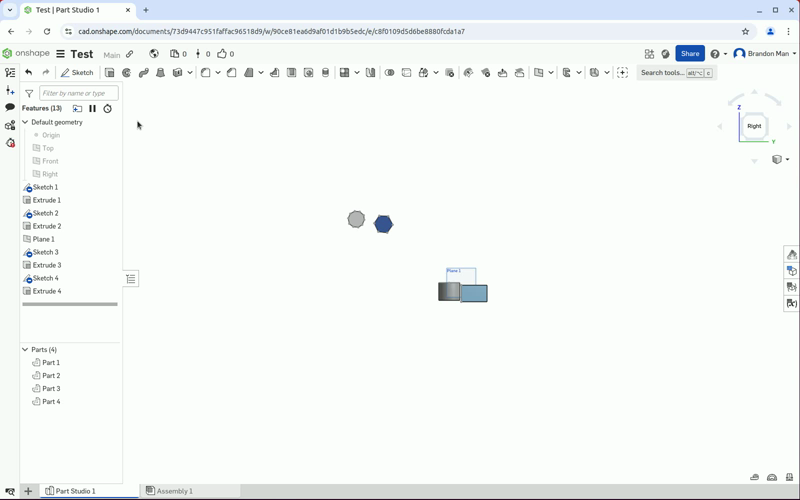
key(right, 2)
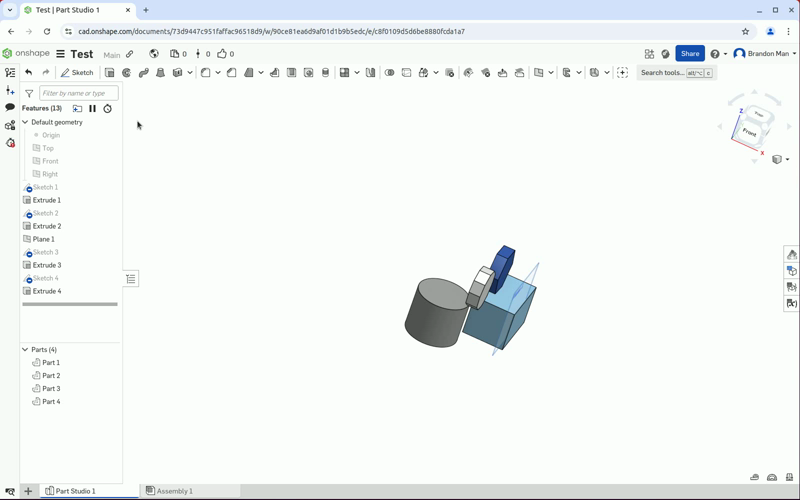
key(down, 2)
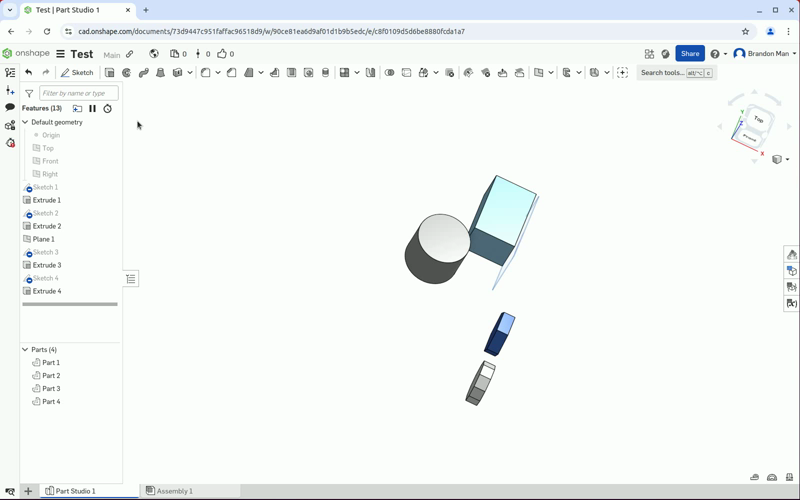
key(up, 2)
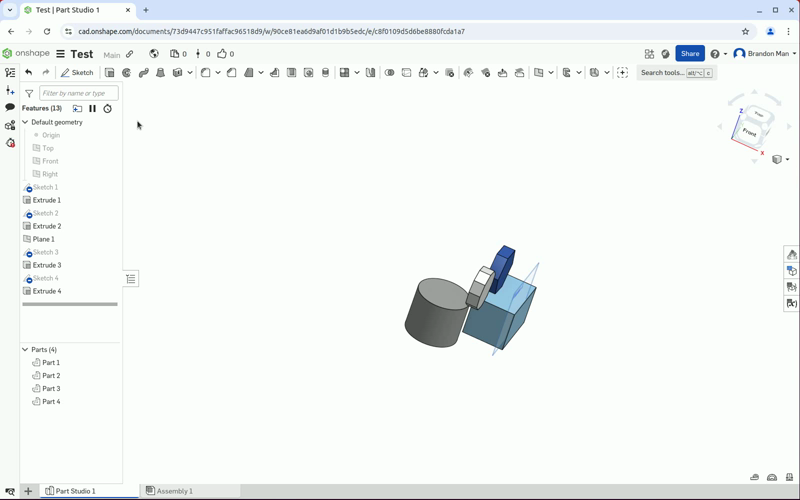
key(left, 2)
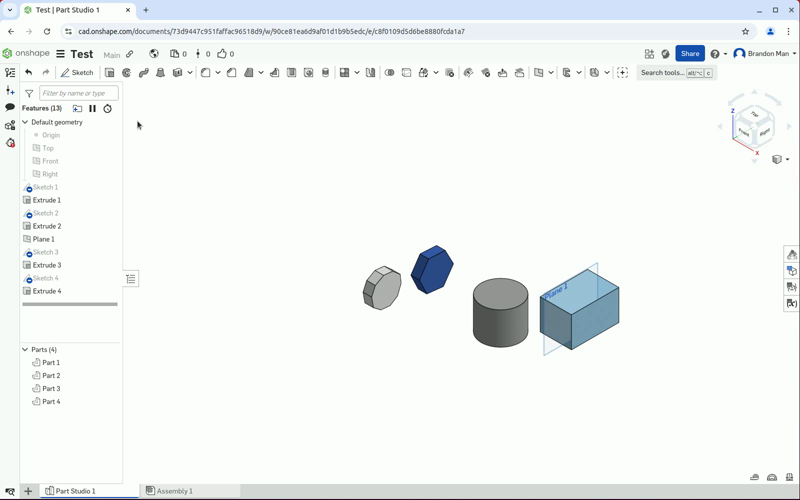
mouse_move(73, 189)
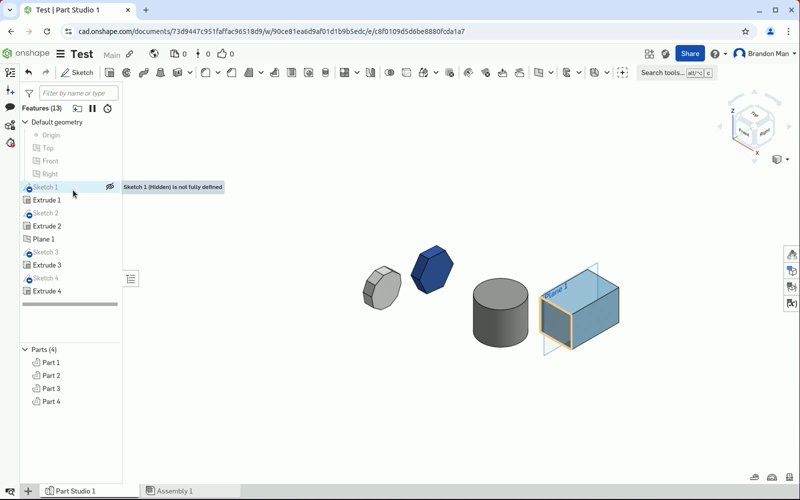
click(73, 189)